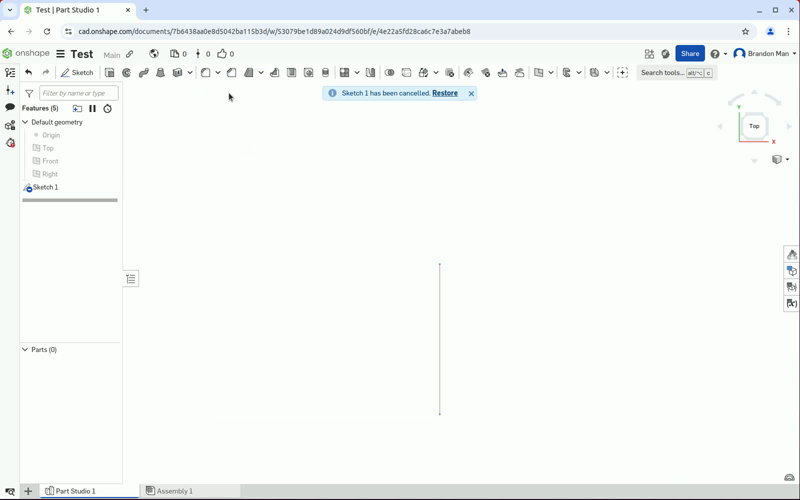
key(shift+h)
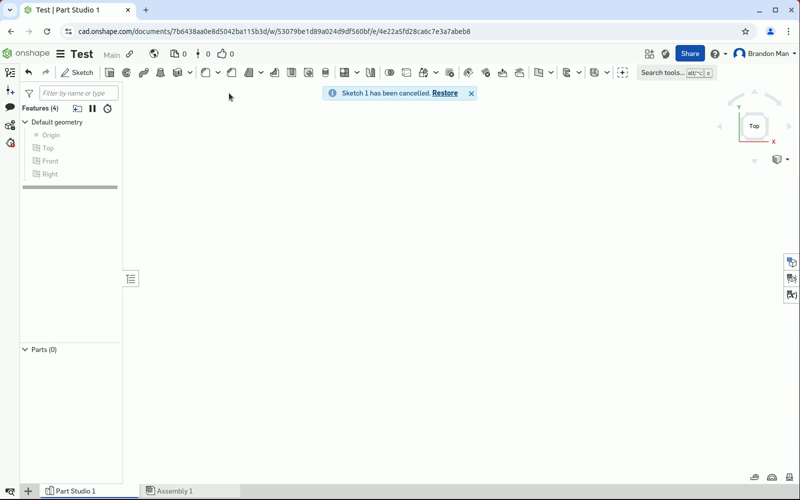
mouse_move(73, 352)
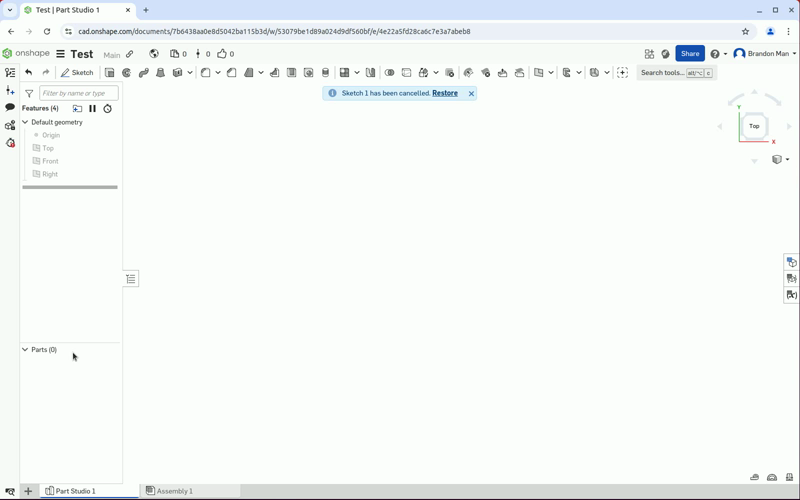
key(y)
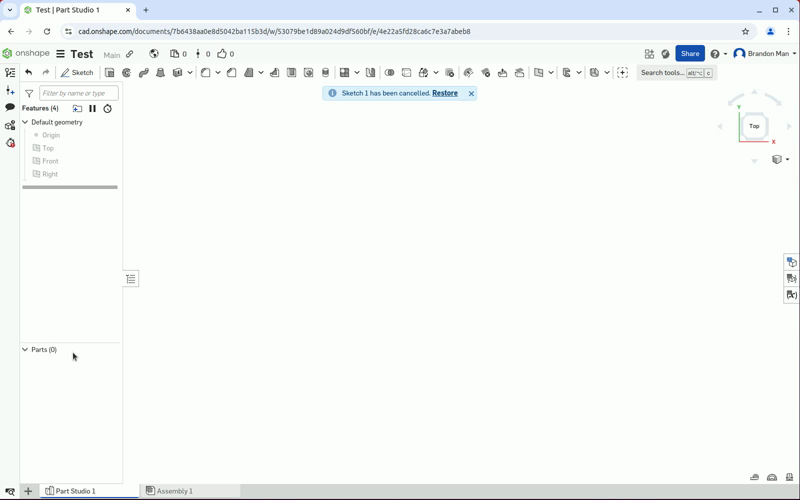
key(shift+p)
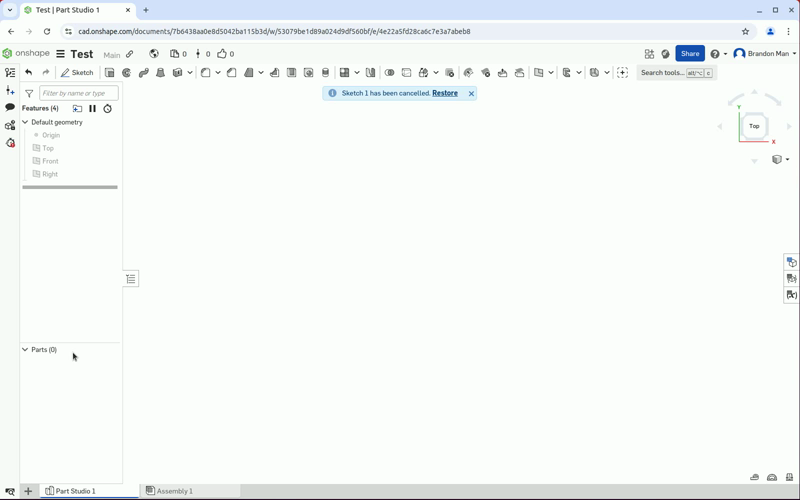
key(space)
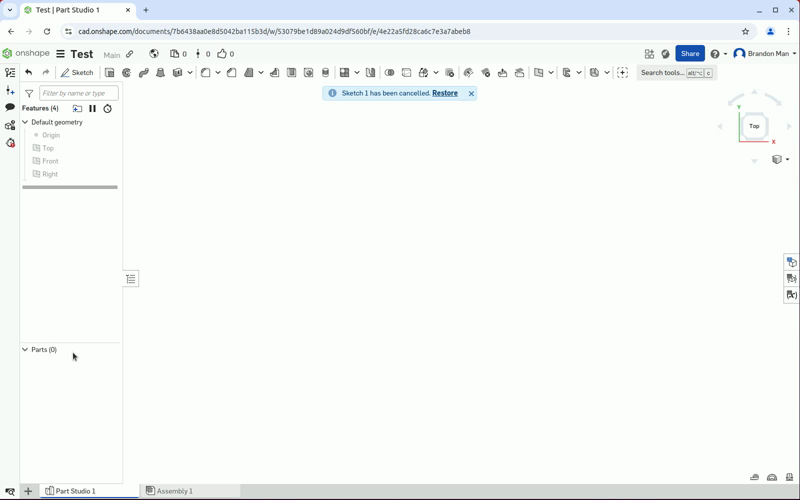
key_down(shift)
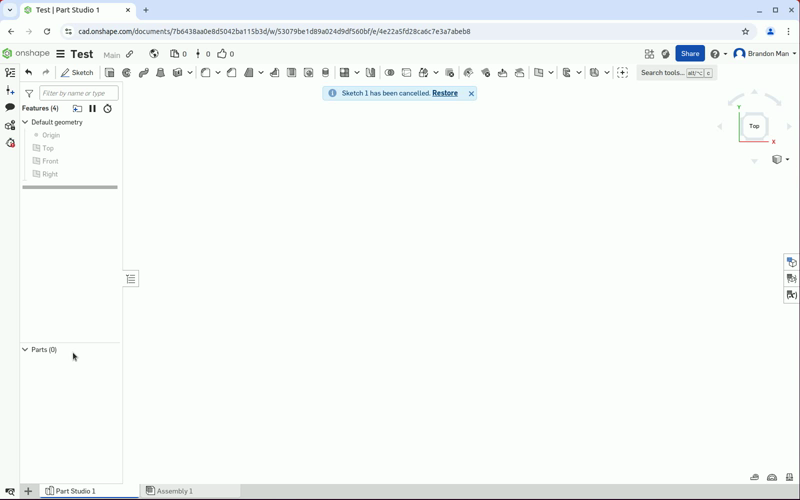
key(up)
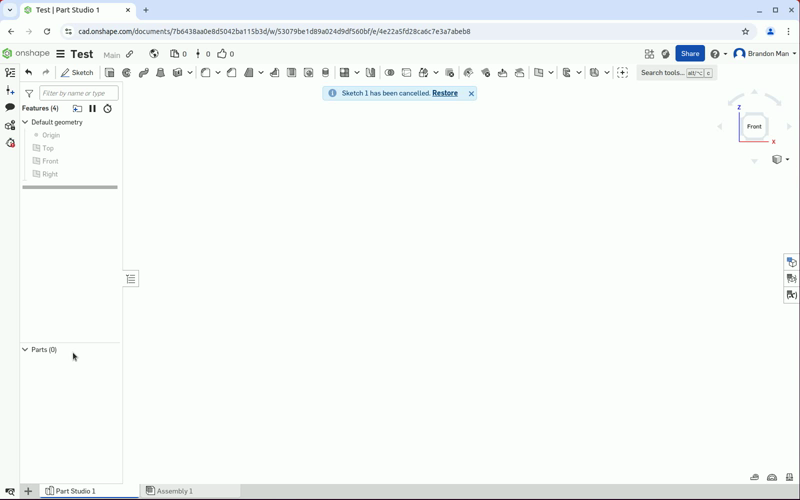
key_up(shift)
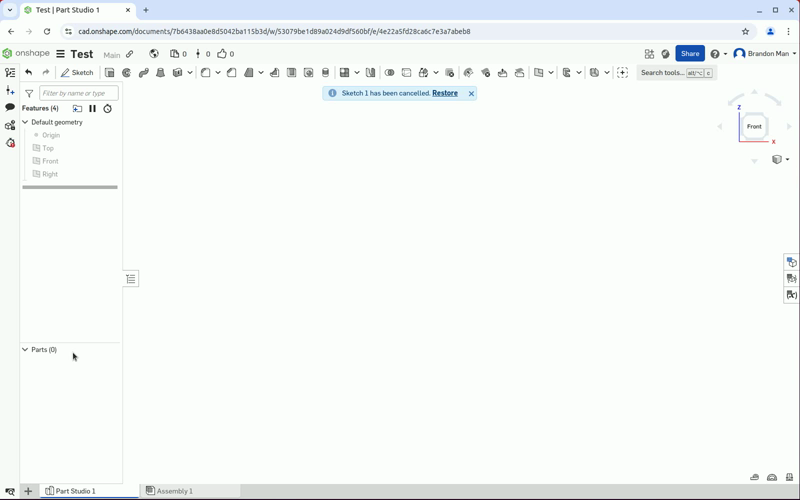
mouse_move(73, 352)
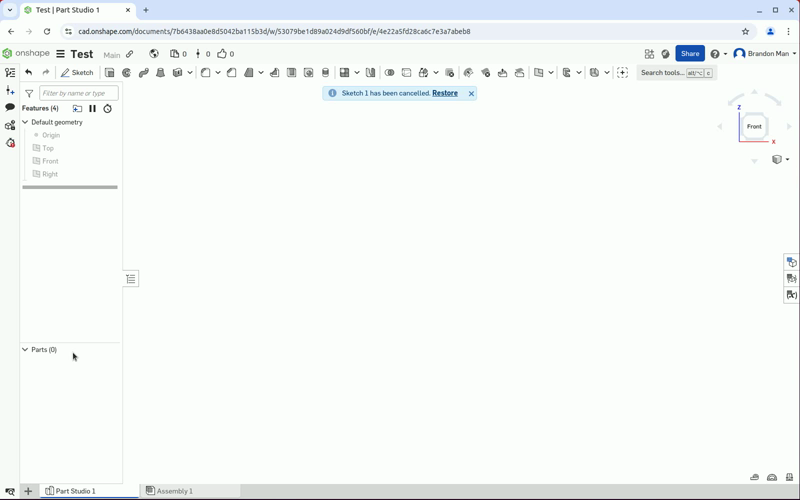
key(shift+y)
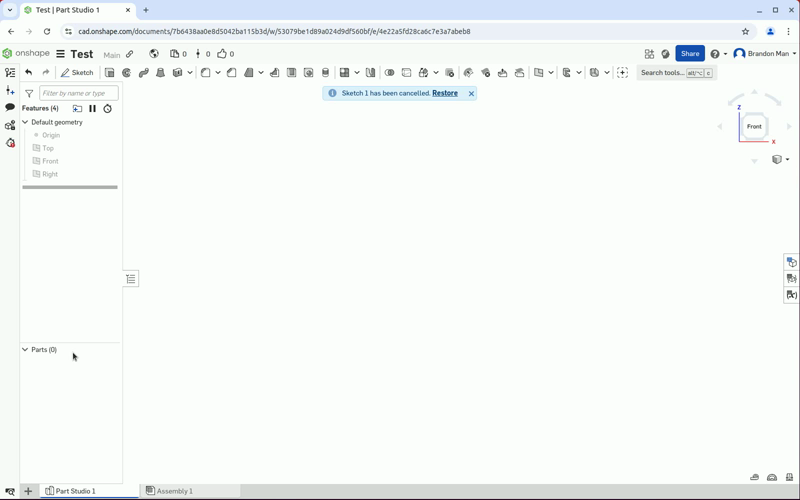
key(shift+s)
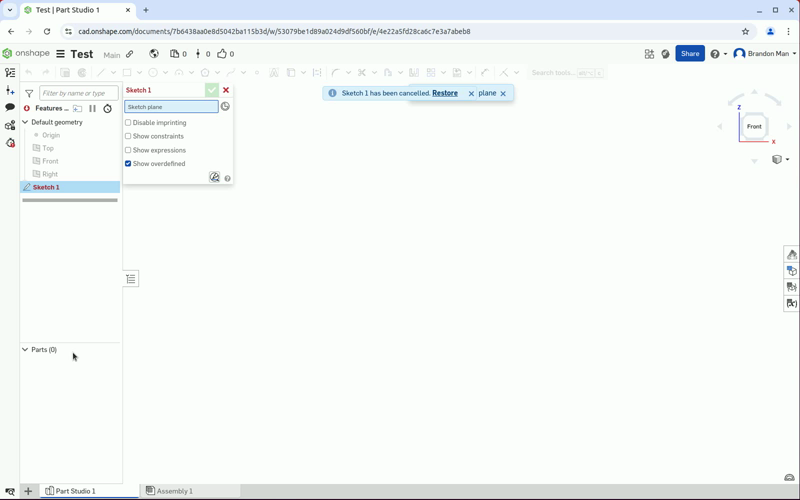
mouse_move(73, 163)
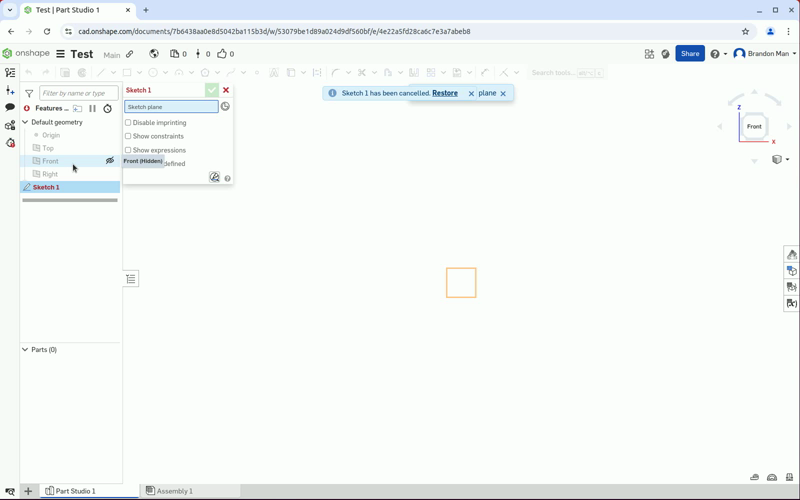
click(73, 163)
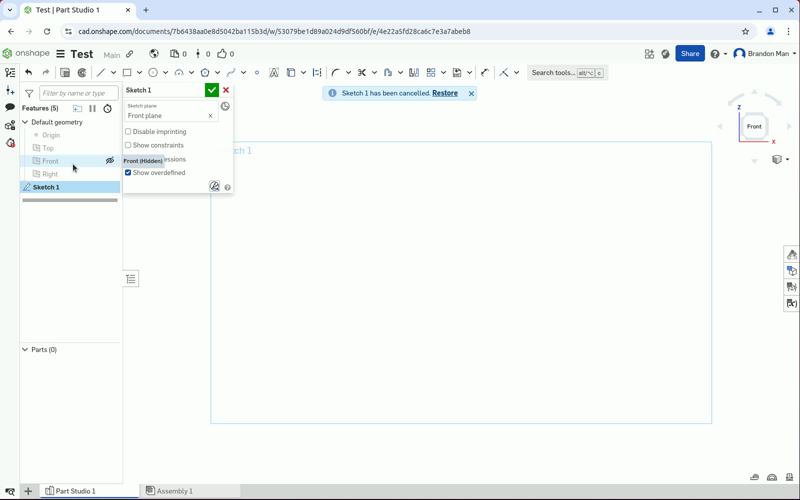
mouse_move(73, 352)
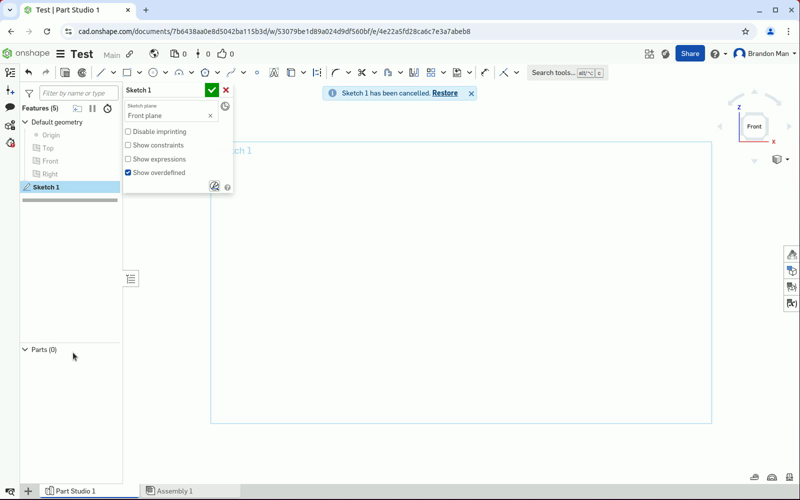
key(y)
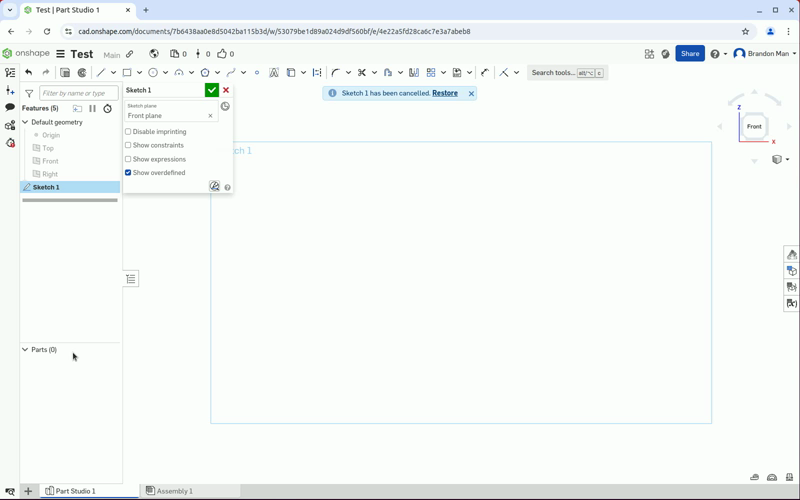
key(l)
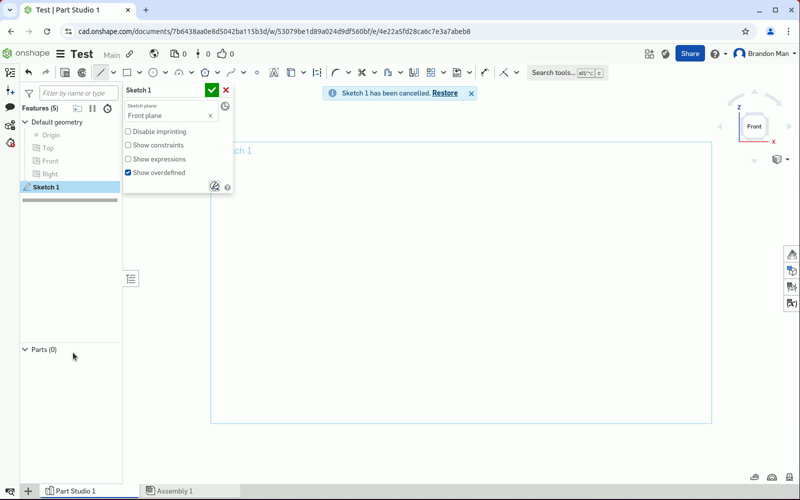
key_down(shift)
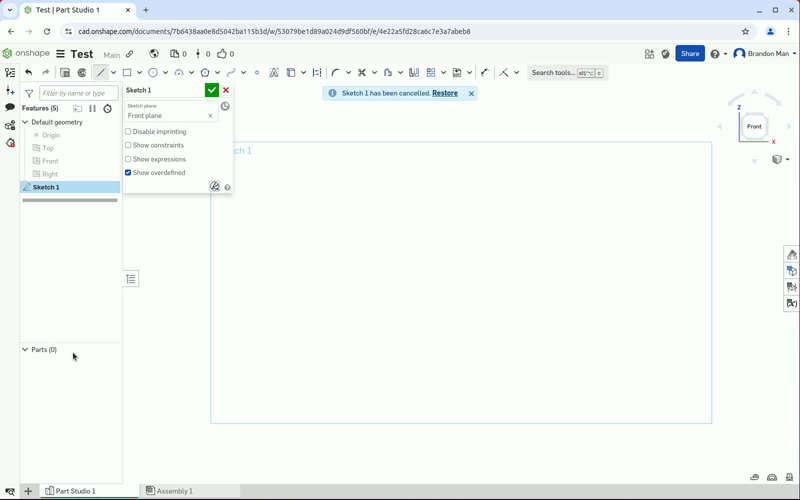
mouse_move(551, 294)
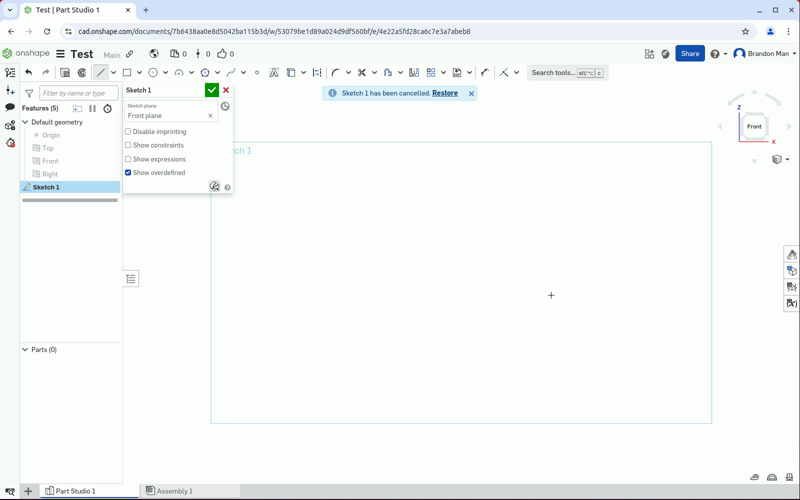
click(551, 294)
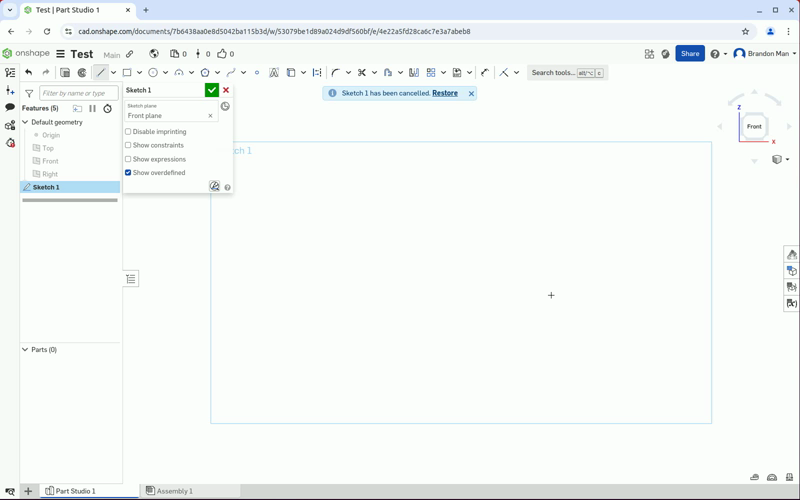
key_up(shift)
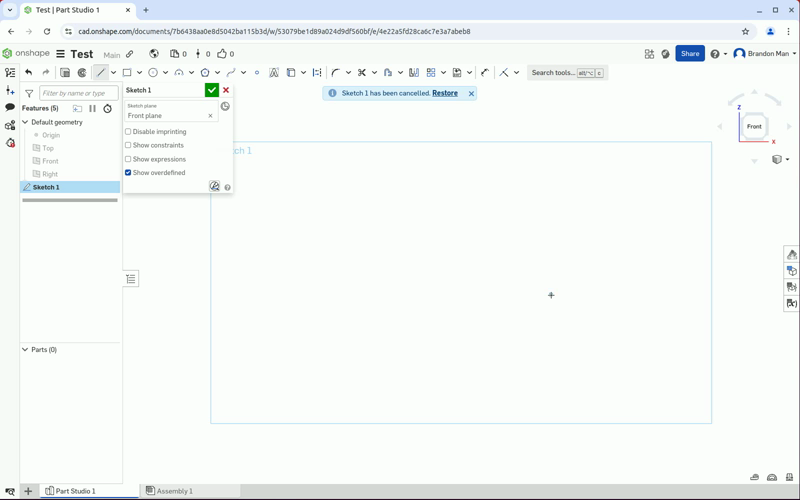
key_down(shift)
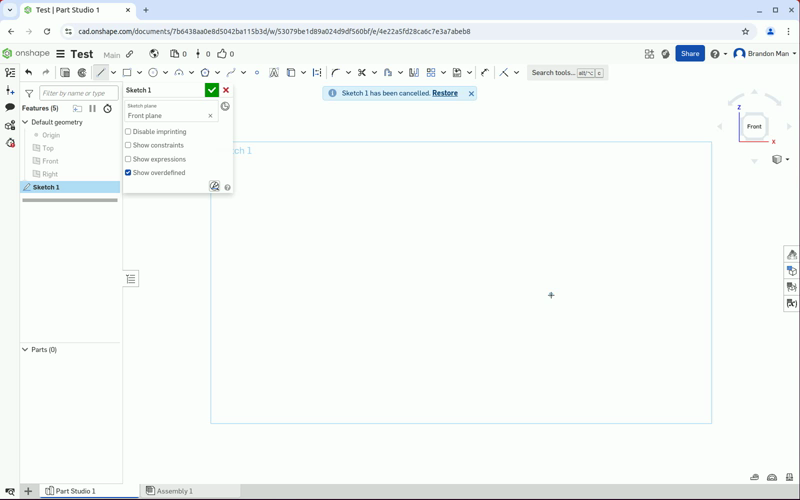
mouse_move(581, 294)
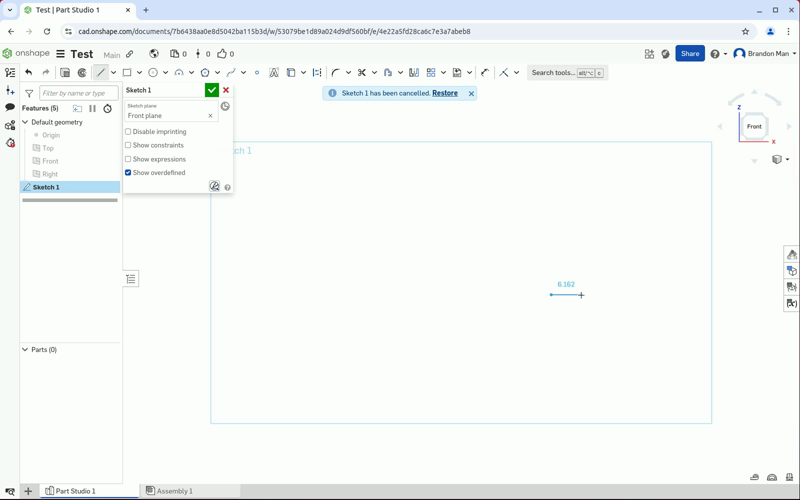
mouse_move(561, 294)
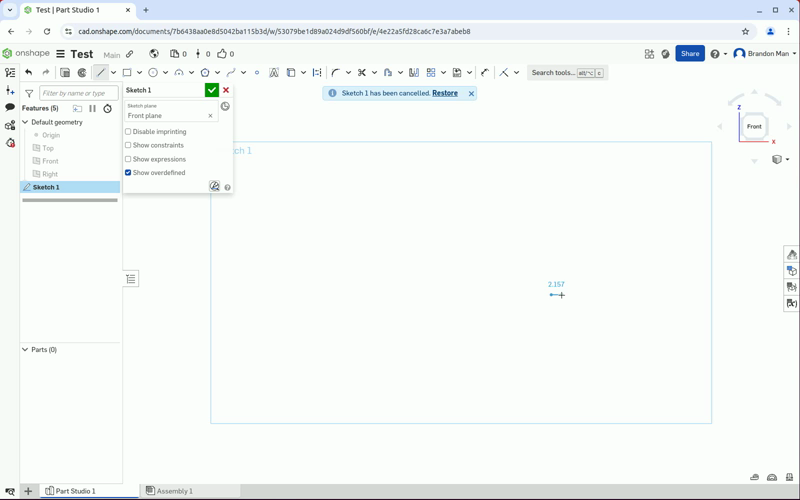
click(561, 294)
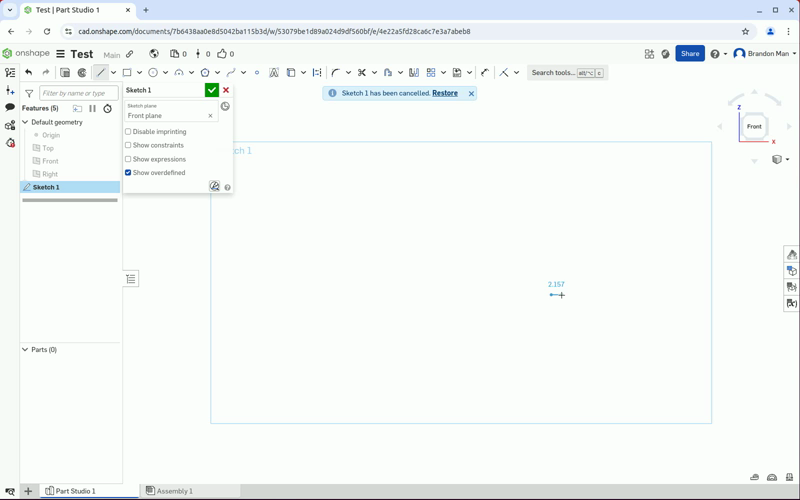
key_up(shift)
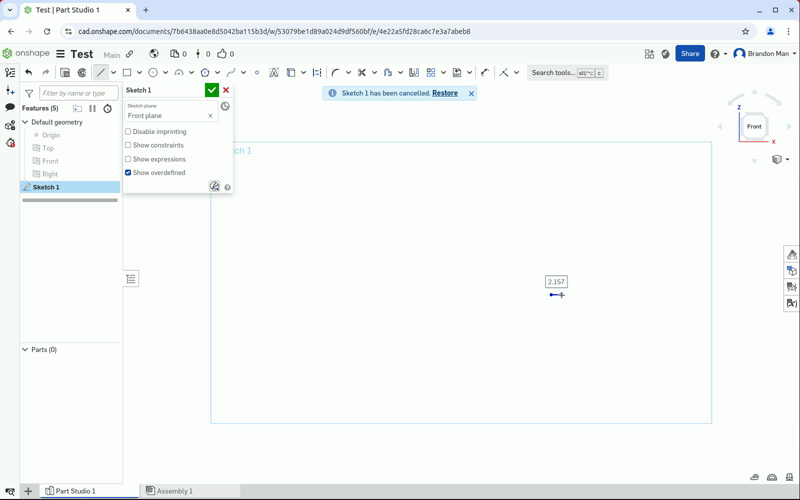
key_down(shift)
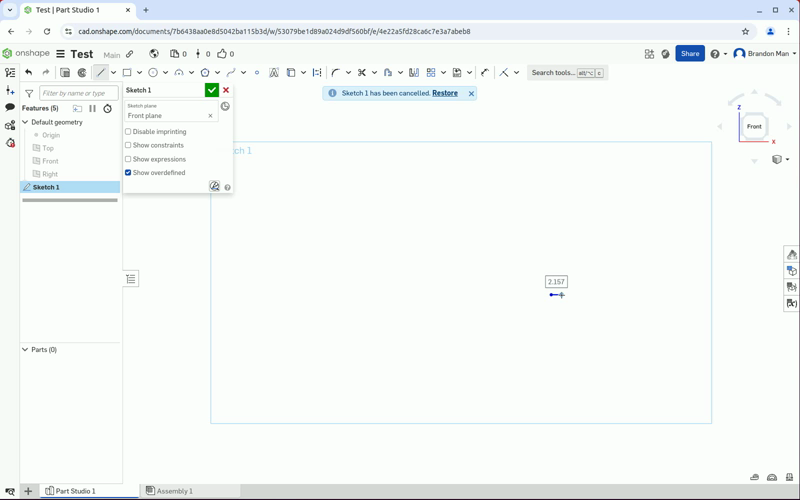
mouse_move(589, 294)
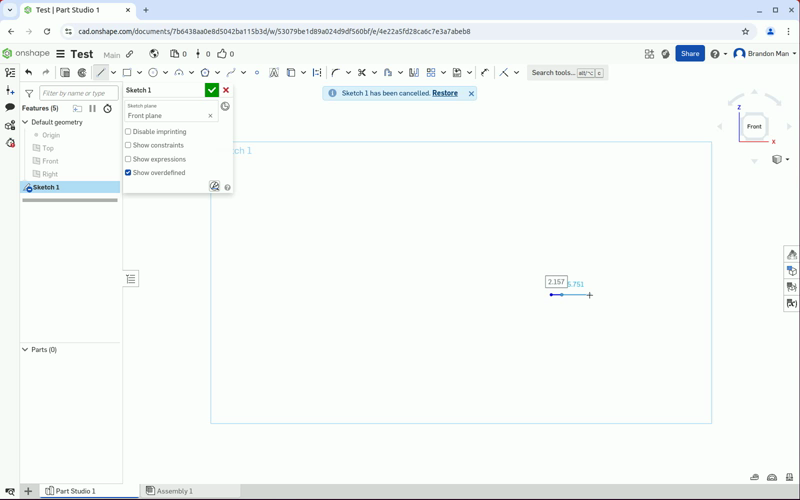
mouse_move(561, 286)
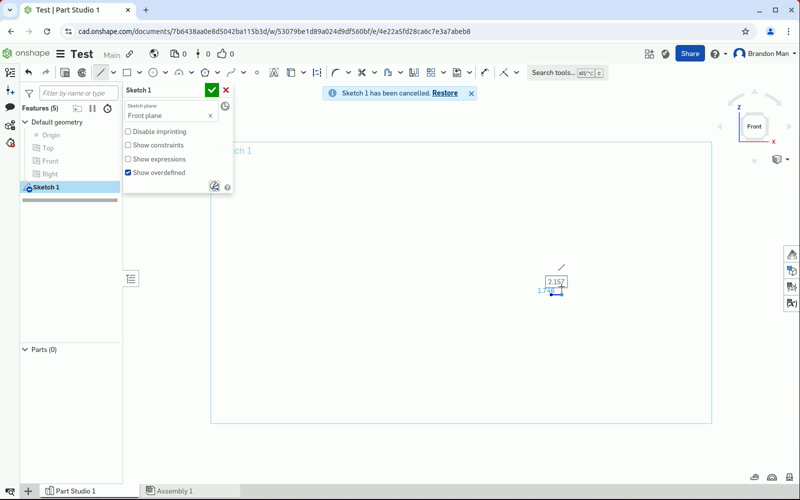
click(561, 286)
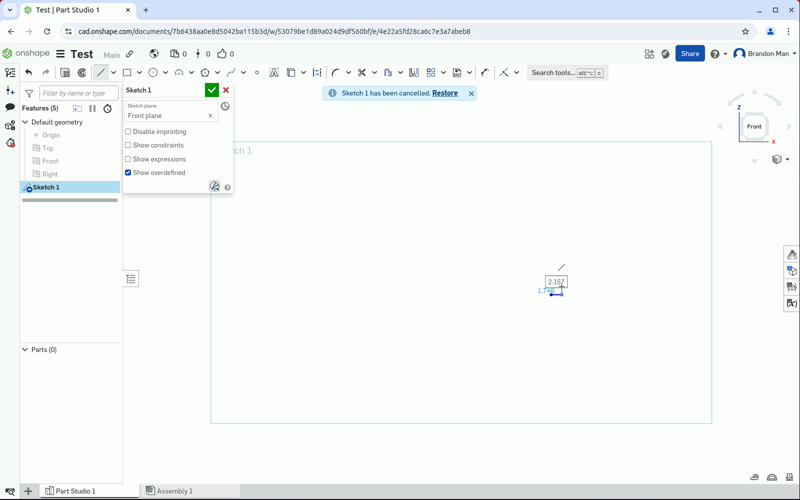
key_up(shift)
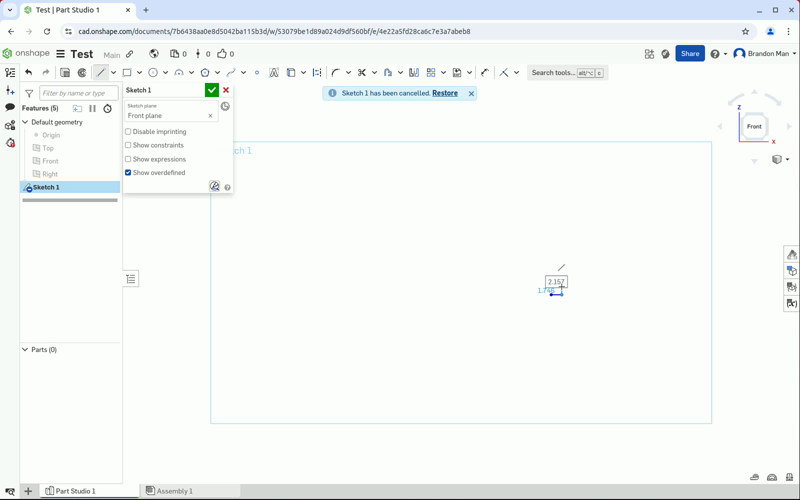
key_down(shift)
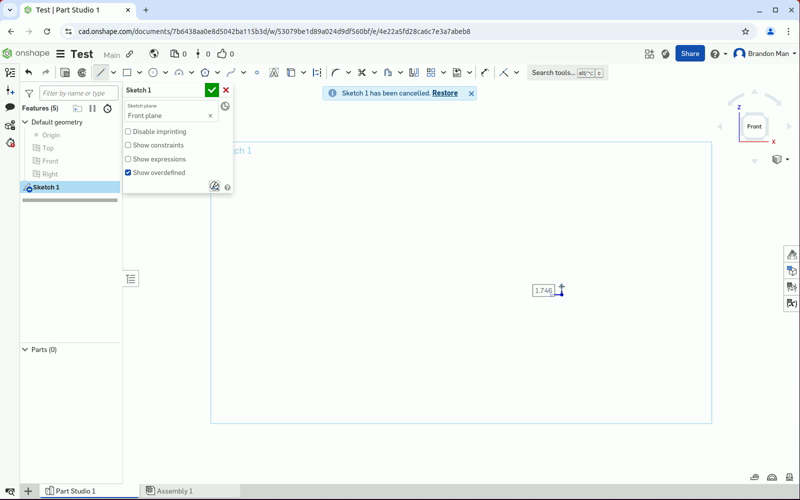
mouse_move(589, 286)
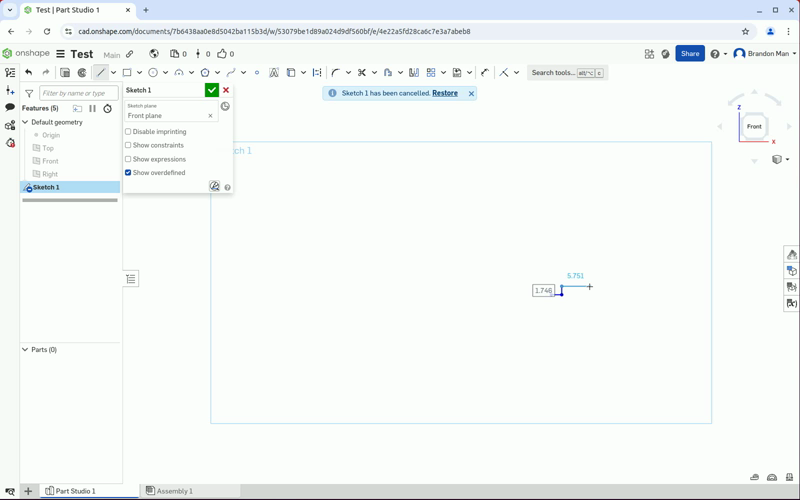
mouse_move(561, 277)
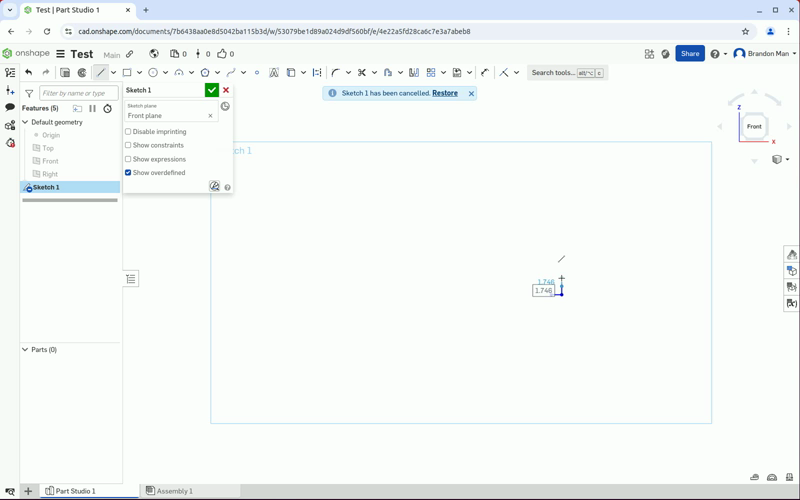
click(561, 277)
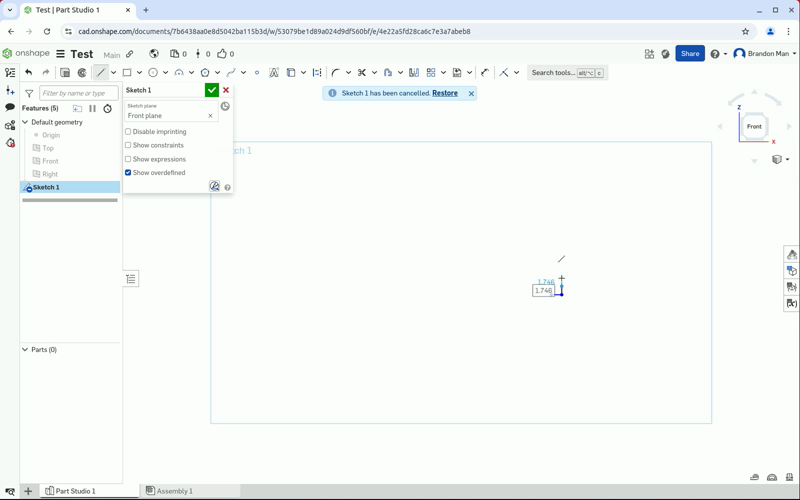
key_up(shift)
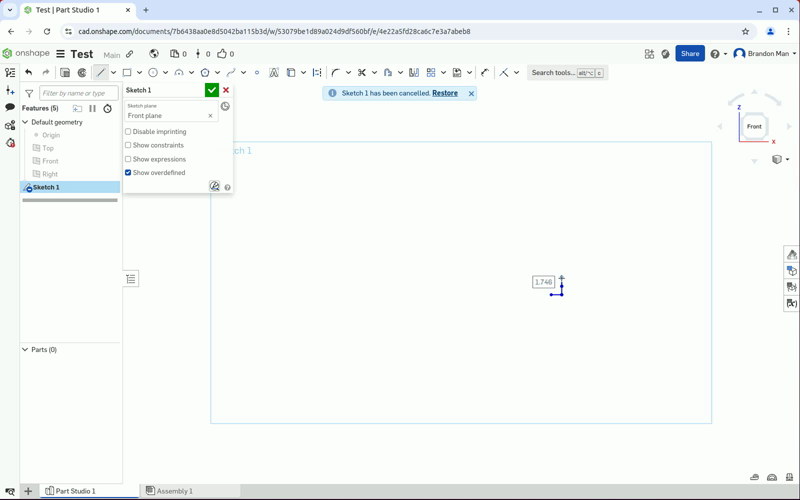
key_down(shift)
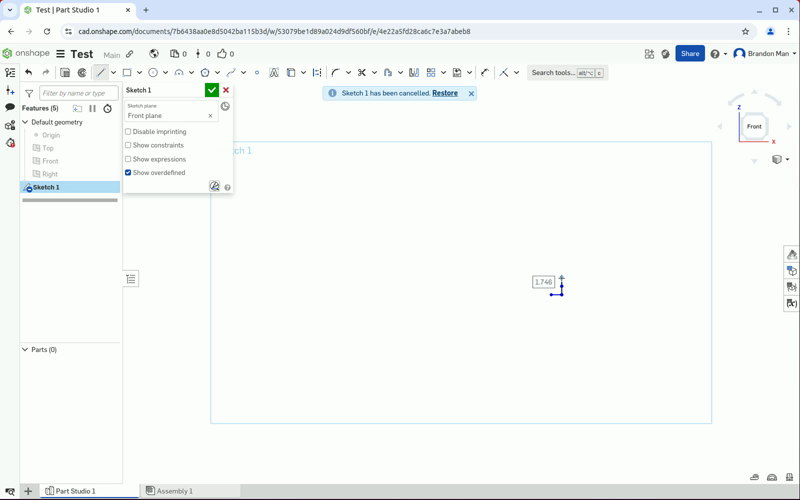
mouse_move(589, 277)
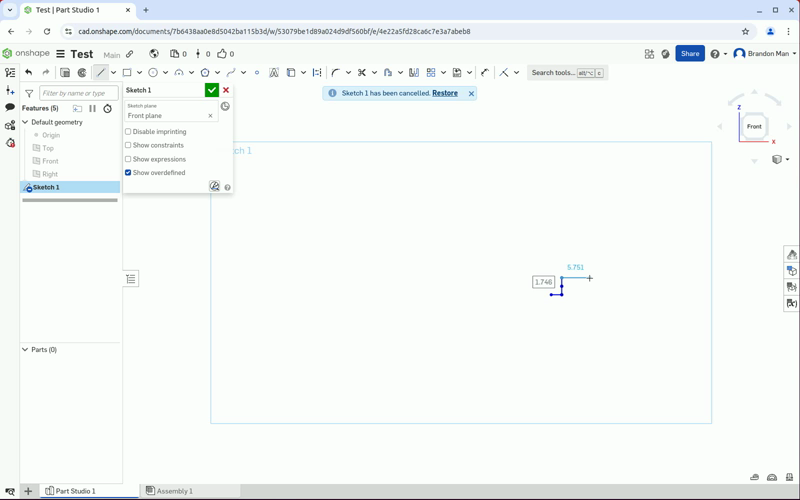
mouse_move(553, 277)
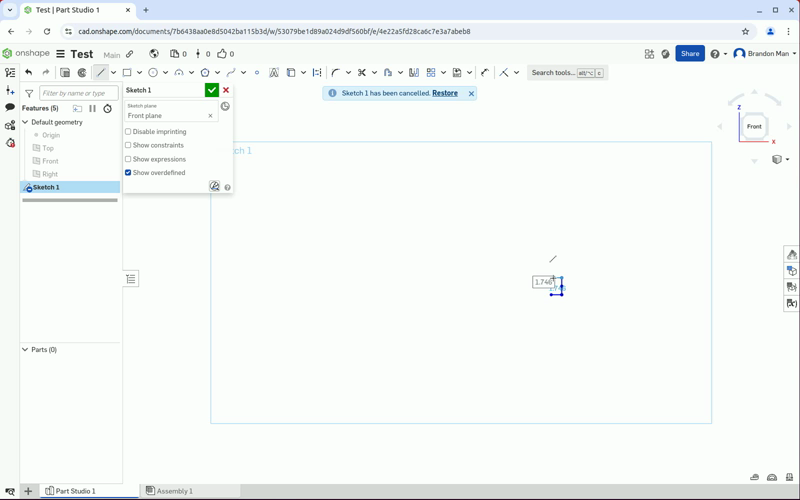
click(553, 277)
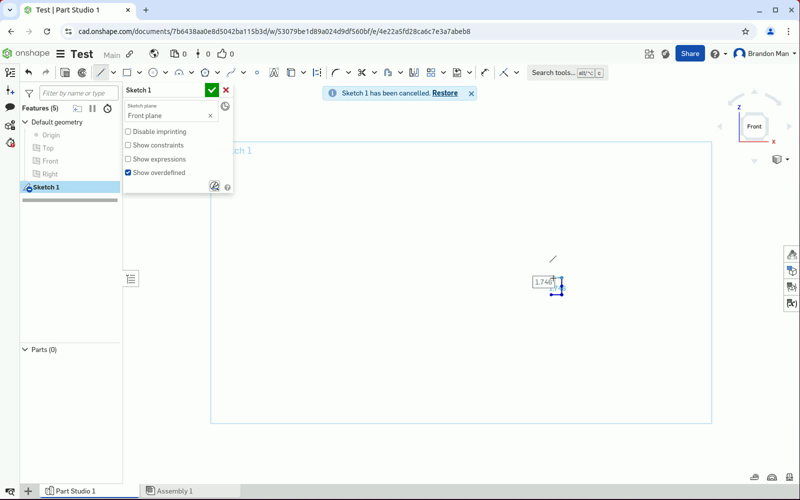
key_up(shift)
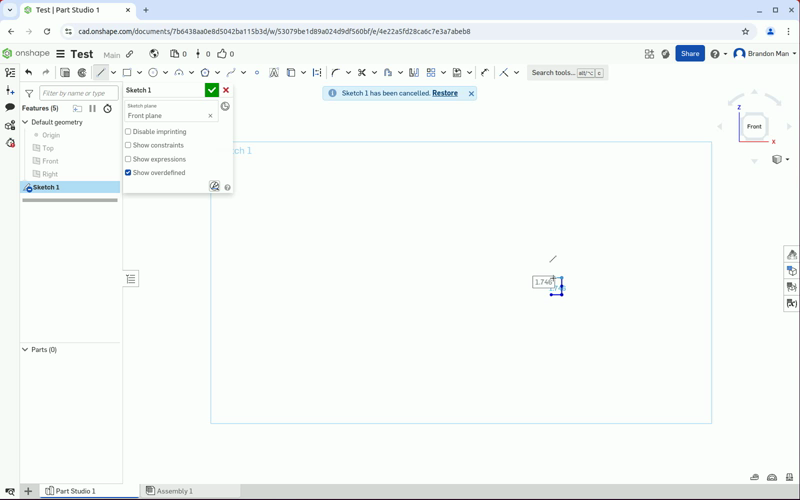
key(esc)
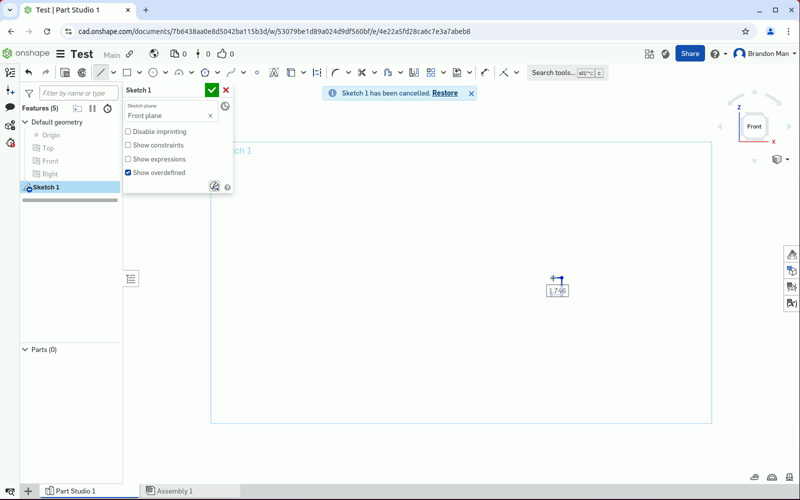
key(a)
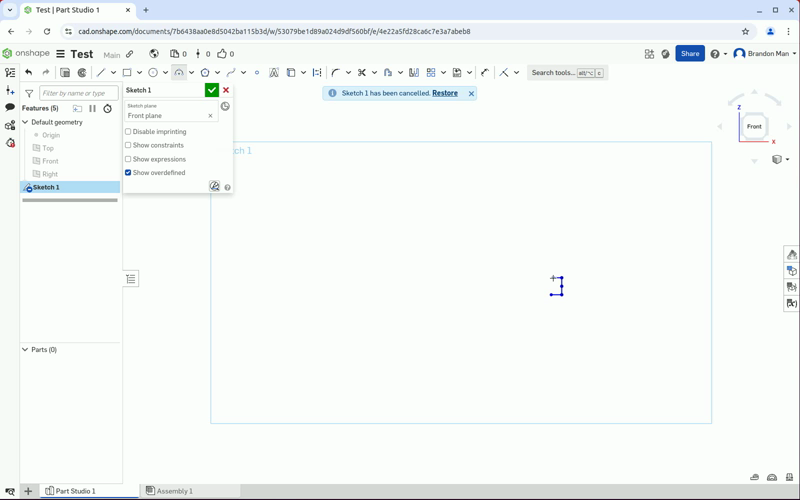
mouse_move(553, 277)
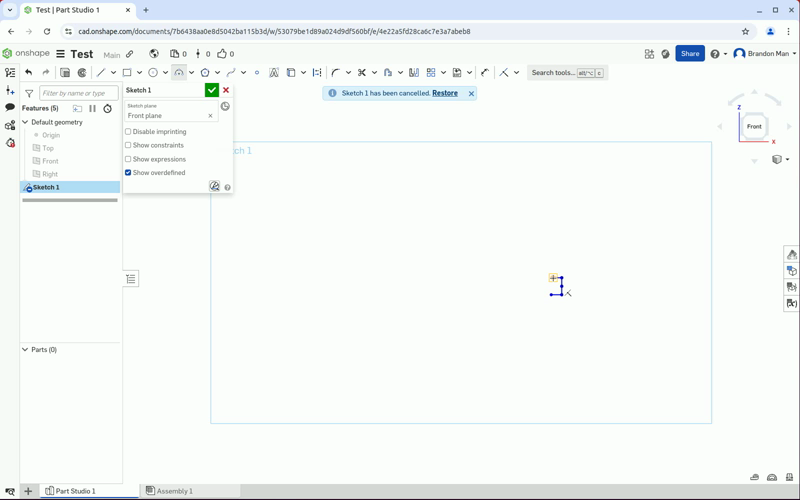
click(553, 277)
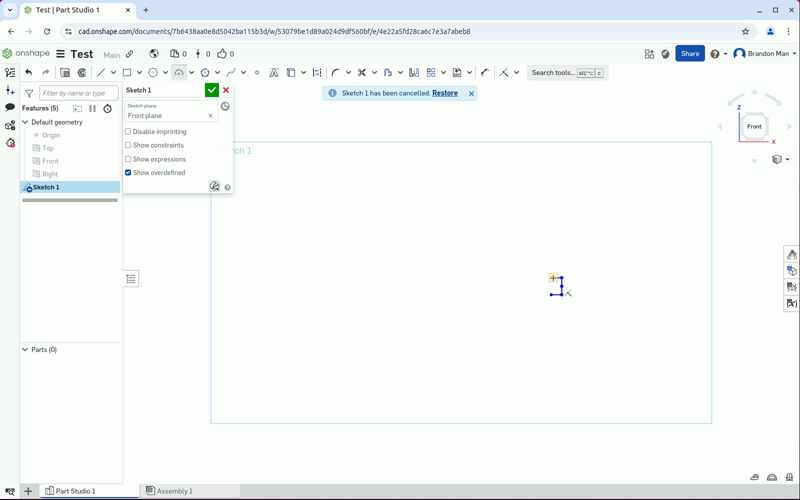
key_down(shift)
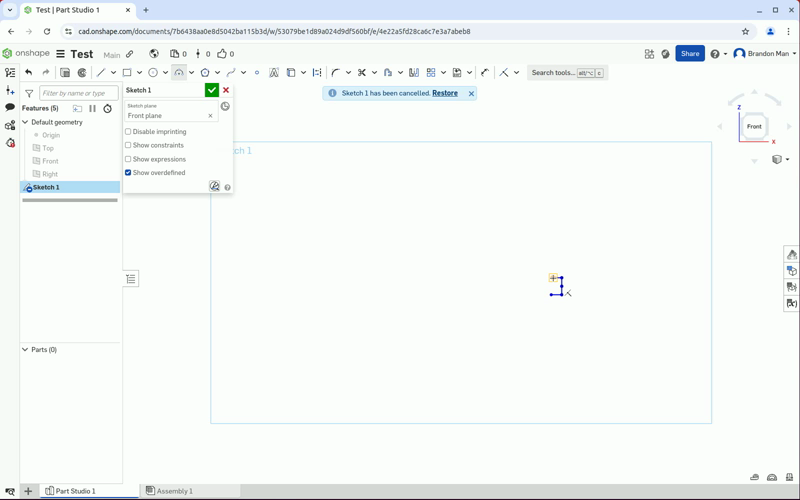
mouse_move(551, 277)
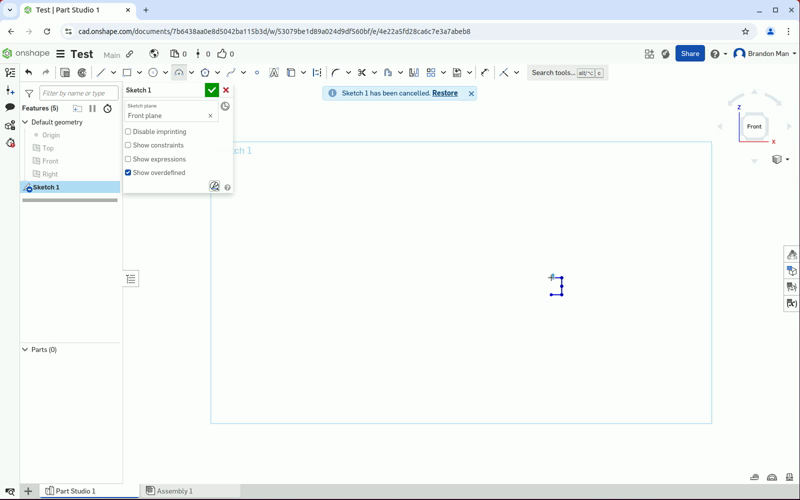
scroll(6)
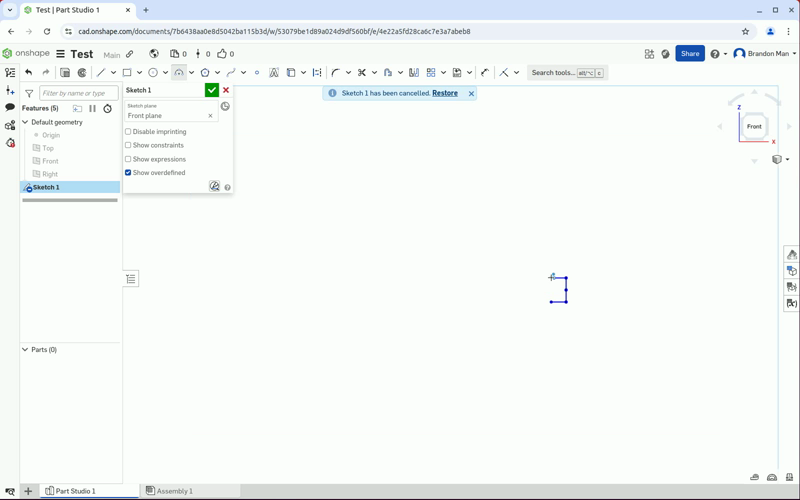
scroll(6)
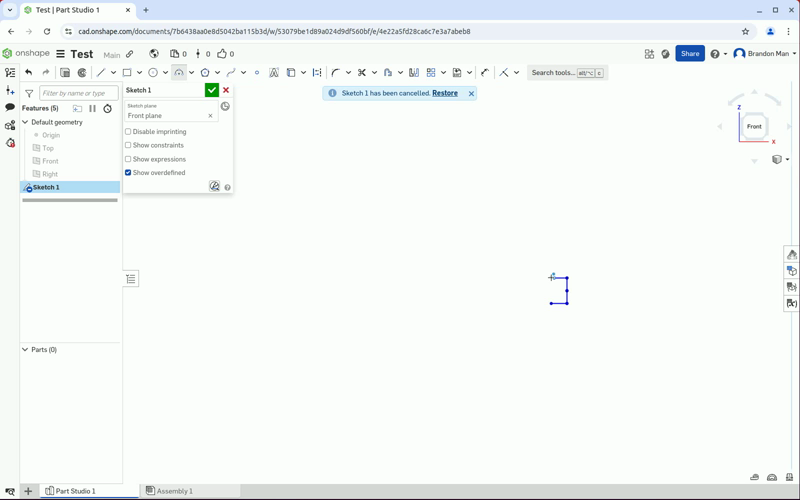
scroll(6)
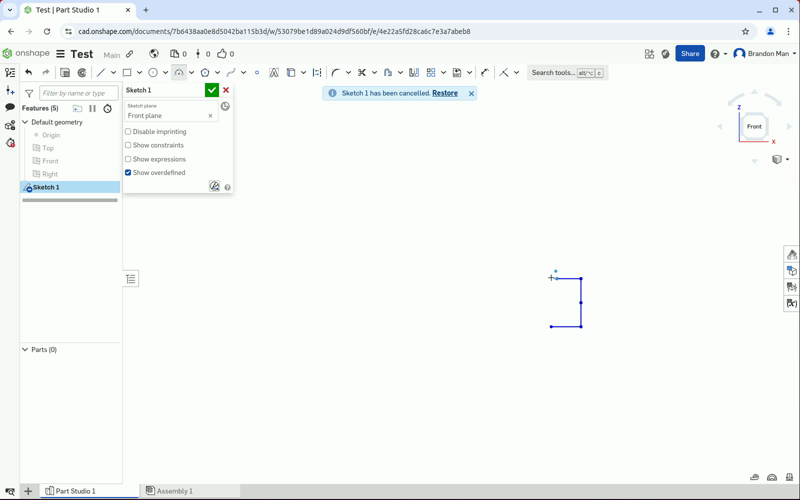
scroll(6)
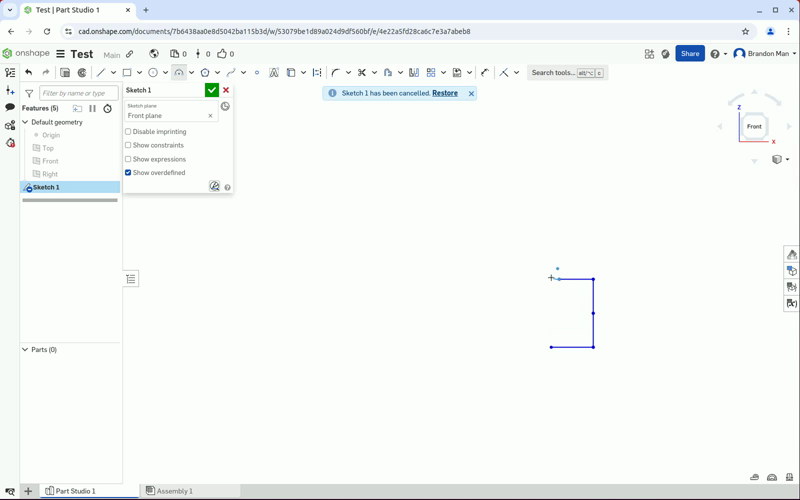
scroll(6)
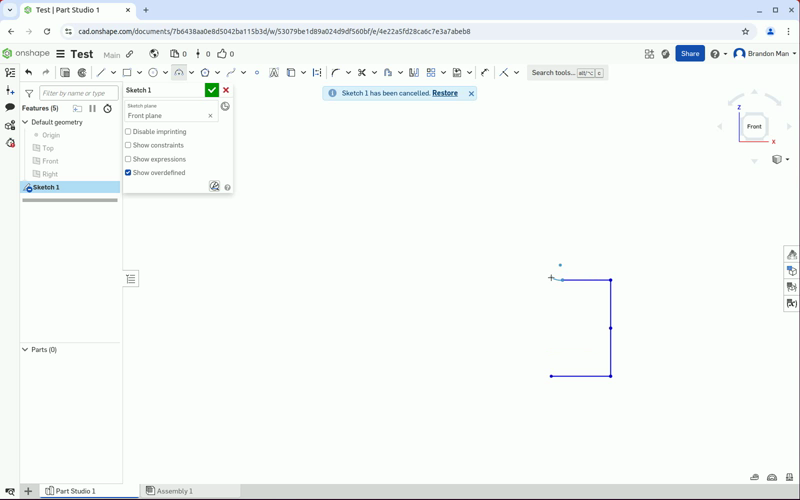
scroll(6)
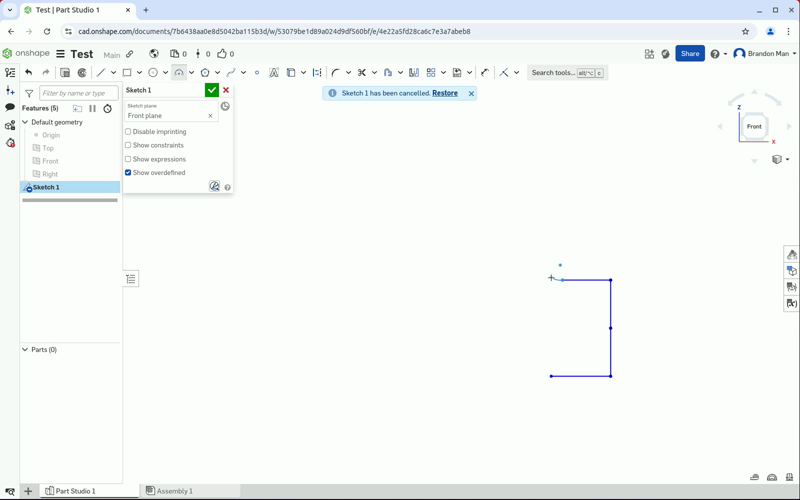
scroll(6)
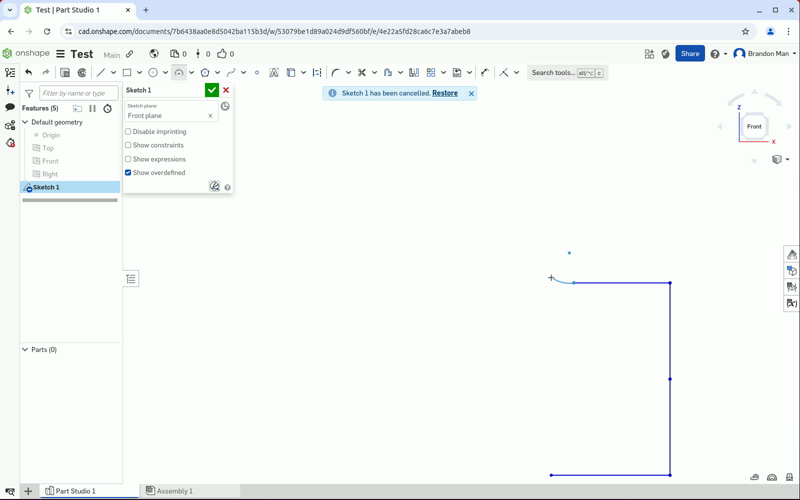
click(551, 277)
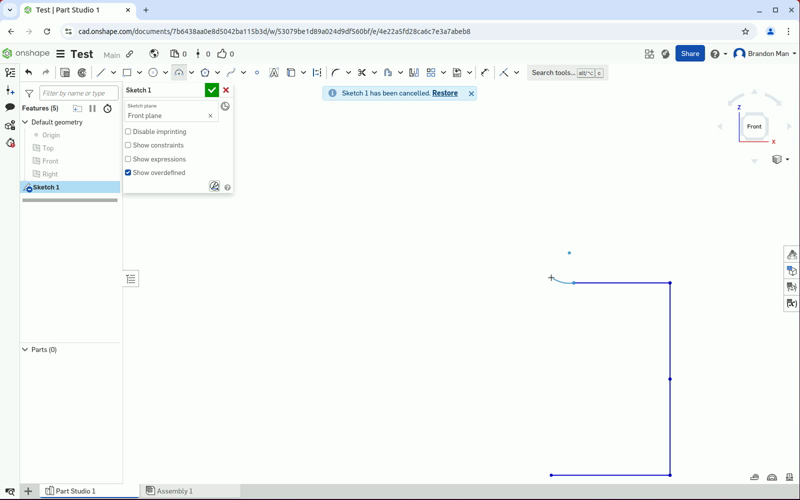
scroll(-6)
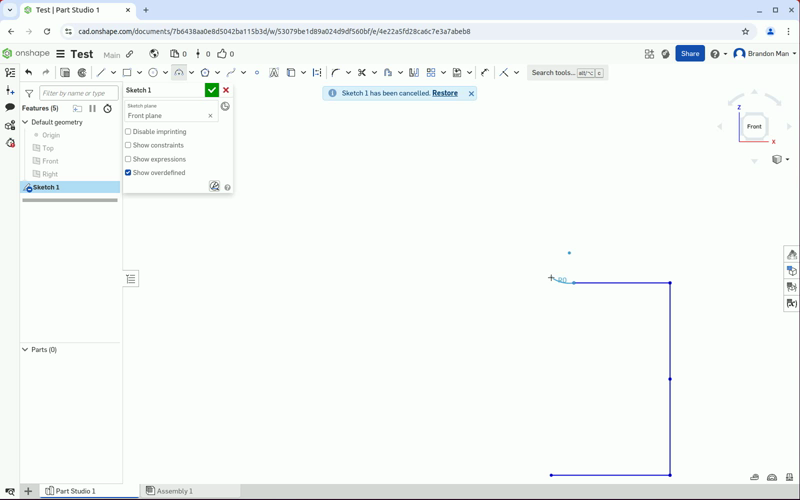
scroll(-6)
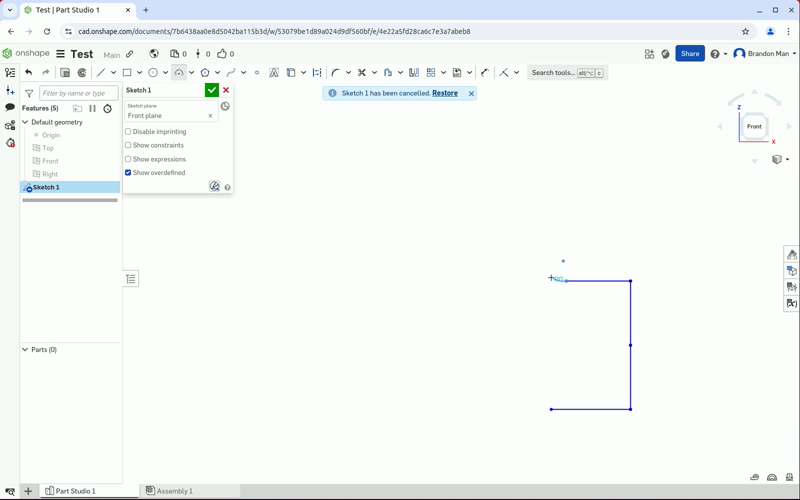
scroll(-6)
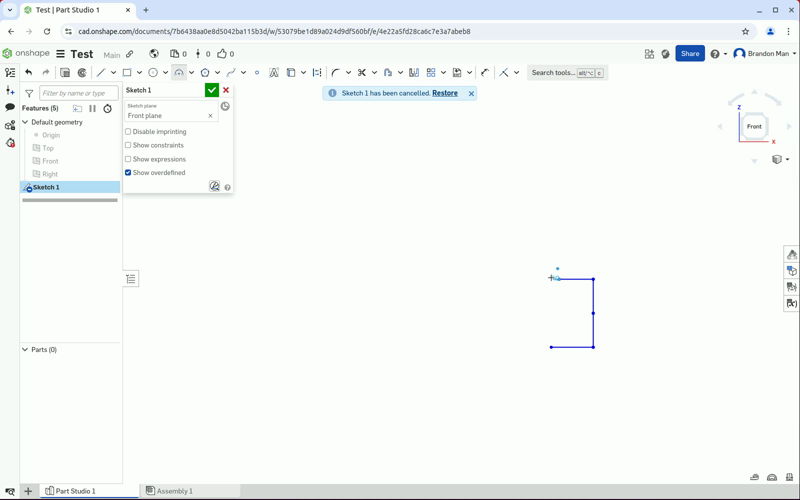
scroll(-6)
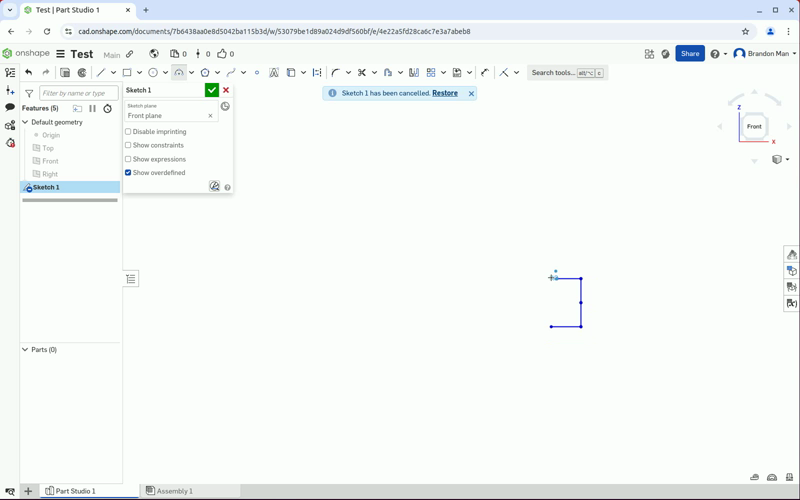
scroll(-6)
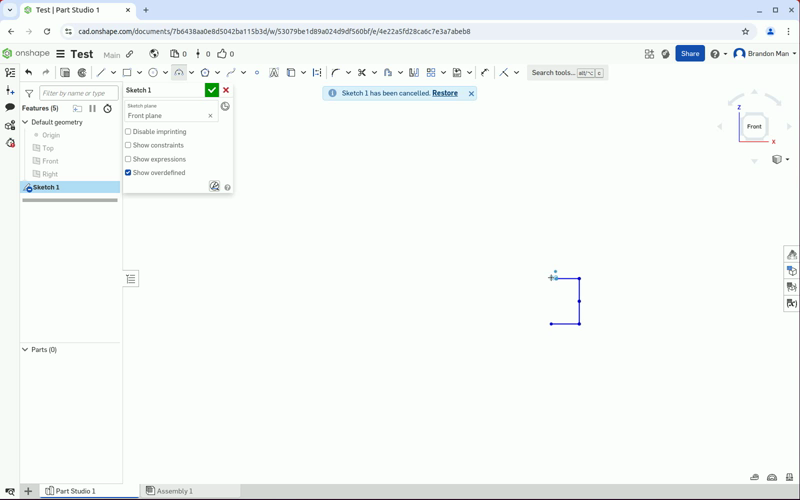
scroll(-6)
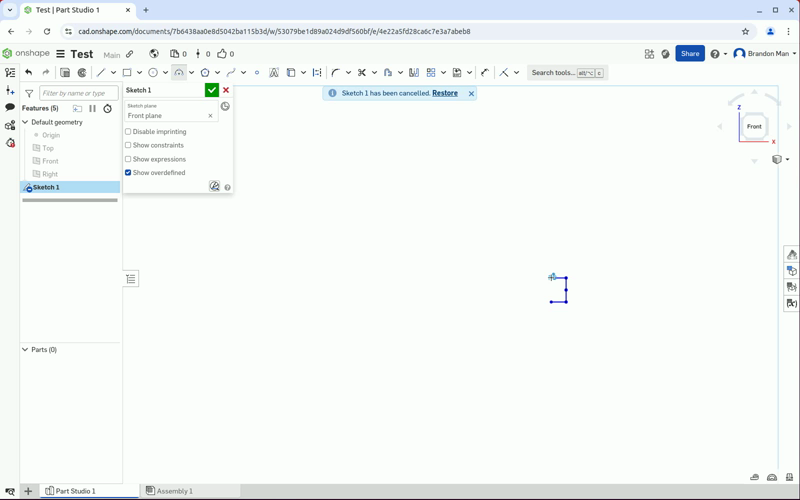
scroll(-6)
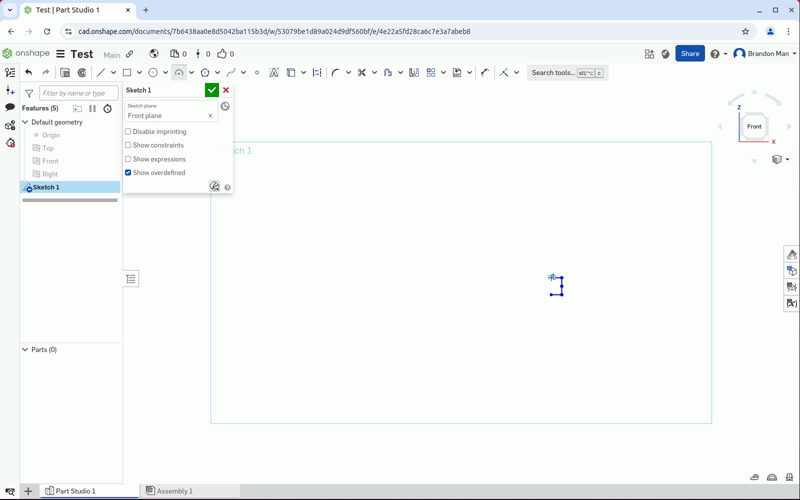
mouse_move(552, 277)
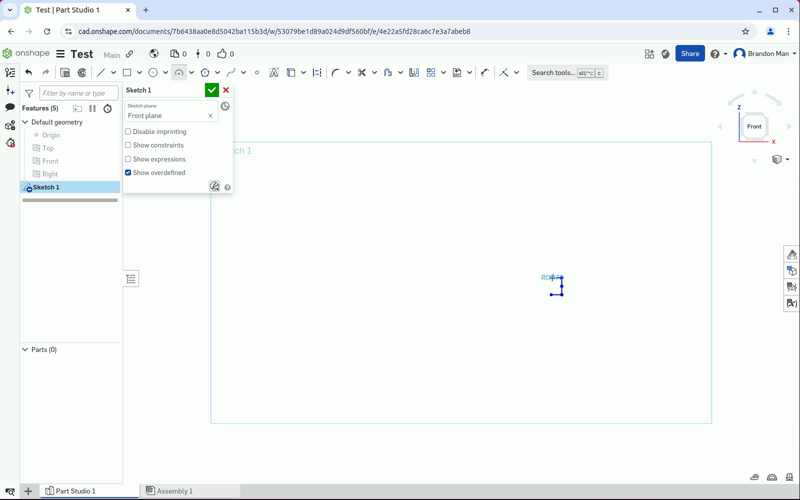
scroll(6)
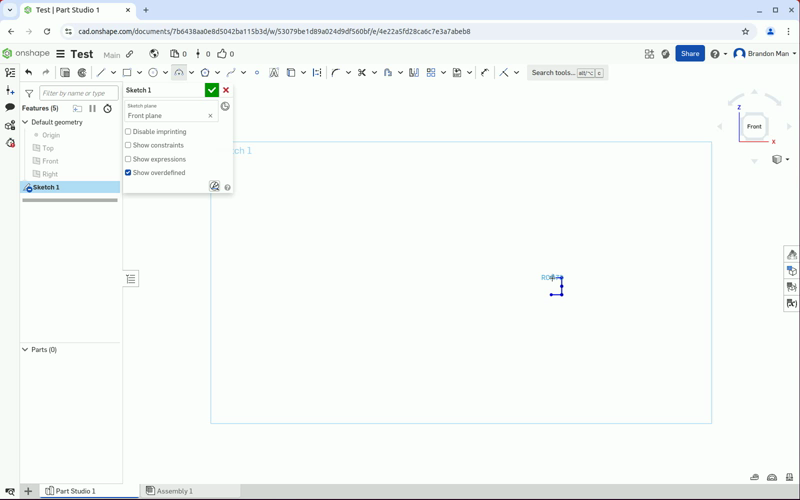
scroll(6)
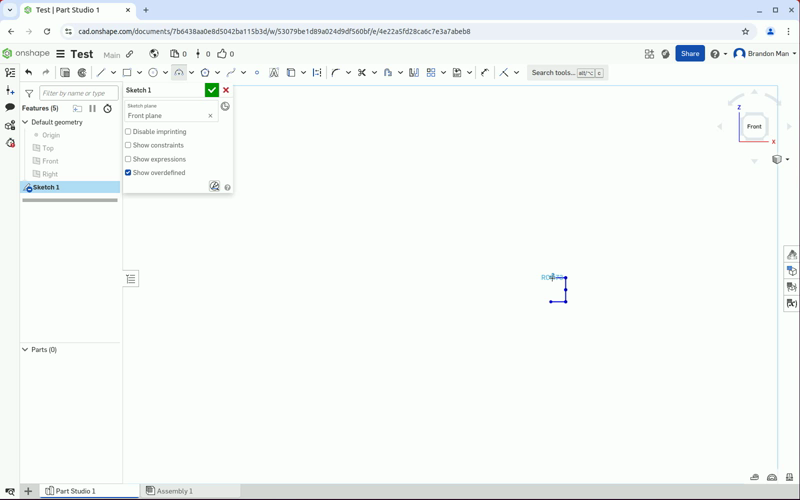
scroll(6)
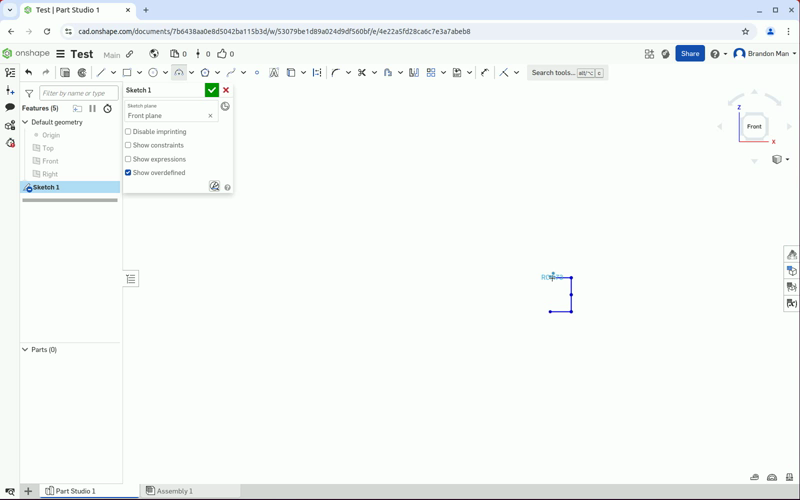
scroll(6)
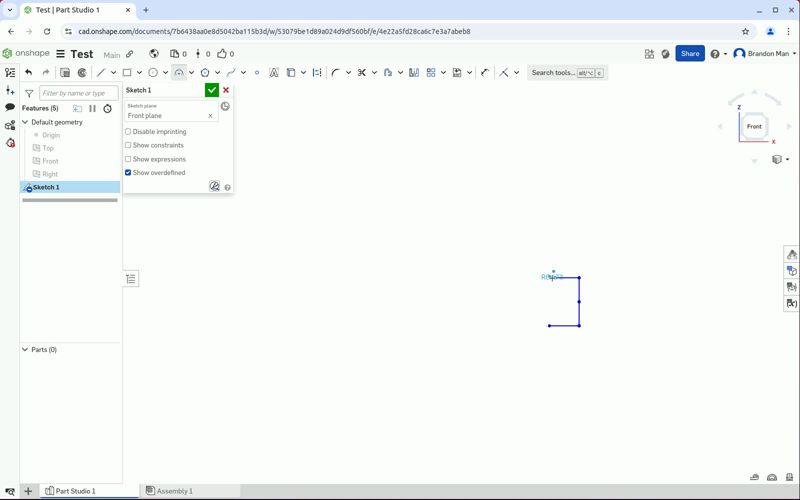
scroll(6)
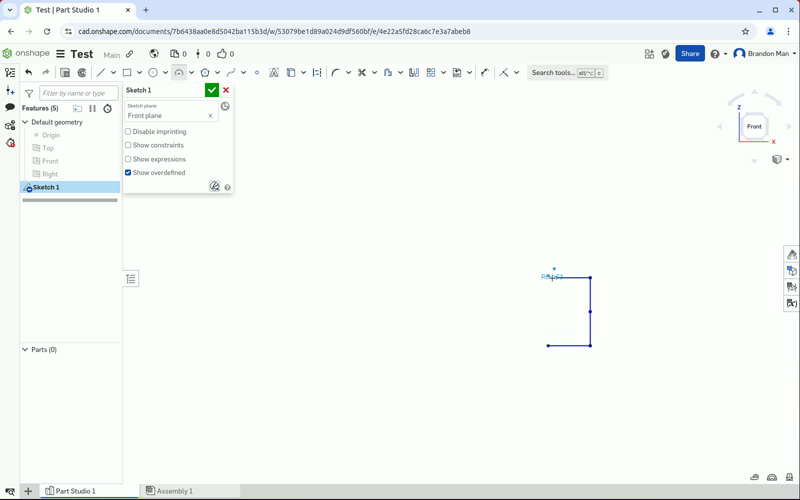
scroll(6)
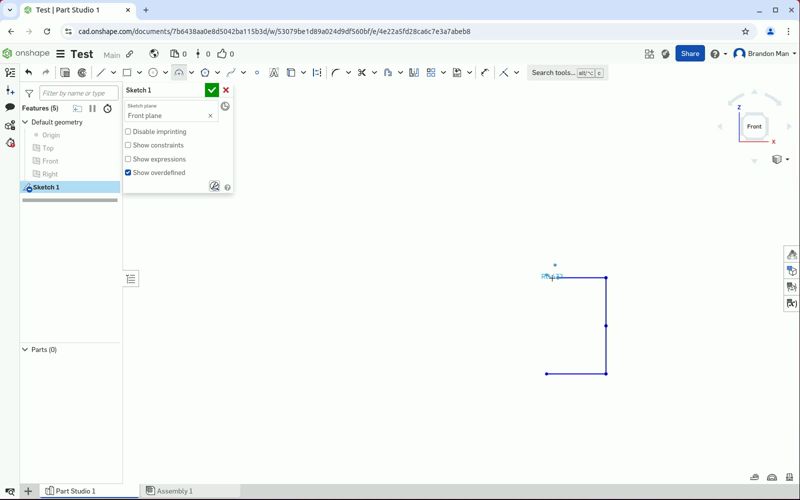
scroll(6)
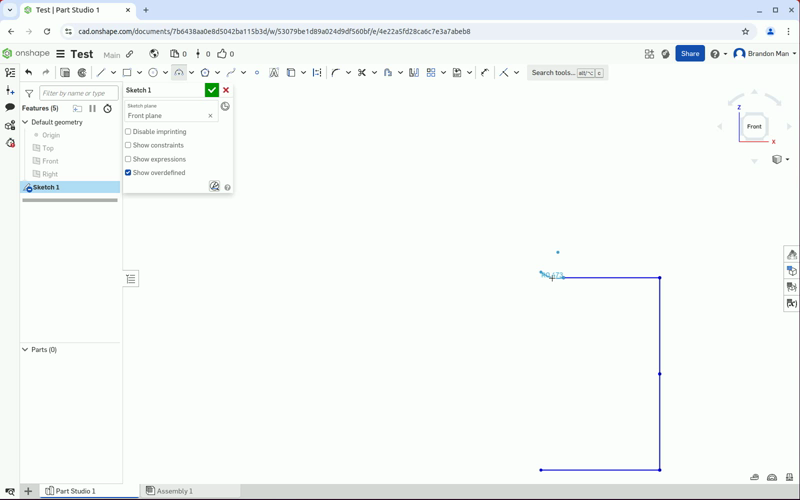
click(552, 277)
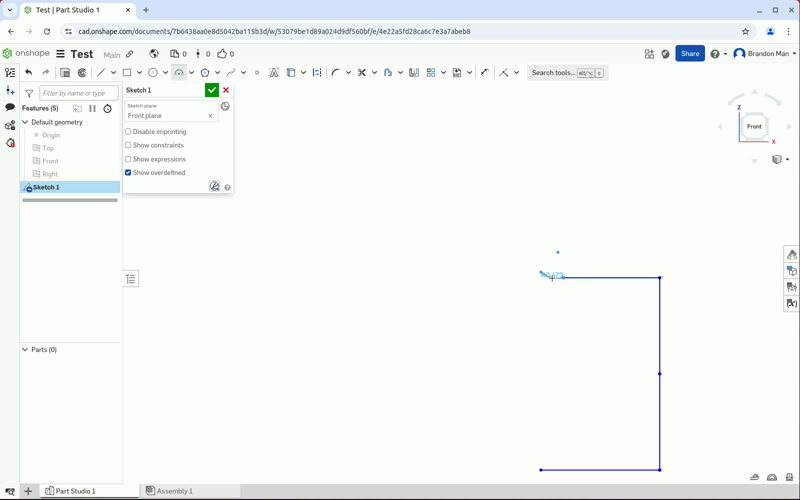
scroll(-6)
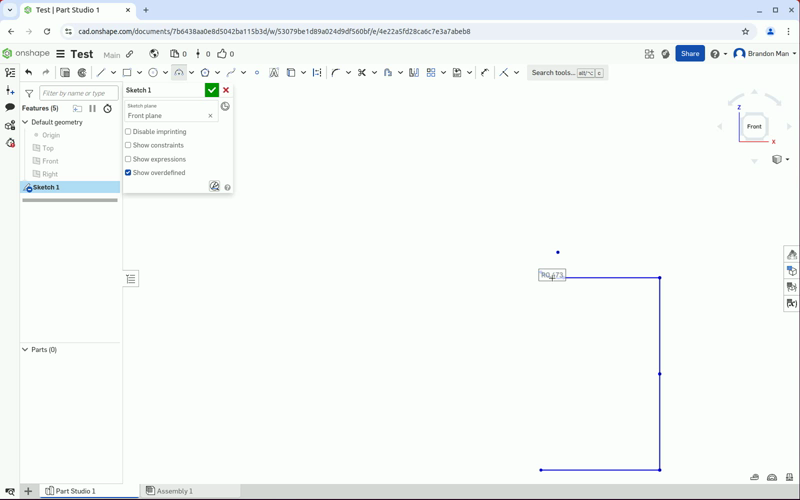
scroll(-6)
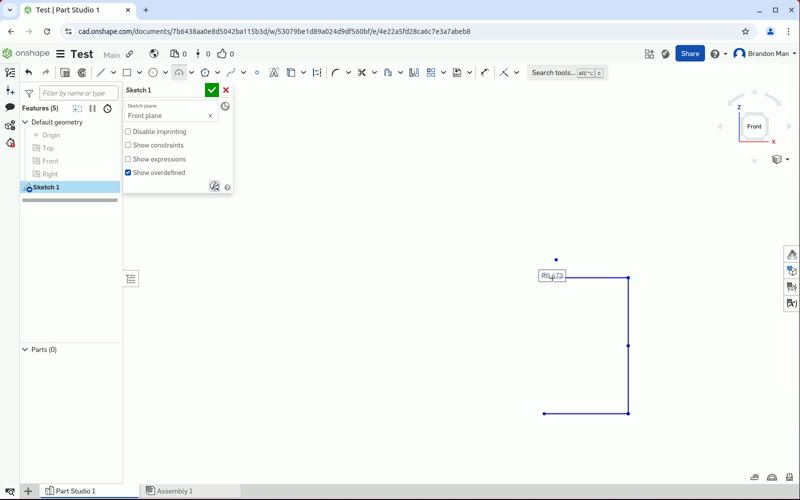
scroll(-6)
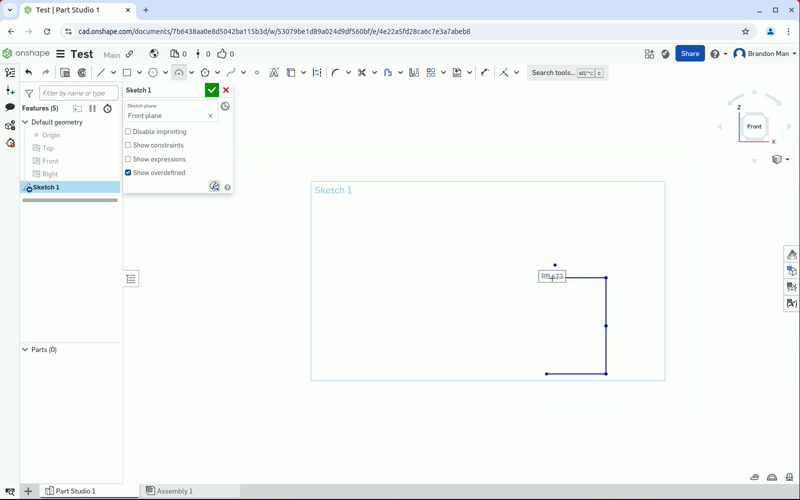
scroll(-6)
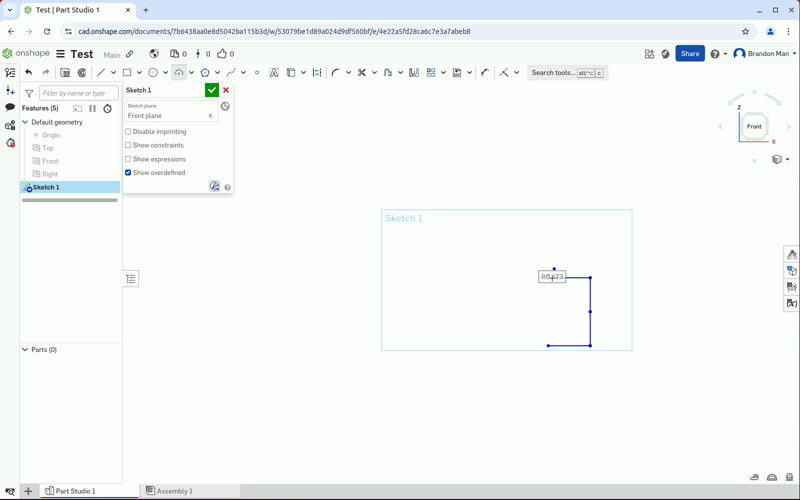
scroll(-6)
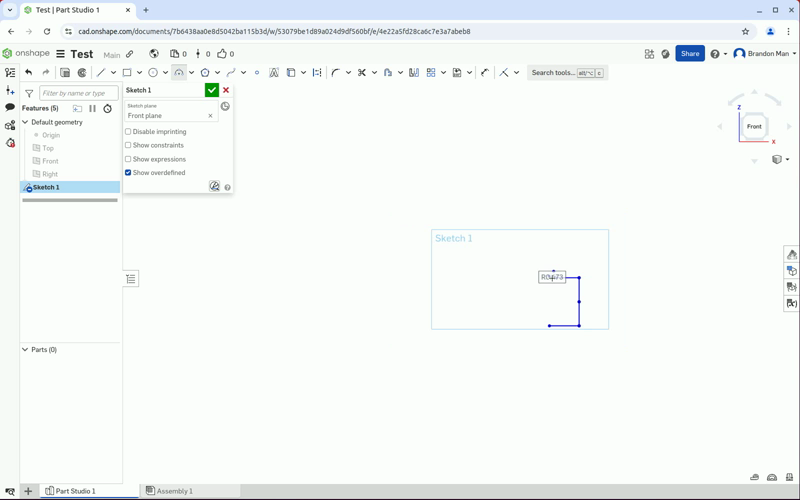
scroll(-6)
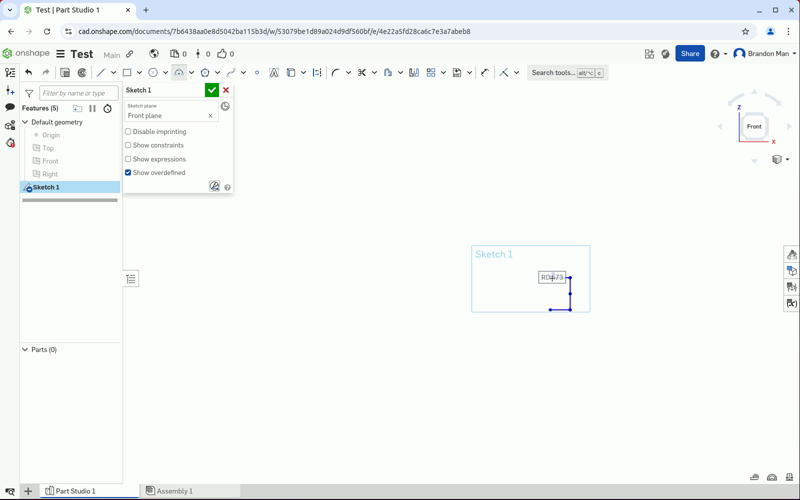
scroll(-6)
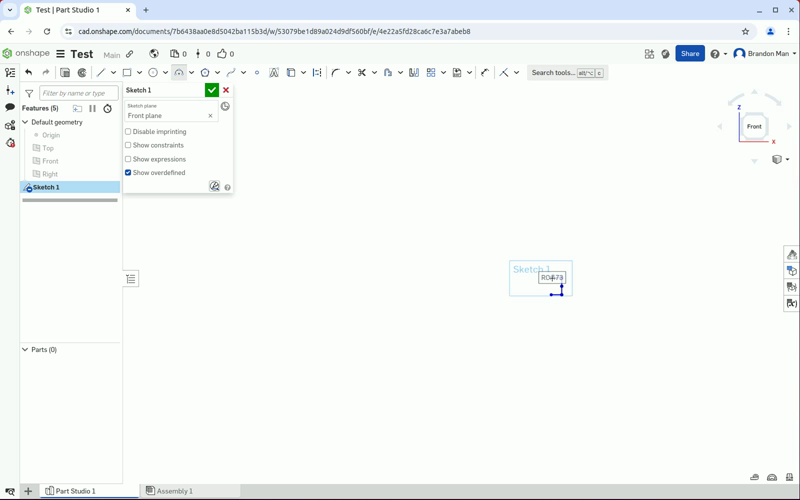
key_up(shift)
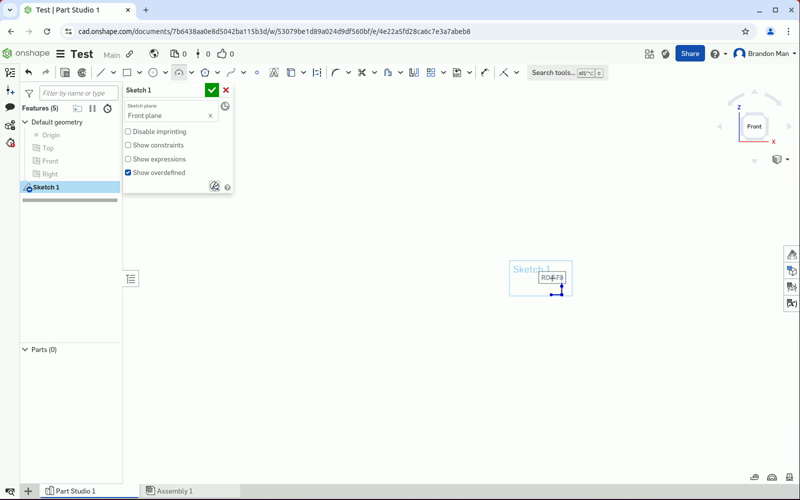
key(esc)
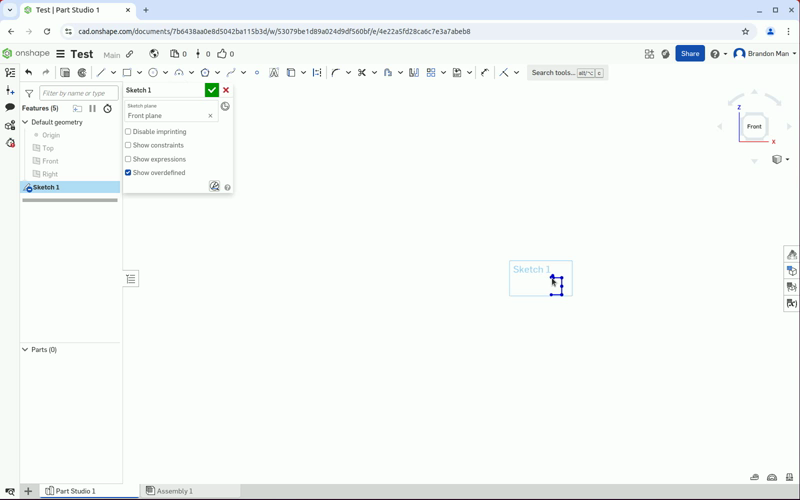
key(l)
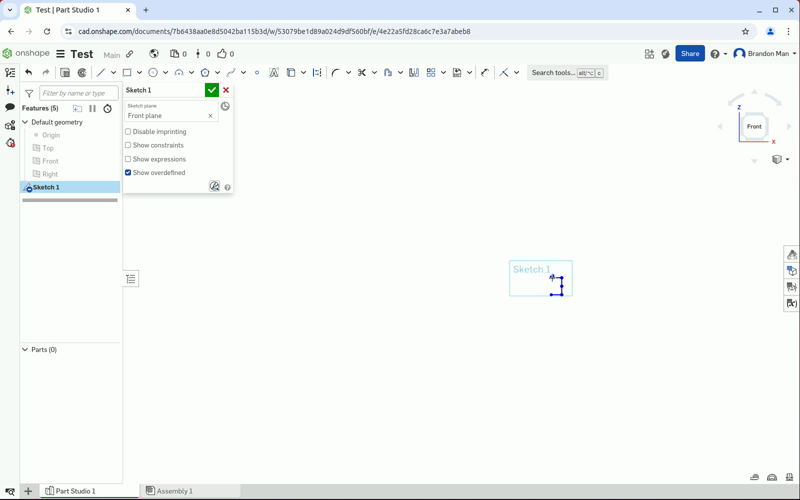
mouse_move(551, 277)
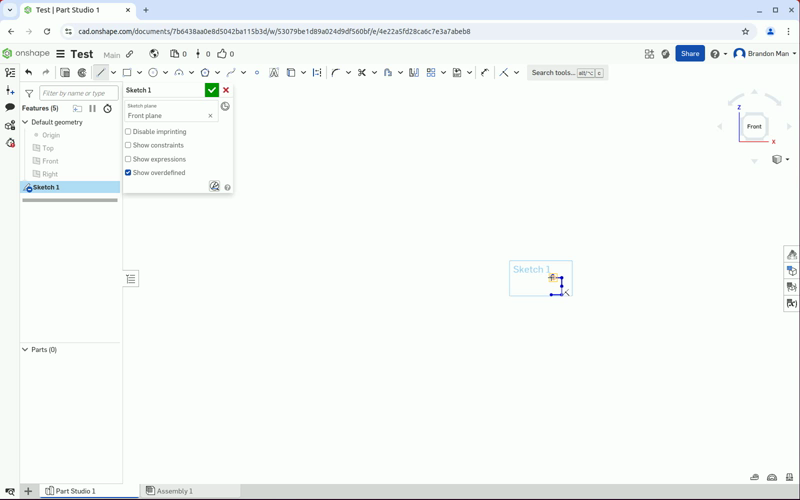
scroll(6)
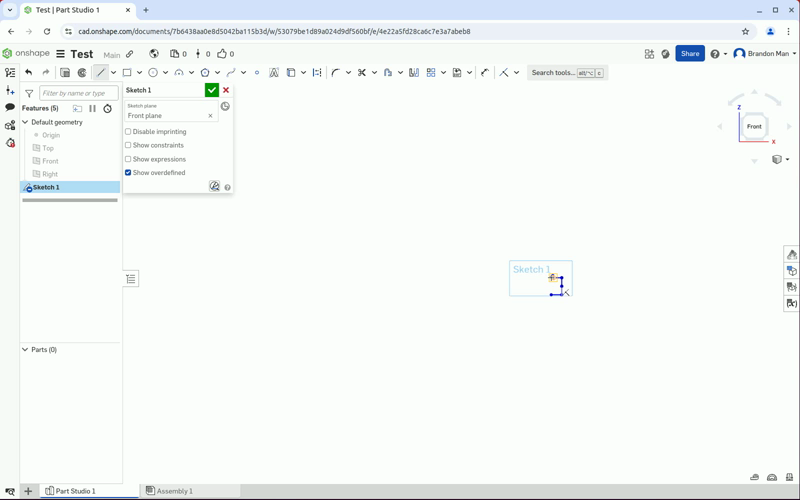
scroll(6)
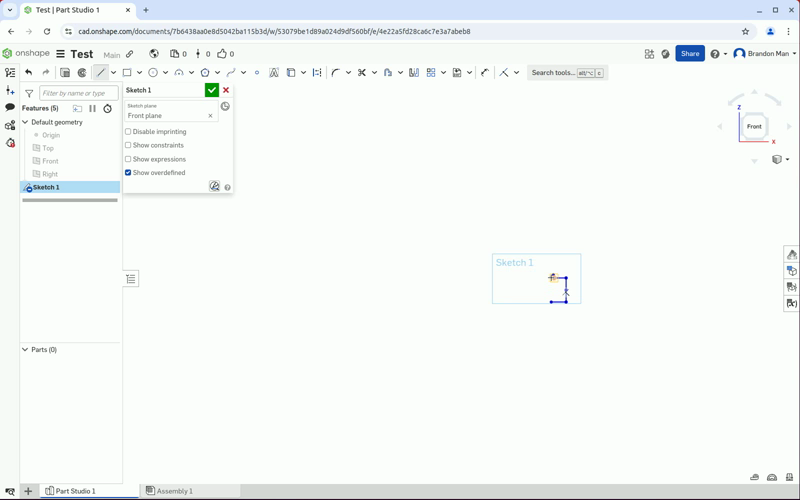
scroll(6)
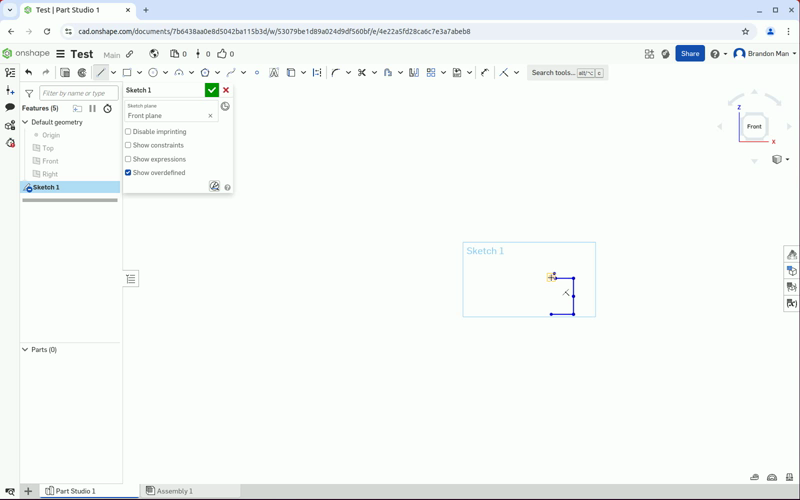
scroll(6)
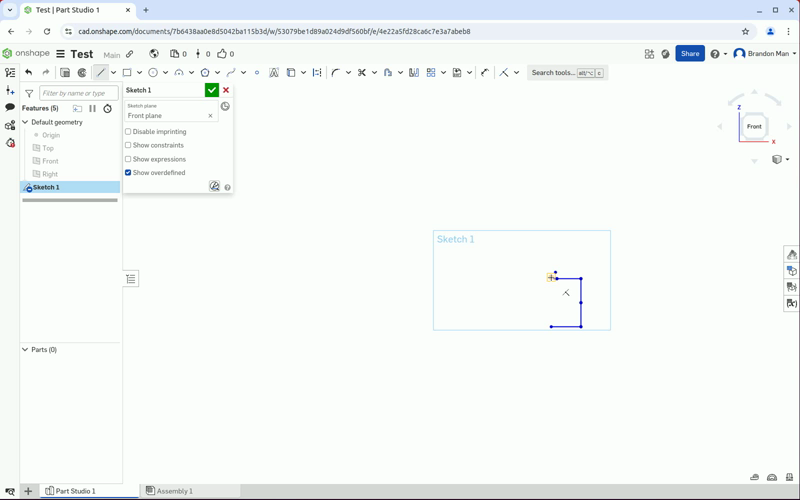
scroll(6)
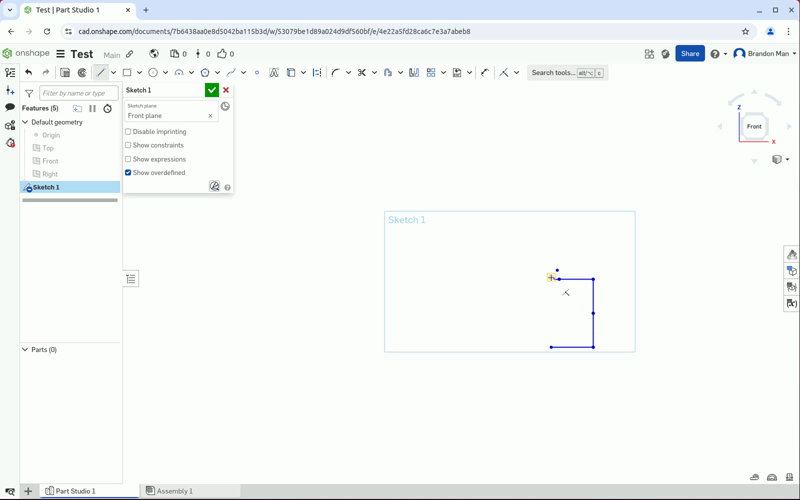
scroll(6)
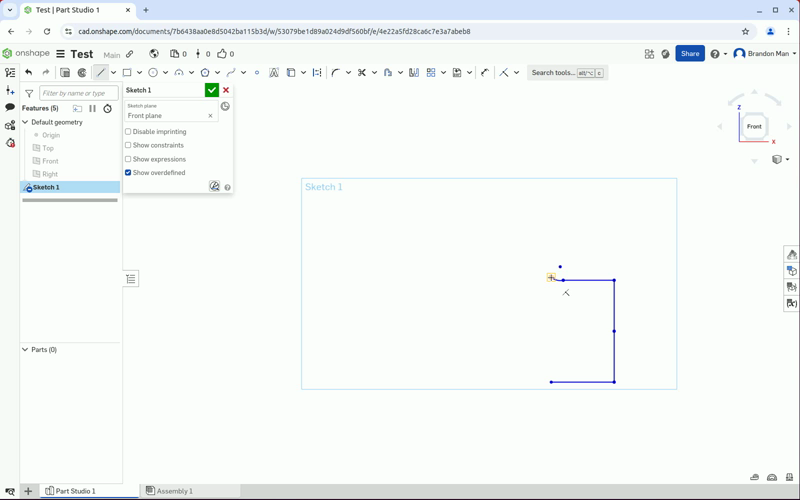
scroll(6)
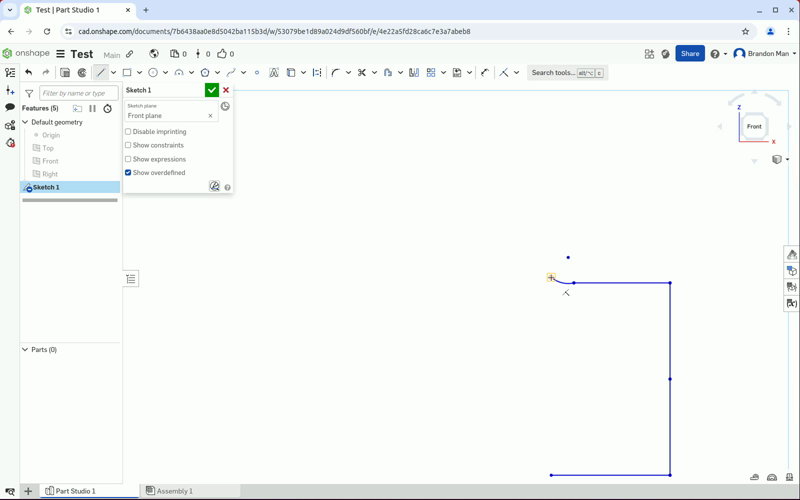
click(551, 277)
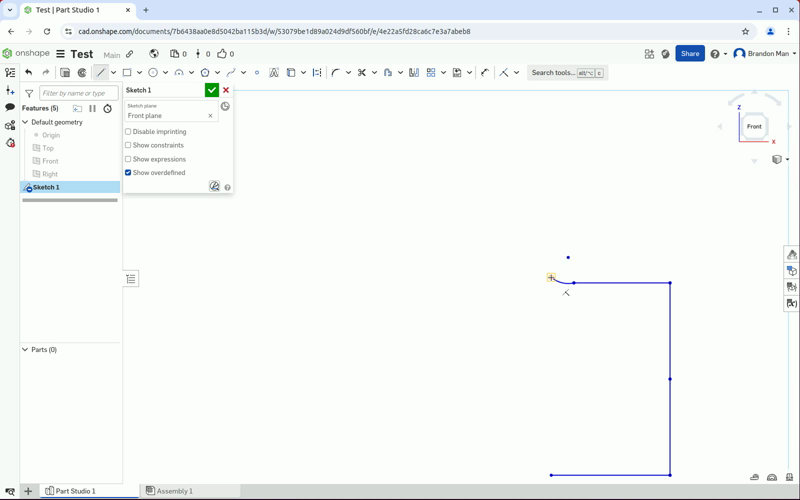
scroll(-6)
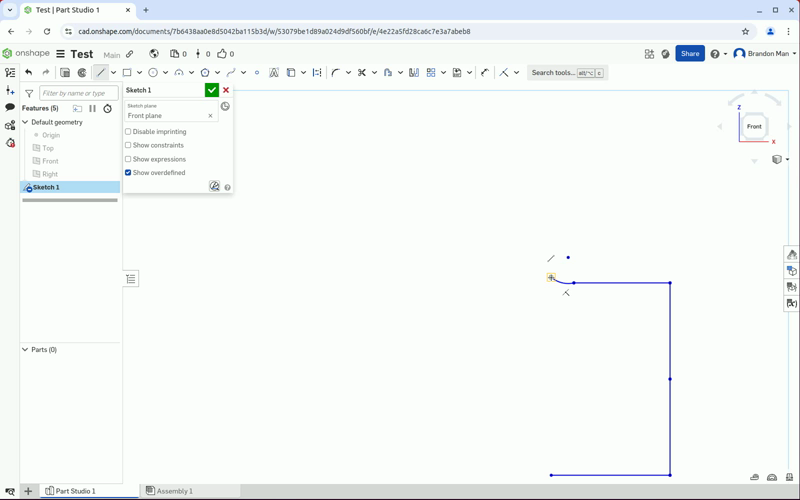
scroll(-6)
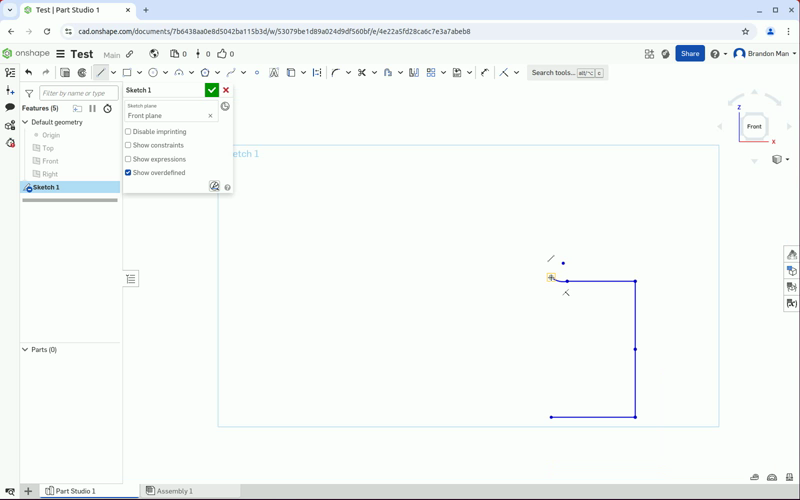
scroll(-6)
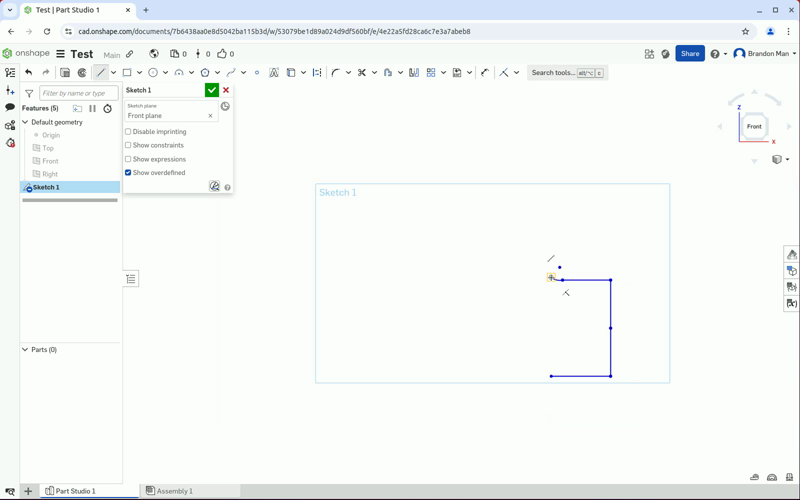
scroll(-6)
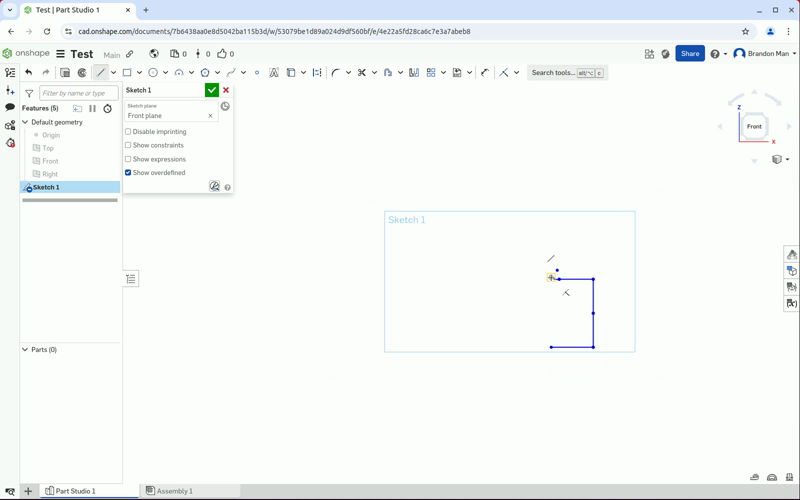
scroll(-6)
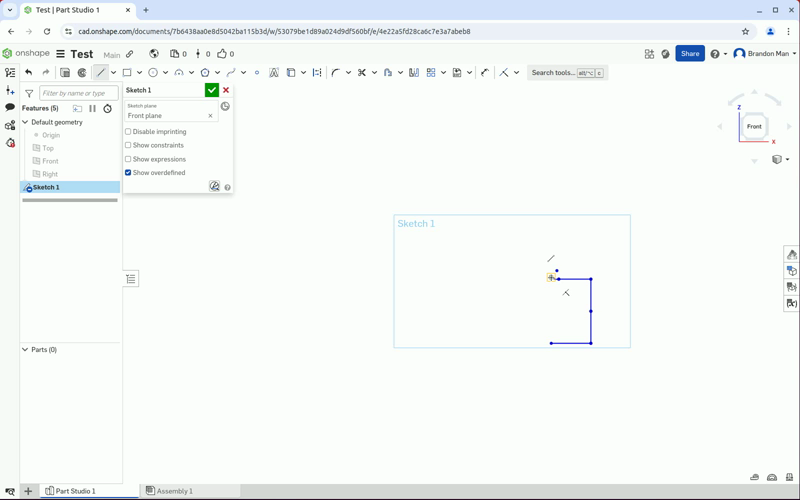
scroll(-6)
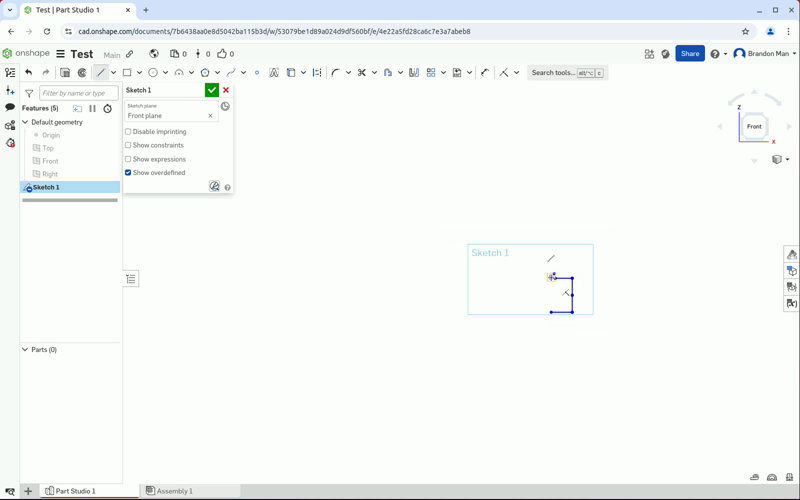
scroll(-6)
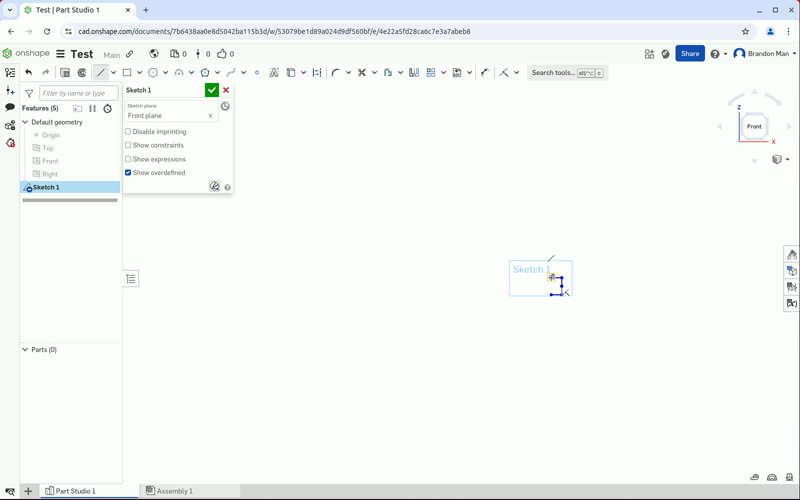
mouse_move(581, 277)
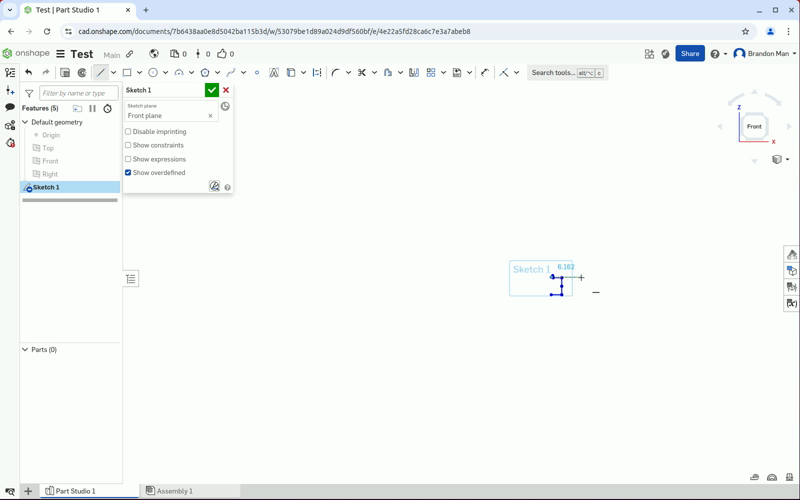
key_down(shift)
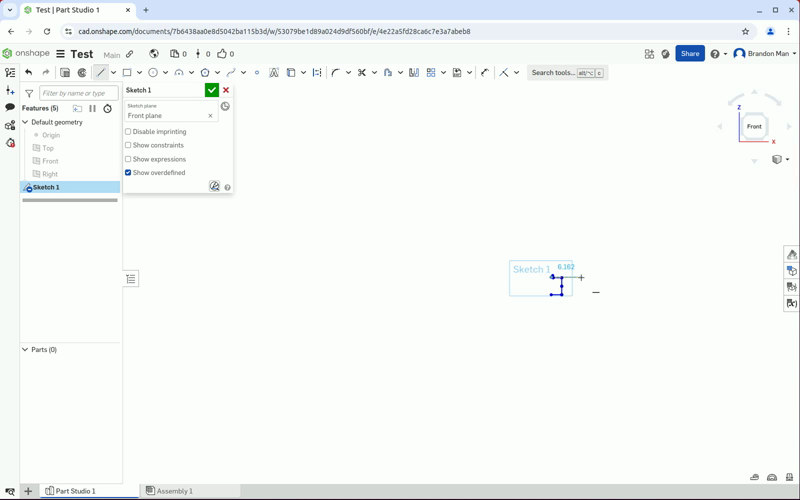
mouse_move(551, 294)
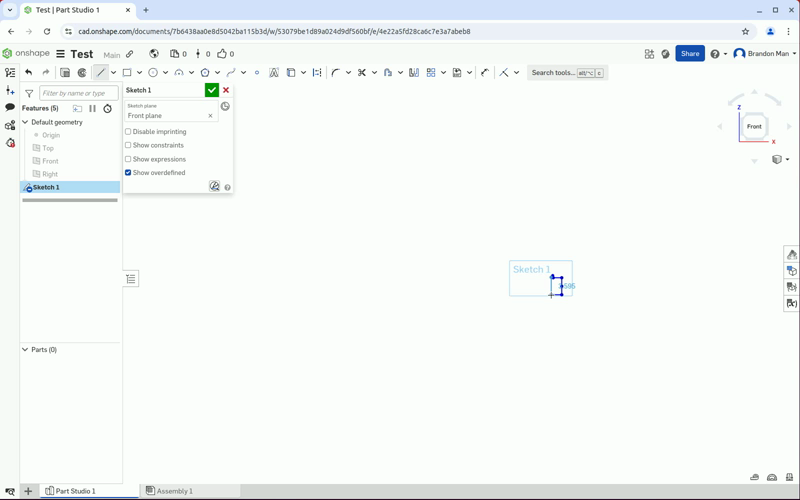
key_up(shift)
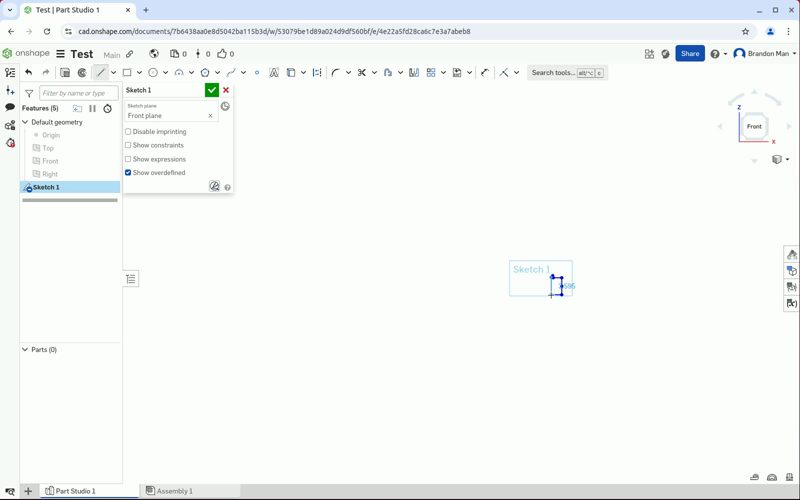
click(551, 294)
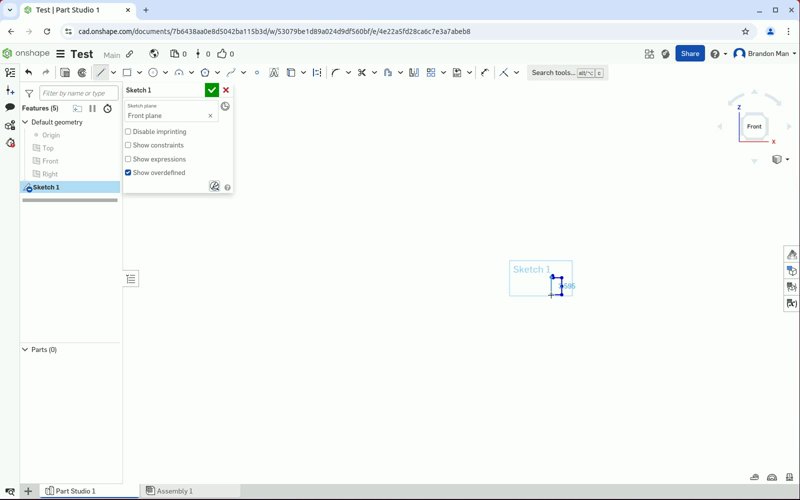
key(esc)
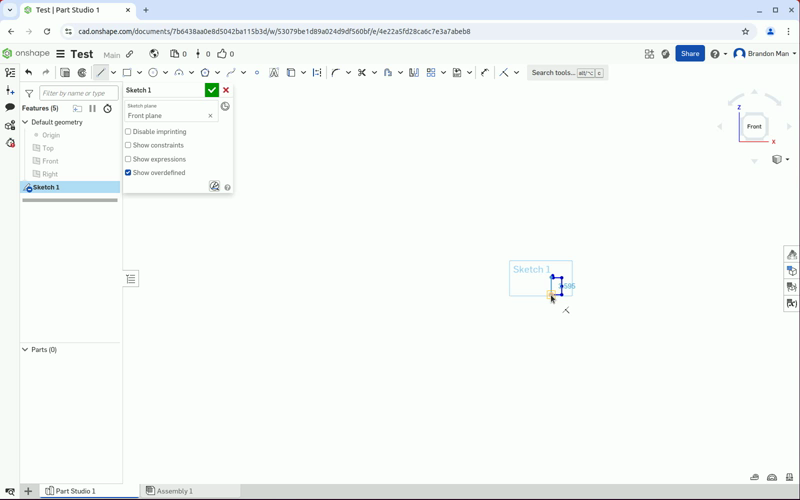
mouse_move(556, 285)
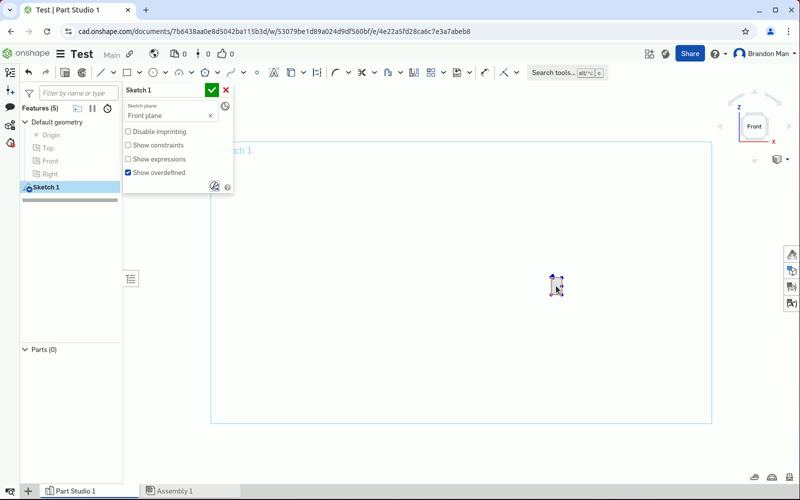
scroll(6)
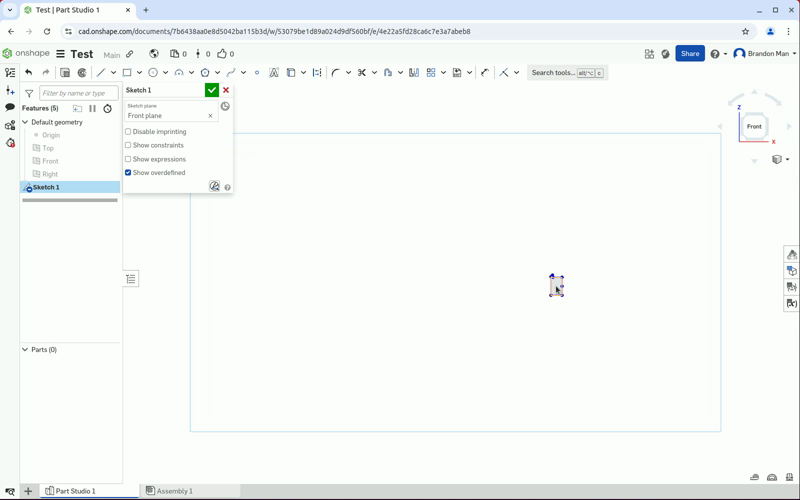
scroll(6)
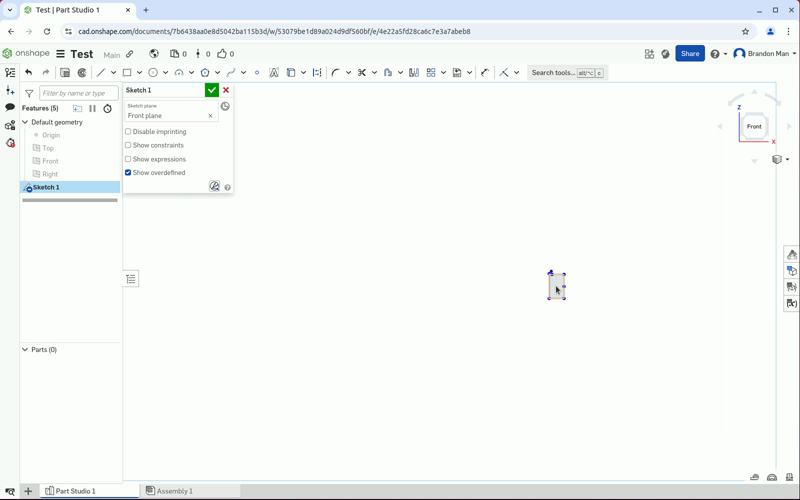
scroll(6)
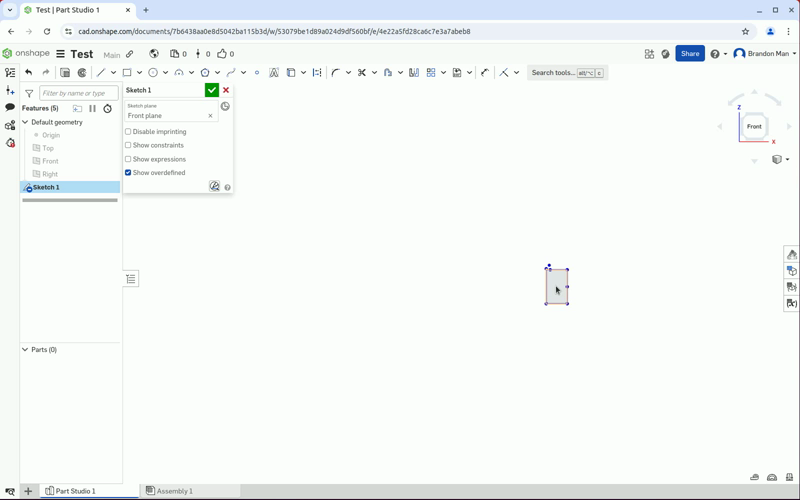
scroll(6)
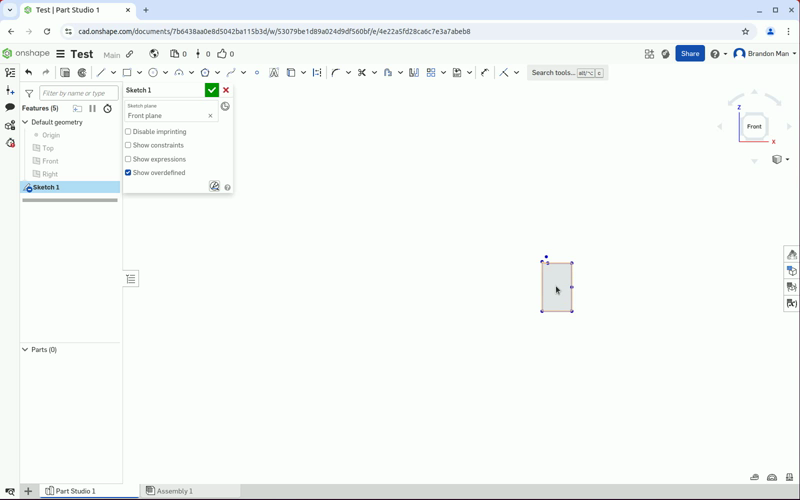
scroll(6)
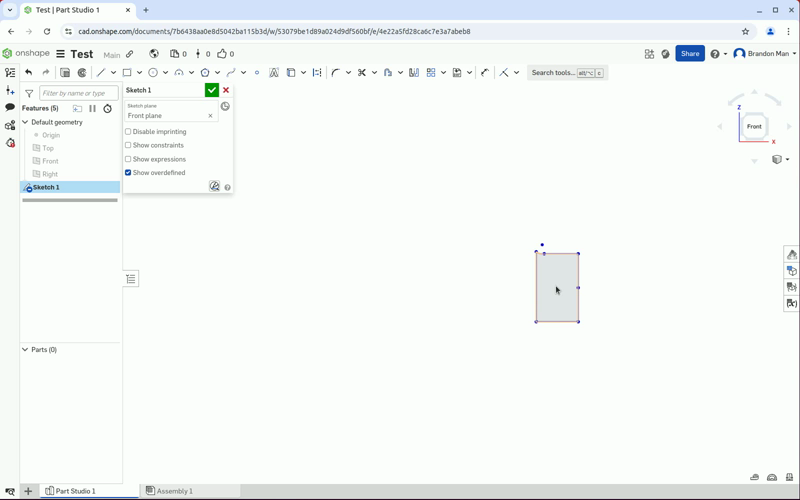
scroll(6)
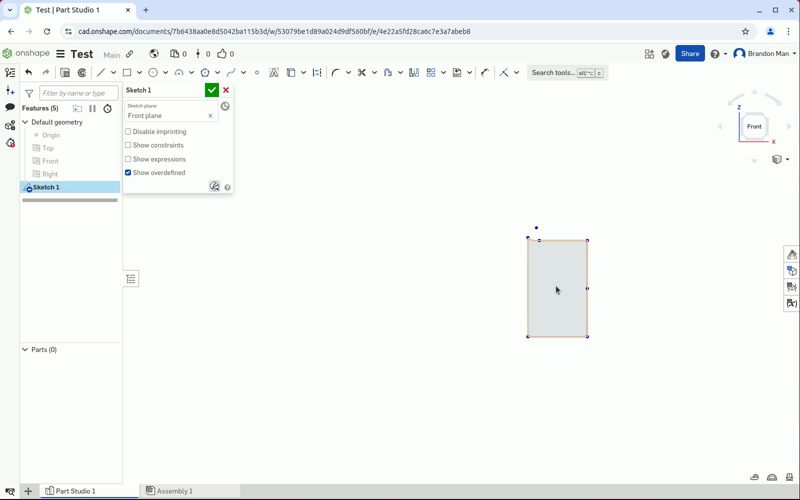
scroll(6)
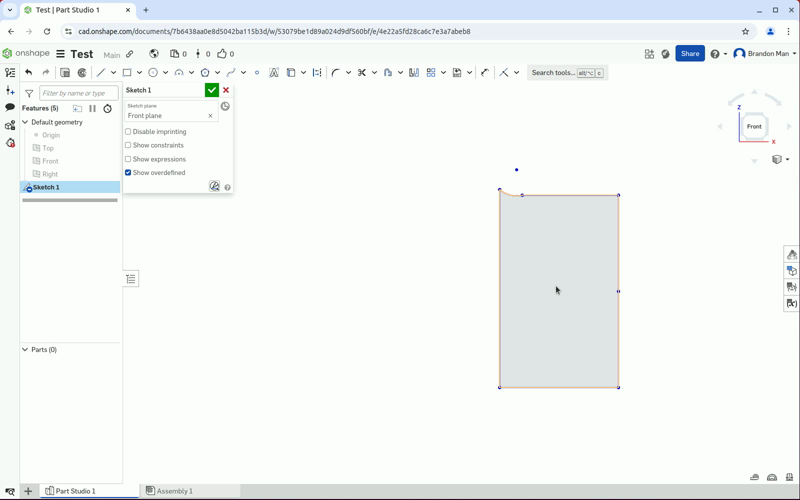
click(556, 285)
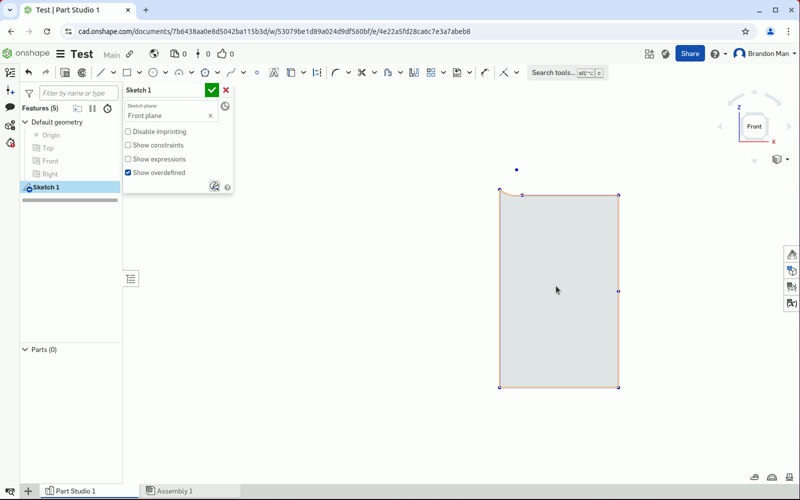
scroll(-6)
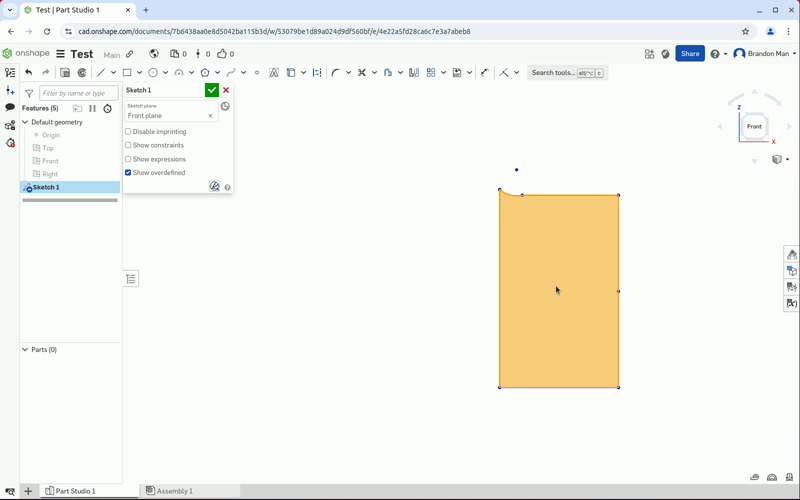
scroll(-6)
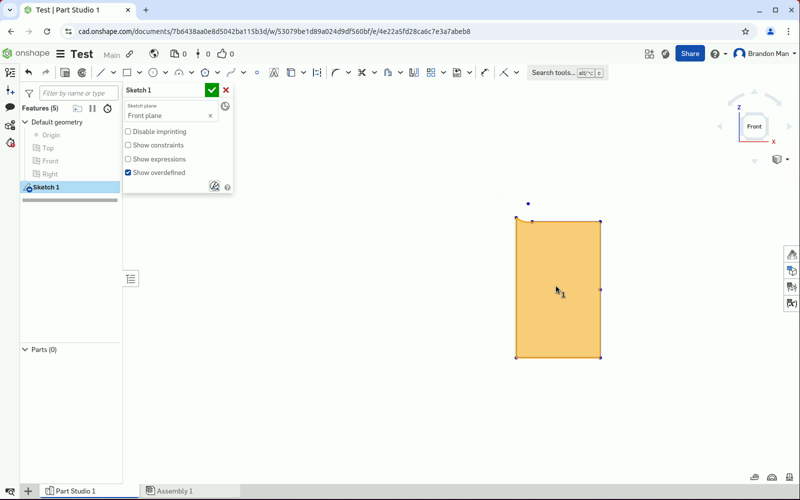
scroll(-6)
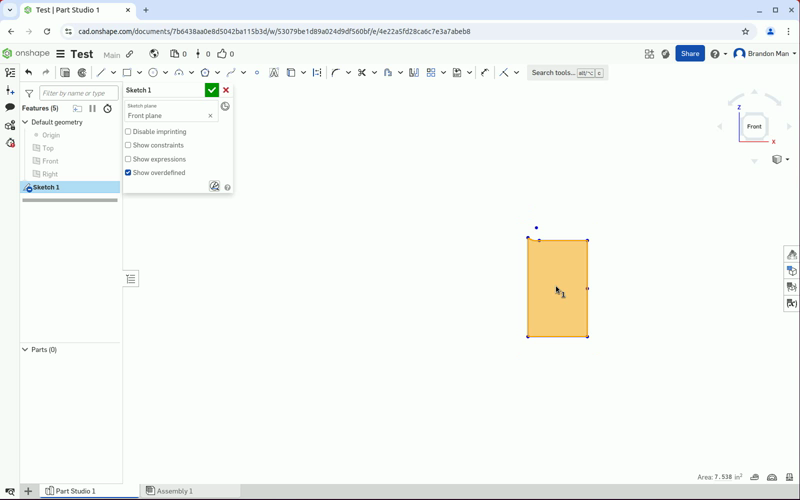
scroll(-6)
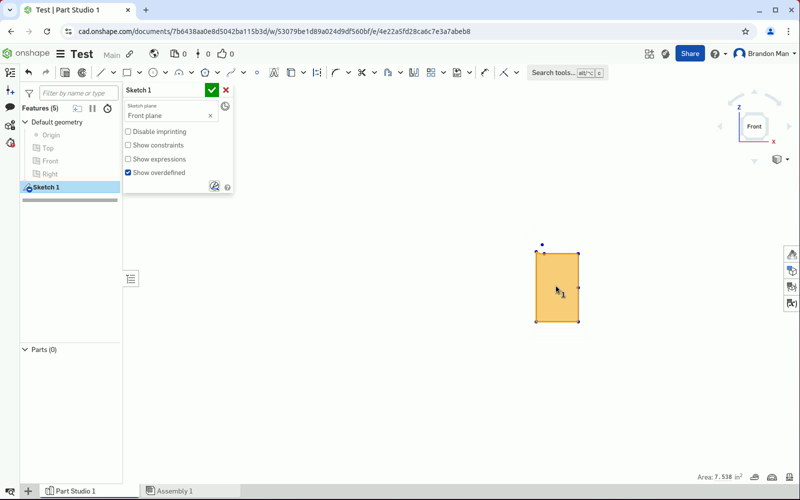
scroll(-6)
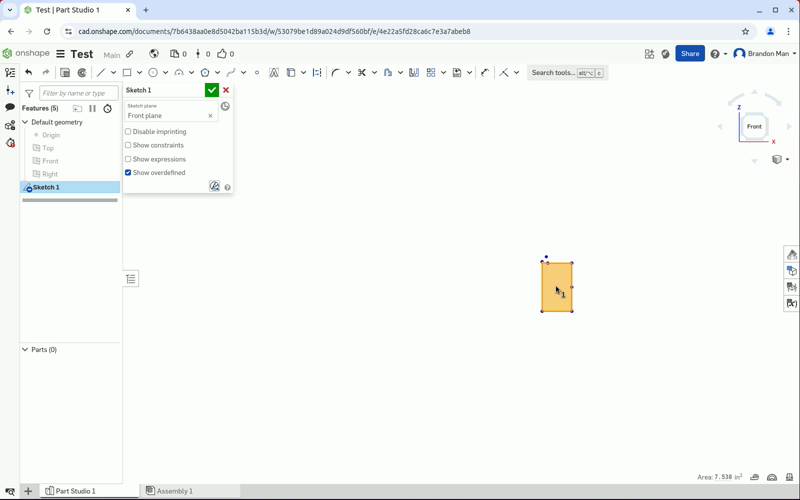
scroll(-6)
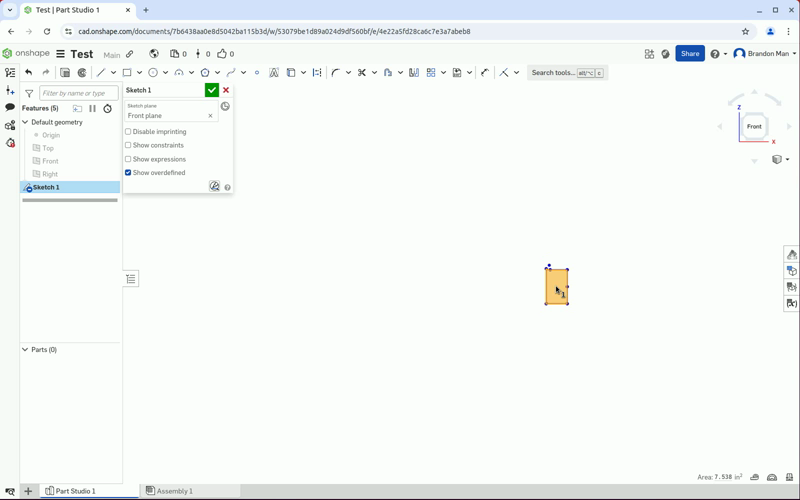
scroll(-6)
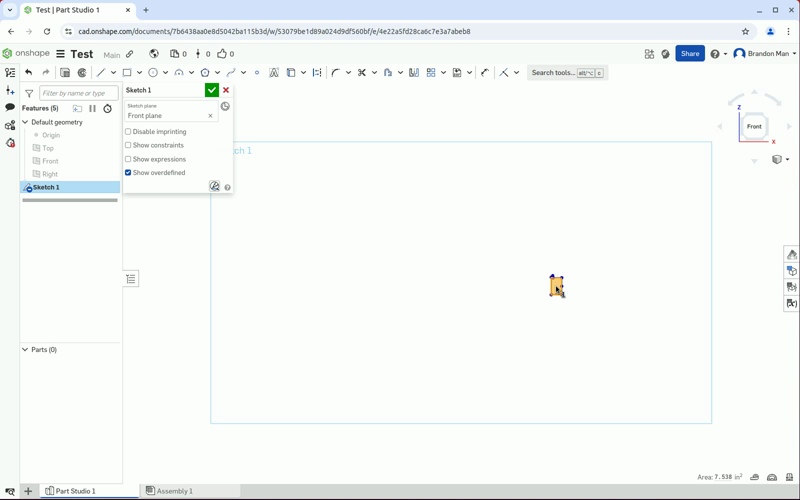
mouse_move(73, 352)
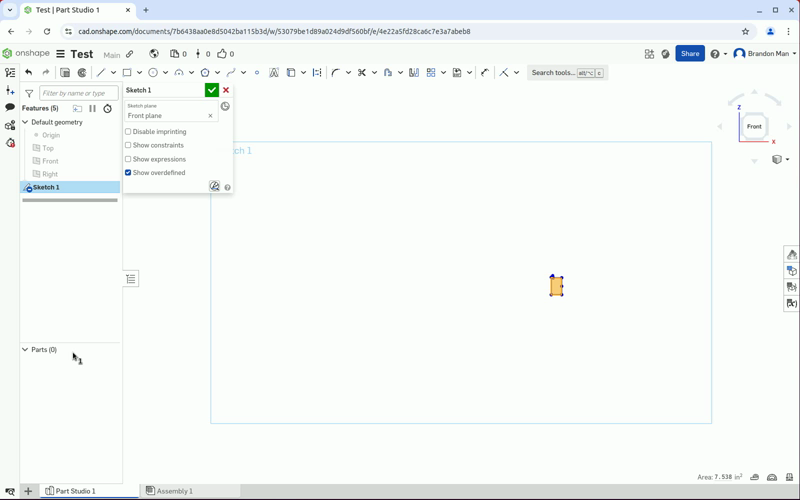
key(shift+y)
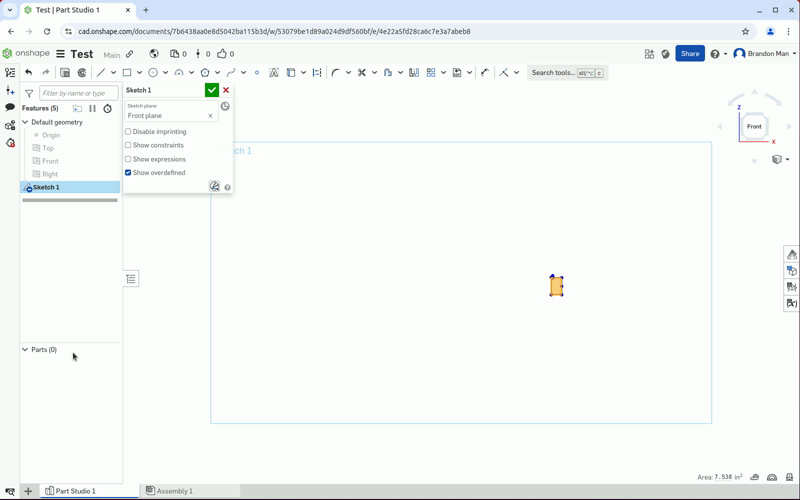
key(shift+e)
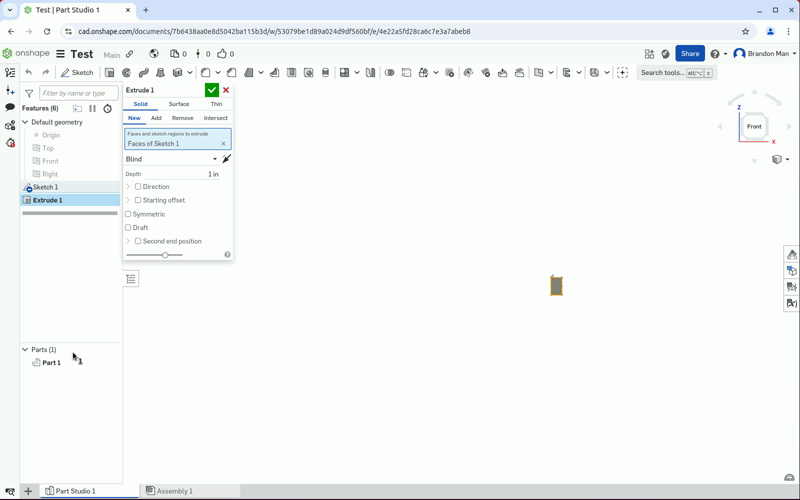
mouse_move(143, 106)
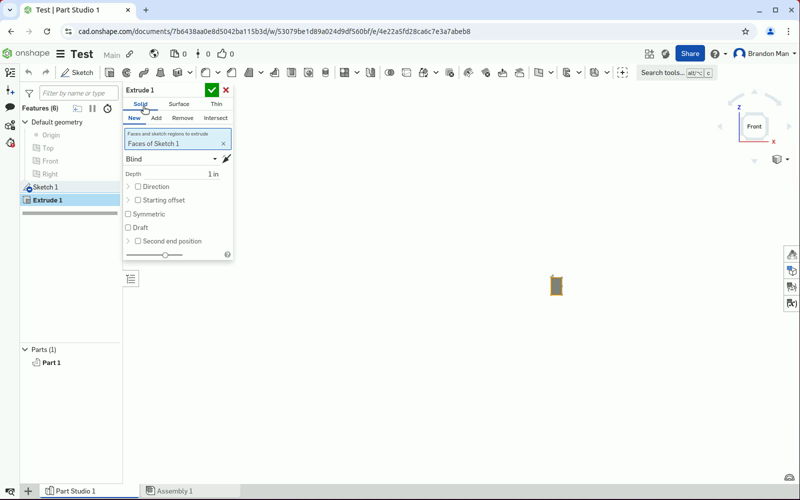
click(143, 106)
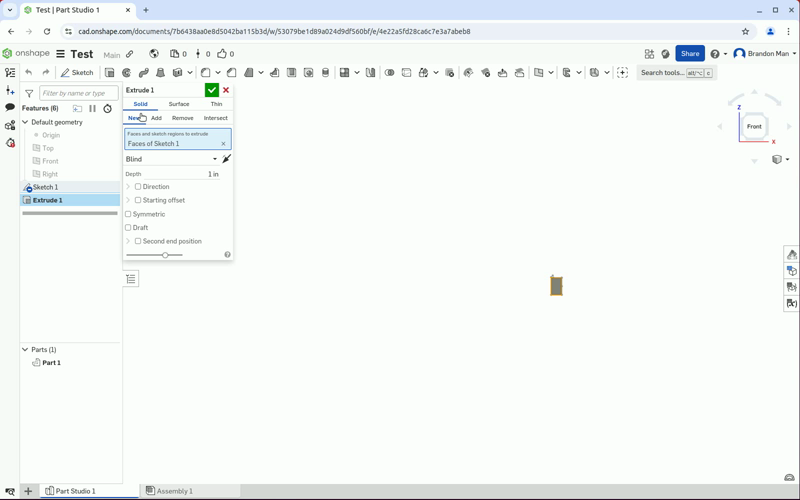
mouse_move(137, 120)
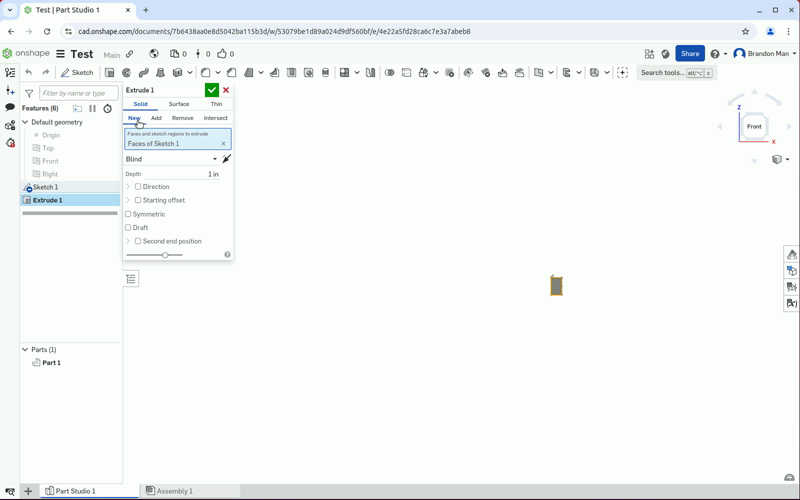
click(137, 120)
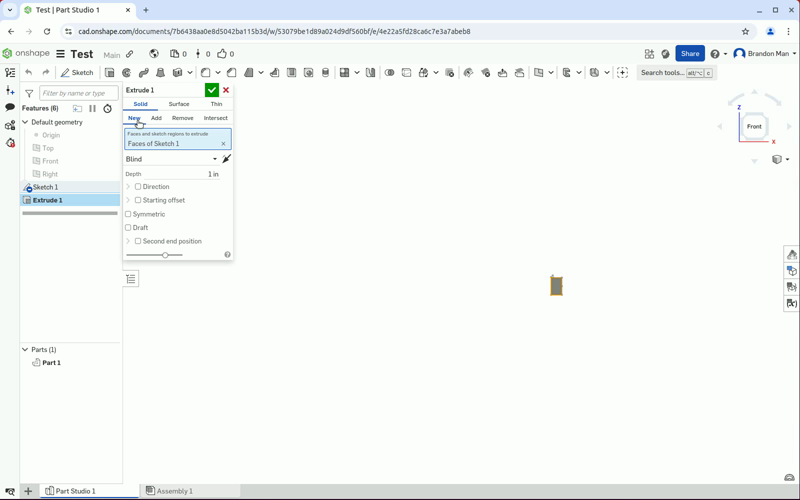
key(tab, 4)
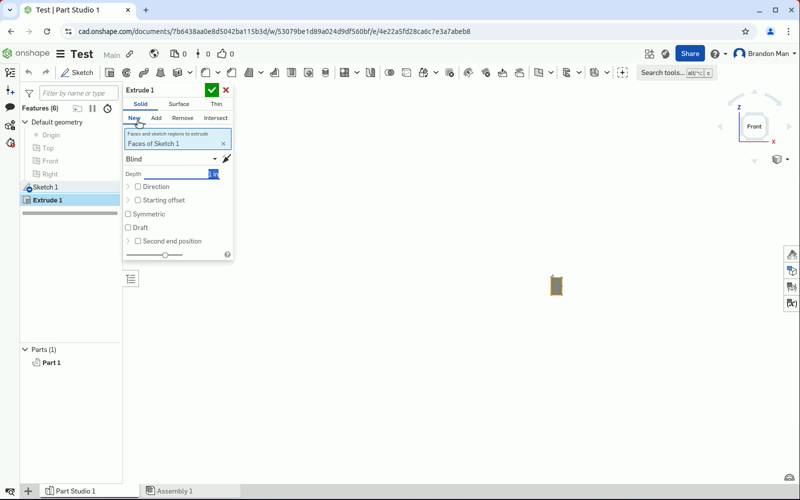
text(0.481)
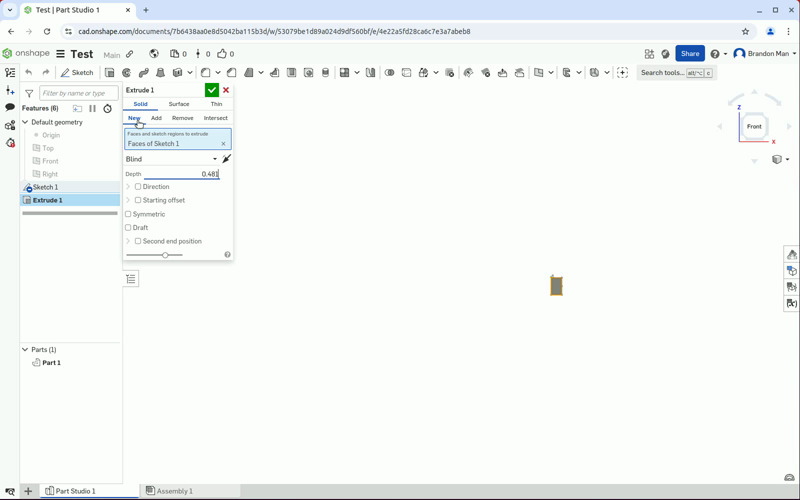
key(enter)
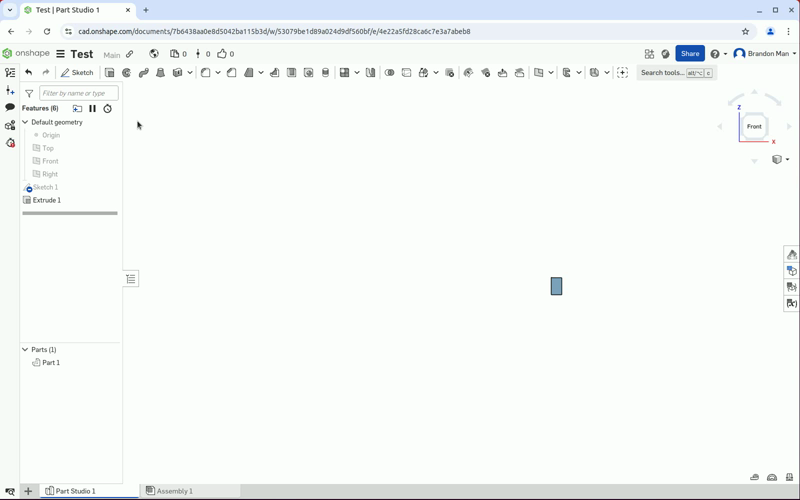
key(shift+h)
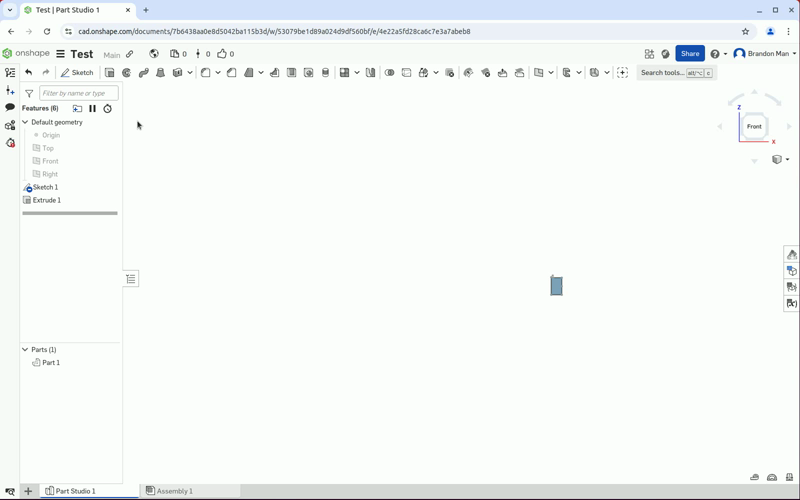
key(shift+h)
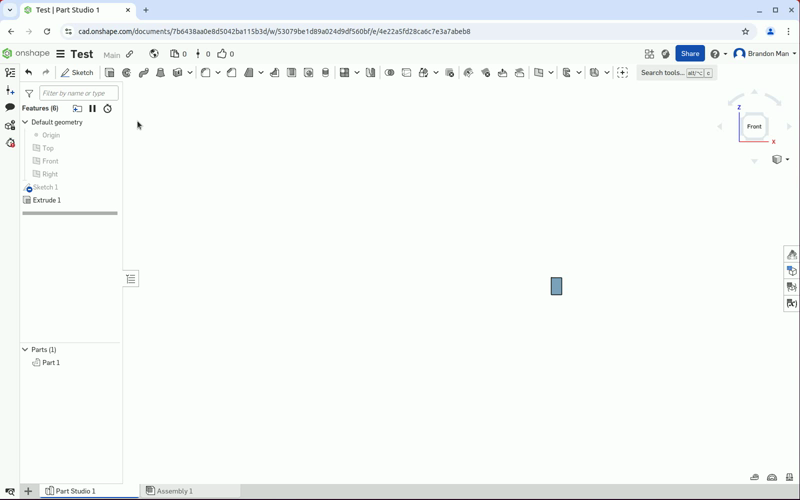
mouse_move(73, 189)
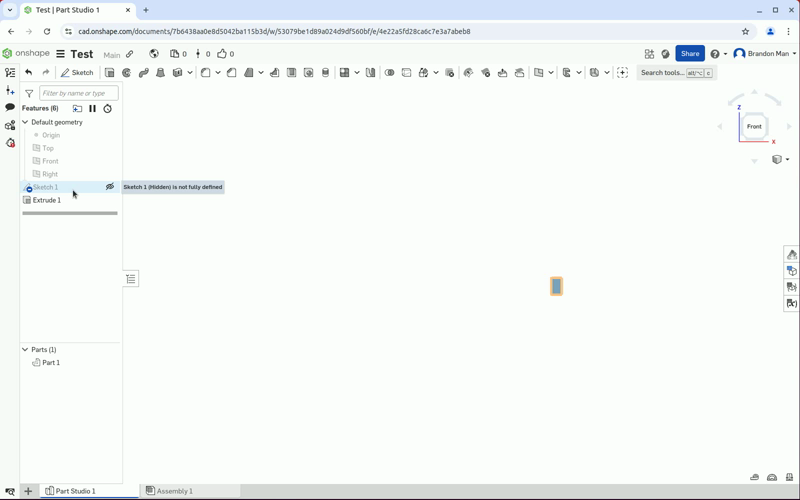
click(73, 189)
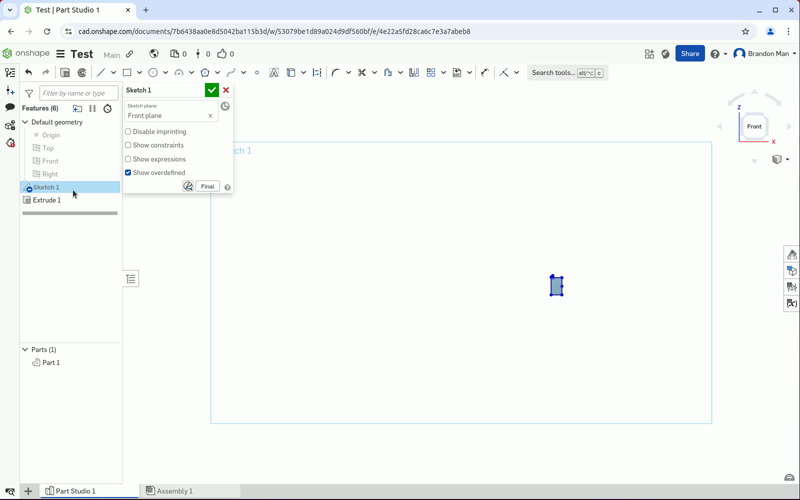
mouse_move(229, 92)
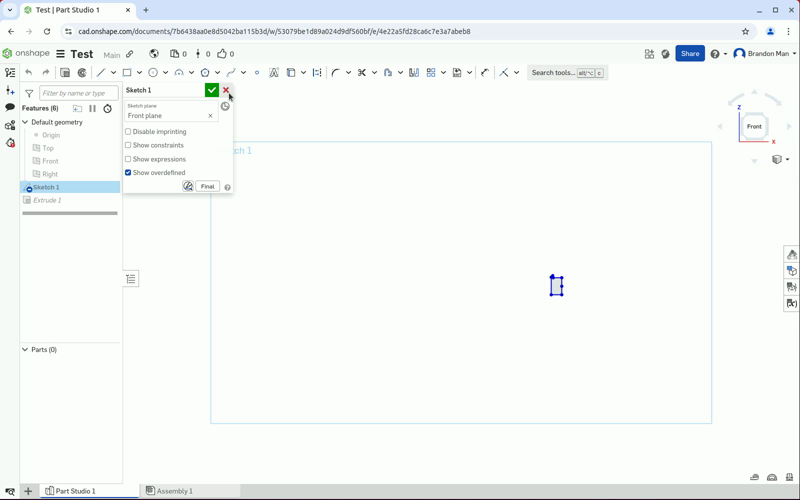
click(229, 92)
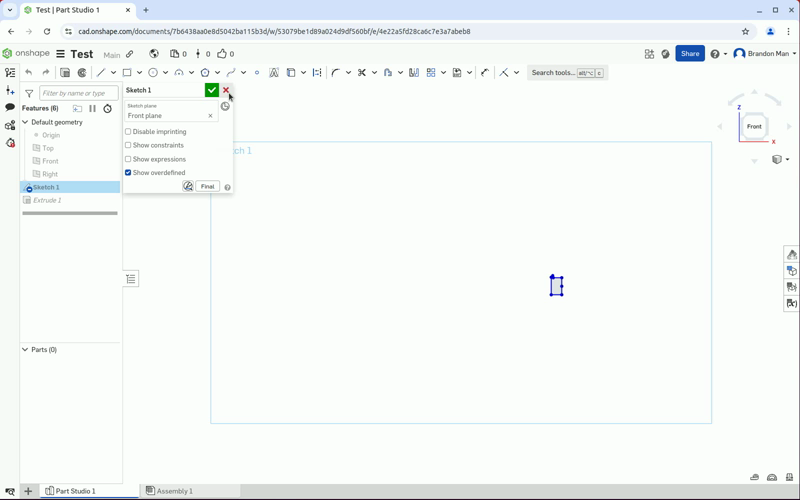
key(shift+s)
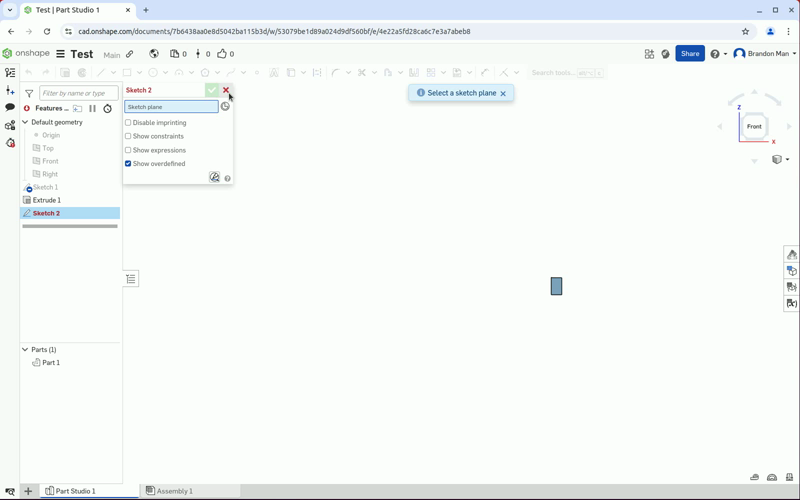
mouse_move(73, 163)
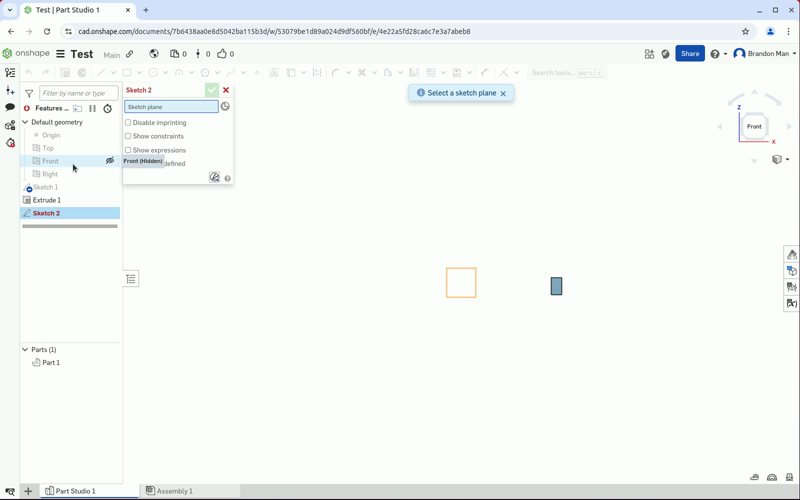
click(73, 163)
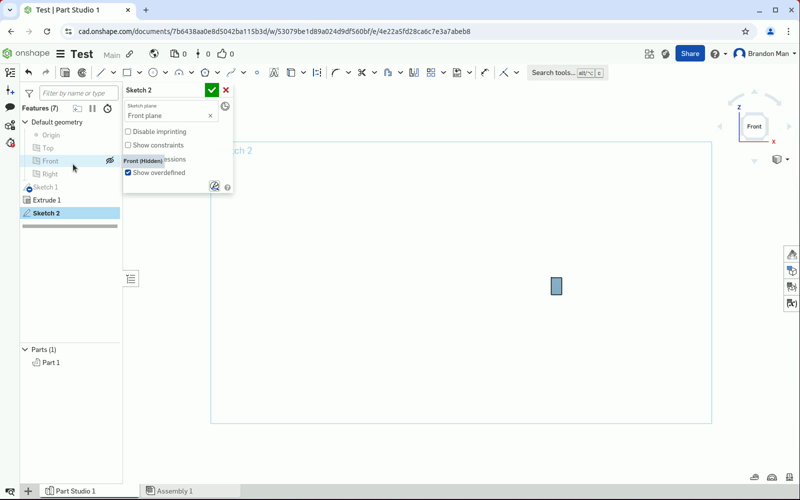
mouse_move(73, 352)
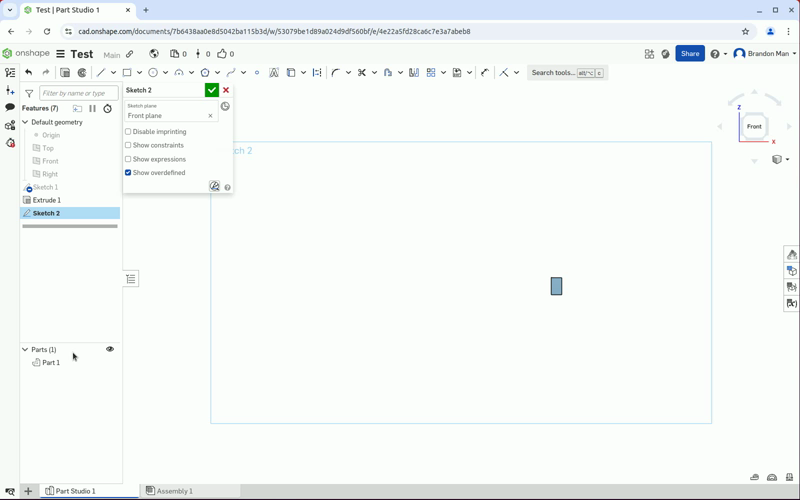
key(y)
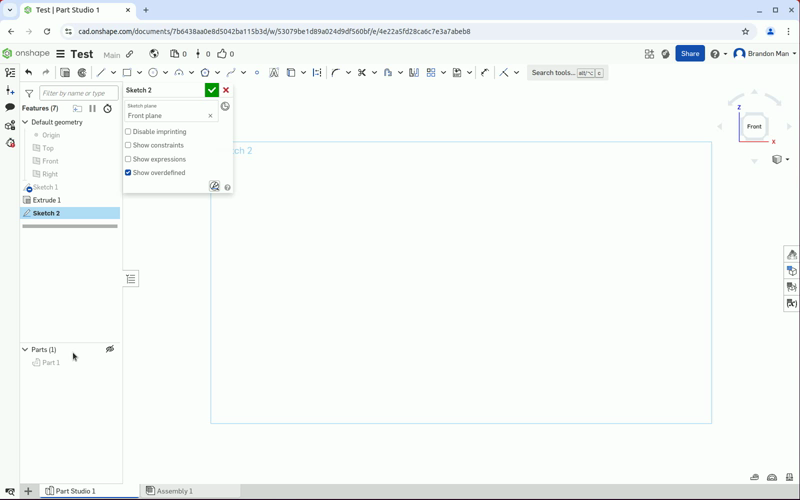
key(a)
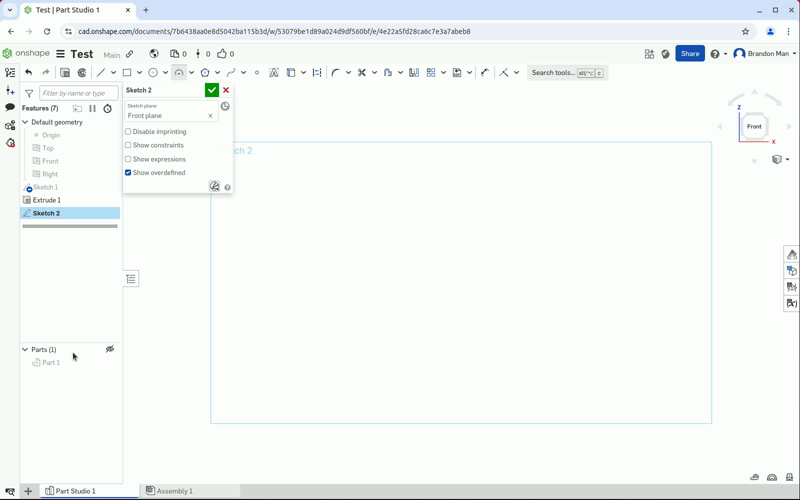
key_down(shift)
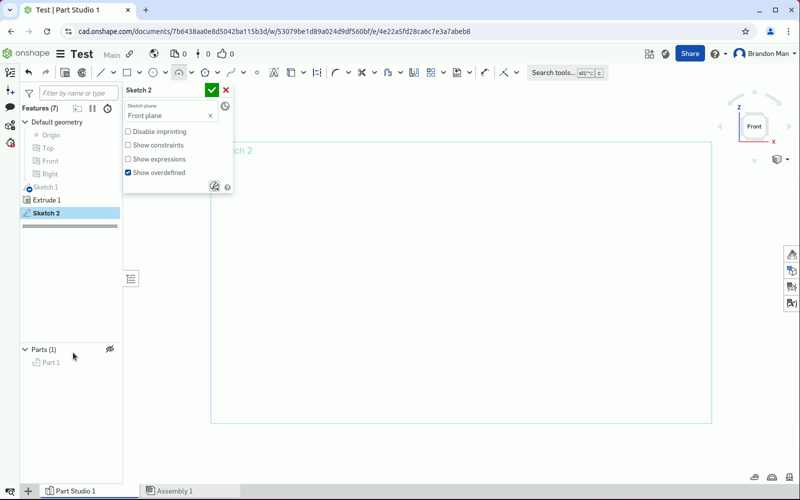
mouse_move(551, 271)
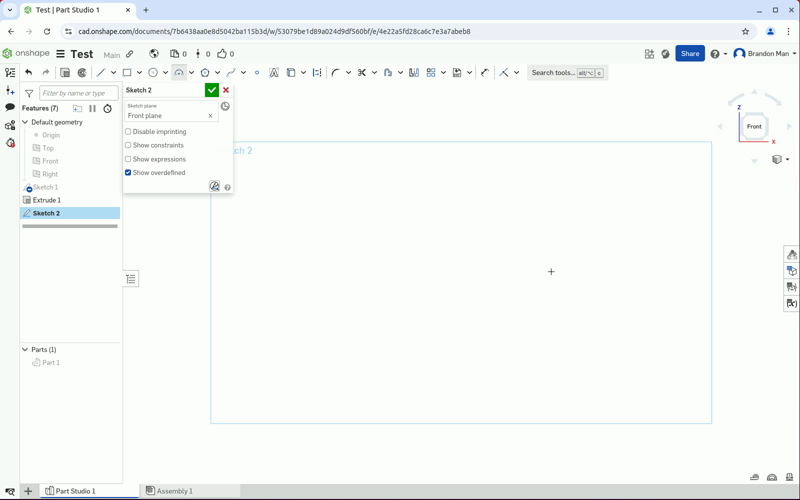
click(551, 271)
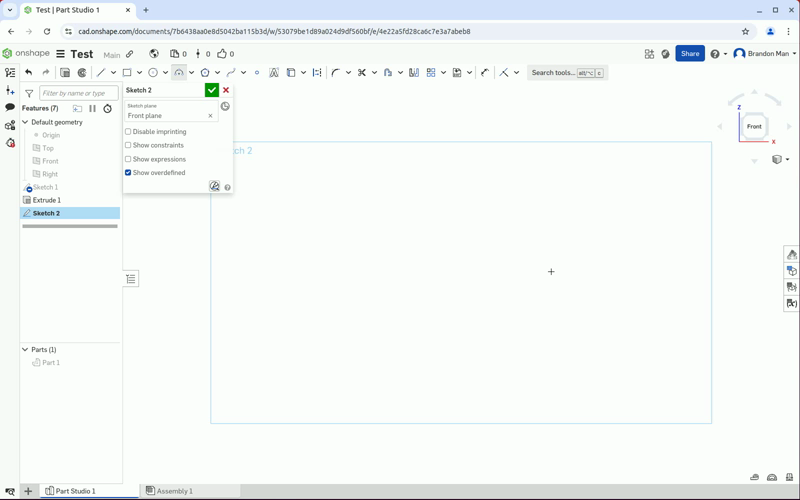
key_up(shift)
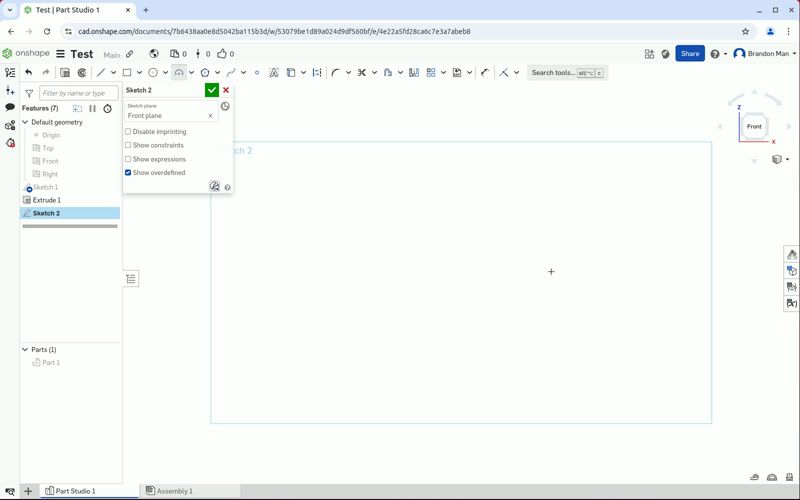
key_down(shift)
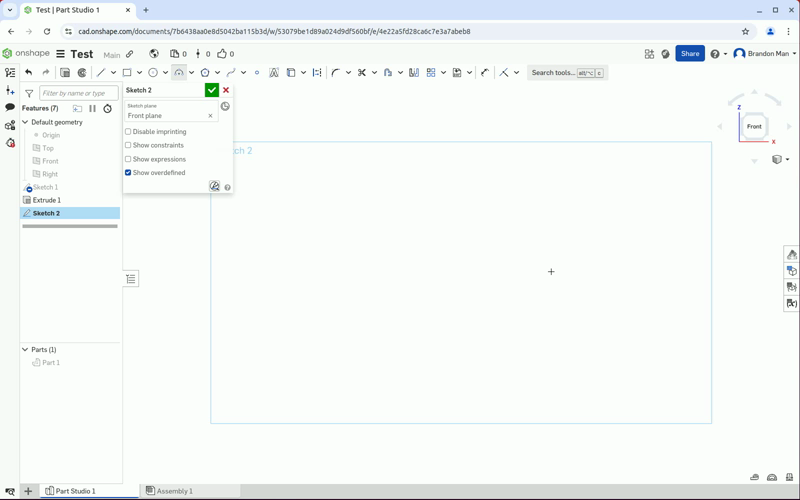
mouse_move(553, 270)
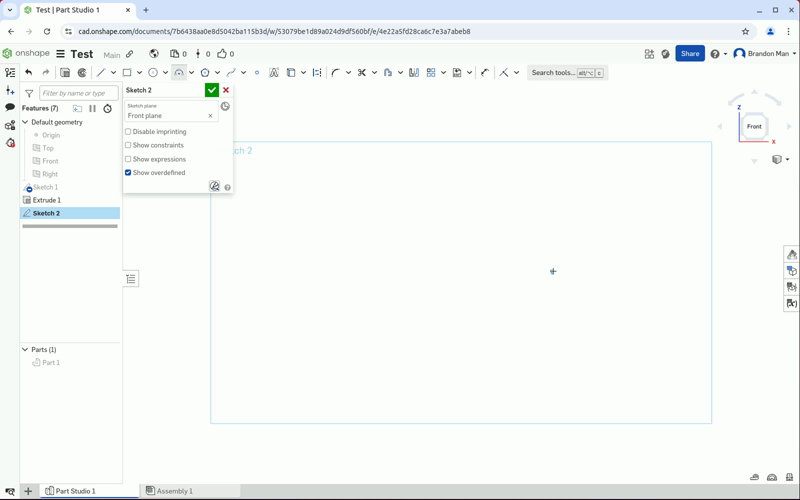
scroll(6)
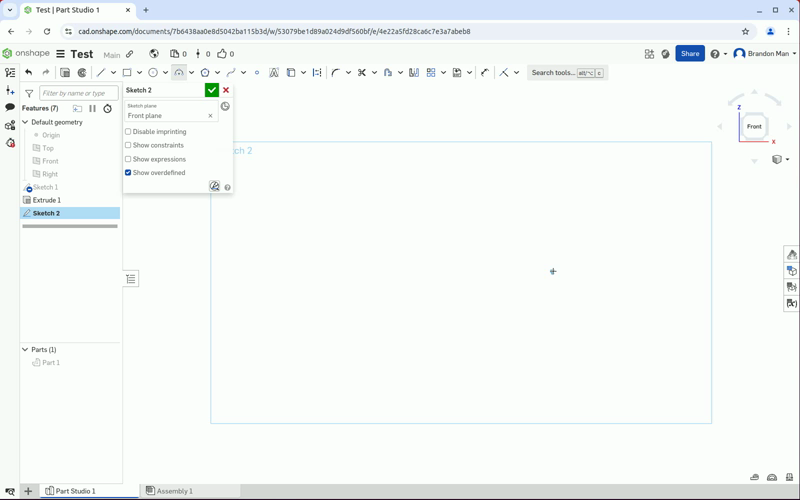
scroll(6)
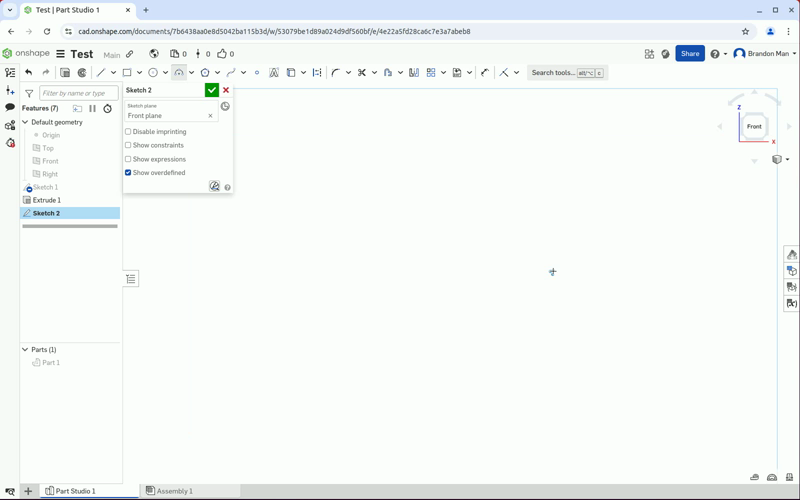
scroll(6)
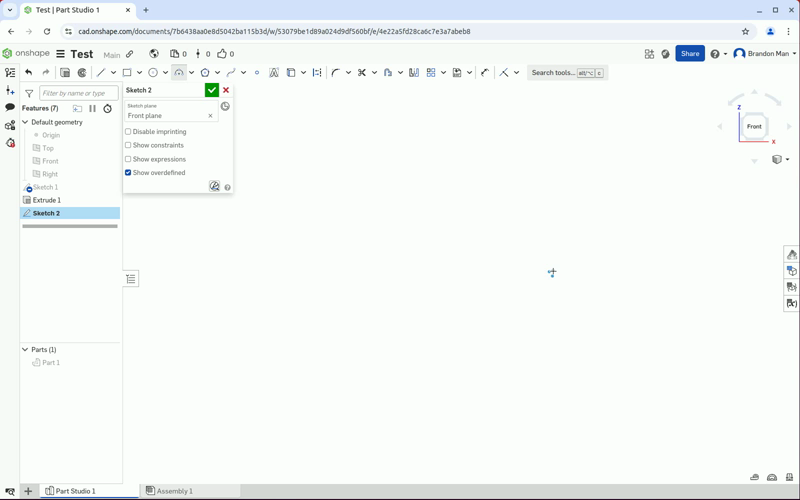
scroll(6)
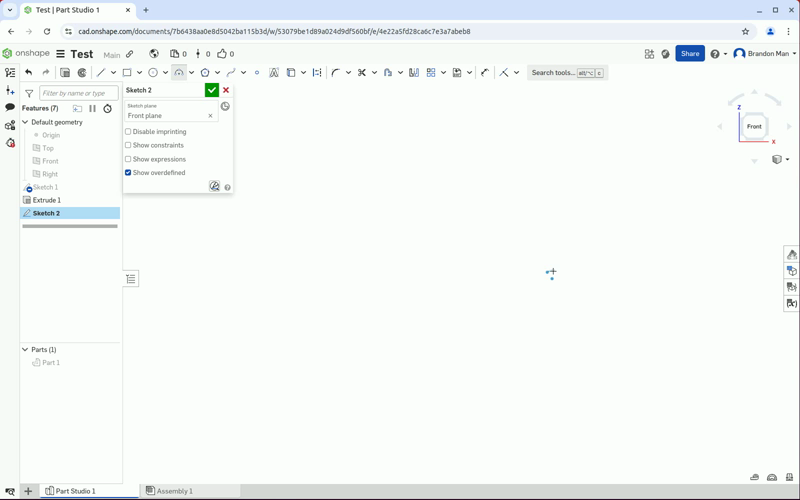
scroll(6)
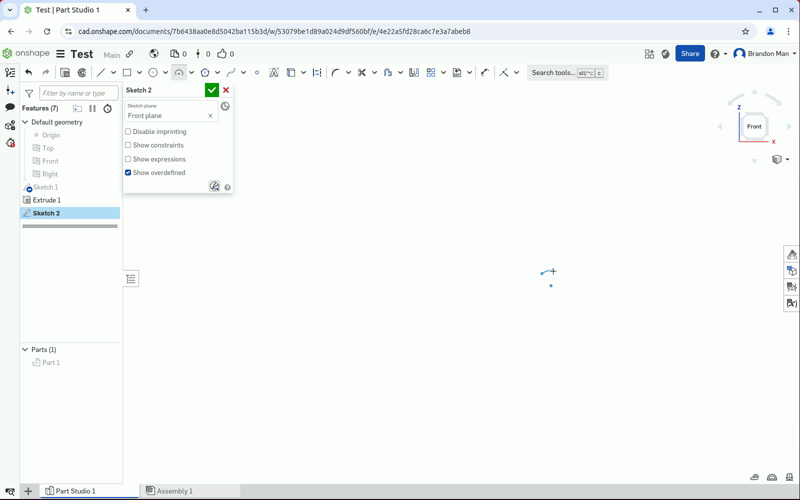
scroll(6)
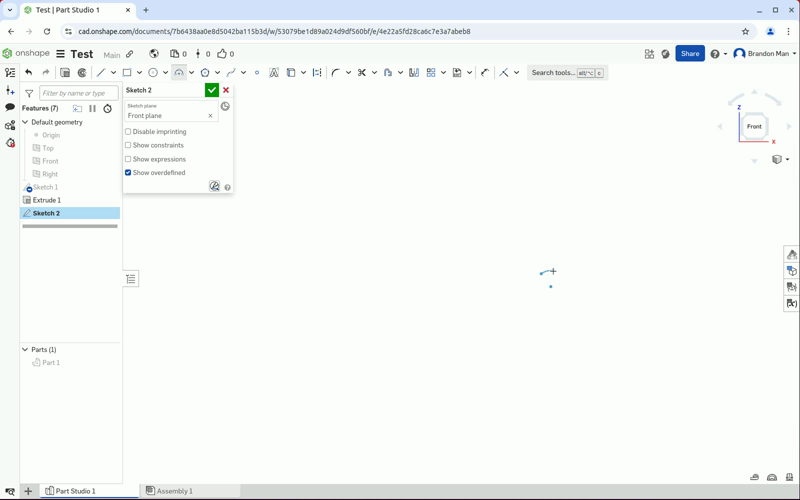
scroll(6)
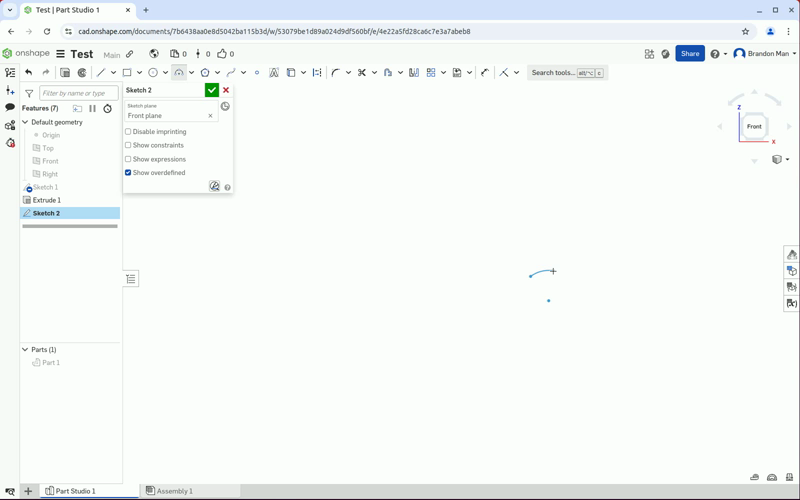
click(553, 270)
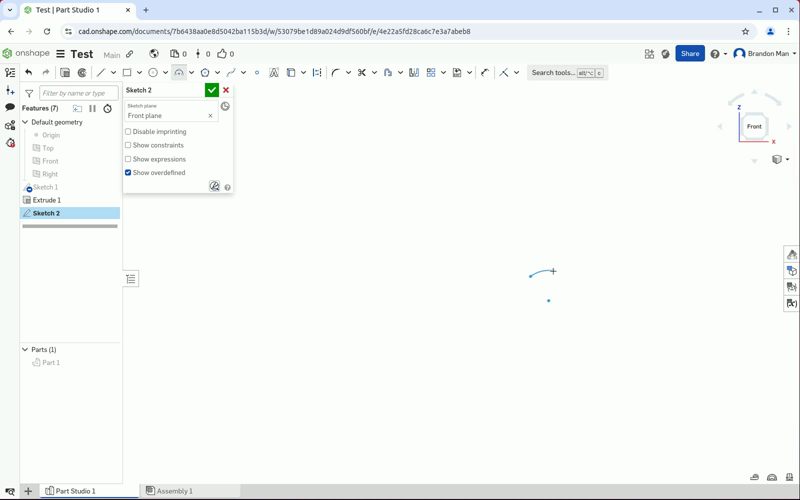
scroll(-6)
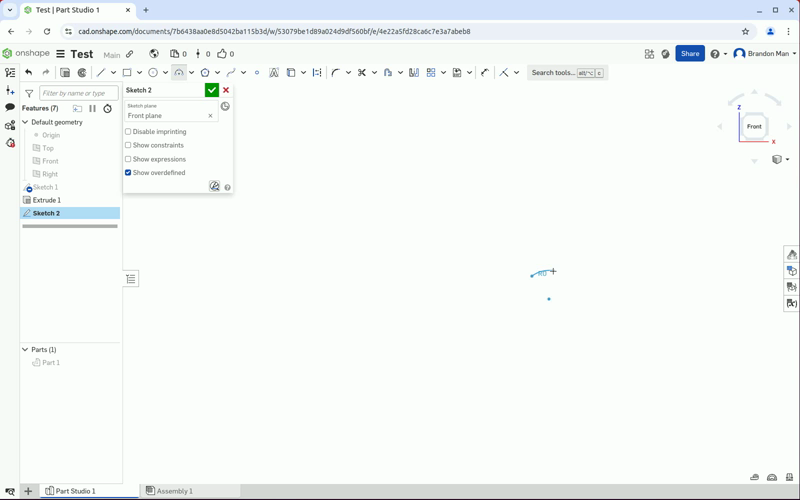
scroll(-6)
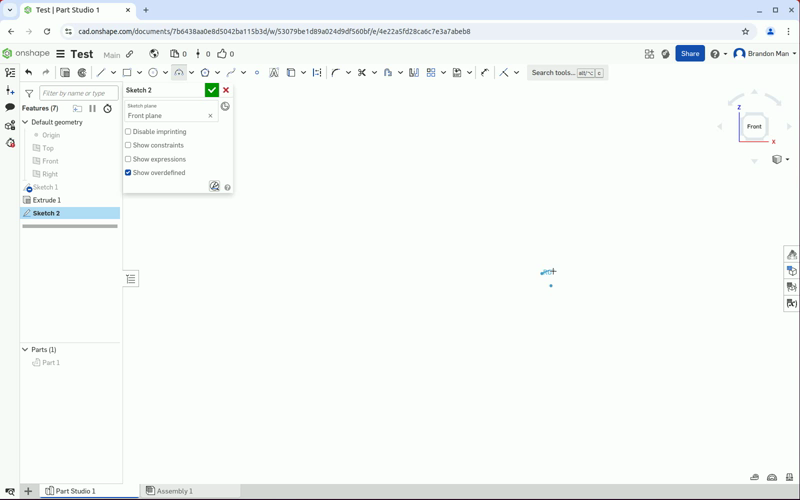
scroll(-6)
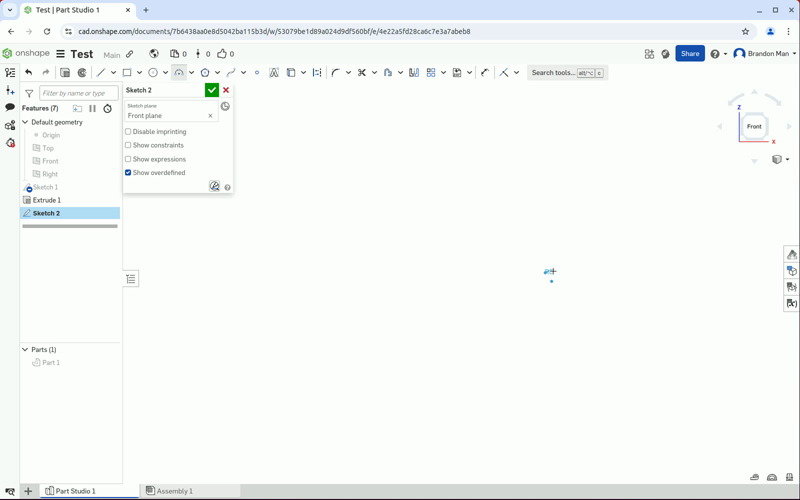
scroll(-6)
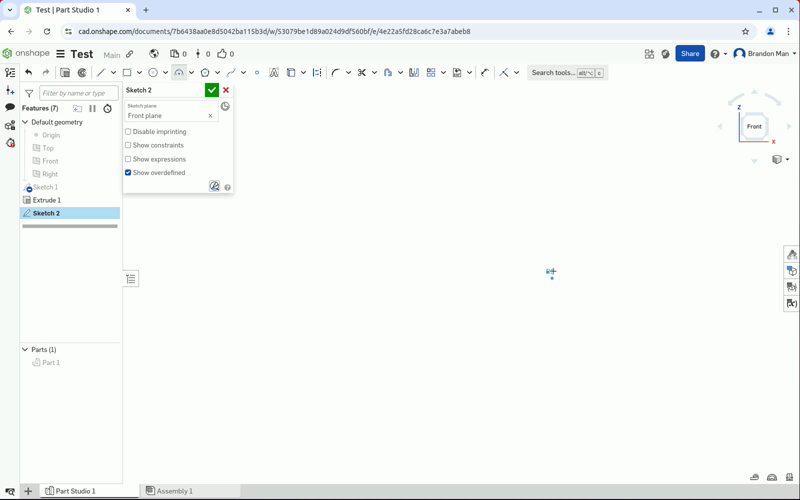
scroll(-6)
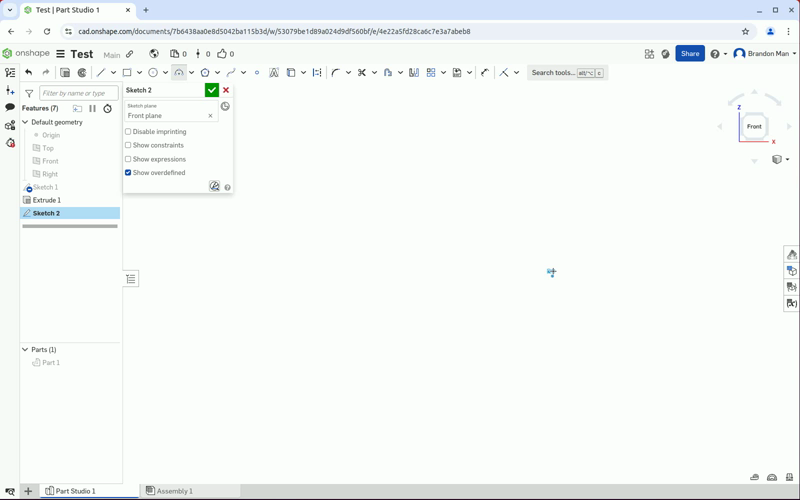
scroll(-6)
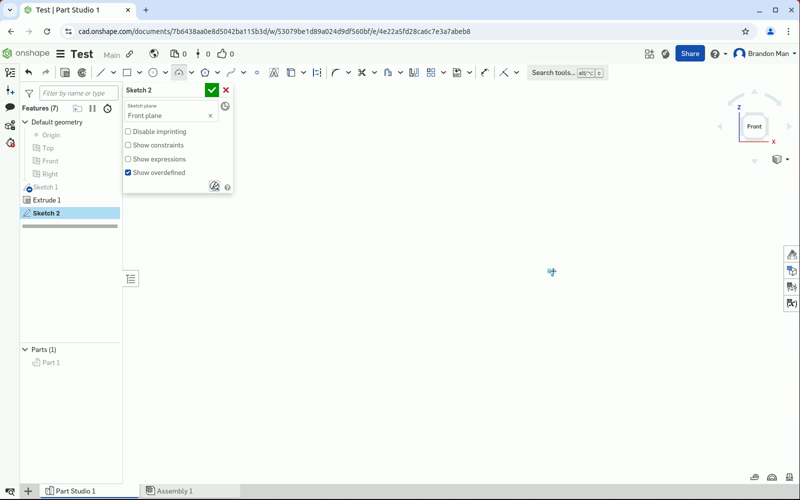
scroll(-6)
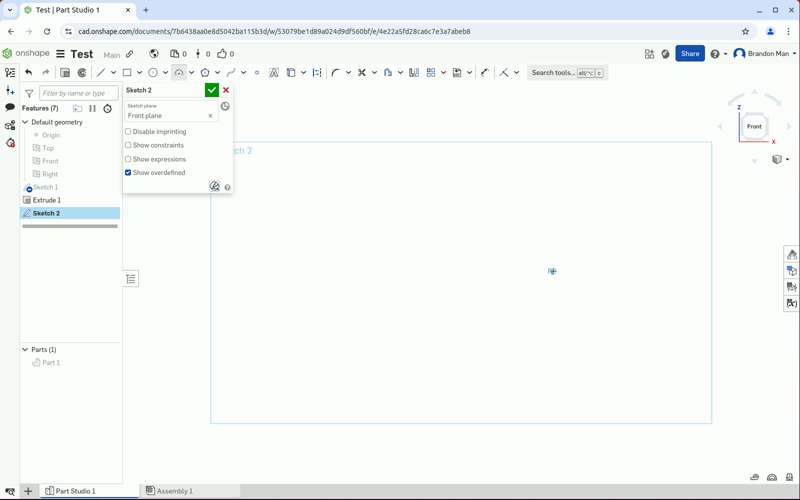
mouse_move(552, 270)
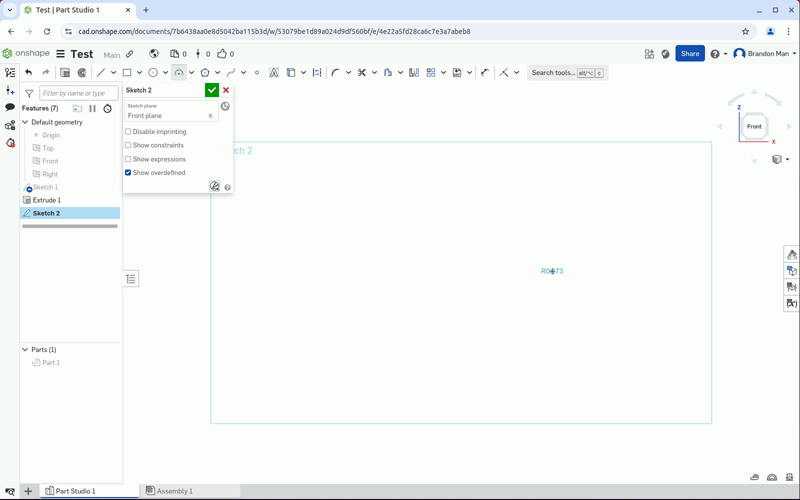
scroll(6)
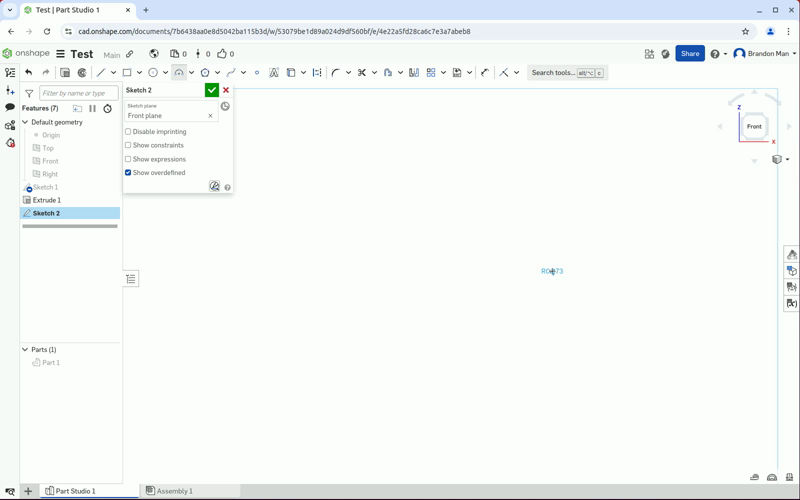
scroll(6)
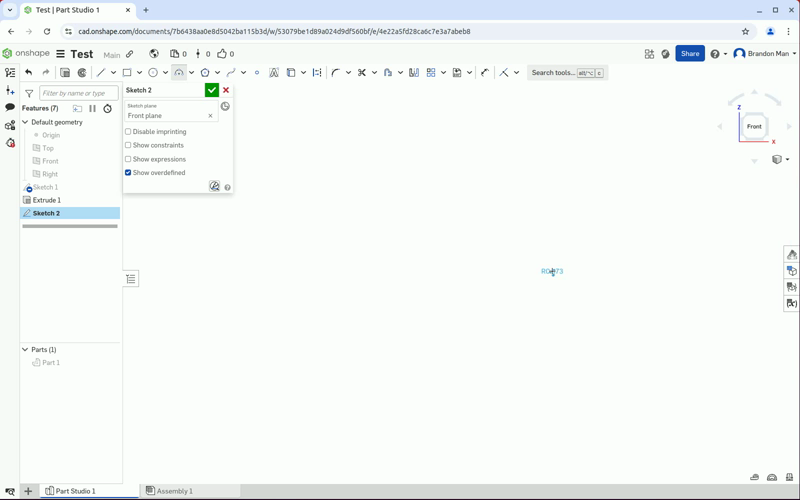
scroll(6)
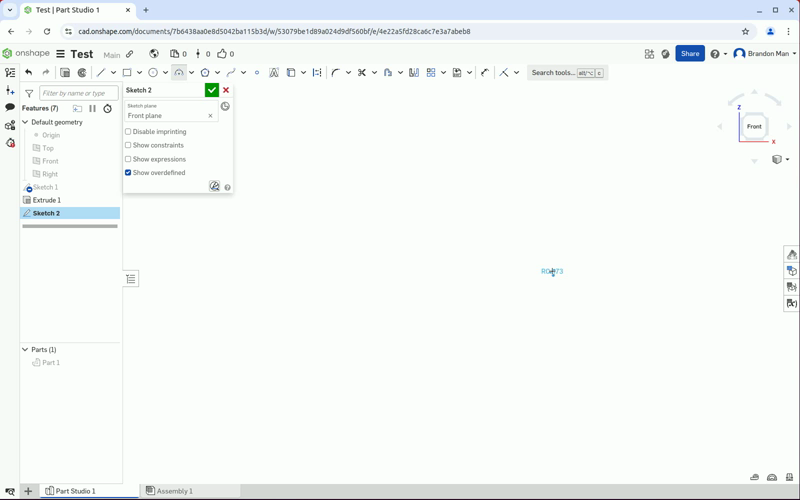
scroll(6)
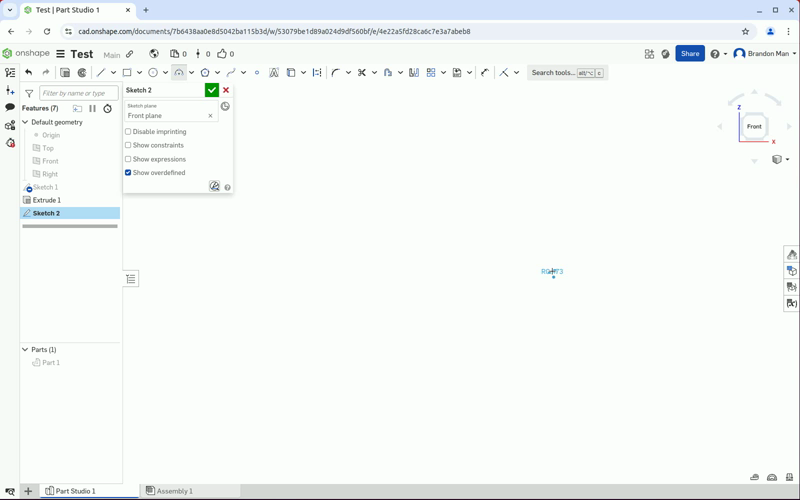
scroll(6)
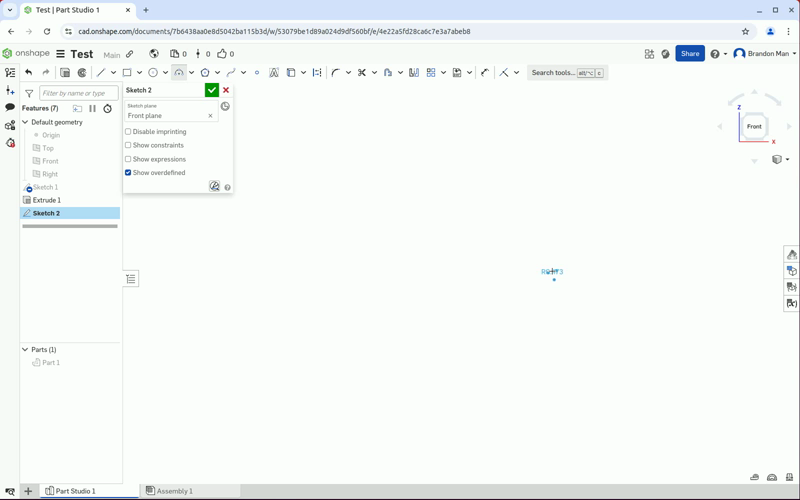
scroll(6)
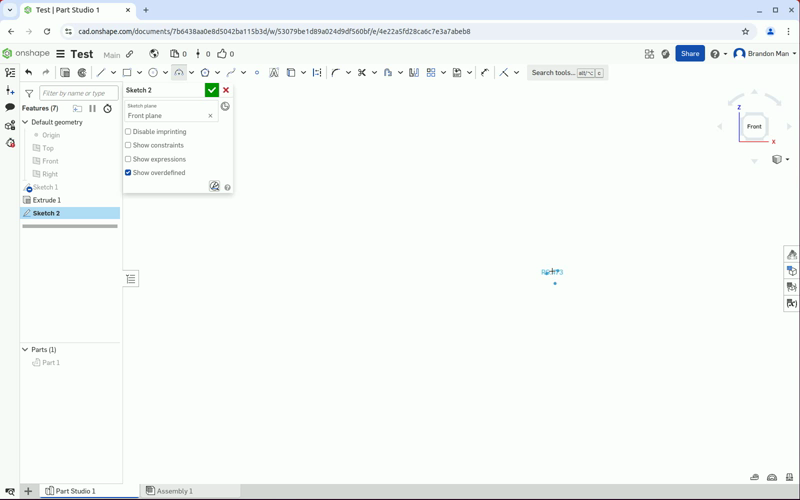
scroll(6)
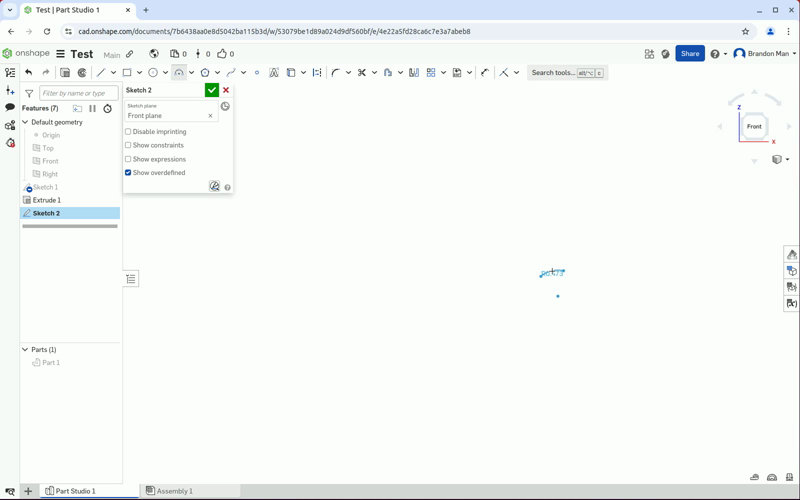
click(552, 270)
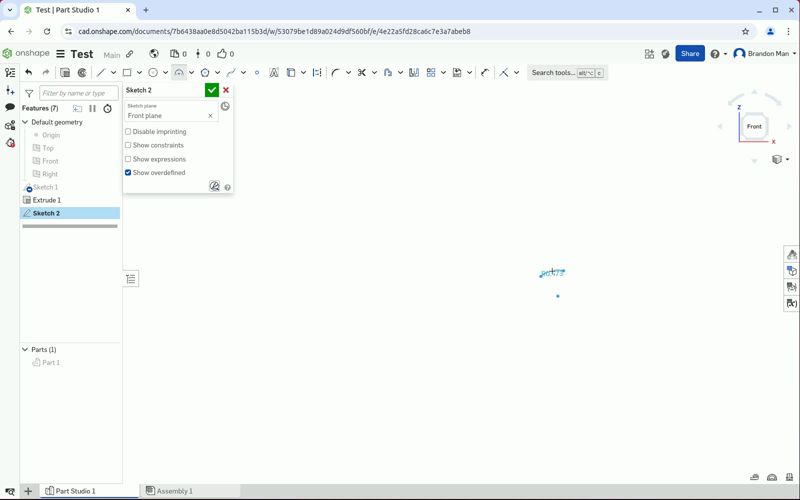
scroll(-6)
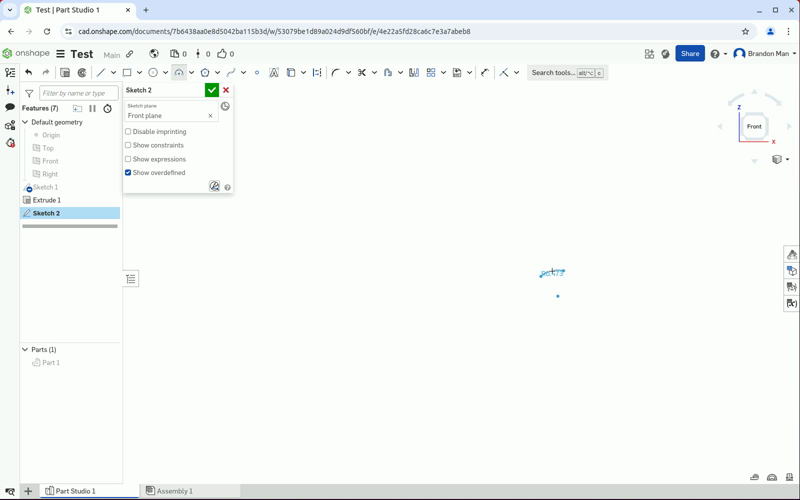
scroll(-6)
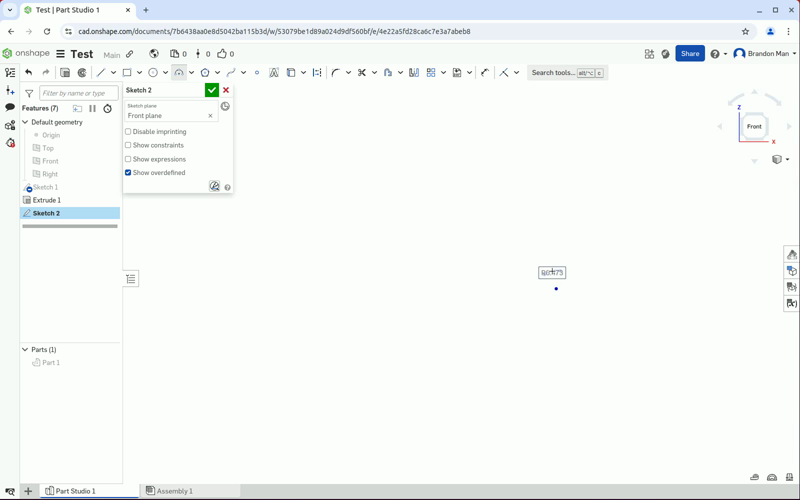
scroll(-6)
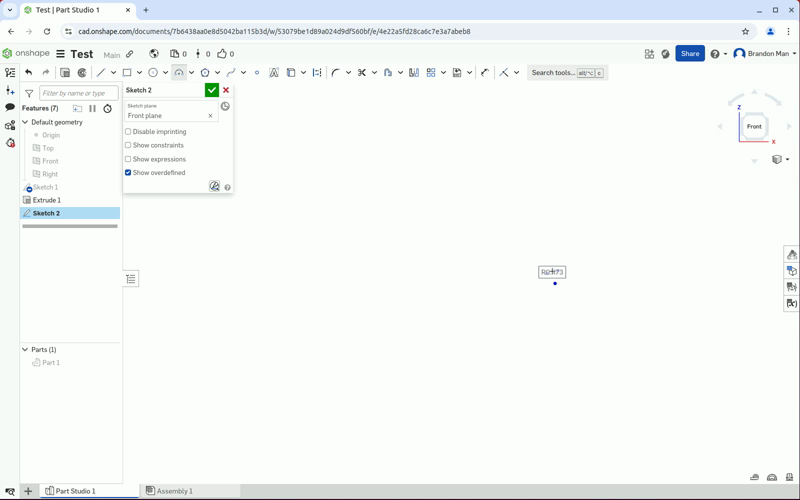
scroll(-6)
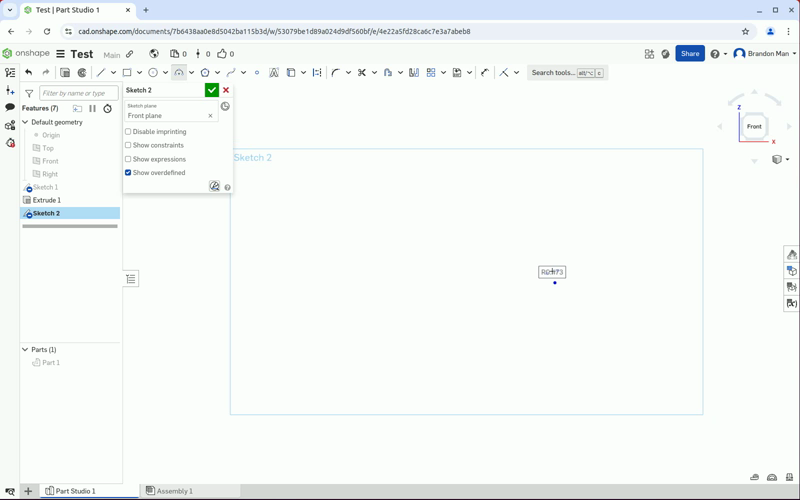
scroll(-6)
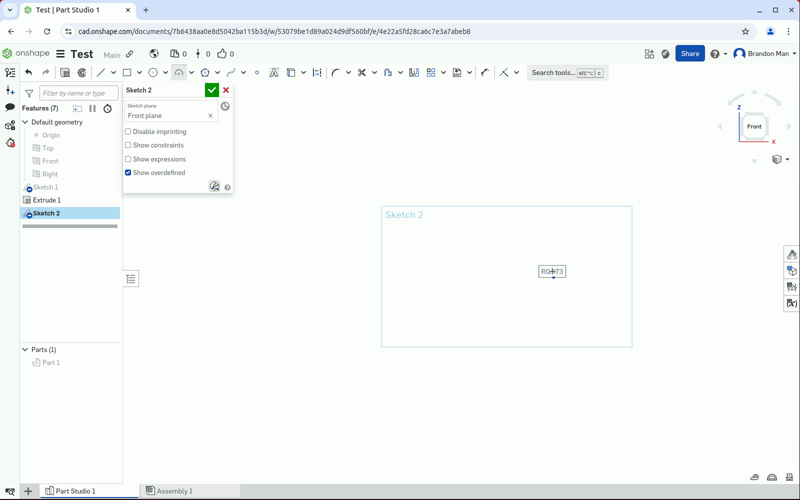
scroll(-6)
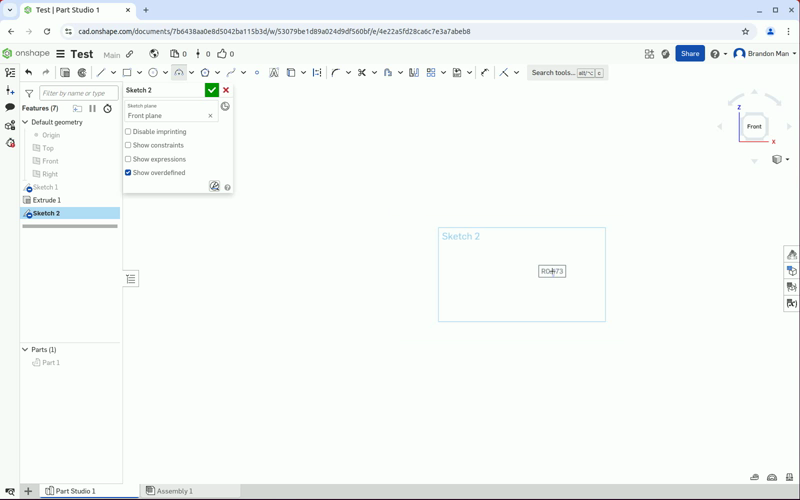
scroll(-6)
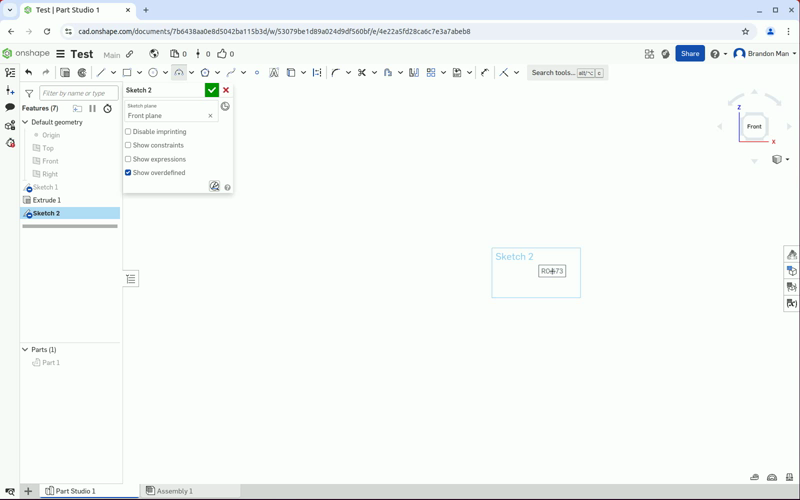
key_up(shift)
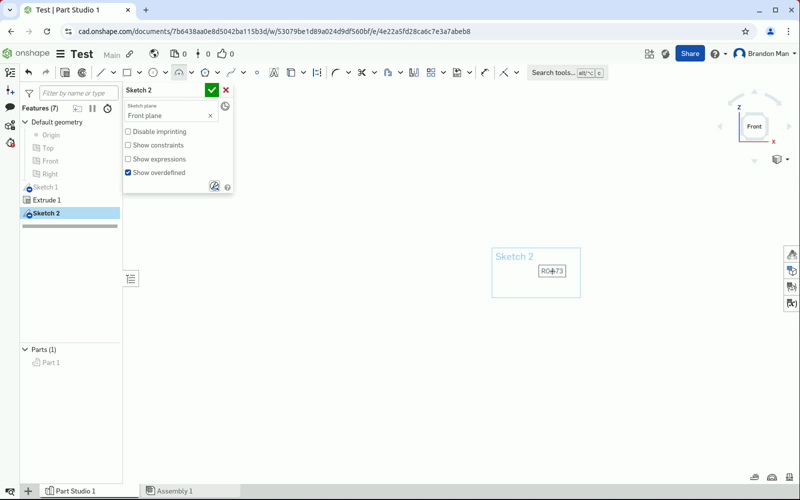
key(esc)
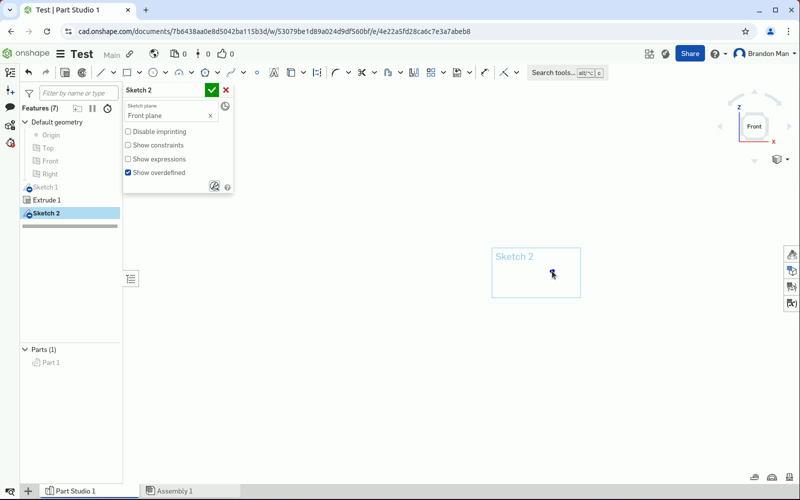
key(l)
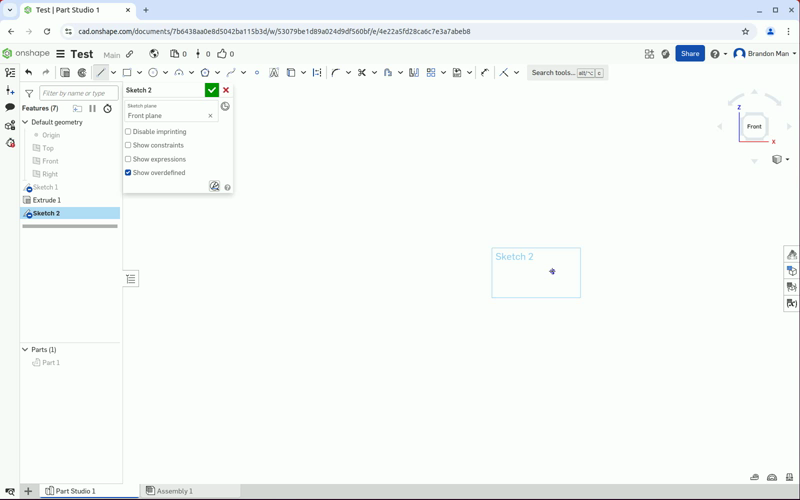
mouse_move(553, 270)
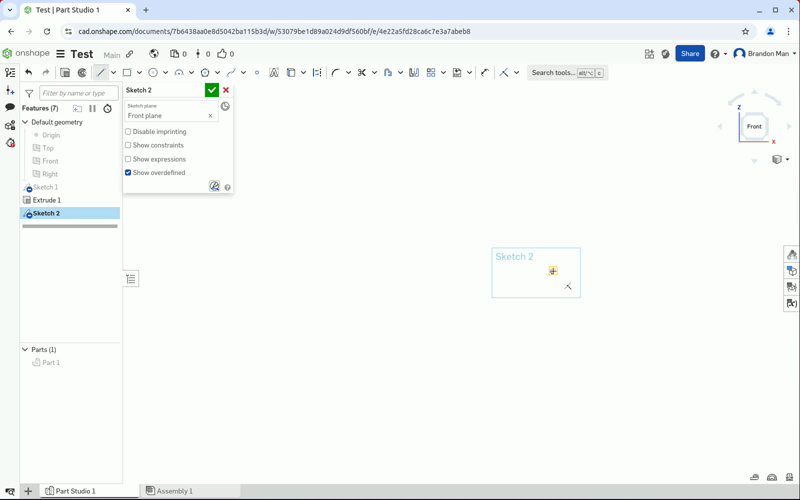
scroll(6)
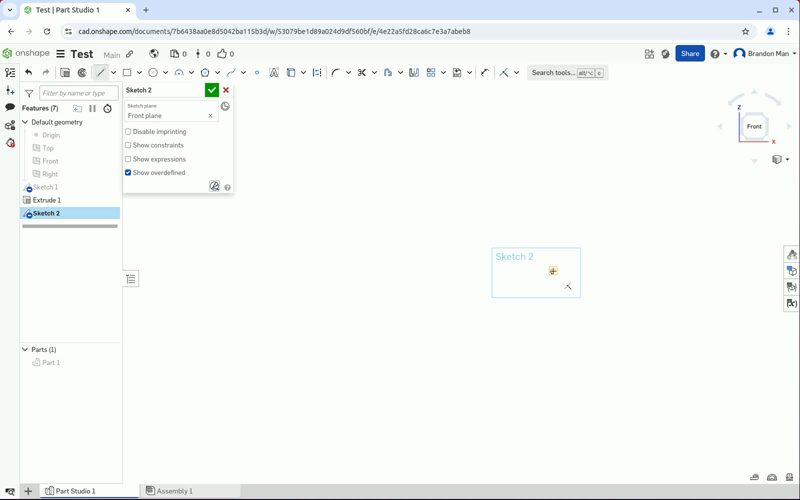
scroll(6)
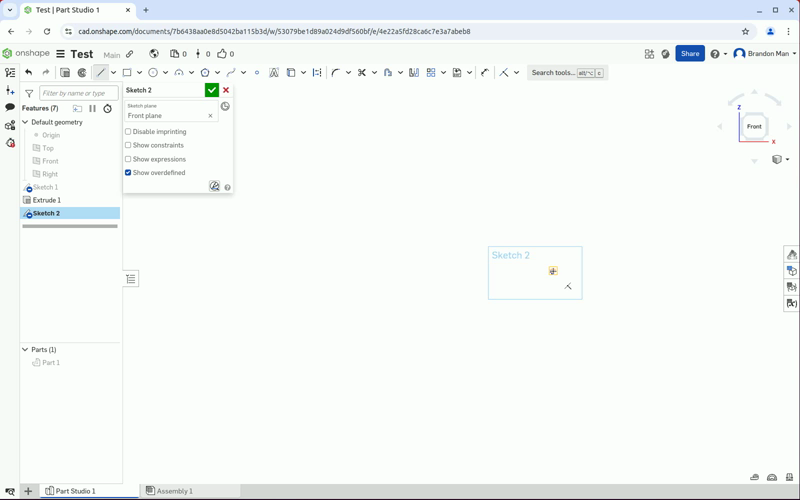
scroll(6)
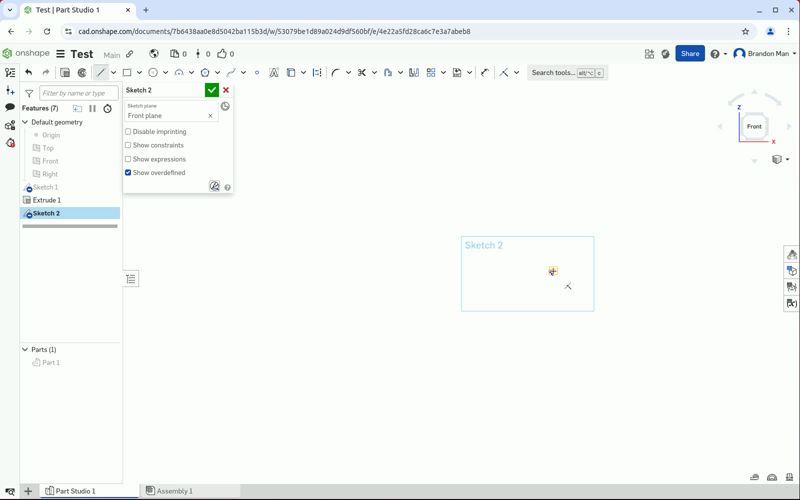
scroll(6)
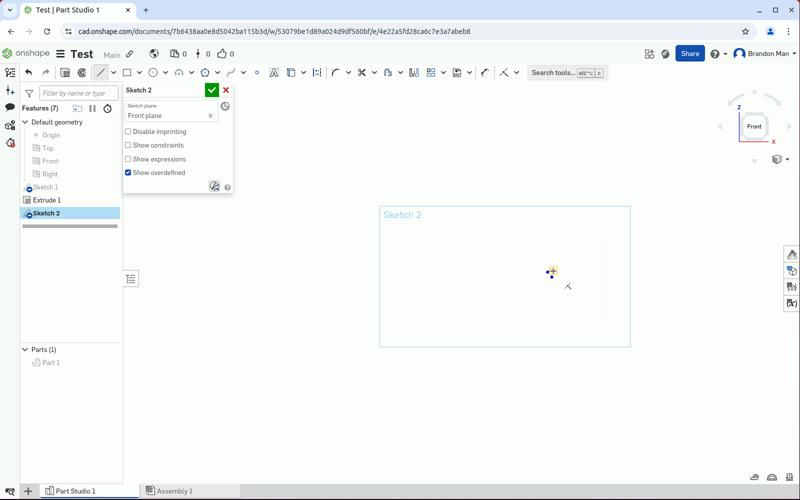
scroll(6)
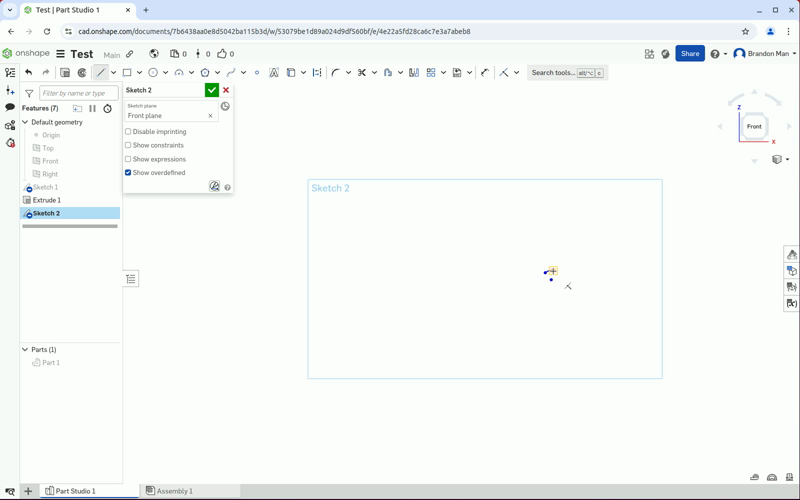
scroll(6)
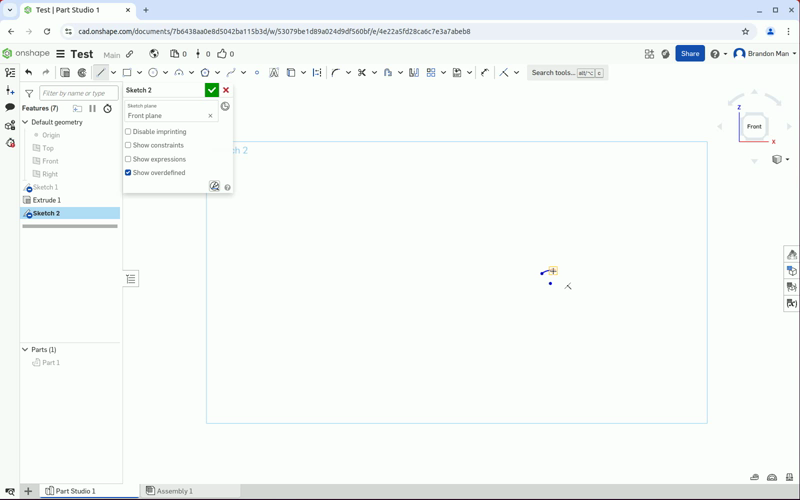
scroll(6)
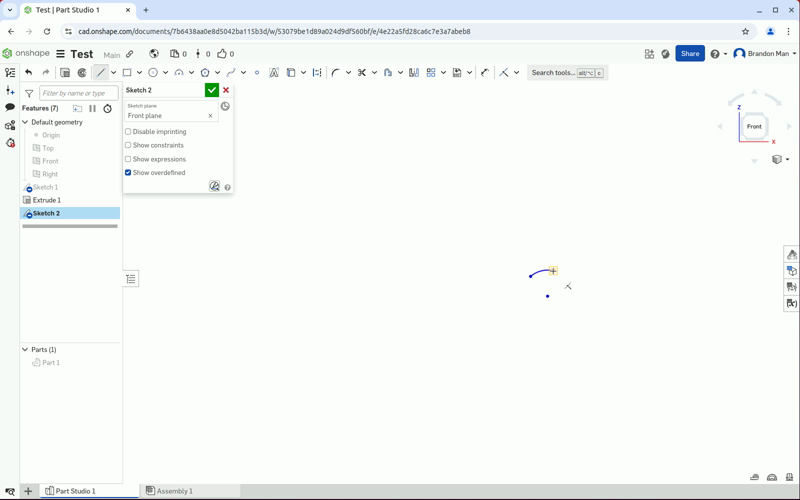
click(553, 270)
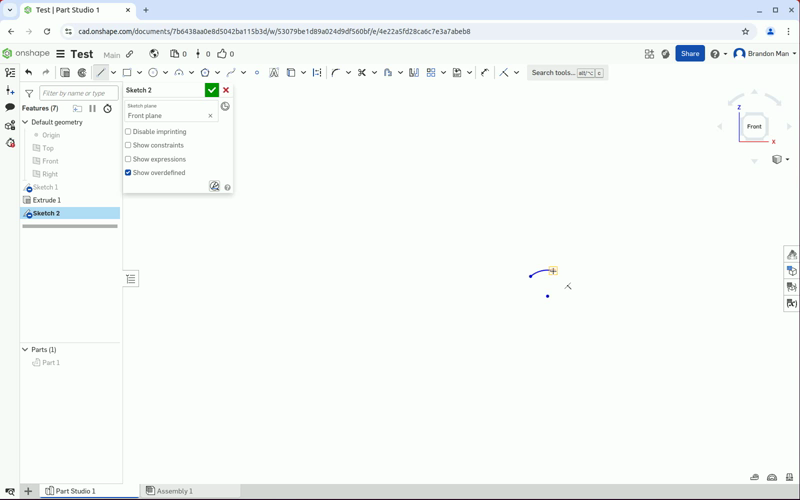
scroll(-6)
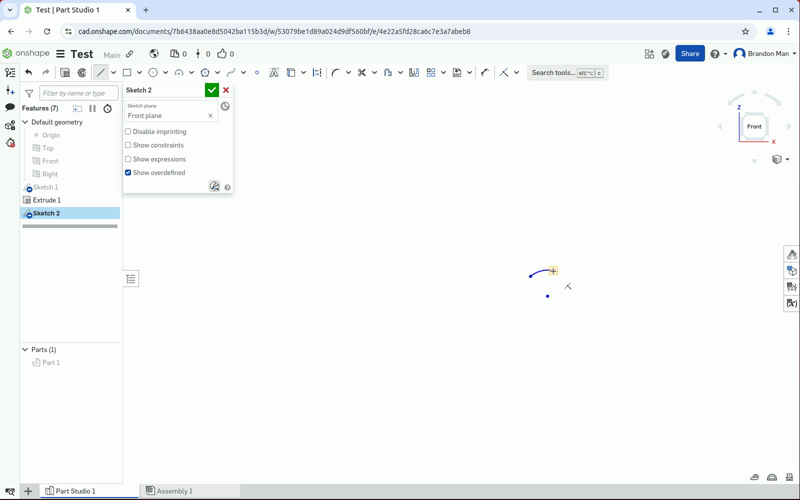
scroll(-6)
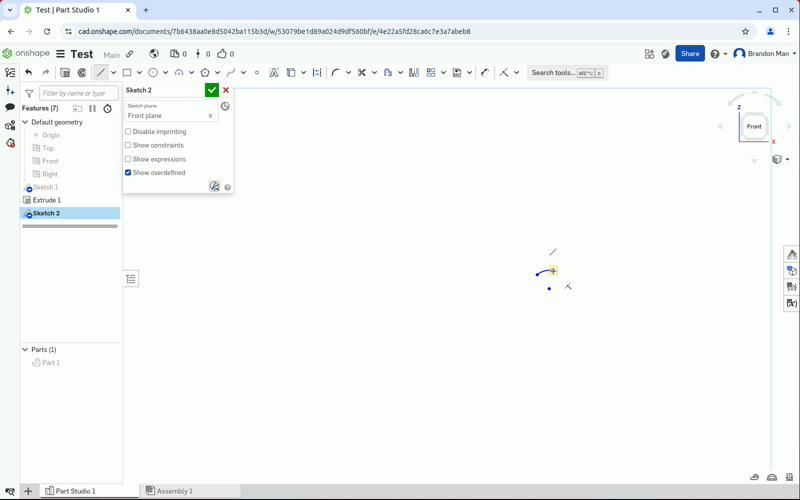
scroll(-6)
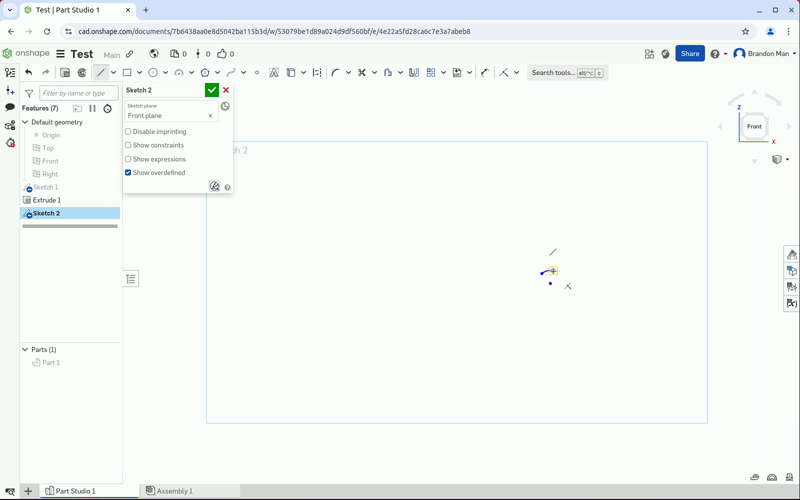
scroll(-6)
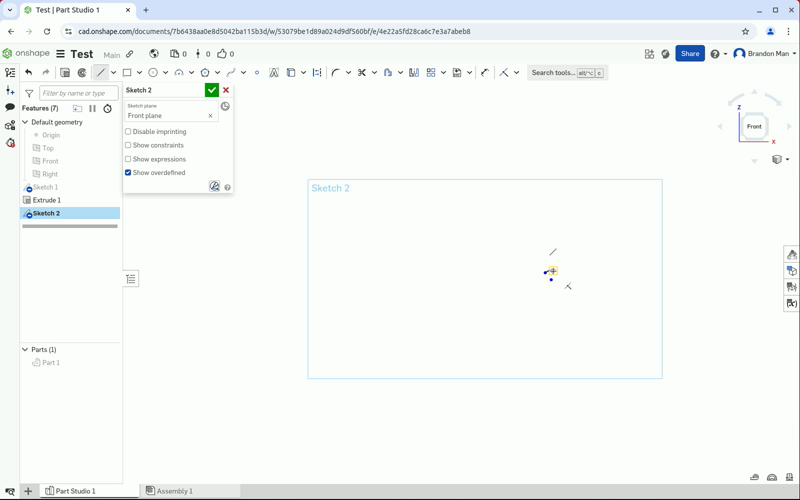
scroll(-6)
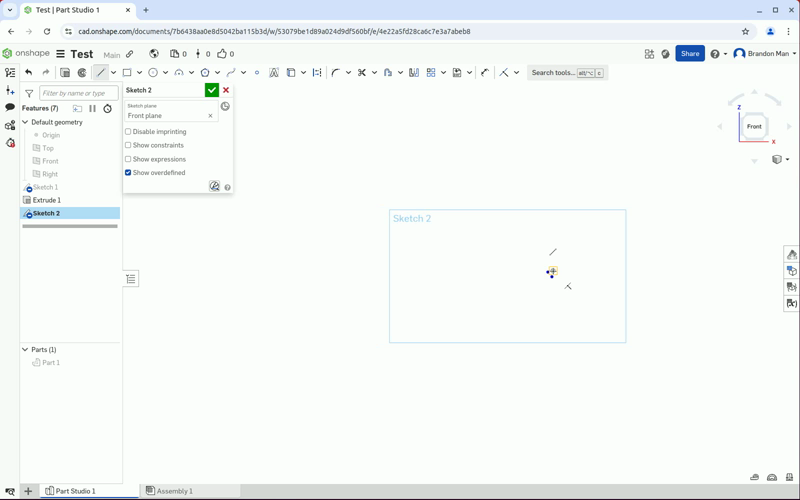
scroll(-6)
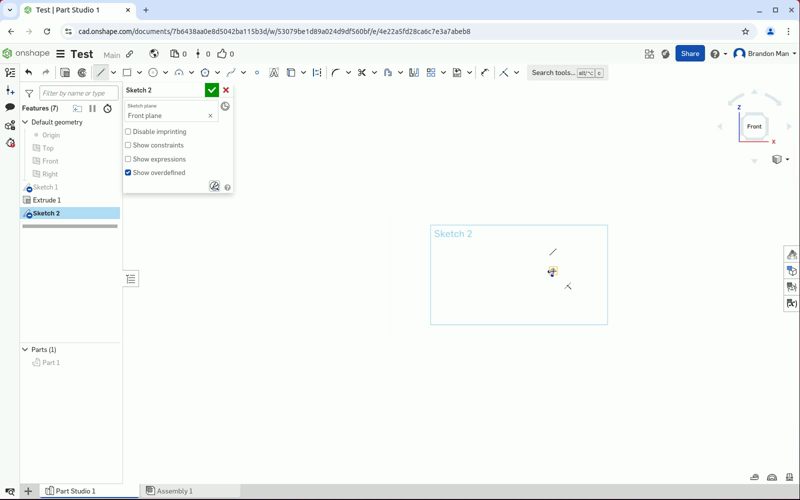
scroll(-6)
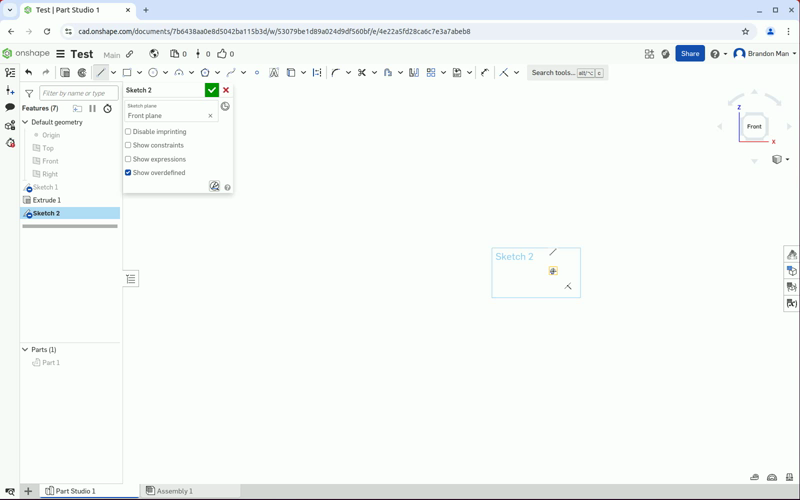
key_down(shift)
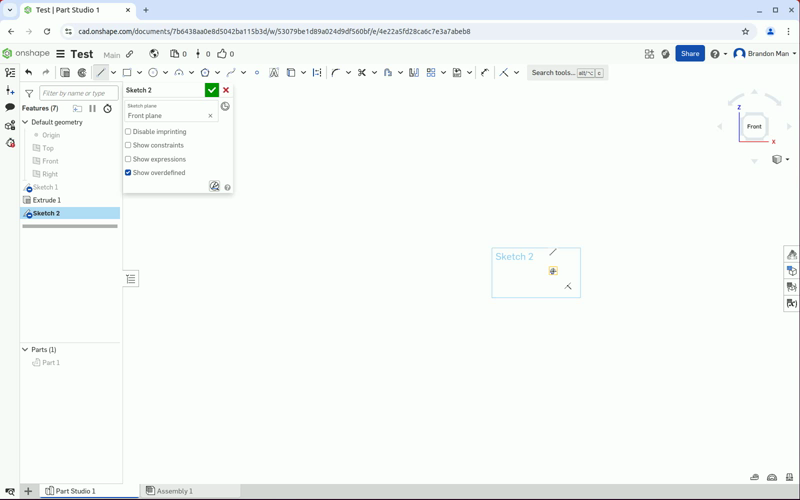
mouse_move(583, 270)
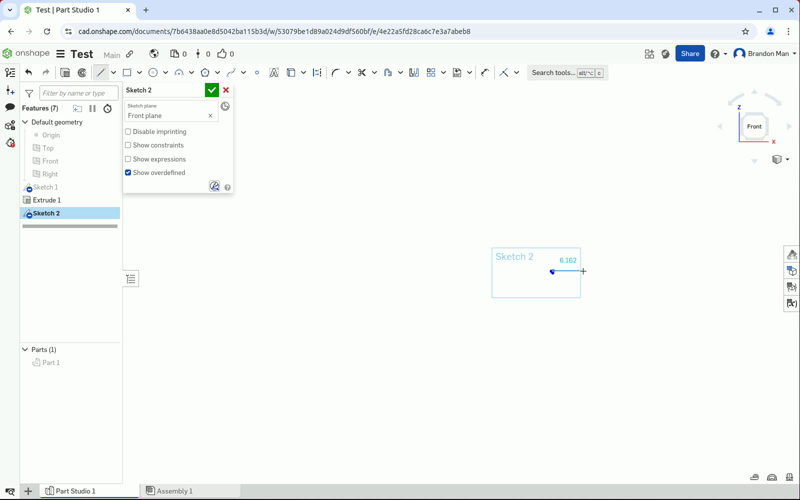
mouse_move(561, 270)
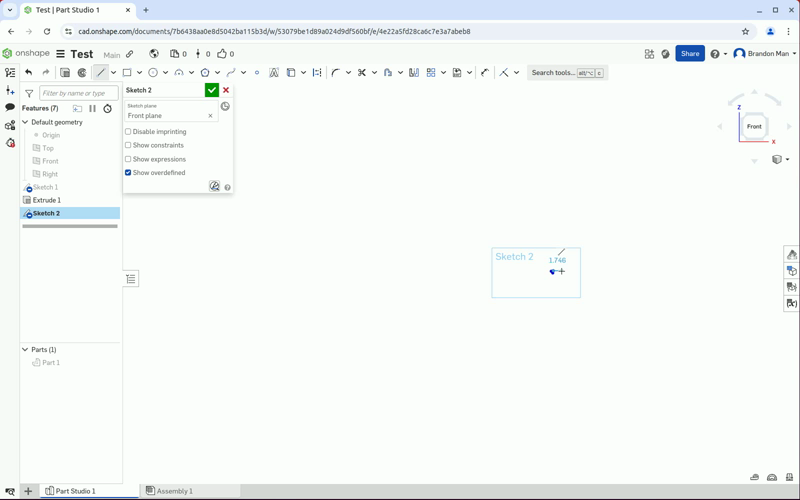
click(561, 270)
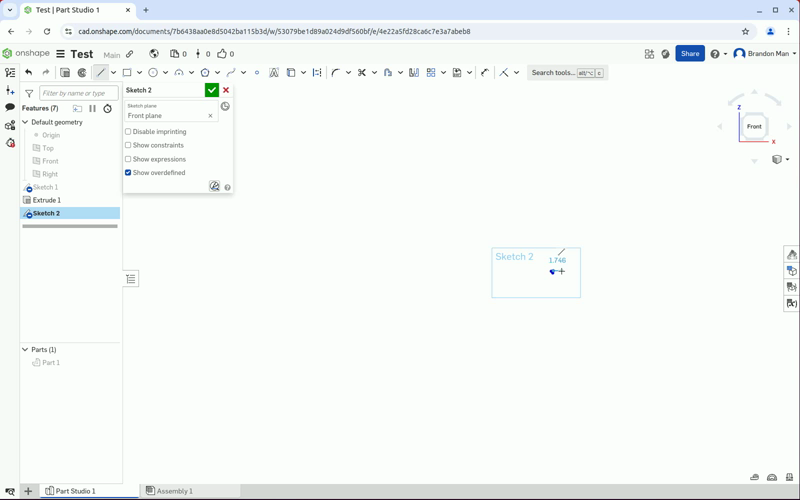
key_up(shift)
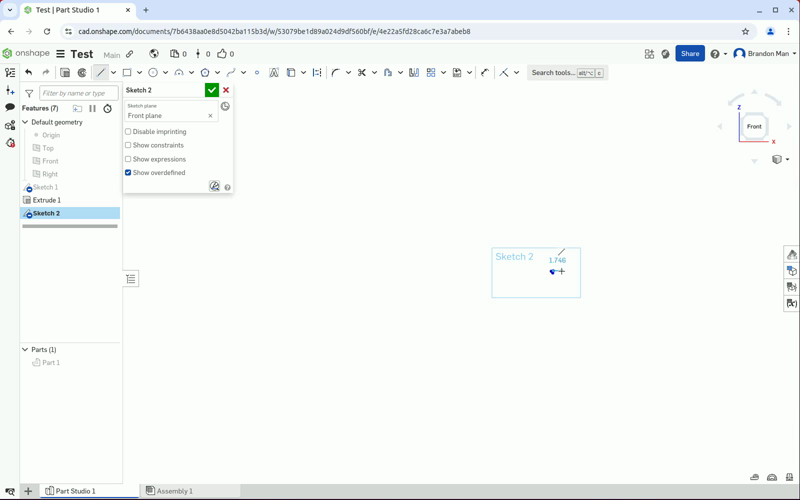
key_down(shift)
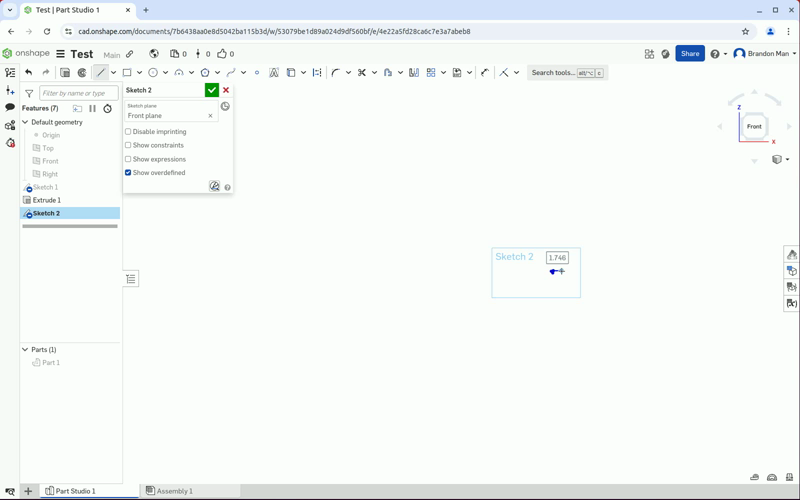
mouse_move(589, 270)
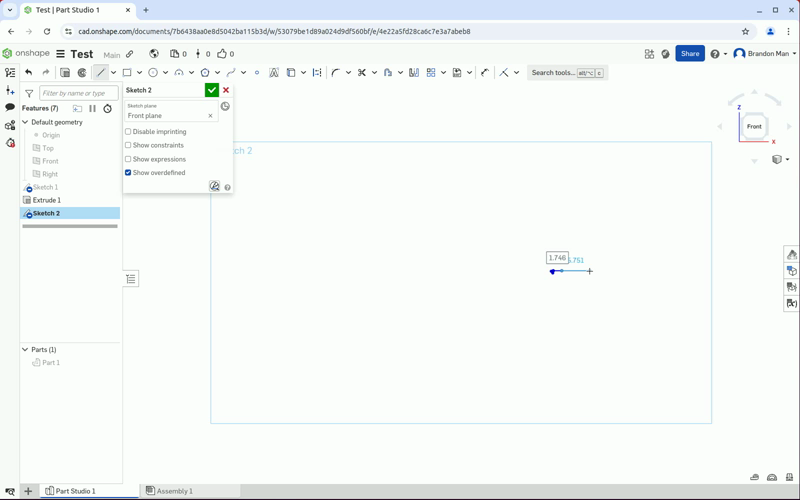
mouse_move(561, 262)
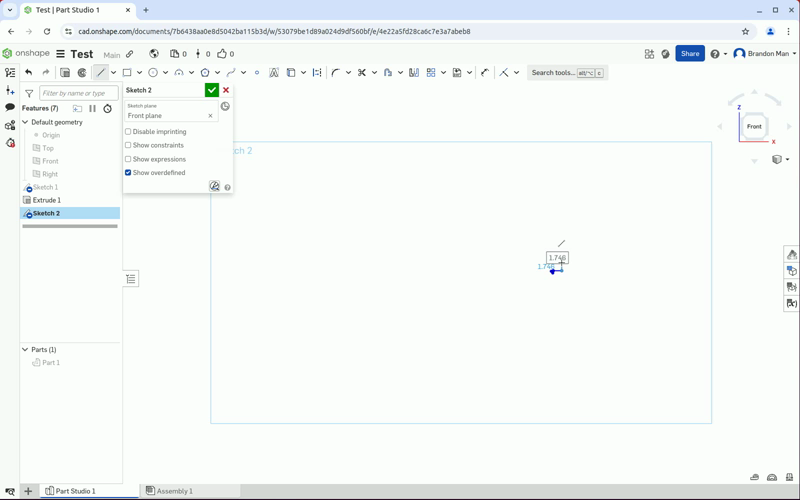
click(561, 262)
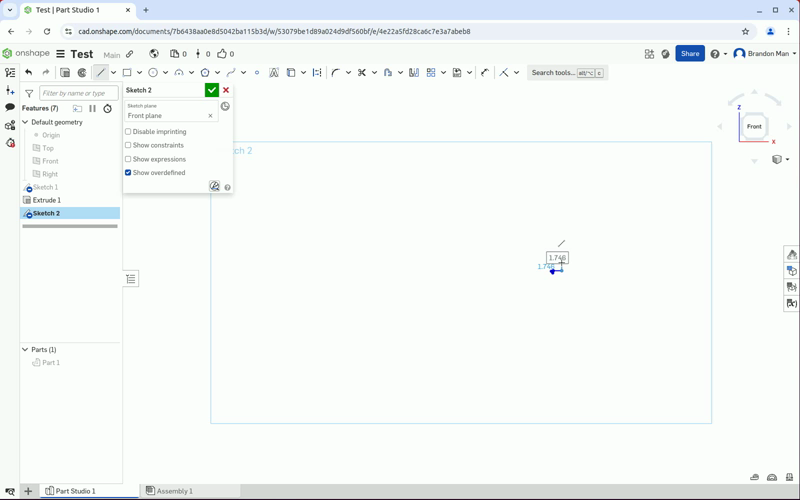
key_up(shift)
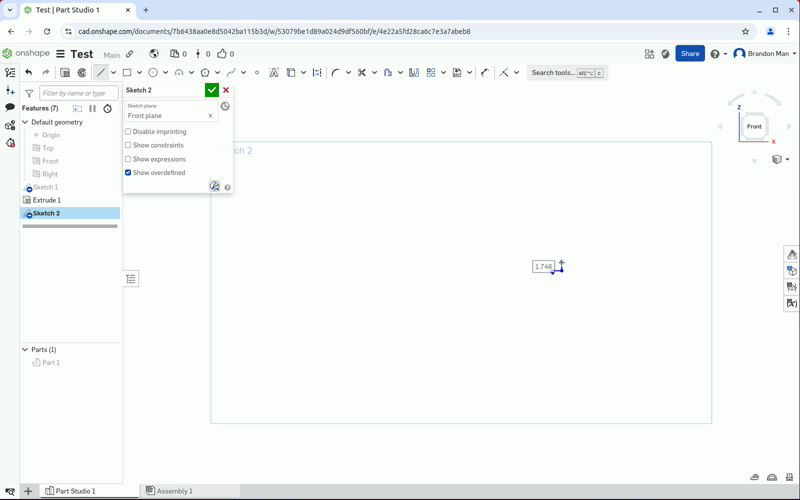
key_down(shift)
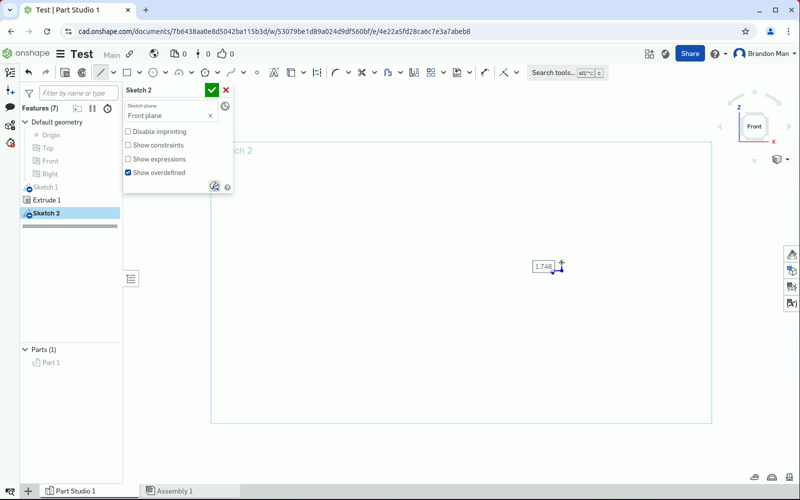
mouse_move(589, 262)
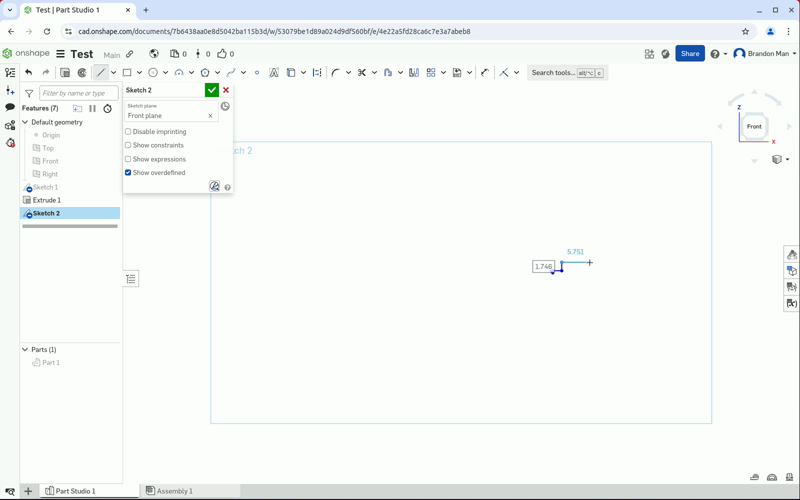
mouse_move(561, 253)
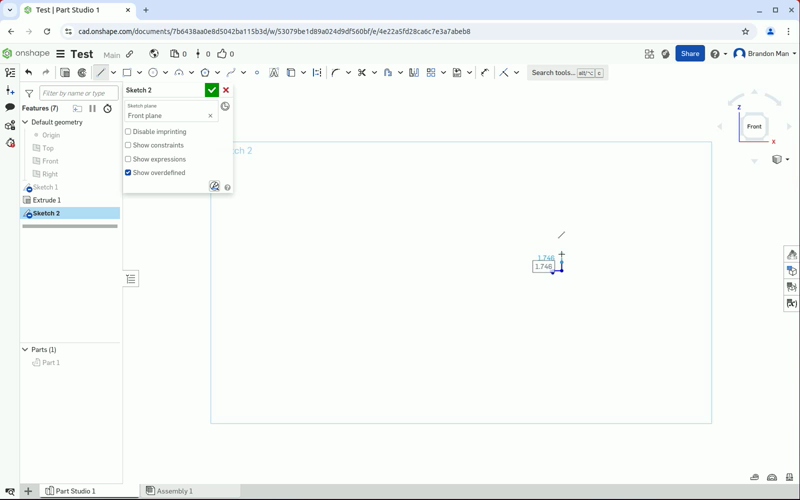
click(561, 253)
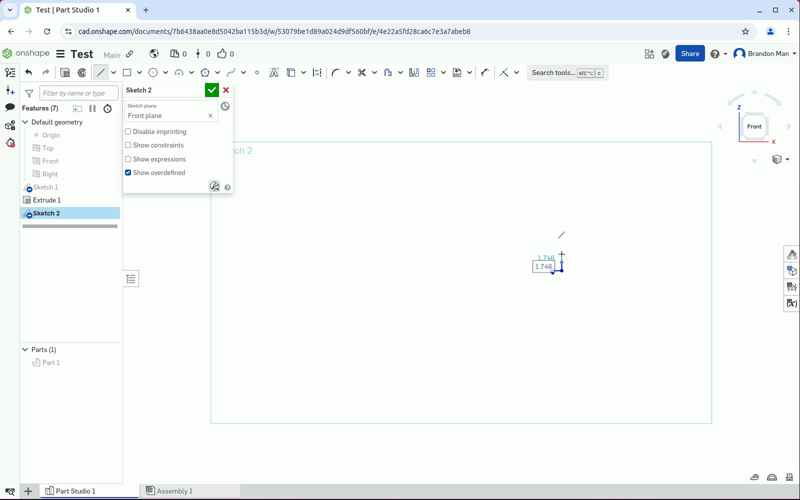
key_up(shift)
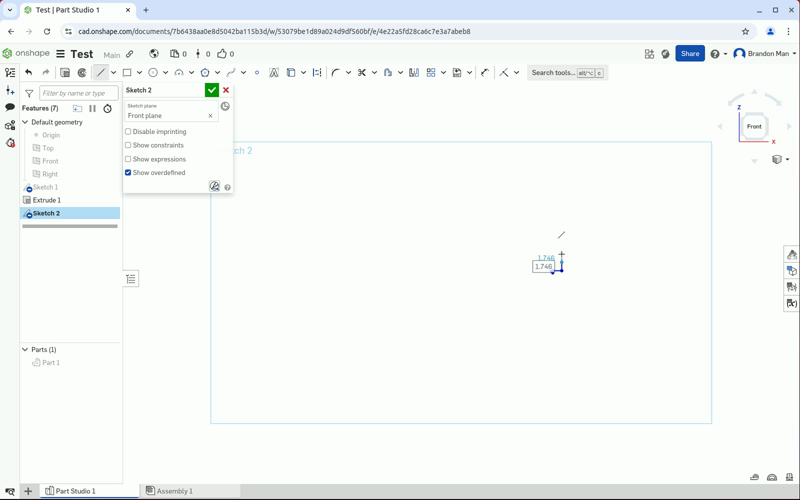
key_down(shift)
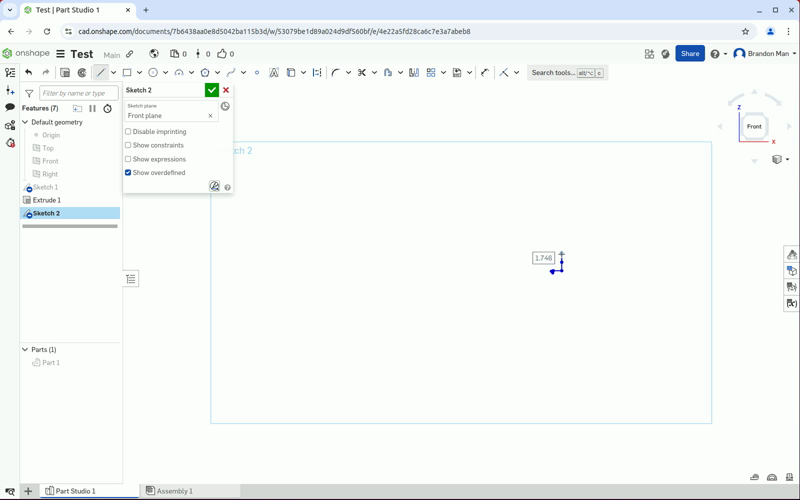
mouse_move(589, 253)
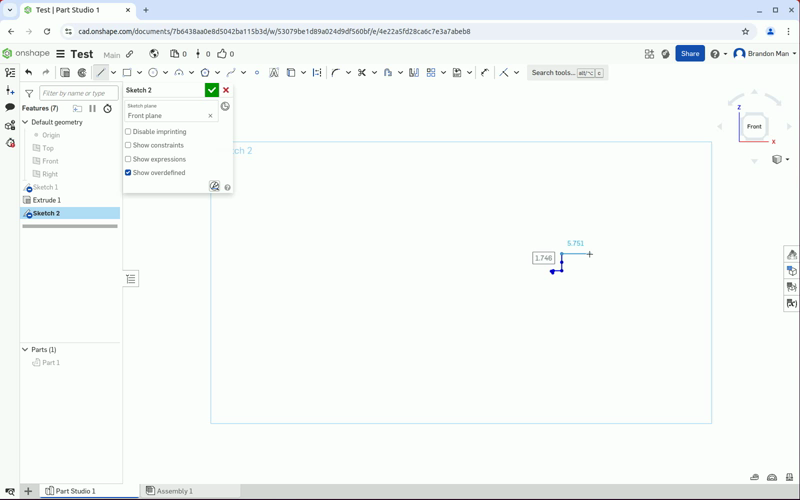
mouse_move(551, 253)
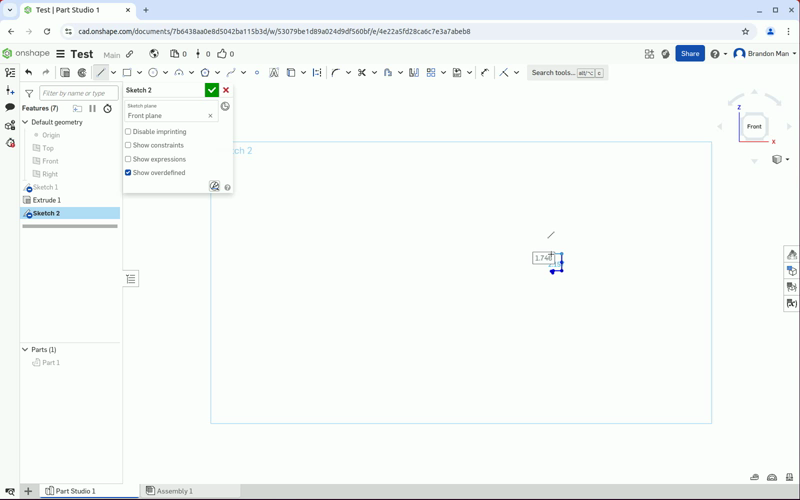
click(551, 253)
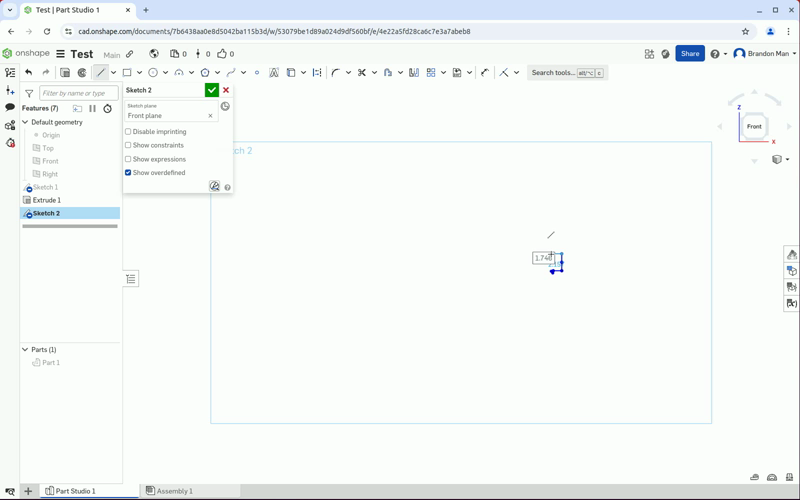
key_up(shift)
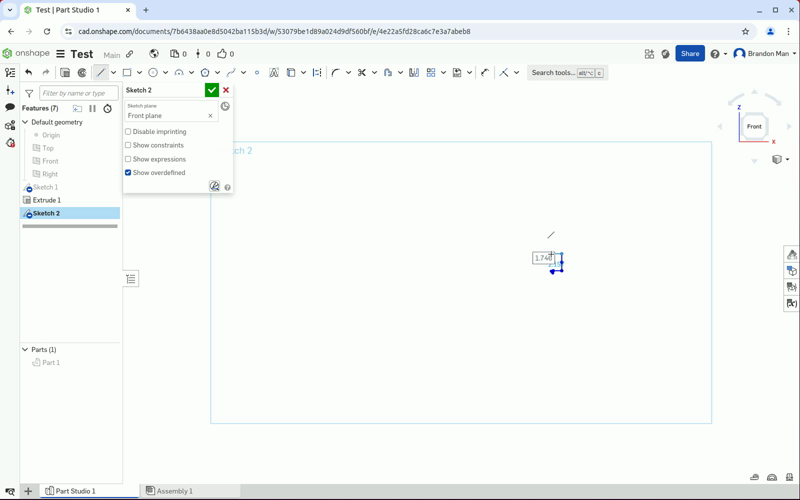
mouse_move(581, 253)
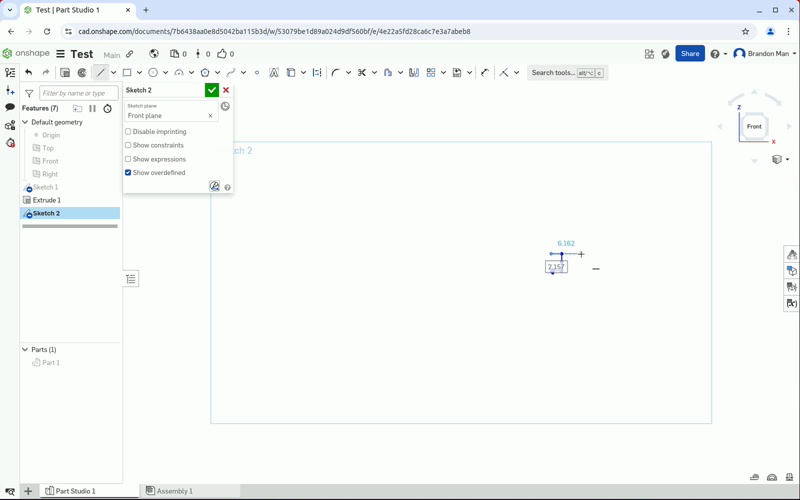
key_down(shift)
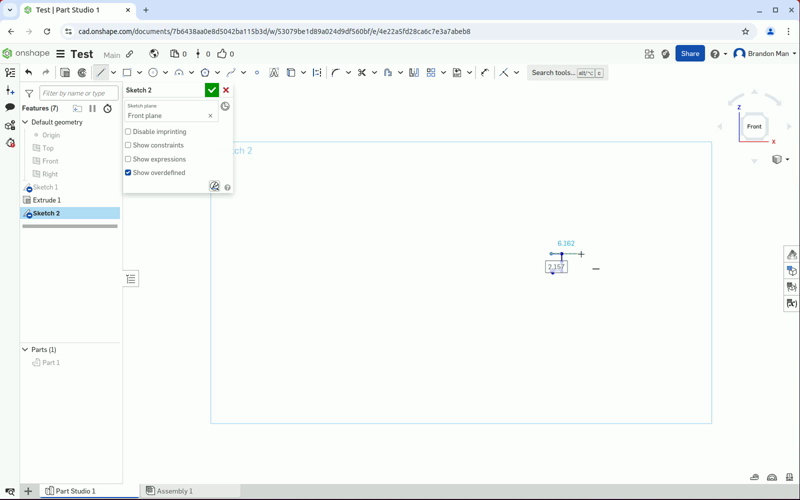
mouse_move(551, 271)
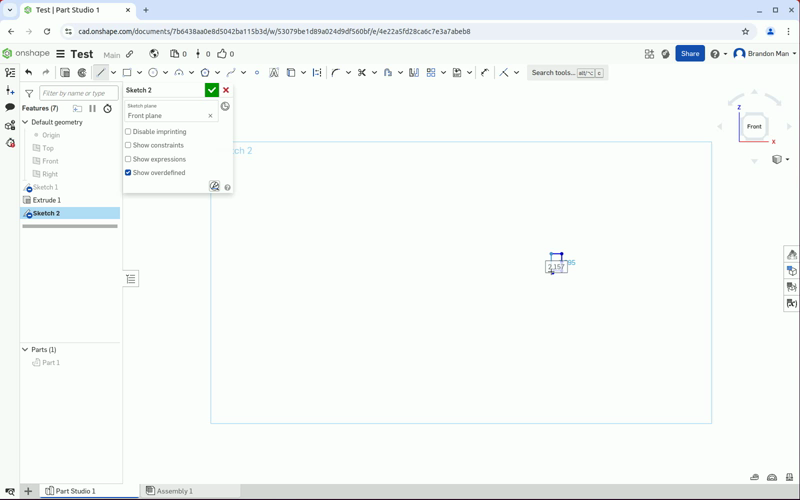
scroll(6)
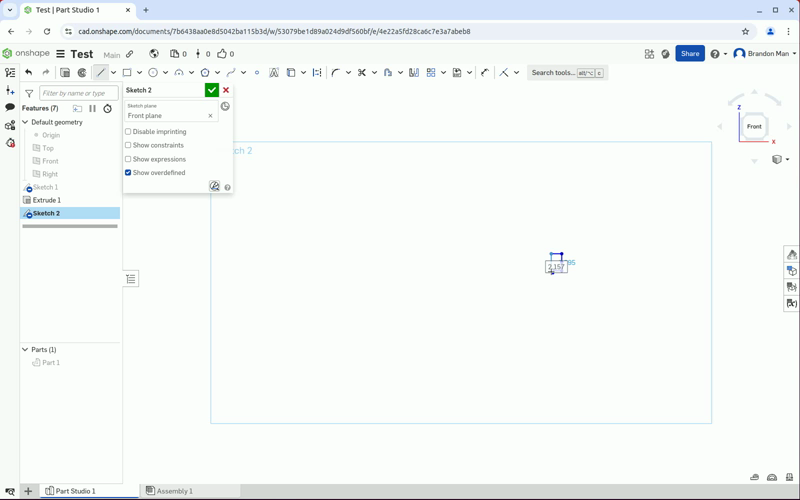
scroll(6)
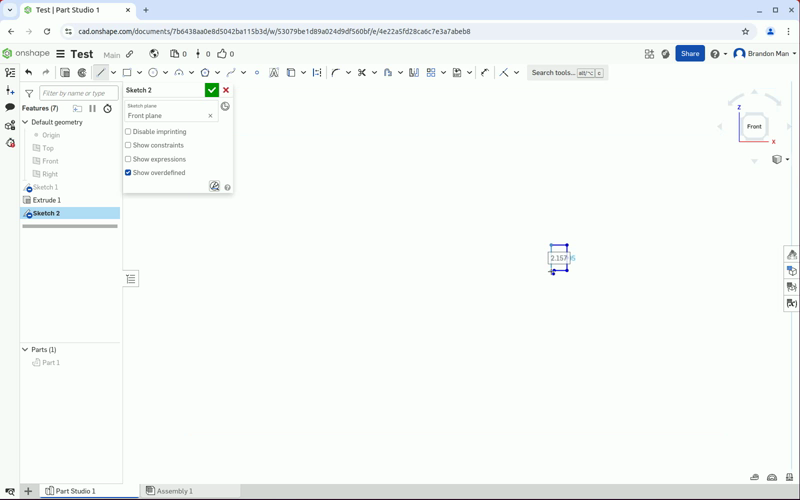
scroll(6)
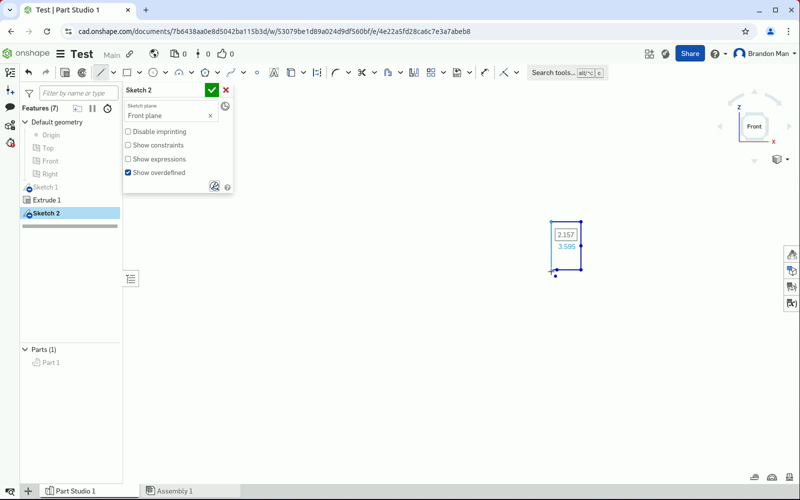
scroll(6)
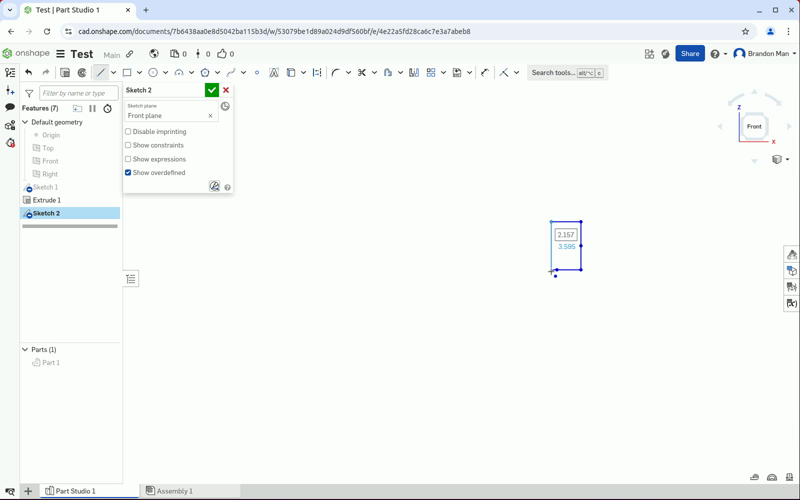
scroll(6)
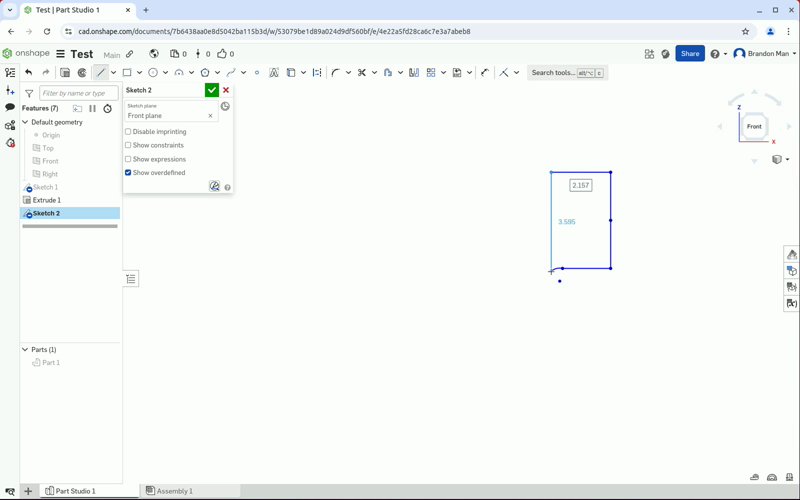
scroll(6)
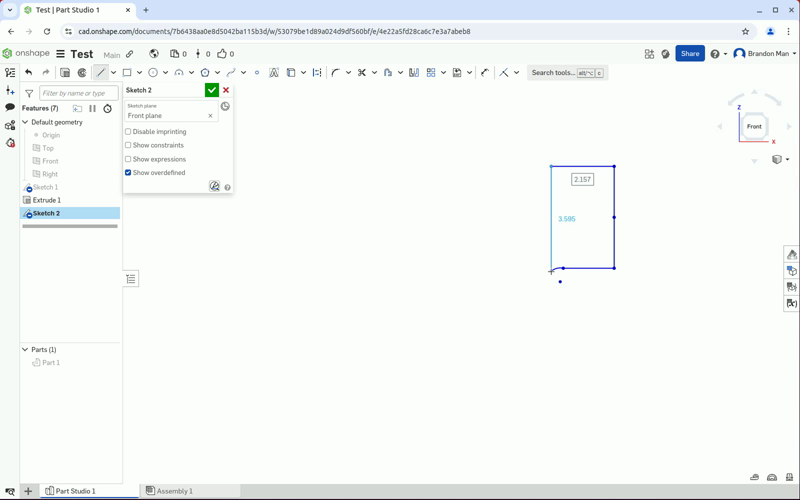
scroll(6)
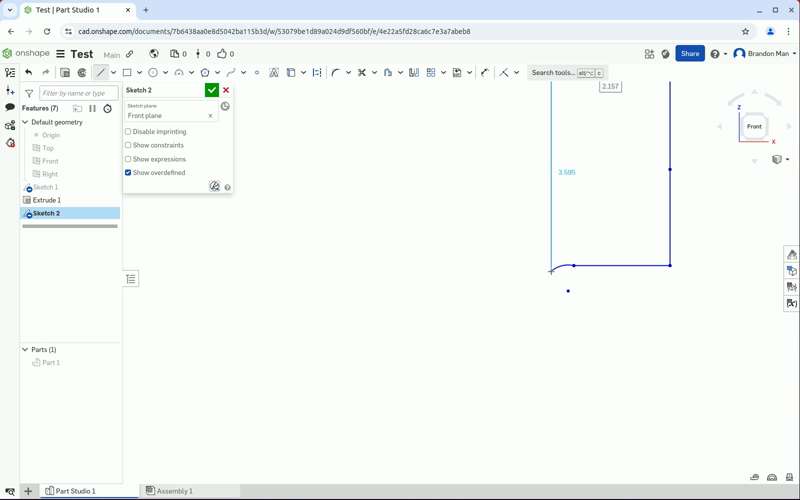
key_up(shift)
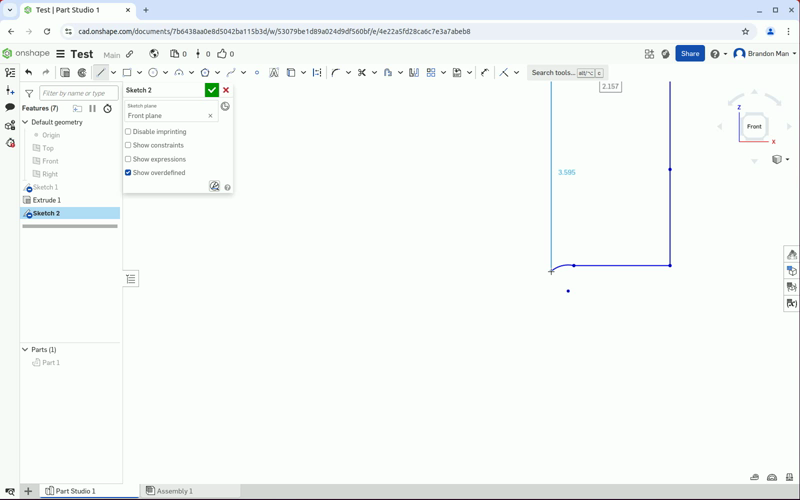
click(551, 271)
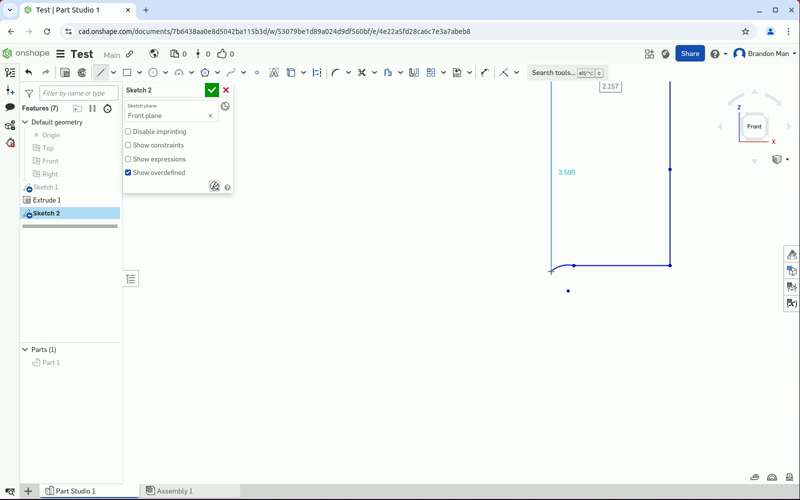
scroll(-6)
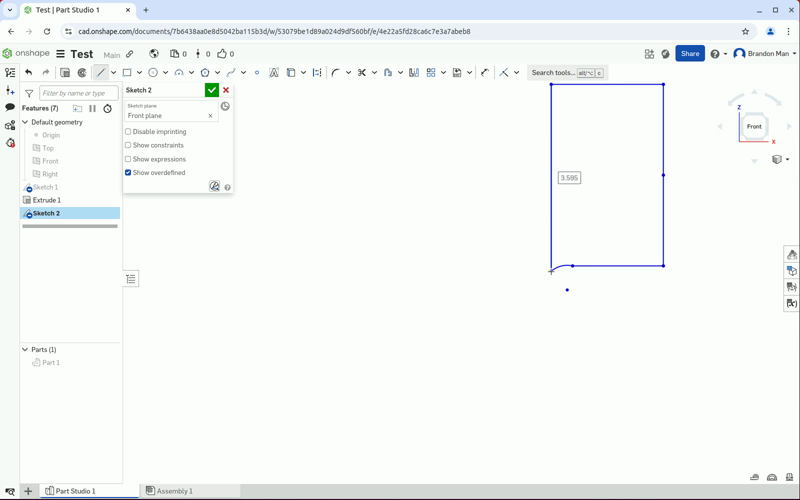
scroll(-6)
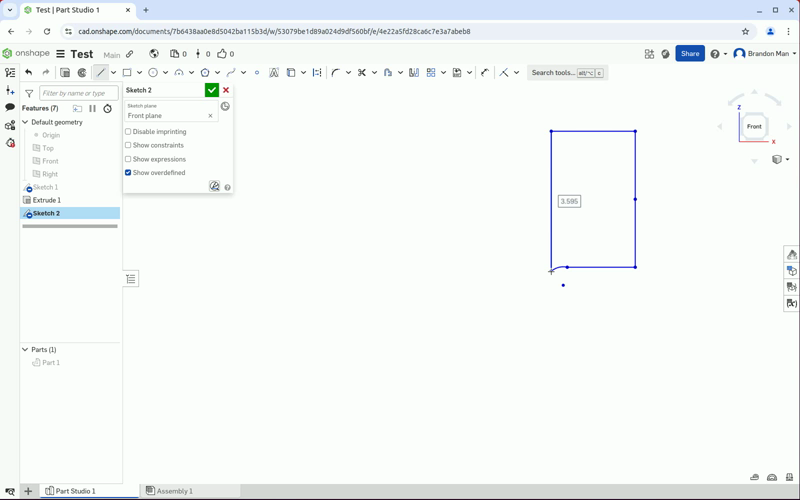
scroll(-6)
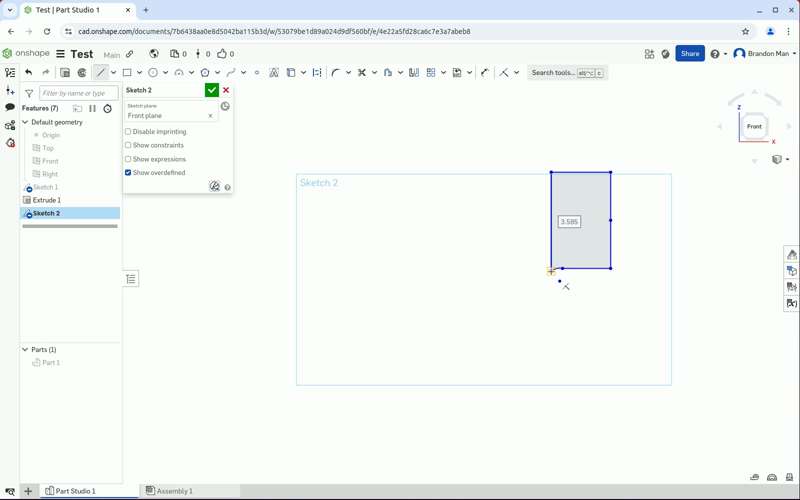
scroll(-6)
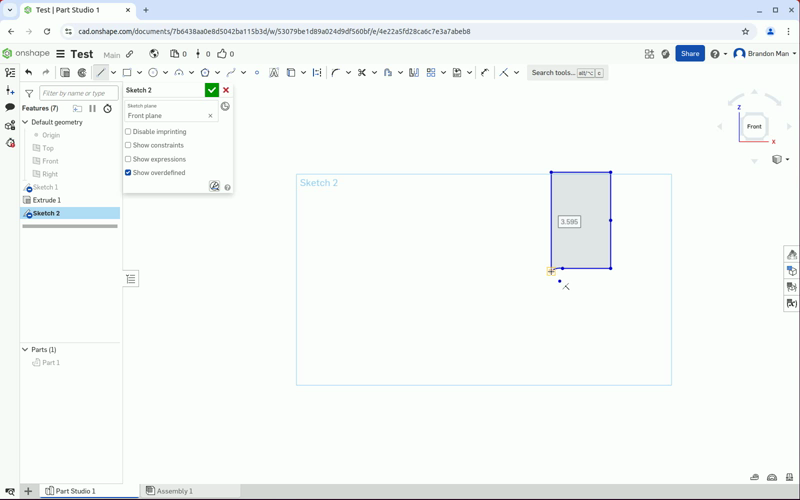
scroll(-6)
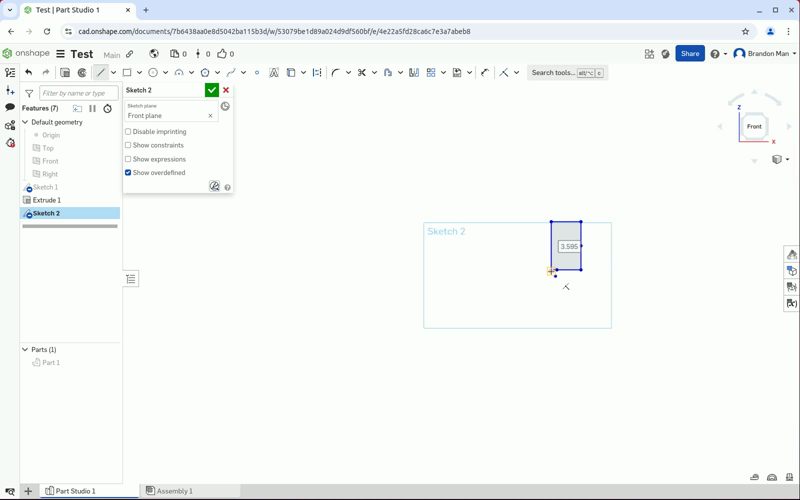
scroll(-6)
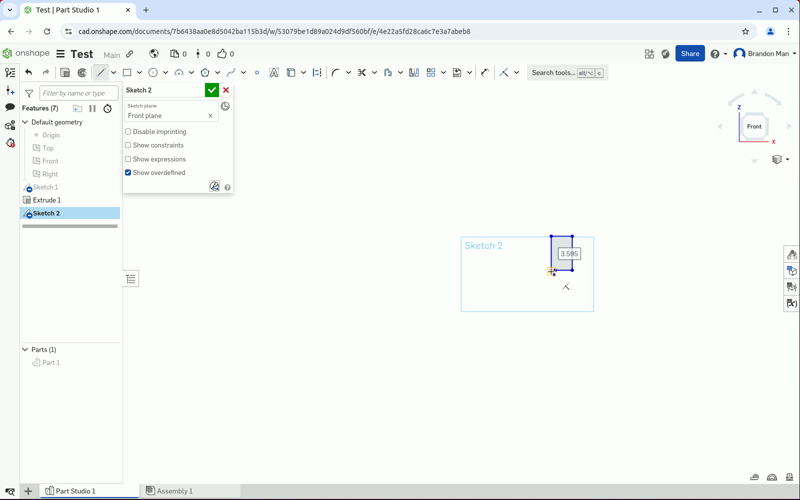
scroll(-6)
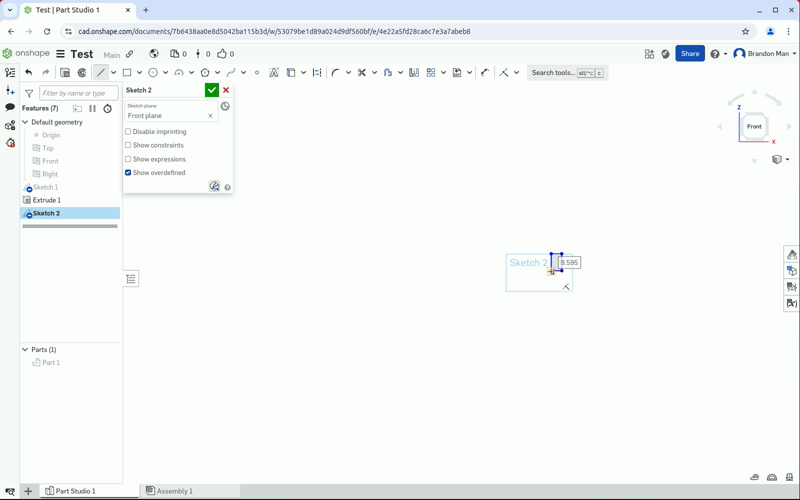
key(esc)
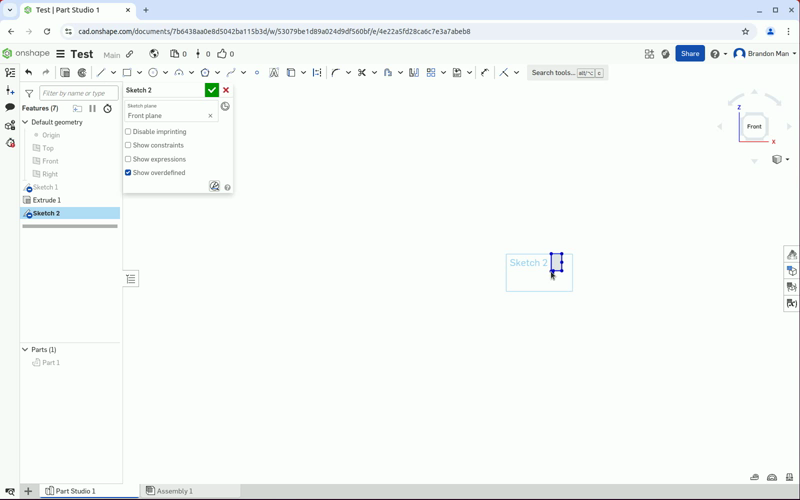
mouse_move(555, 263)
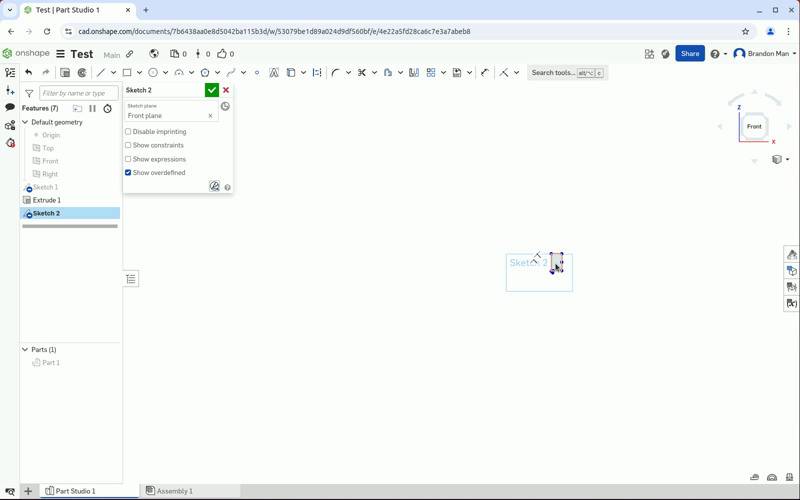
scroll(6)
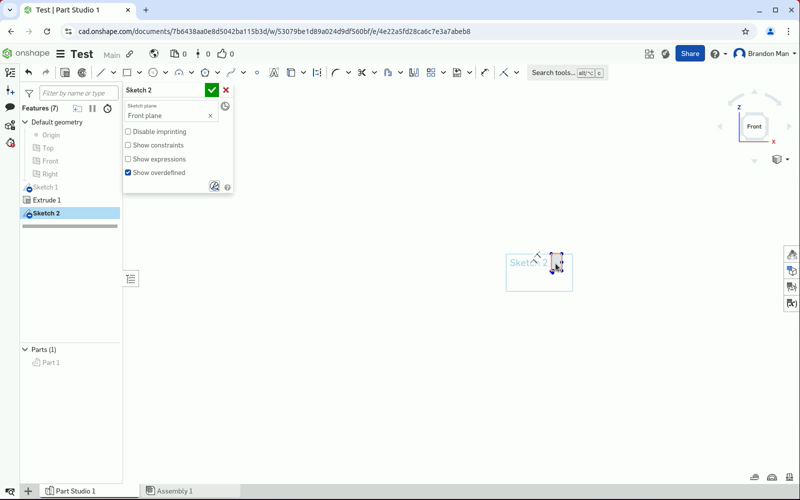
scroll(6)
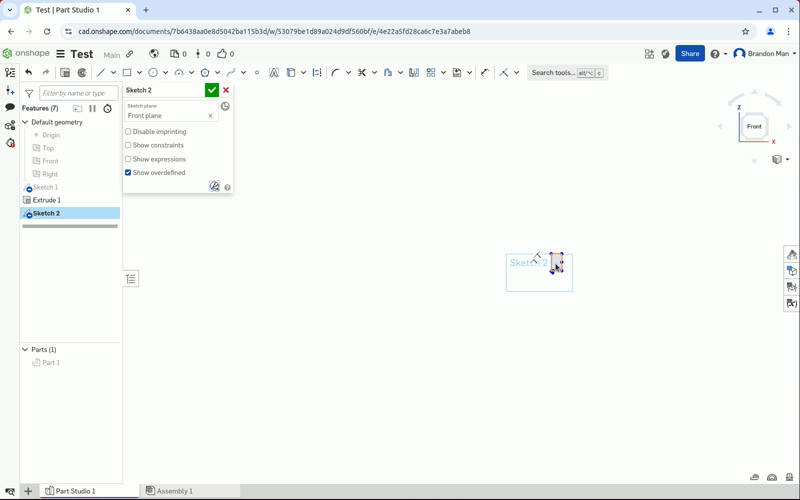
scroll(6)
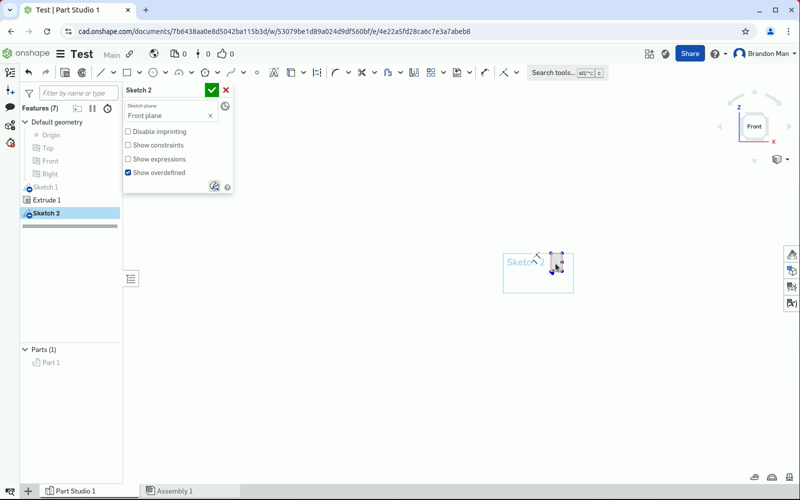
scroll(6)
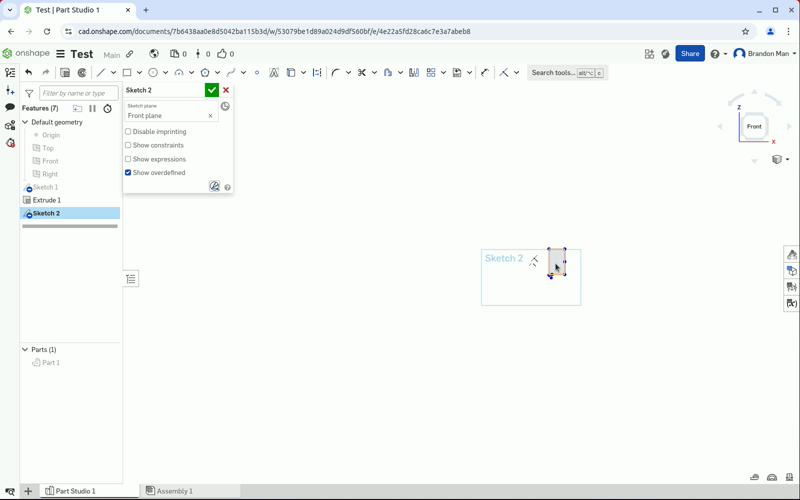
scroll(6)
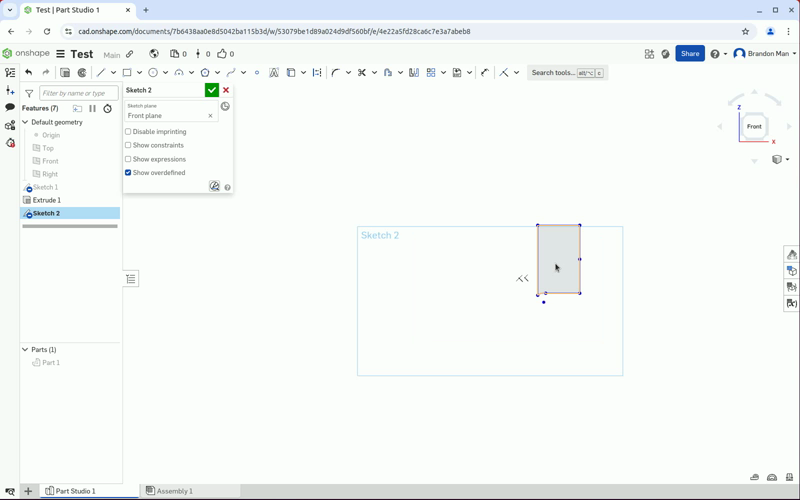
scroll(6)
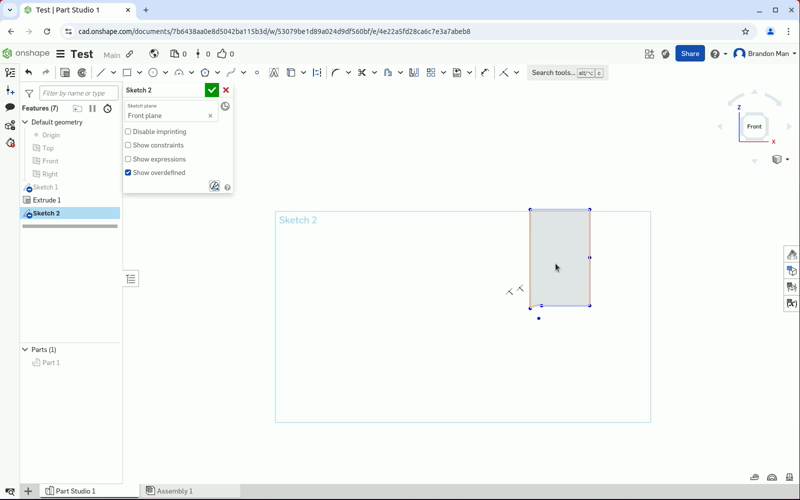
scroll(6)
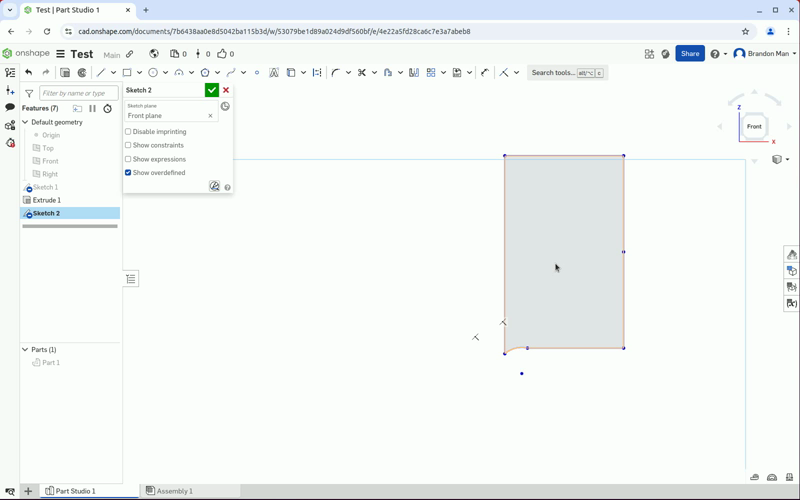
click(555, 263)
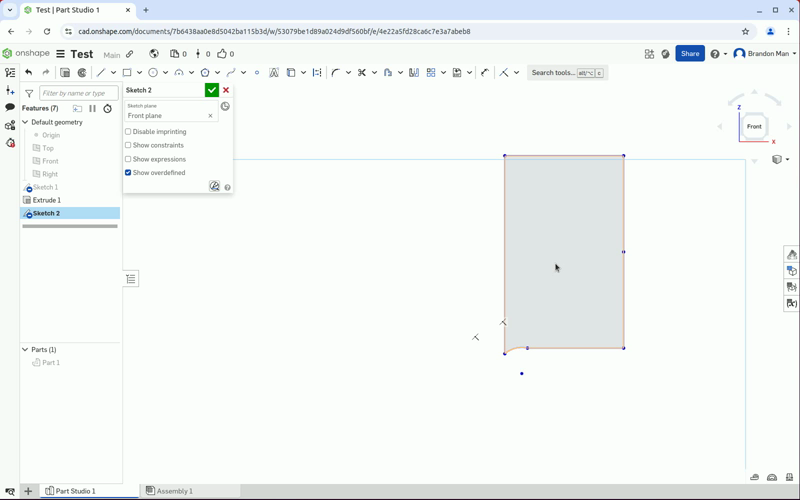
scroll(-6)
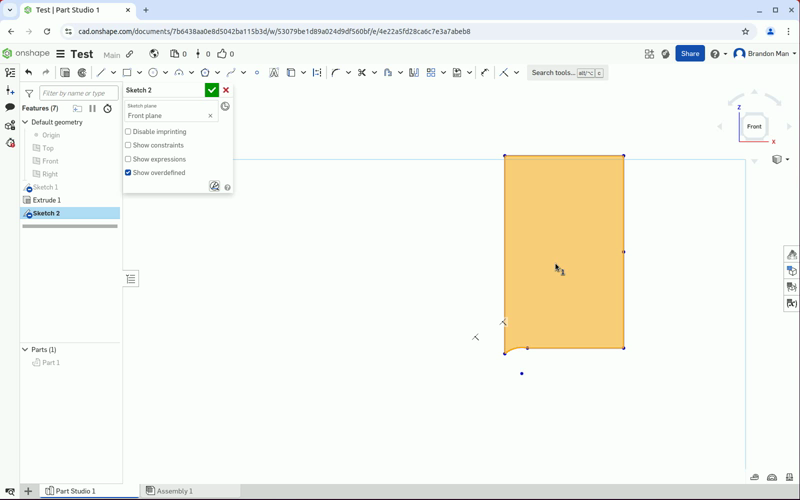
scroll(-6)
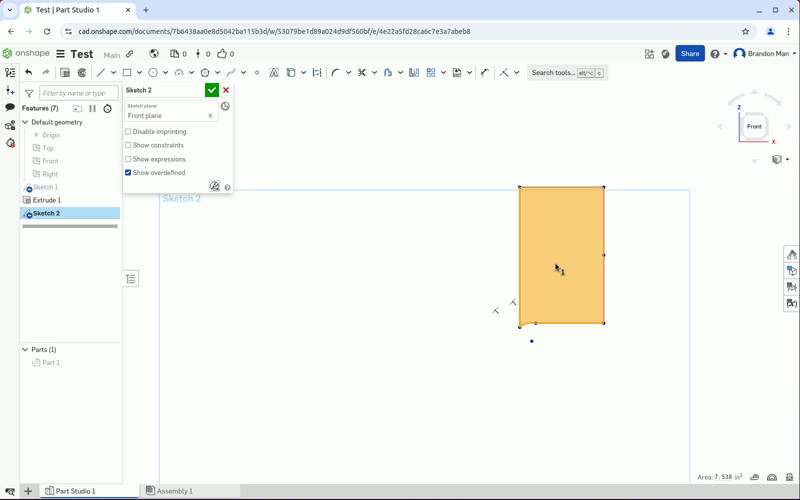
scroll(-6)
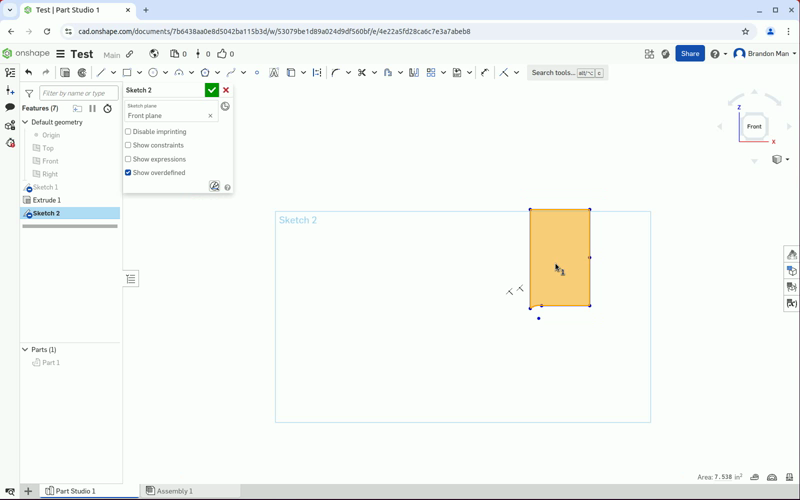
scroll(-6)
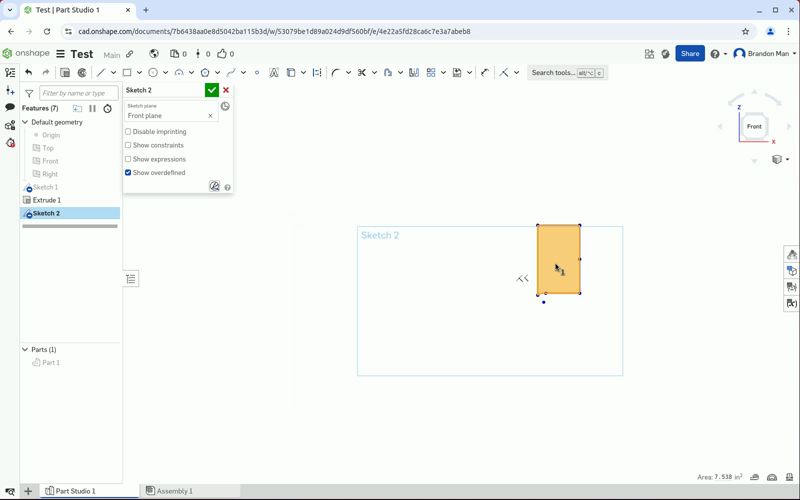
scroll(-6)
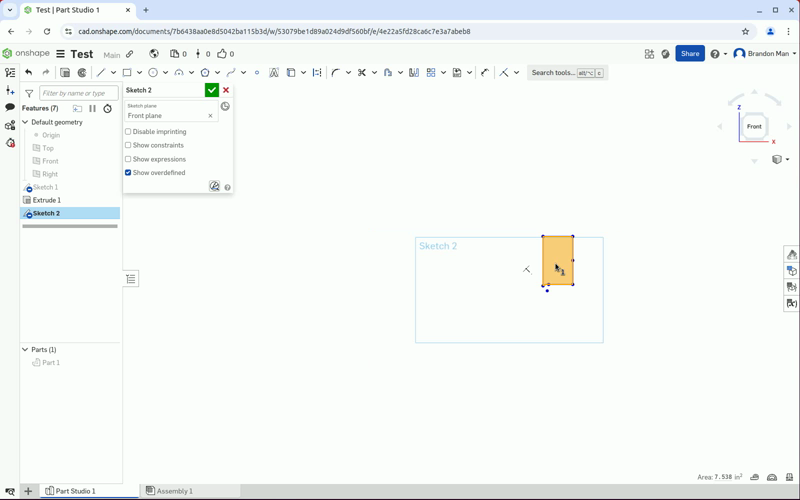
scroll(-6)
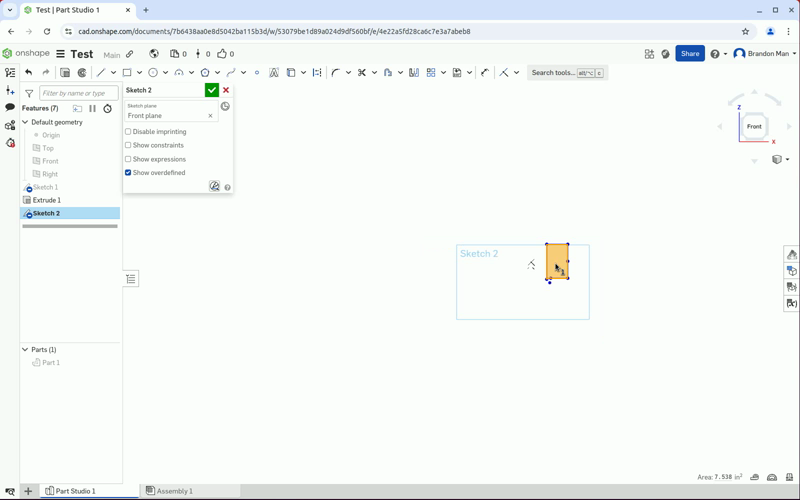
scroll(-6)
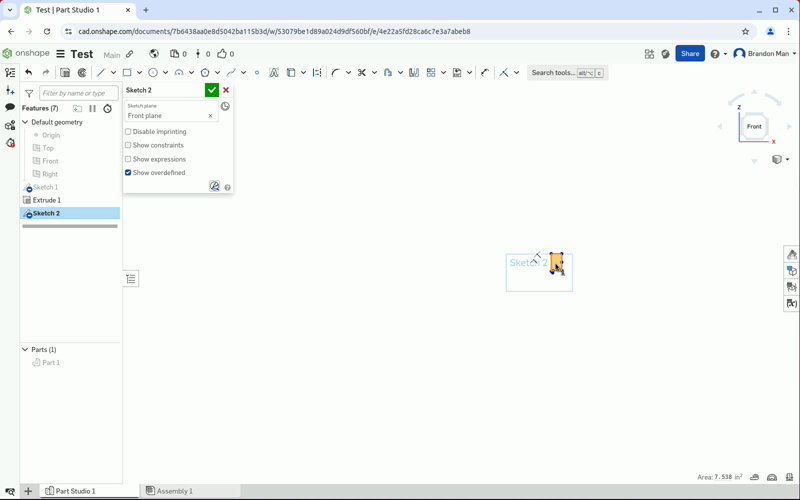
mouse_move(73, 352)
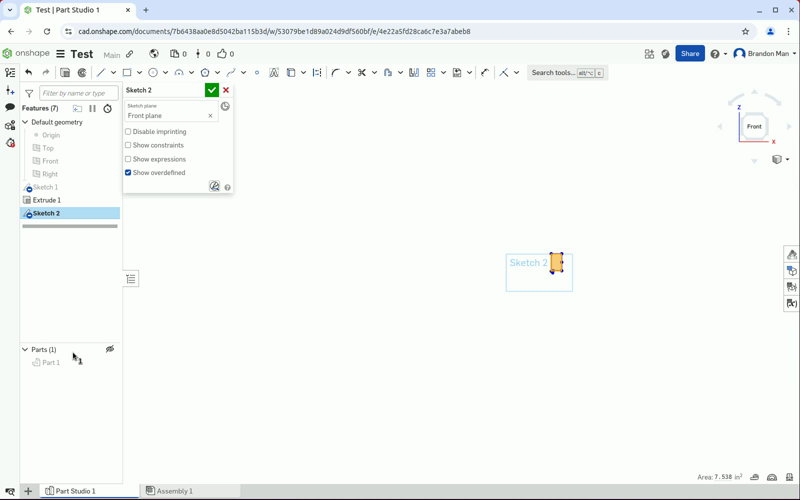
key(shift+y)
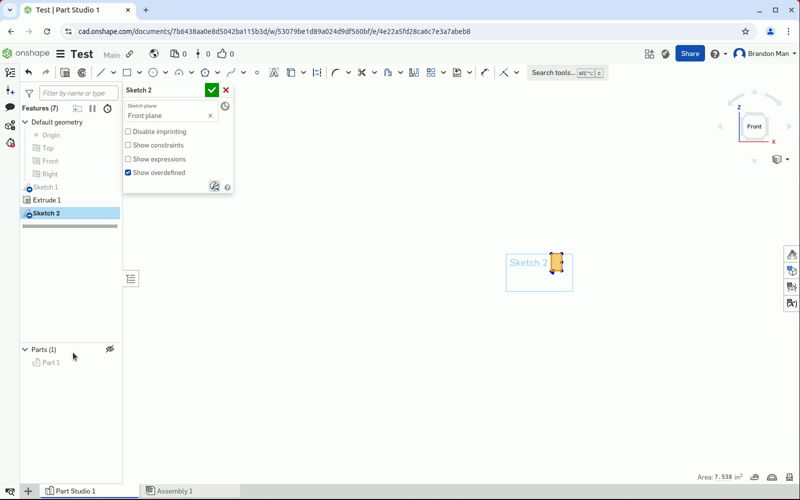
key(shift+e)
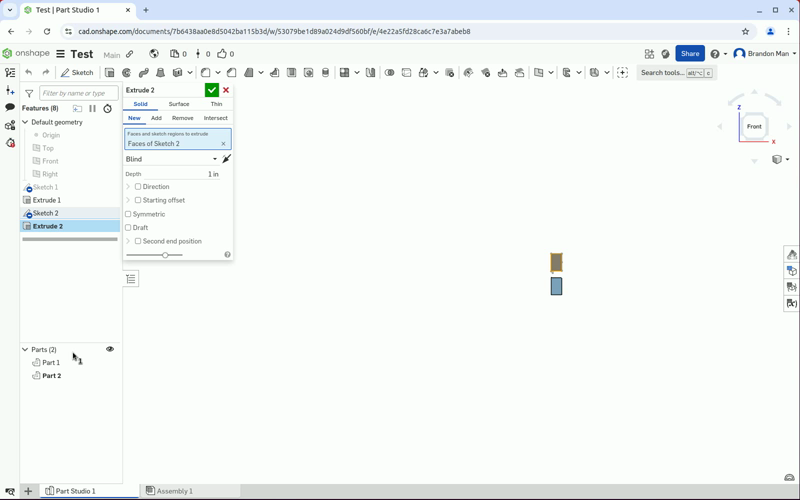
mouse_move(143, 106)
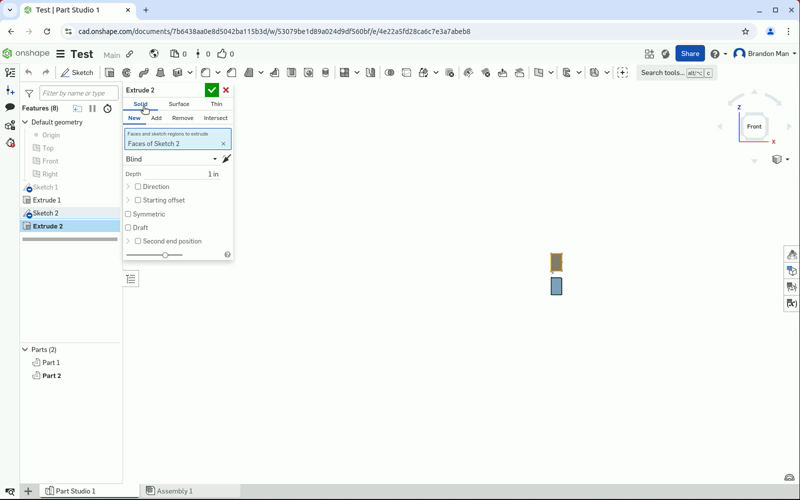
click(143, 106)
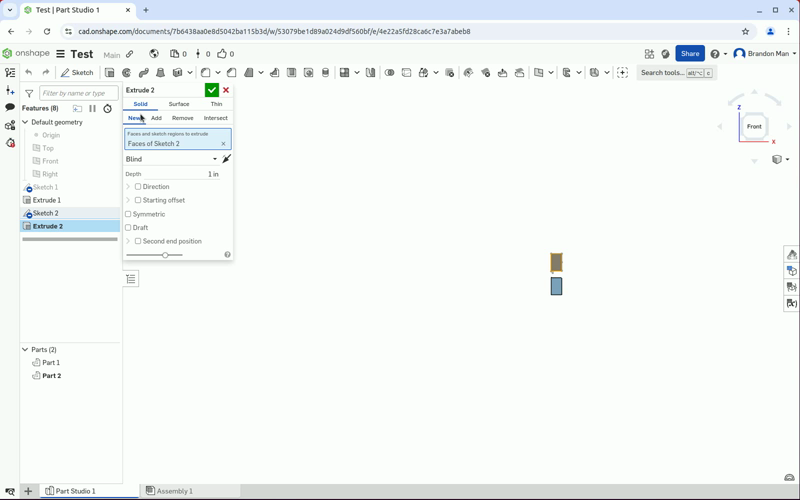
mouse_move(137, 120)
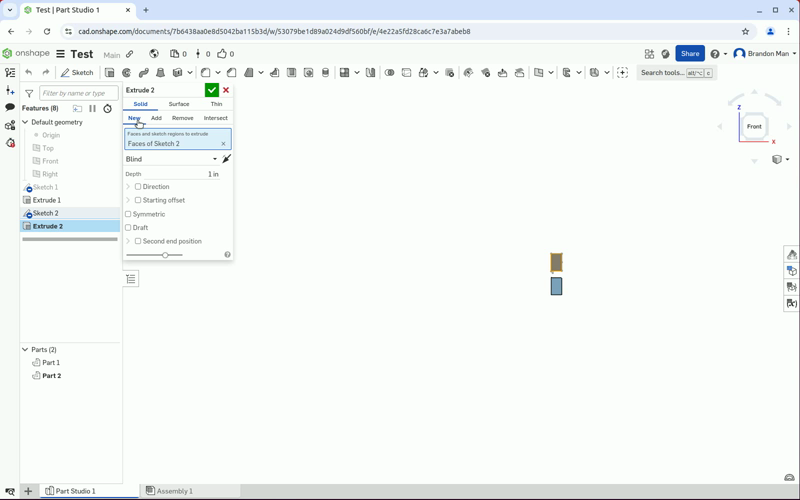
click(137, 120)
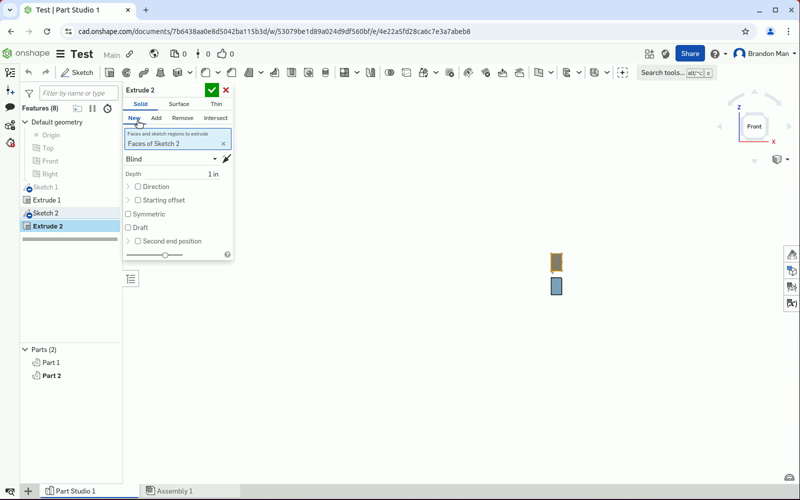
key(tab, 4)
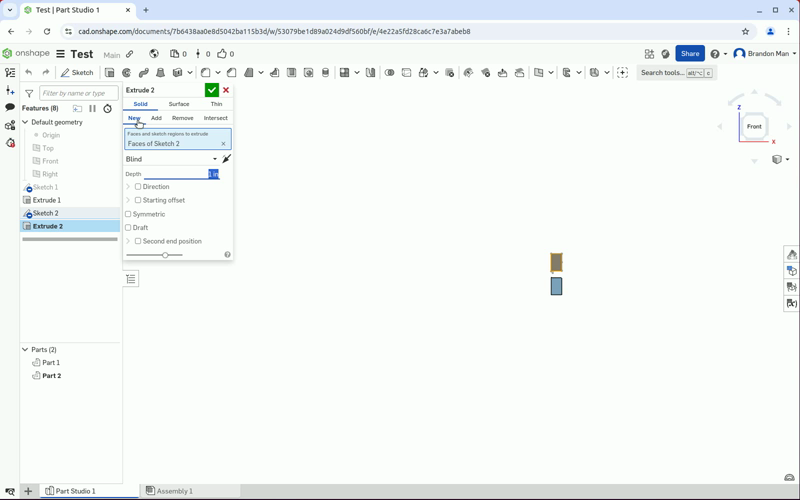
text(0.481)
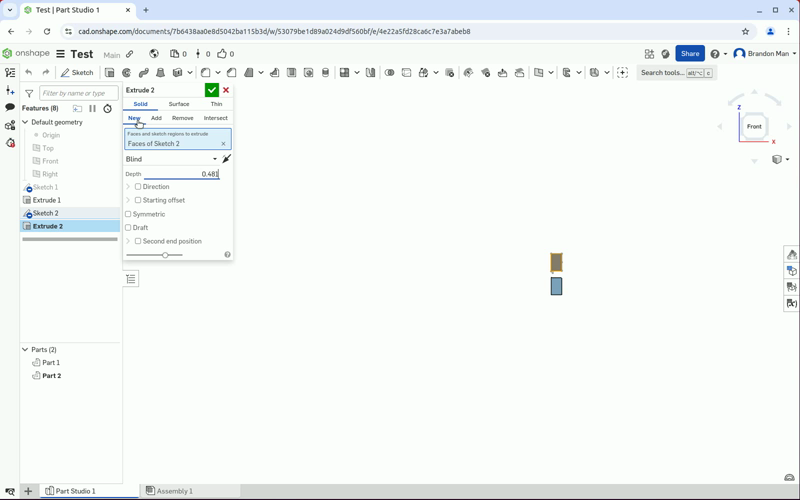
key(enter)
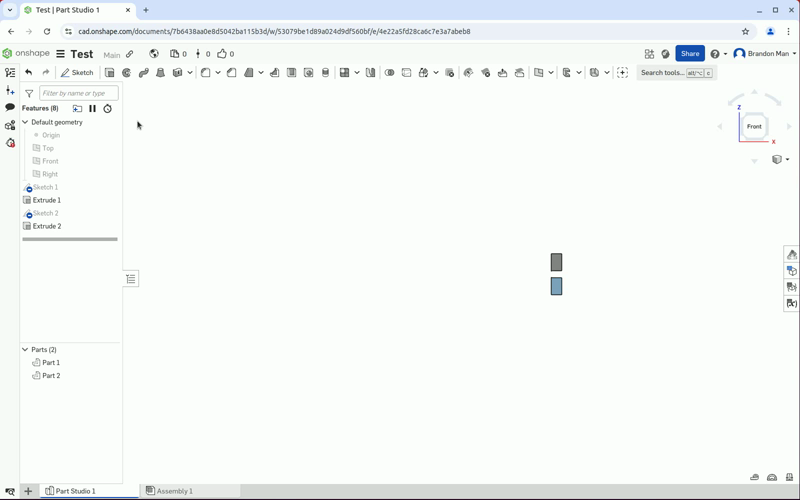
key(shift+h)
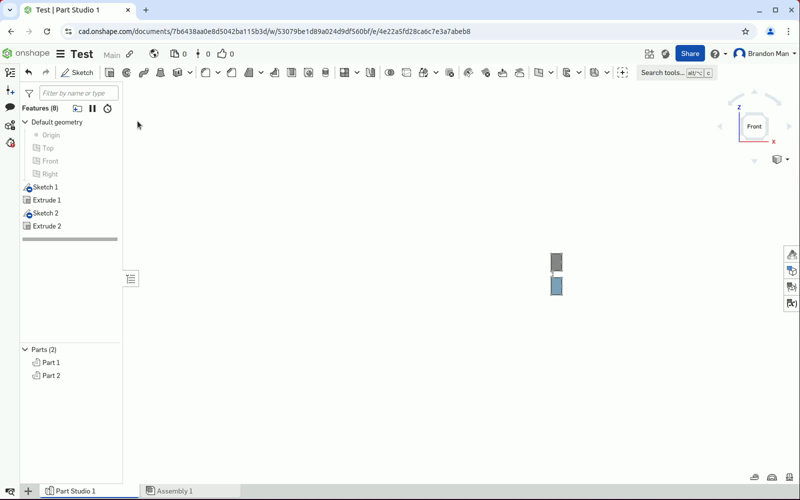
key(shift+h)
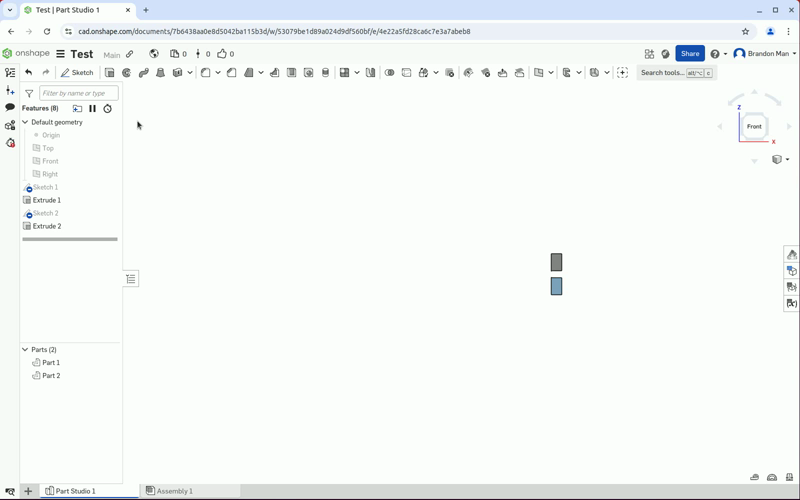
mouse_move(73, 189)
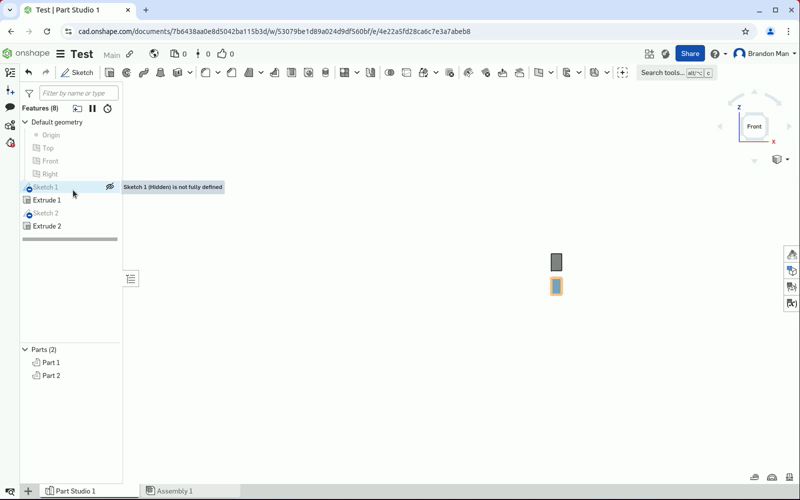
click(73, 189)
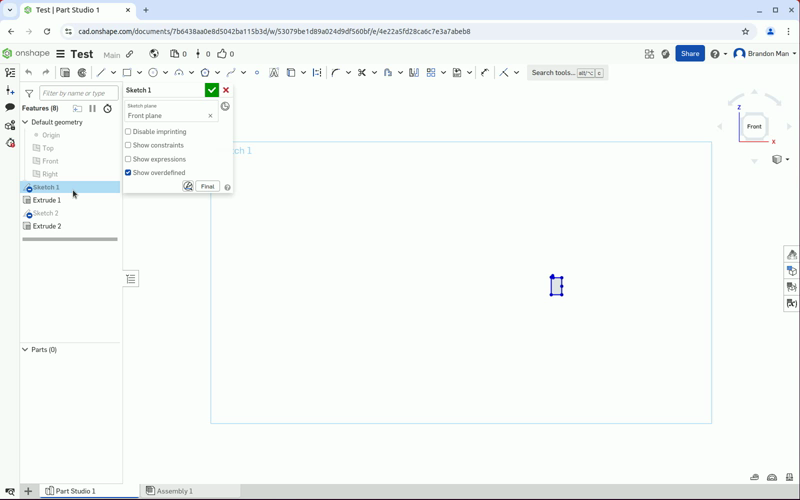
mouse_move(229, 92)
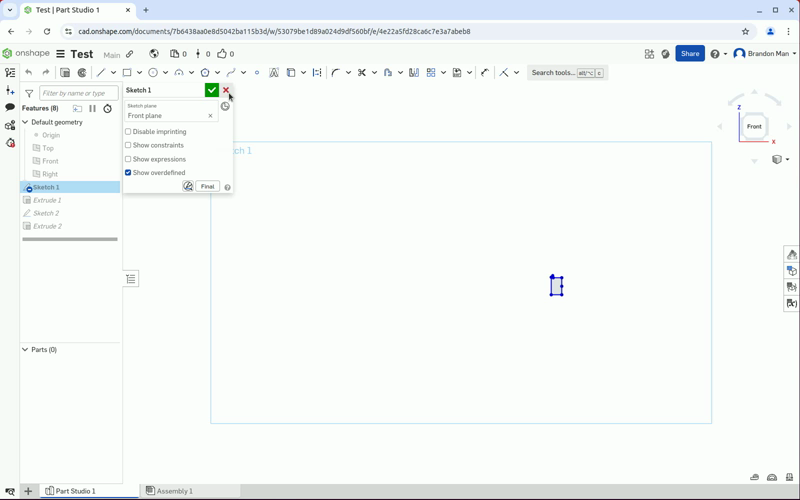
click(229, 92)
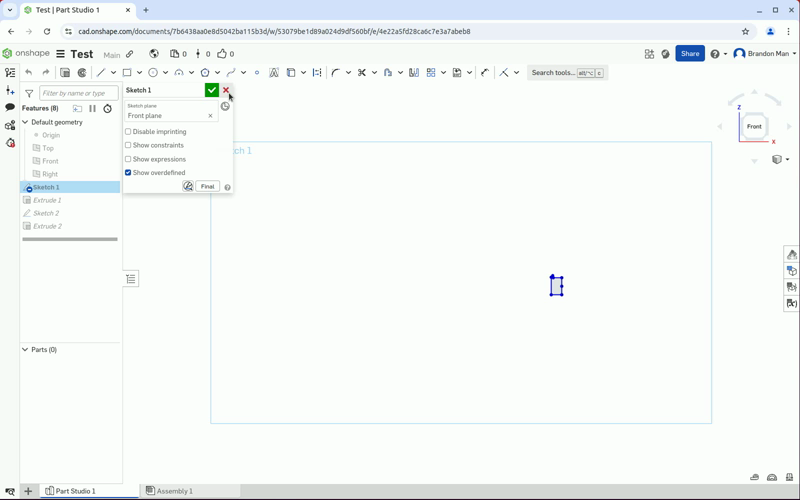
key(shift+s)
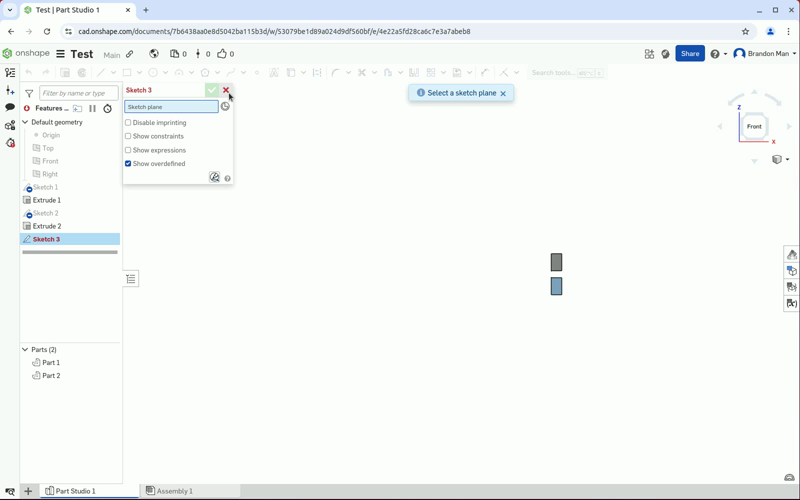
mouse_move(73, 163)
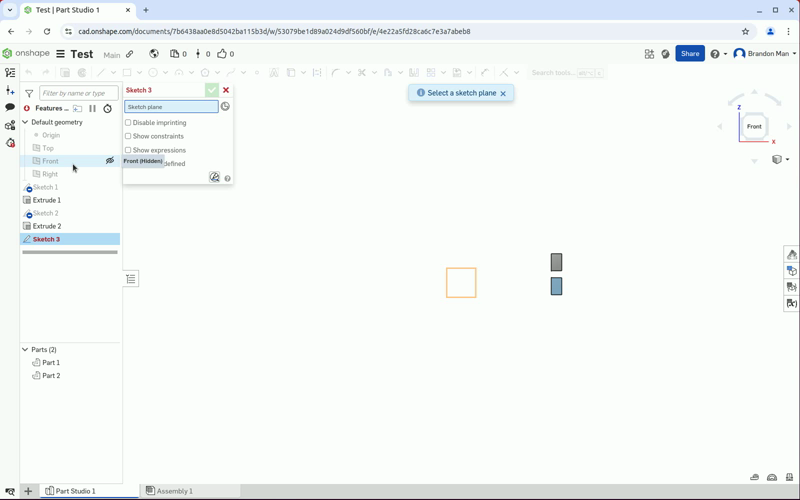
click(73, 163)
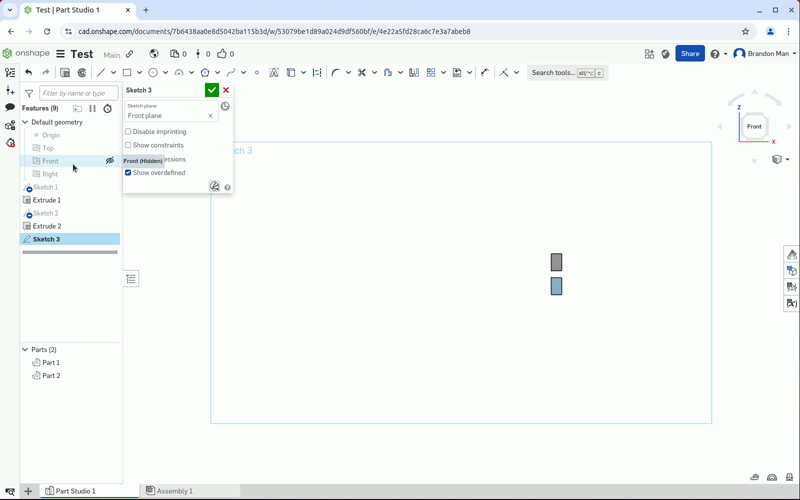
mouse_move(73, 352)
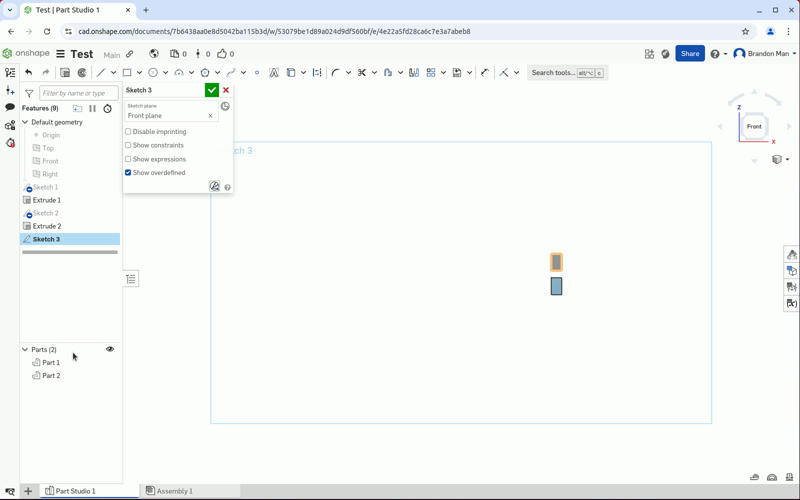
key(y)
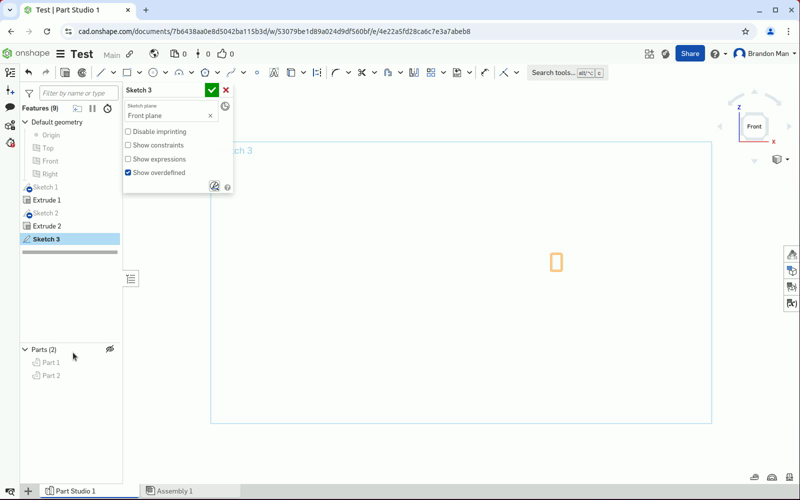
key(c)
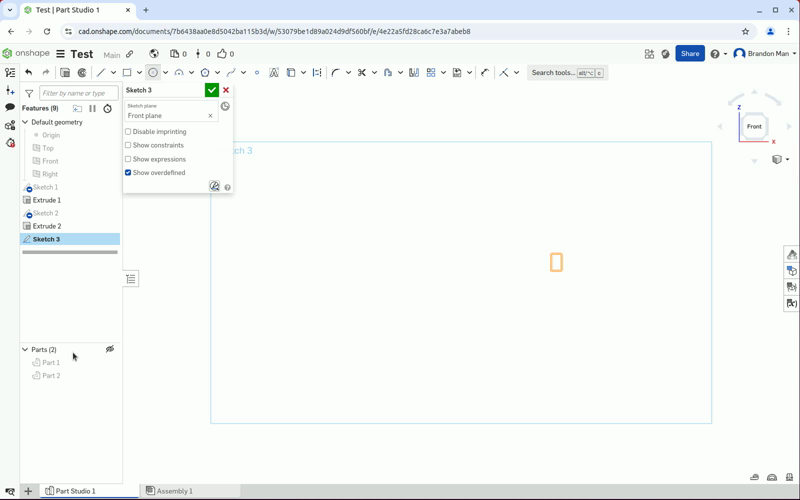
key_down(shift)
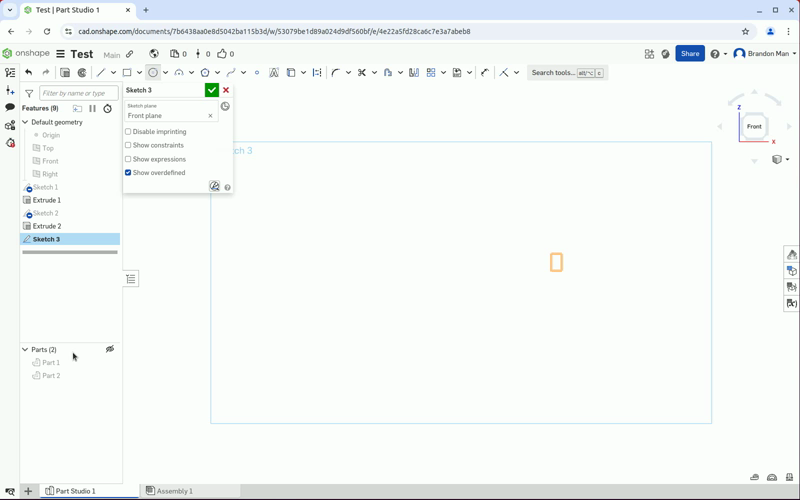
mouse_move(569, 266)
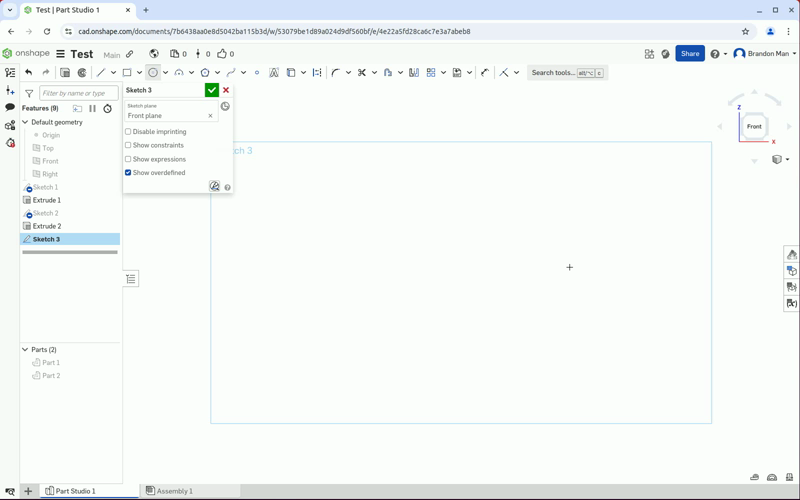
click(569, 266)
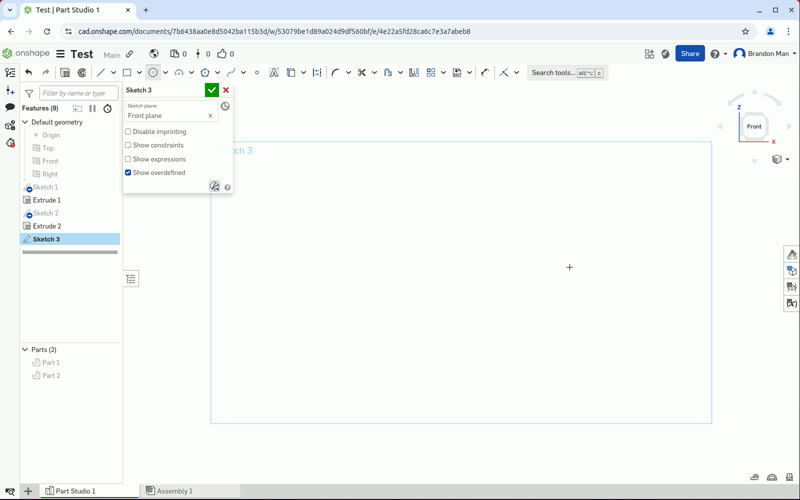
key_up(shift)
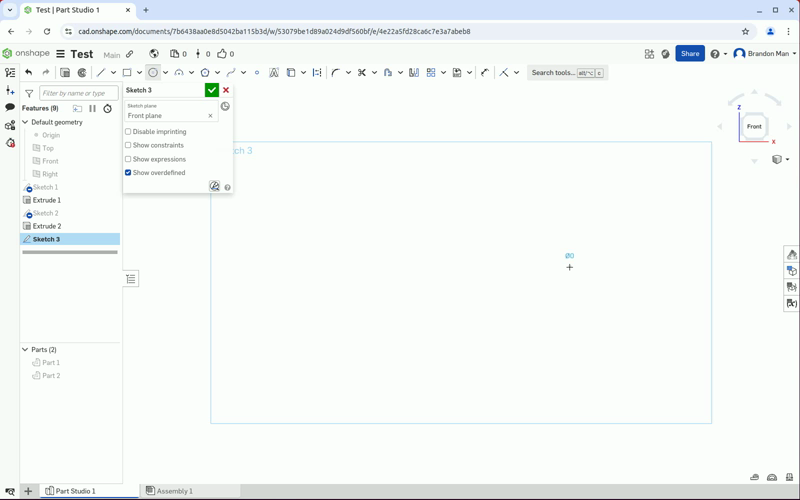
mouse_move(574, 266)
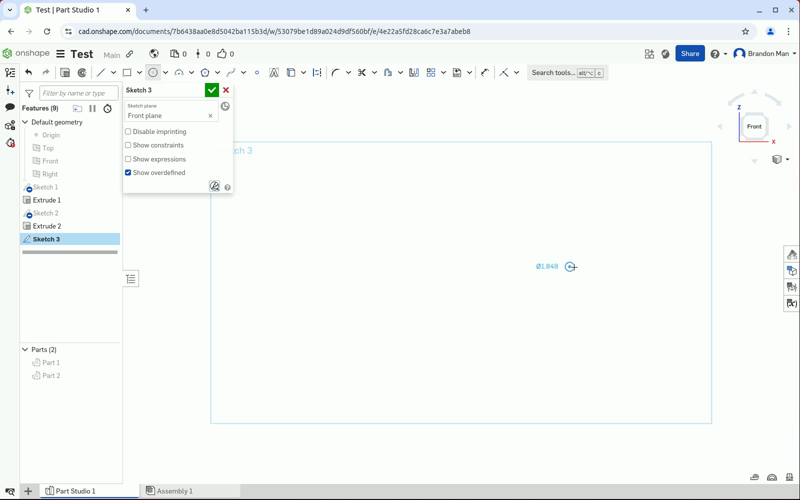
click(574, 266)
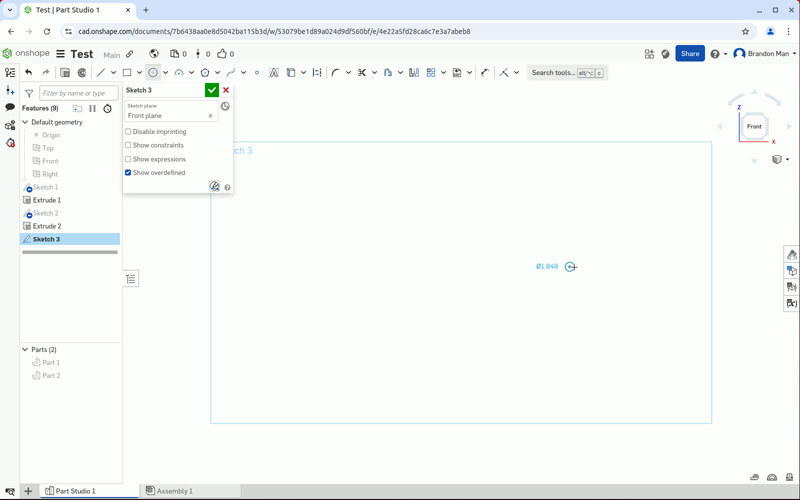
key(esc)
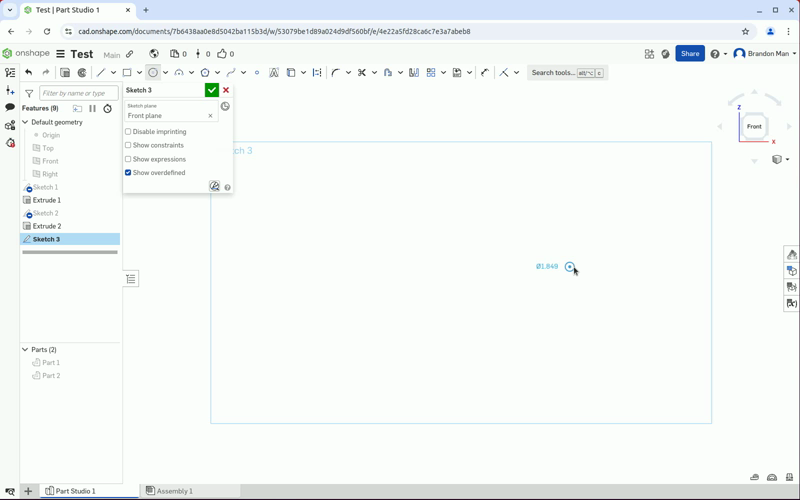
mouse_move(566, 265)
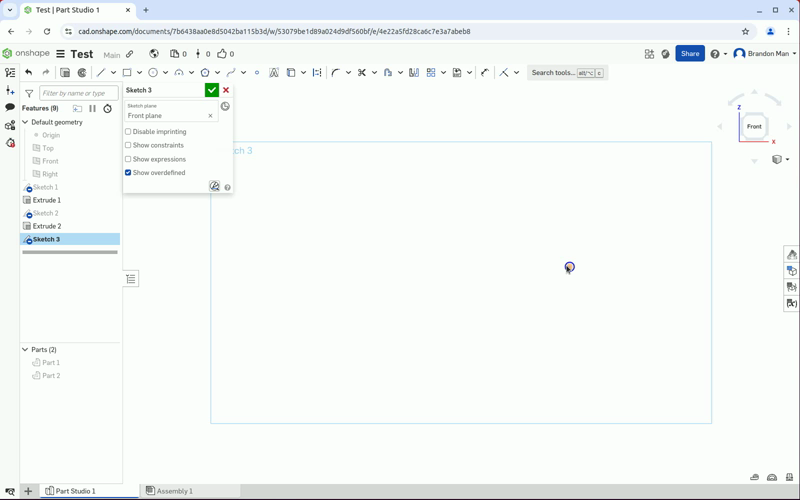
scroll(6)
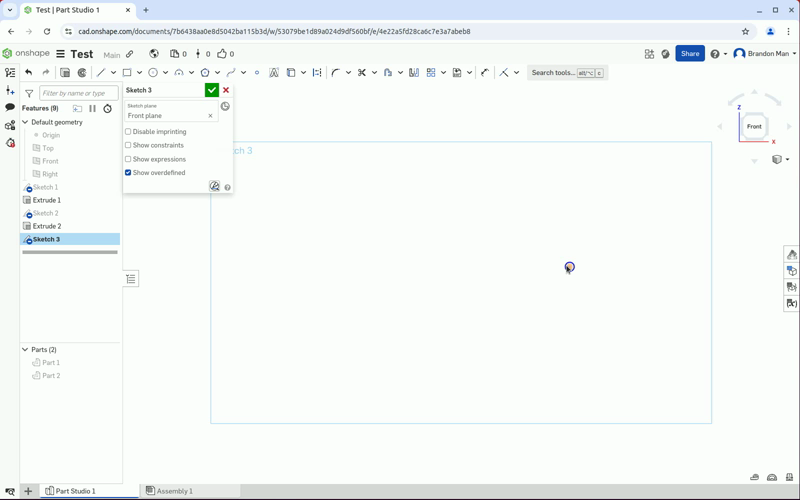
scroll(6)
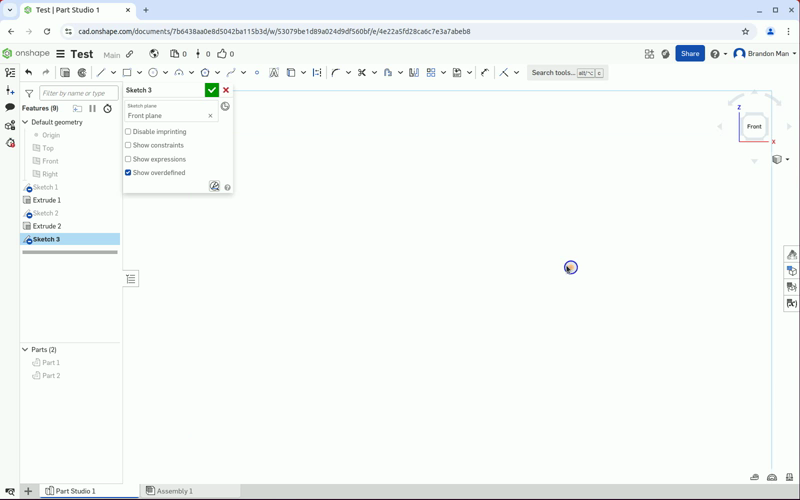
scroll(6)
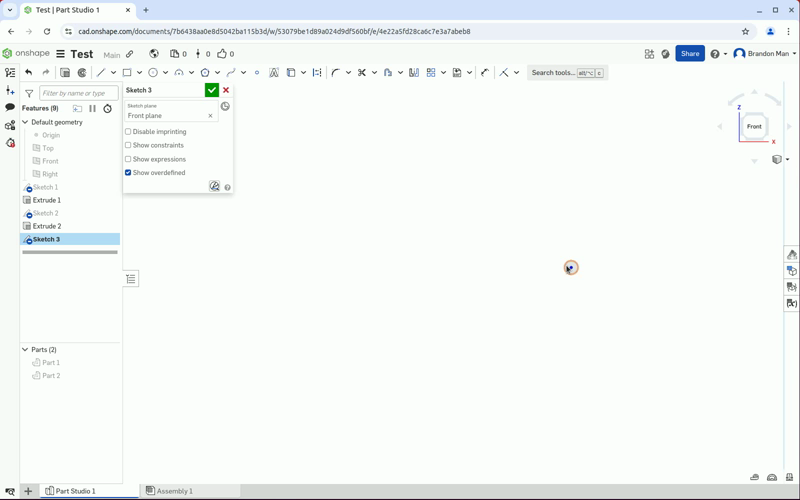
scroll(6)
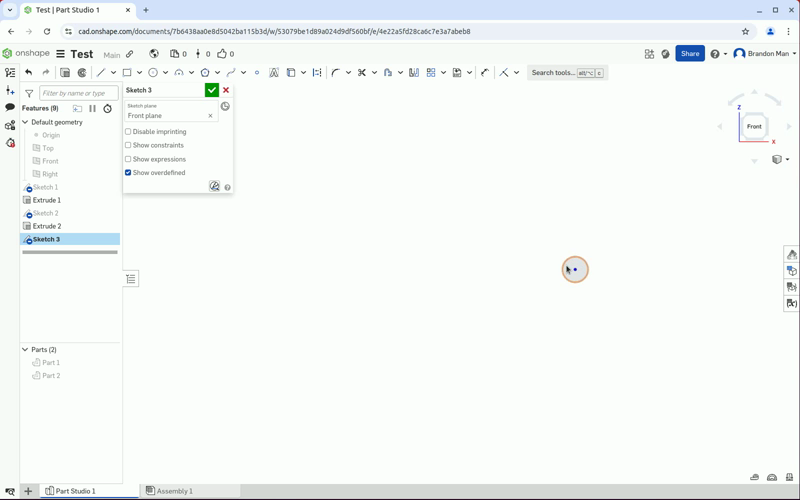
scroll(6)
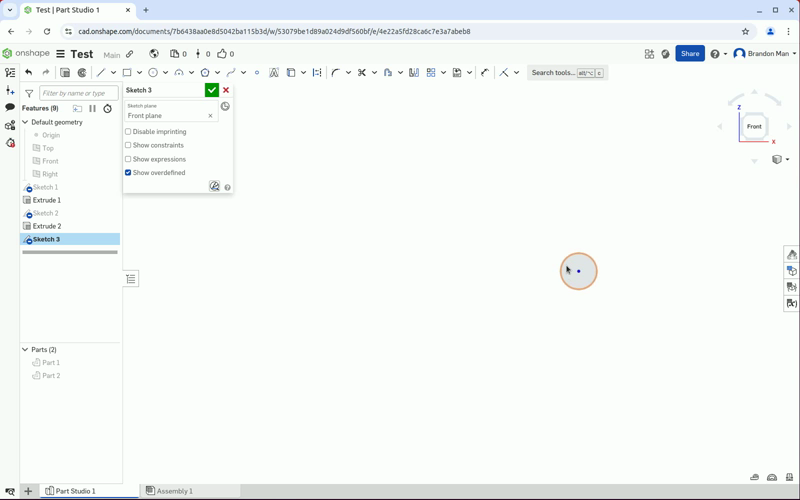
scroll(6)
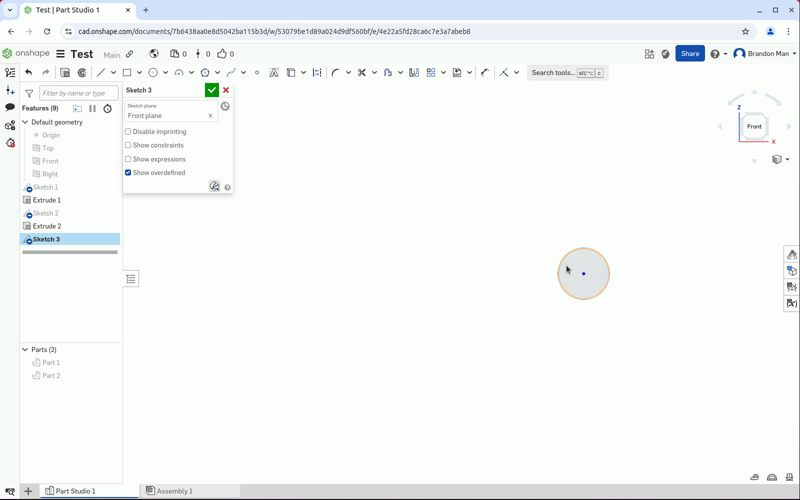
scroll(6)
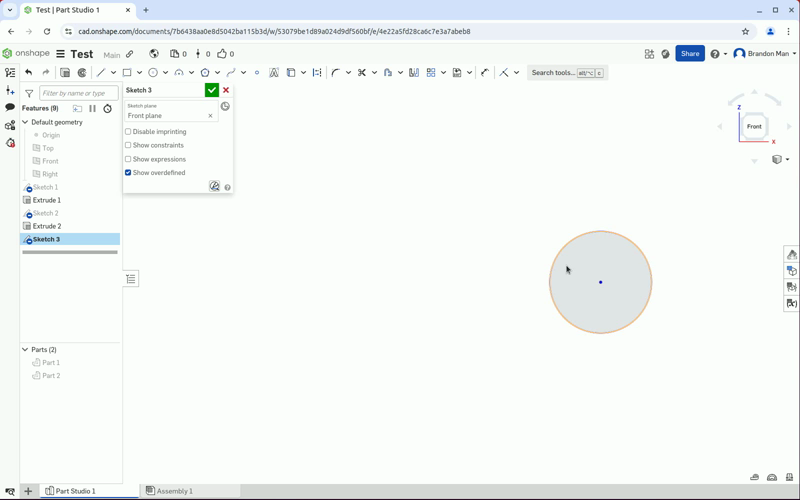
click(566, 265)
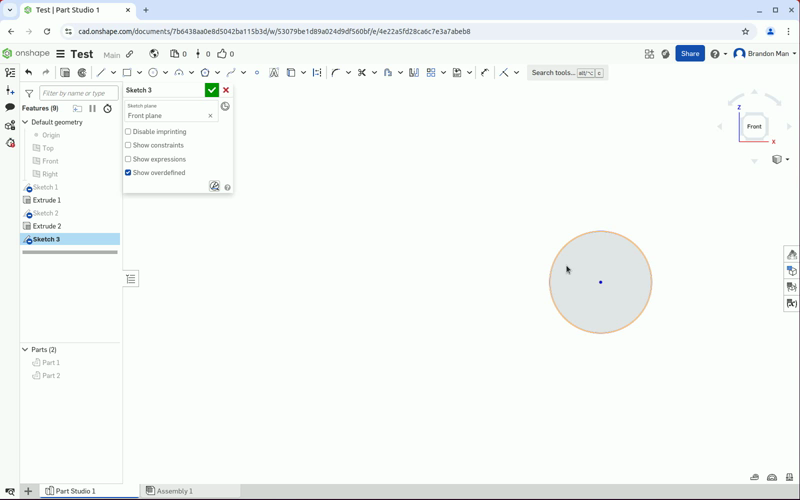
scroll(-6)
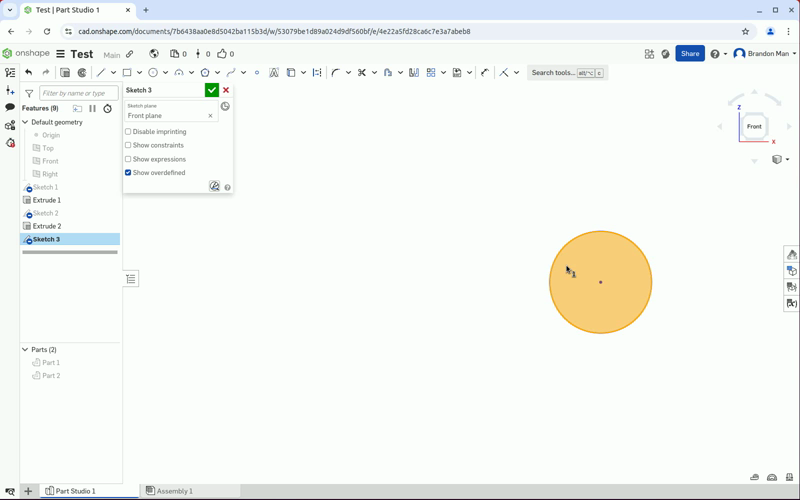
scroll(-6)
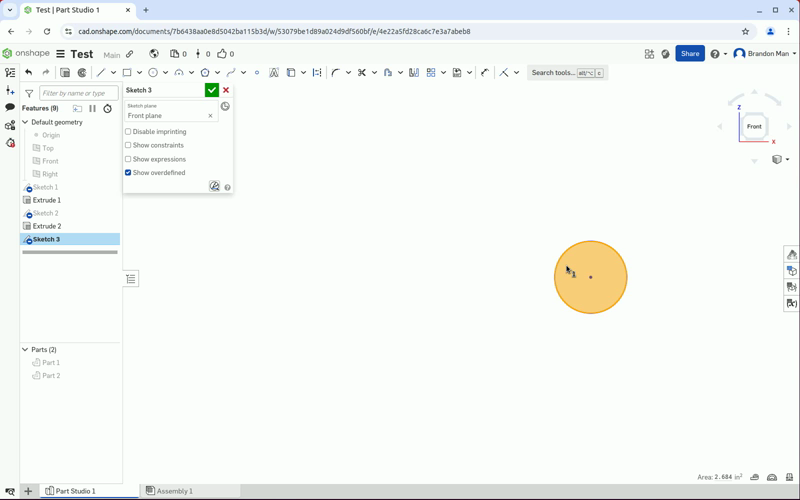
scroll(-6)
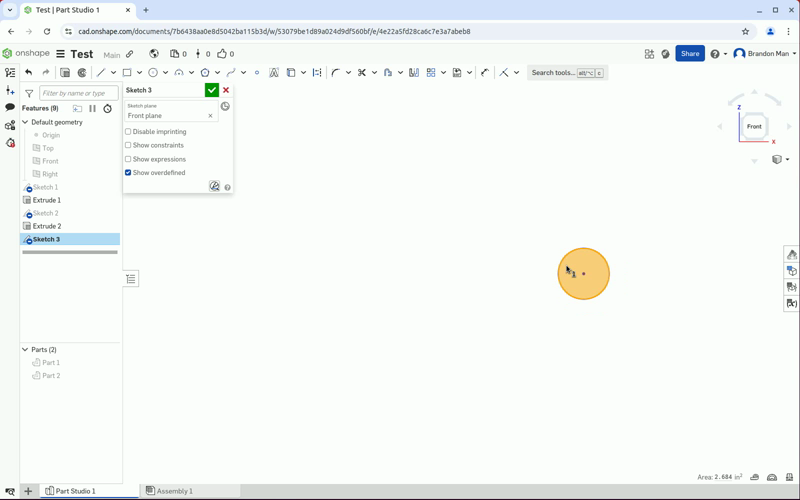
scroll(-6)
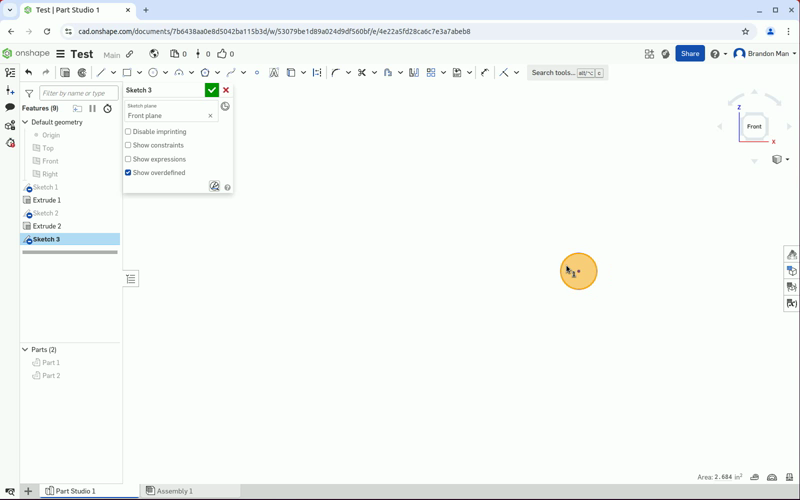
scroll(-6)
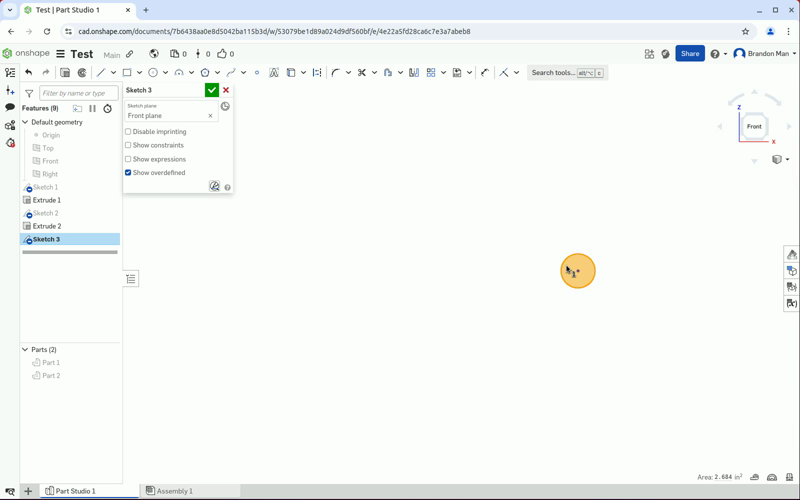
scroll(-6)
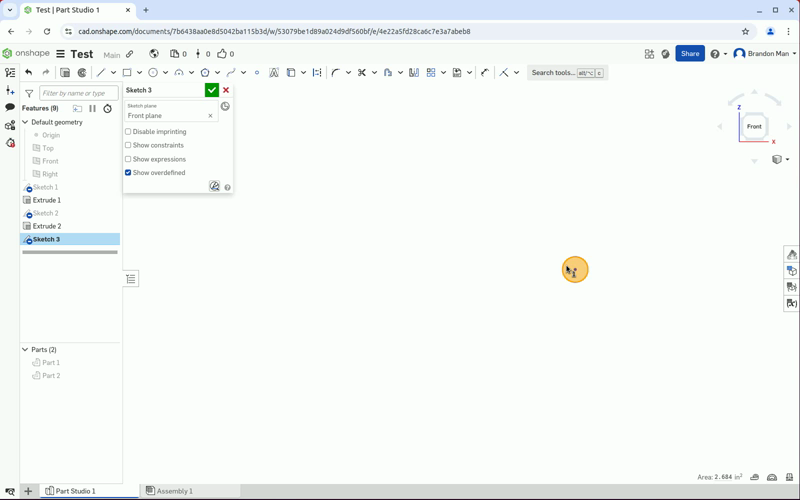
scroll(-6)
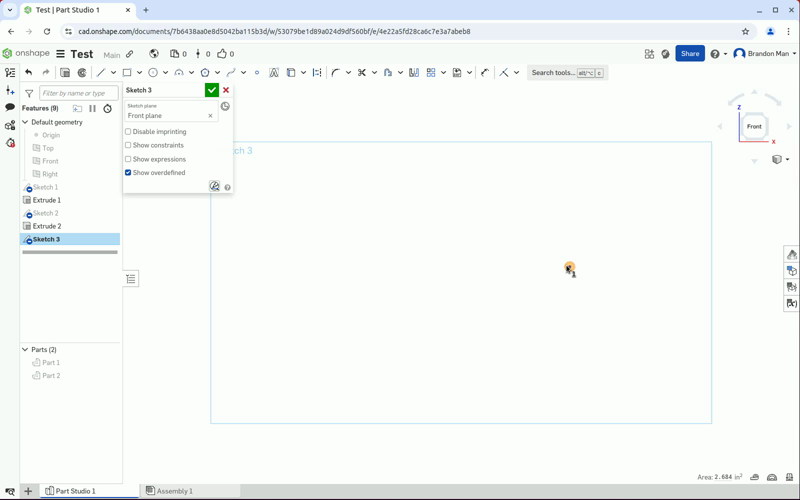
mouse_move(73, 352)
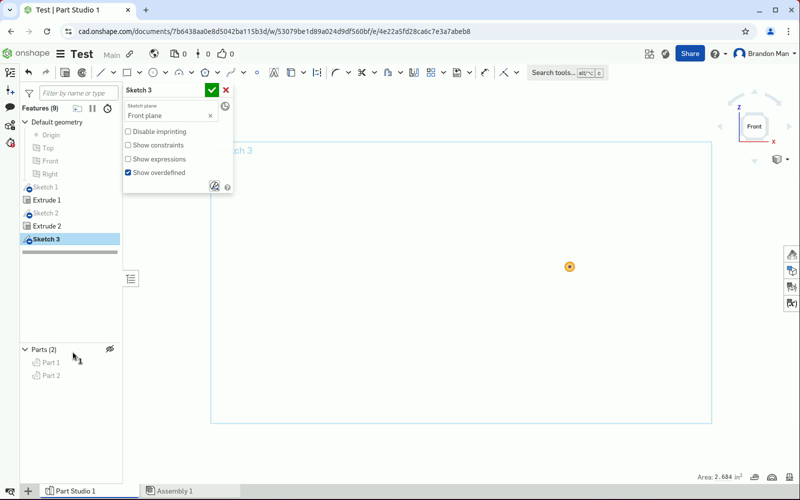
key(shift+y)
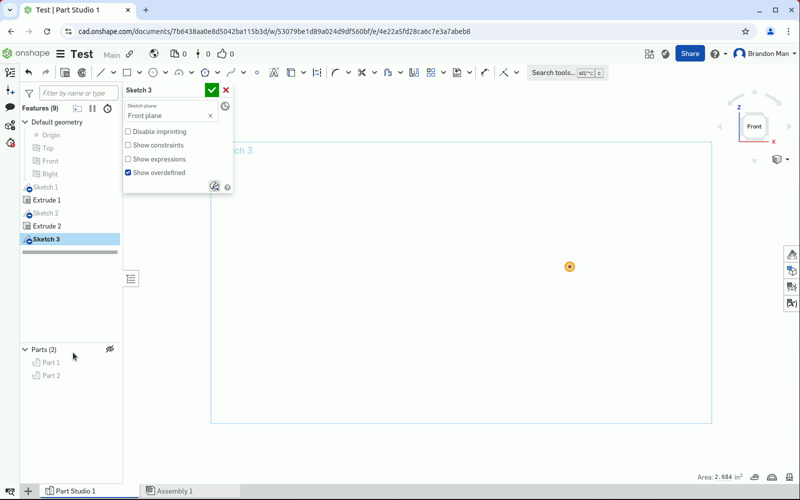
key(shift+e)
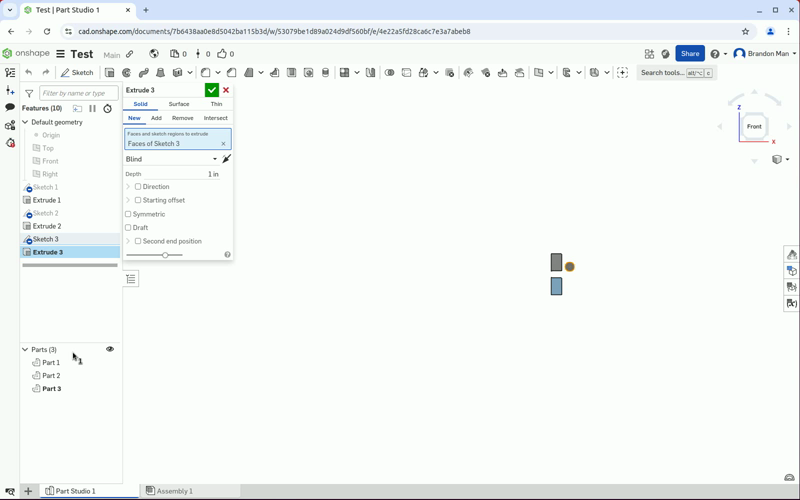
mouse_move(143, 106)
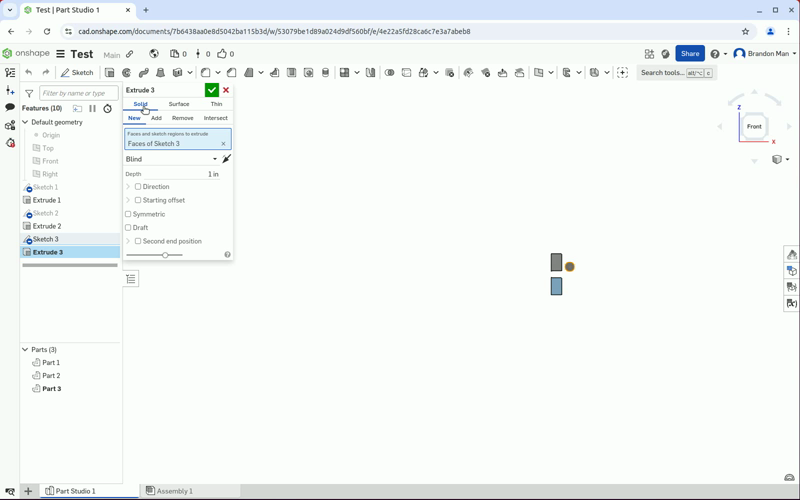
click(143, 106)
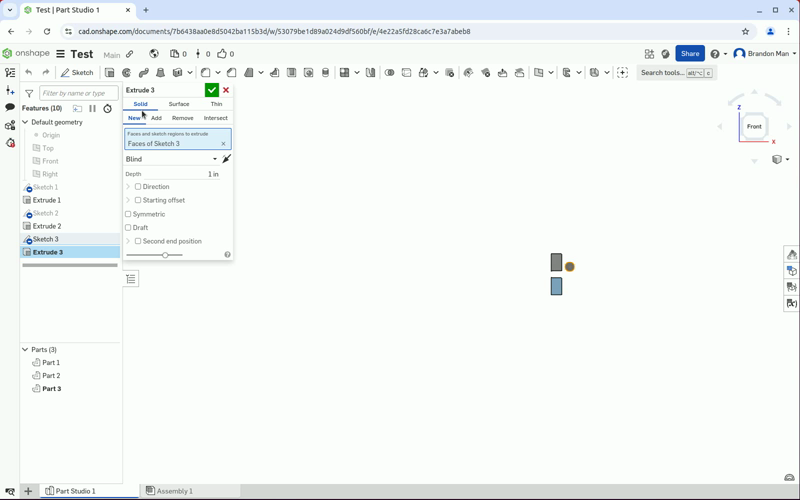
mouse_move(137, 120)
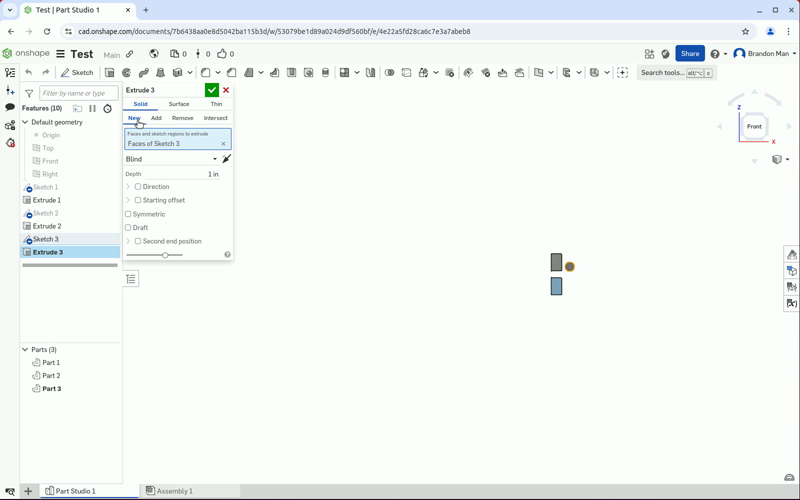
click(137, 120)
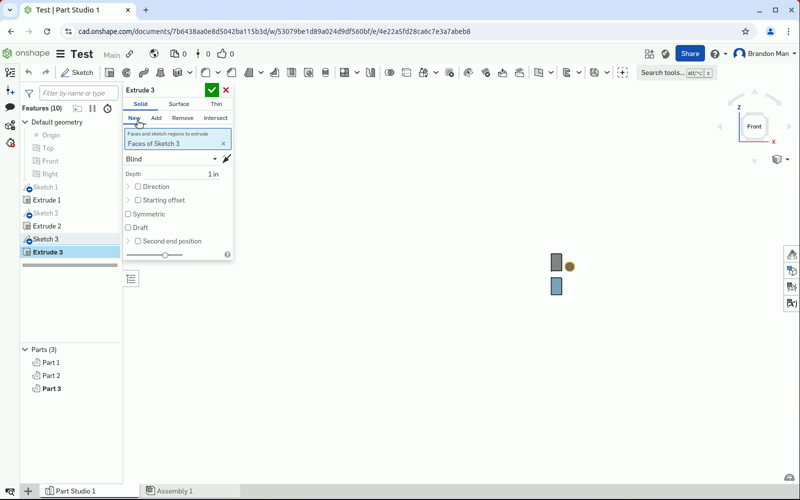
key(tab, 4)
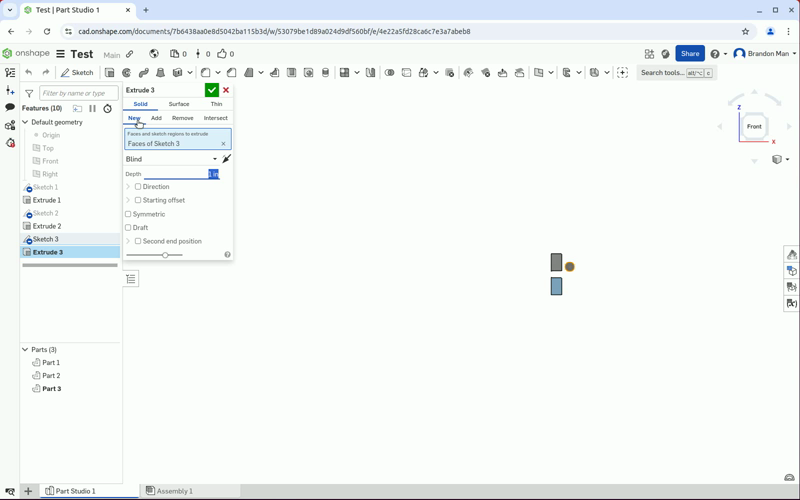
text(0.481)
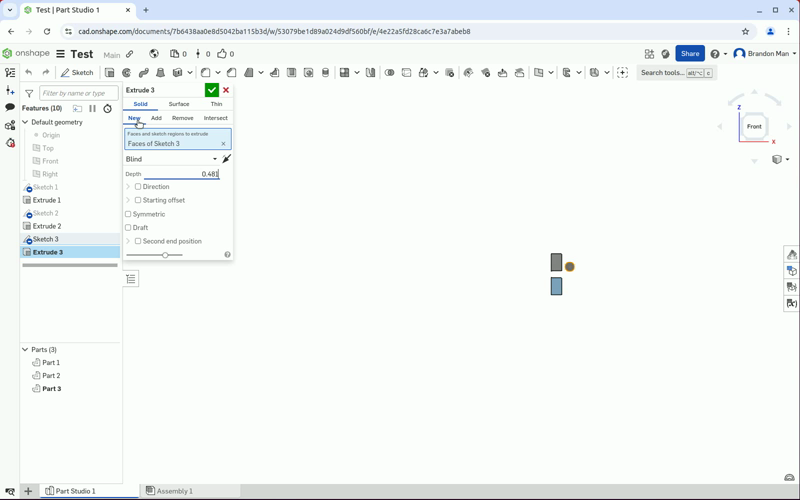
key(enter)
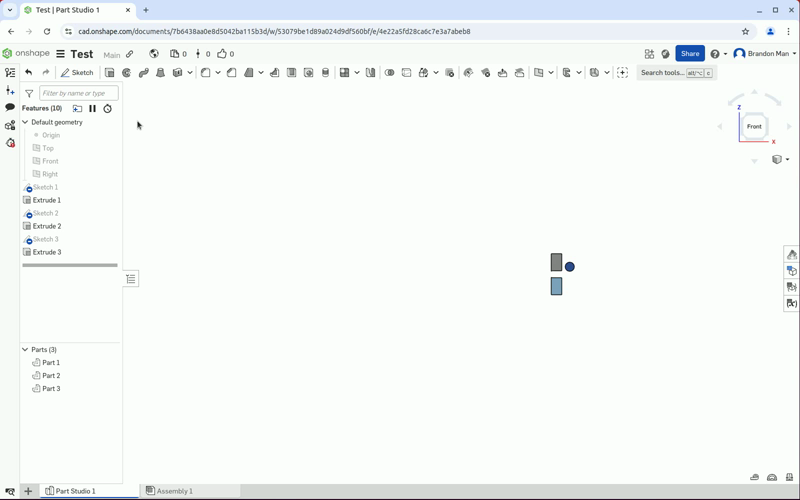
key(shift+h)
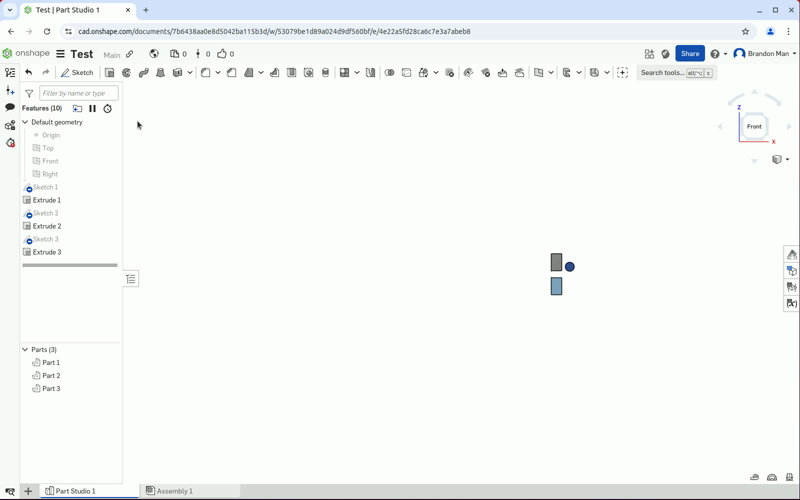
key(shift+h)
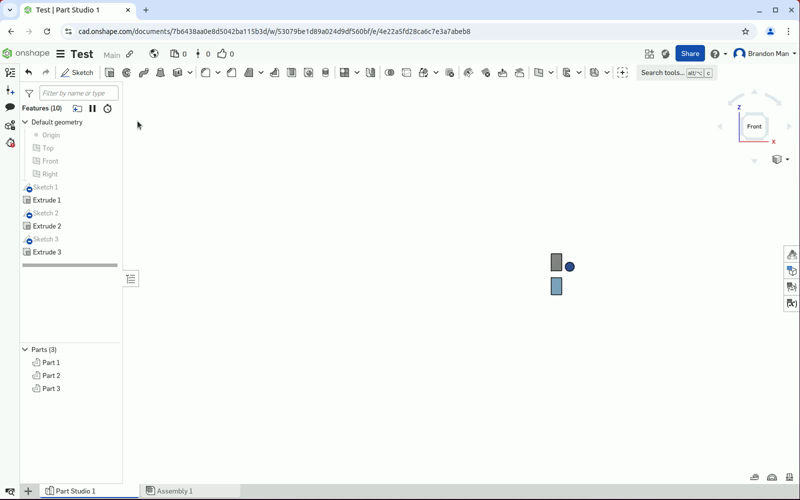
mouse_move(73, 189)
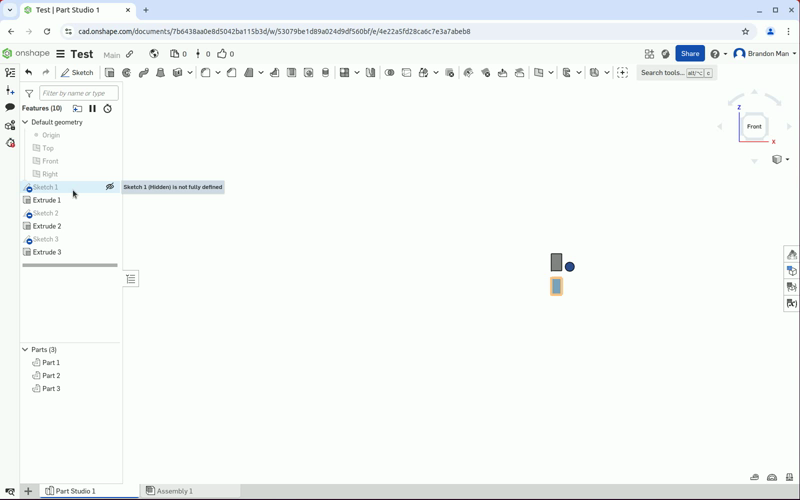
click(73, 189)
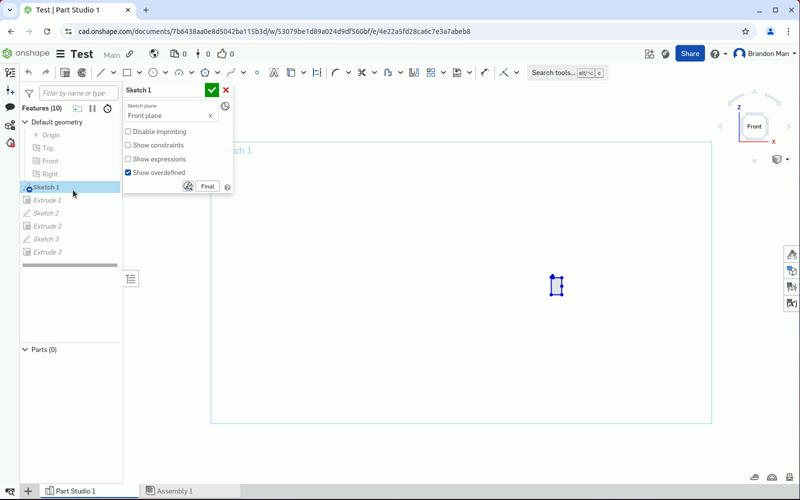
mouse_move(229, 92)
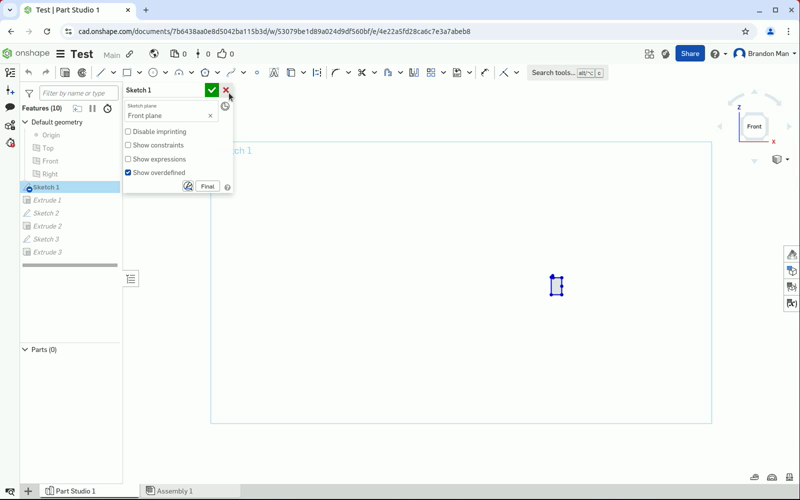
click(229, 92)
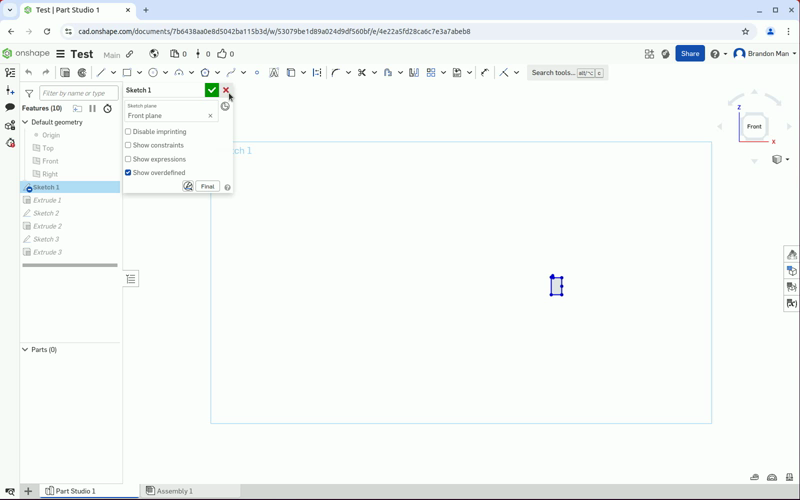
key(shift+s)
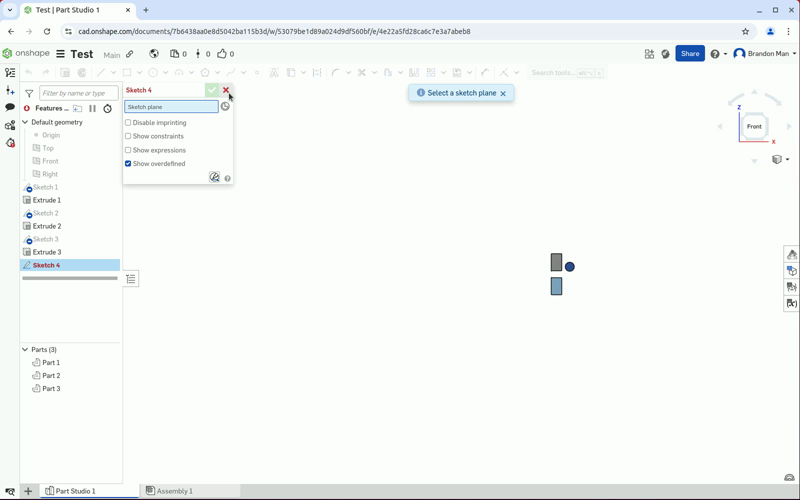
mouse_move(73, 163)
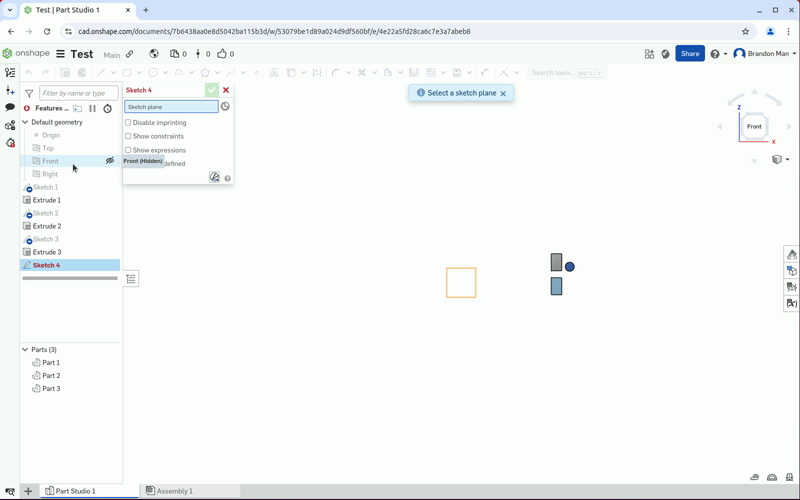
click(73, 163)
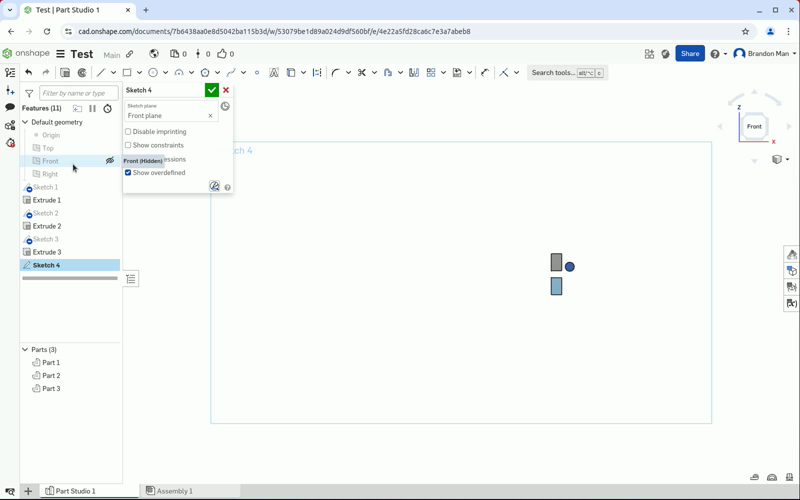
mouse_move(73, 352)
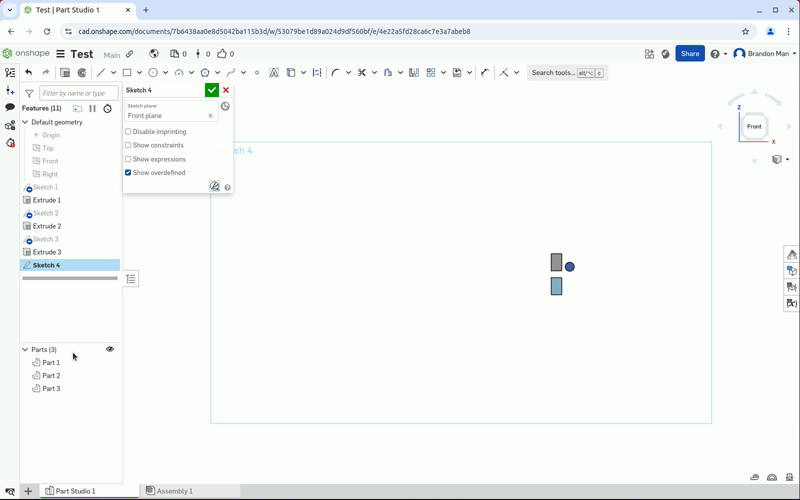
key(y)
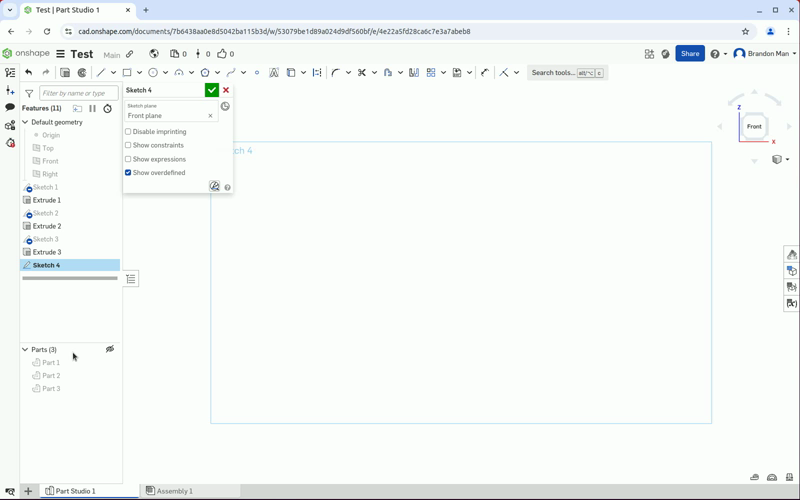
key(l)
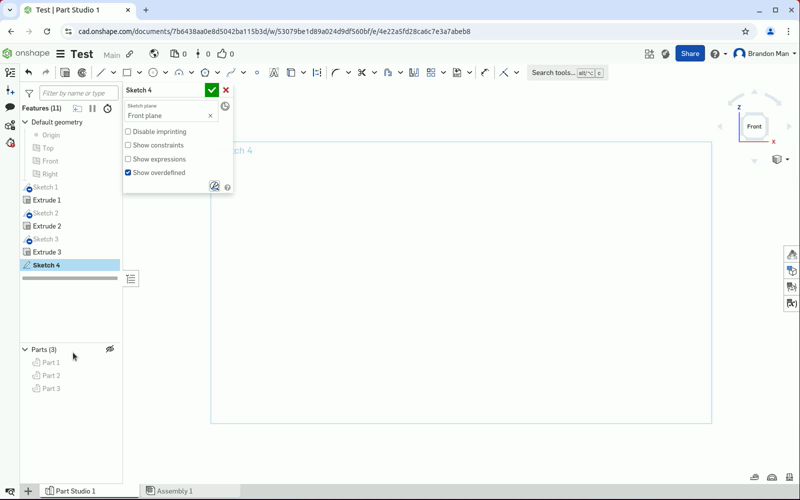
key_down(shift)
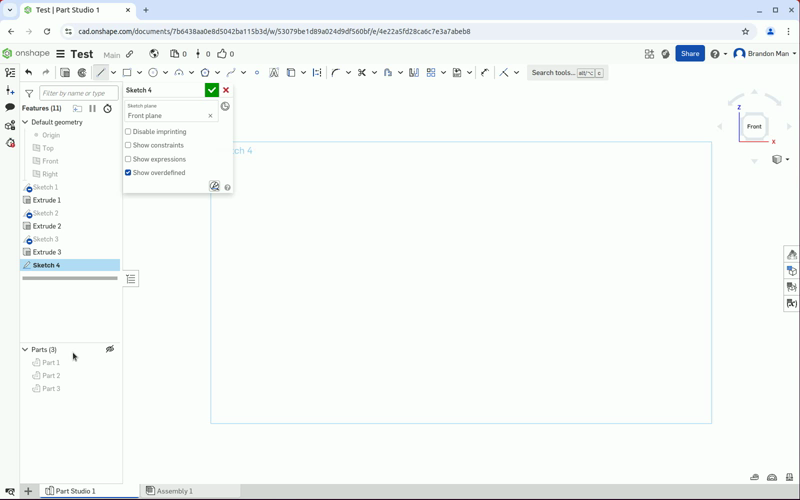
mouse_move(561, 270)
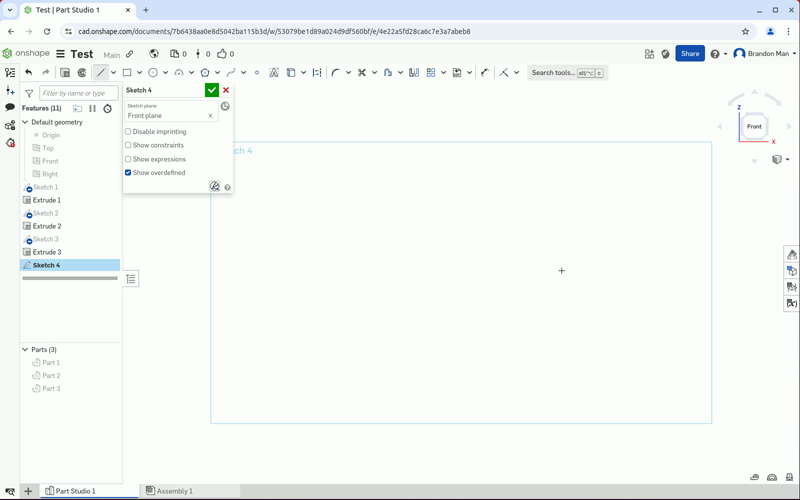
click(561, 270)
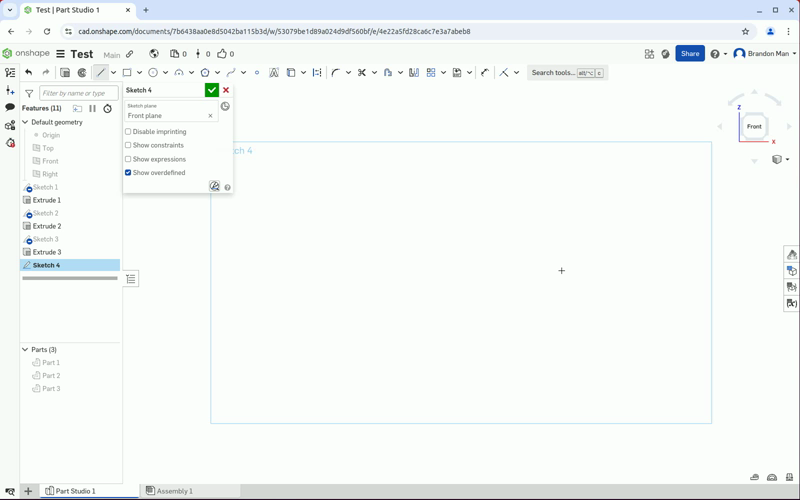
key_up(shift)
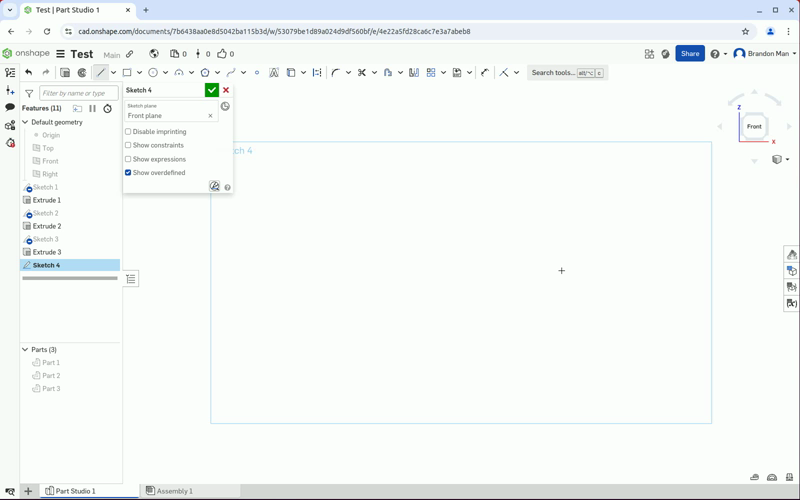
key_down(shift)
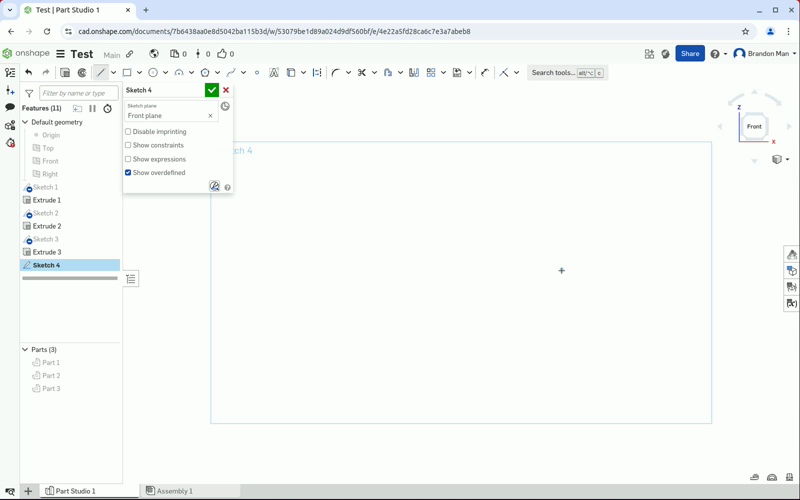
mouse_move(589, 270)
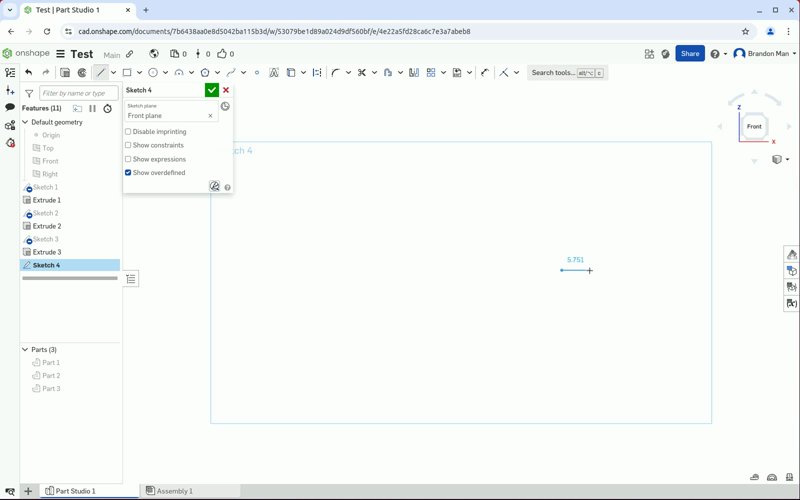
mouse_move(570, 270)
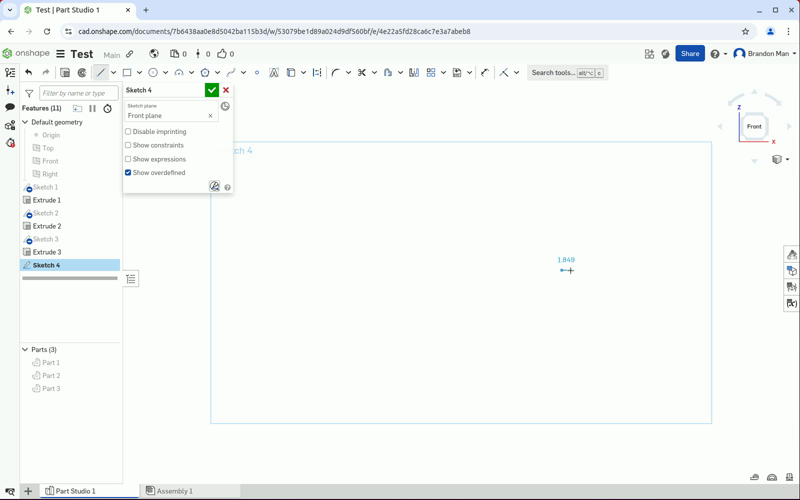
click(570, 270)
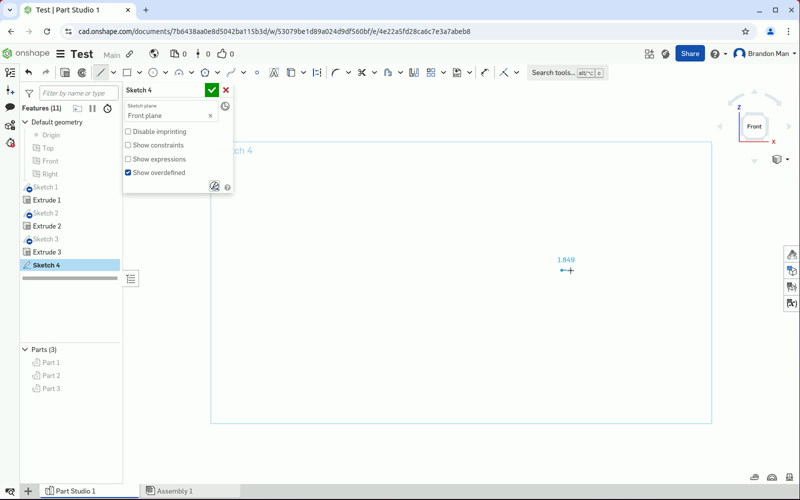
key_up(shift)
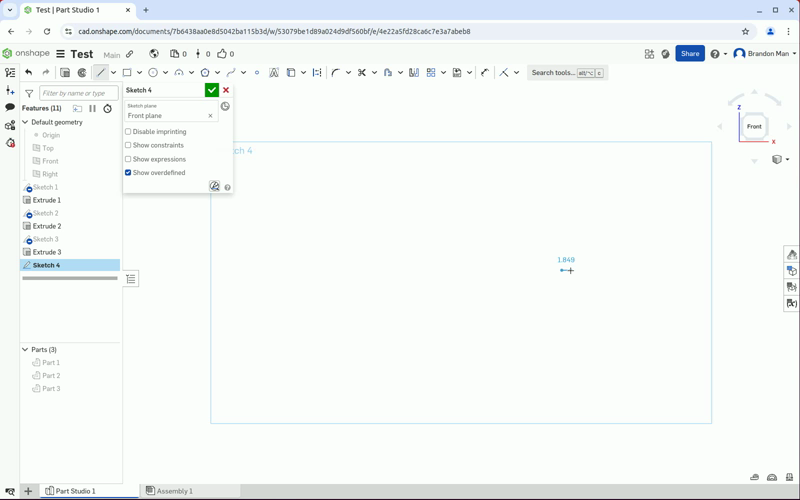
key(esc)
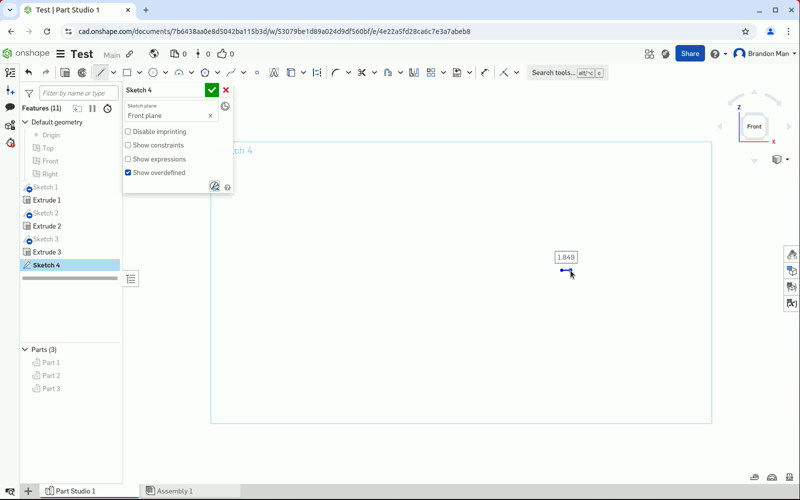
key(a)
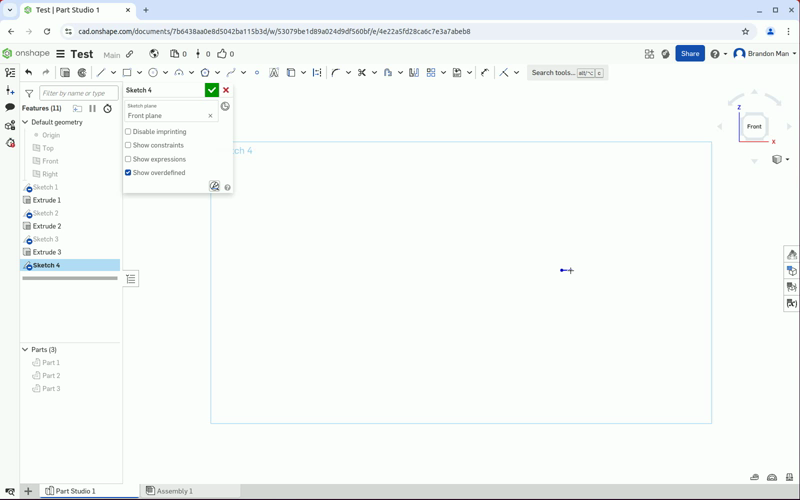
mouse_move(570, 270)
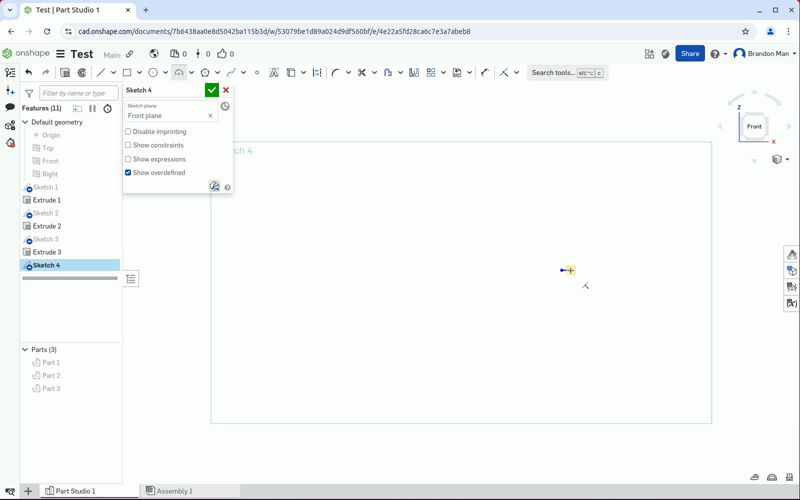
click(570, 270)
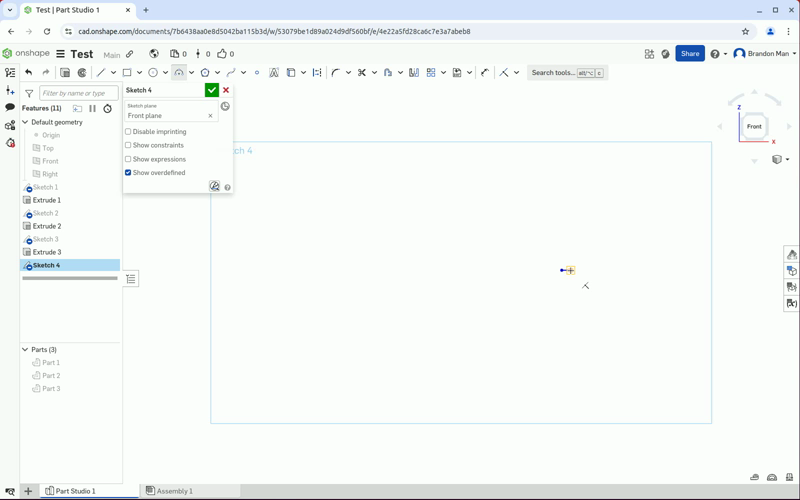
key_down(shift)
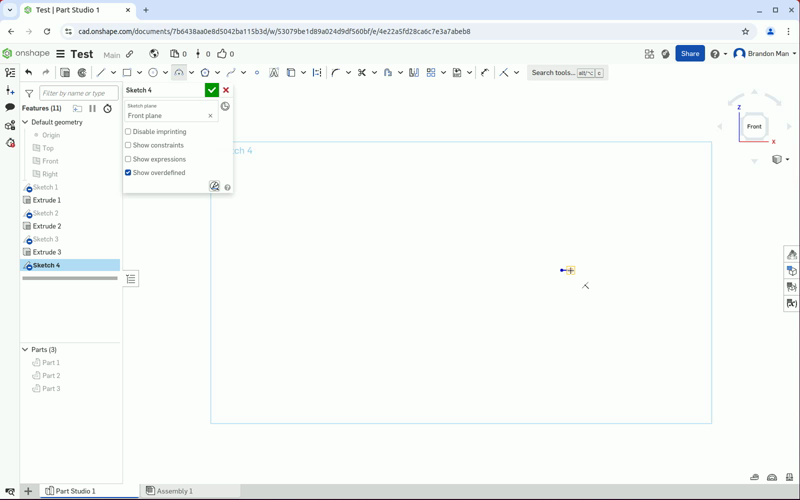
mouse_move(570, 260)
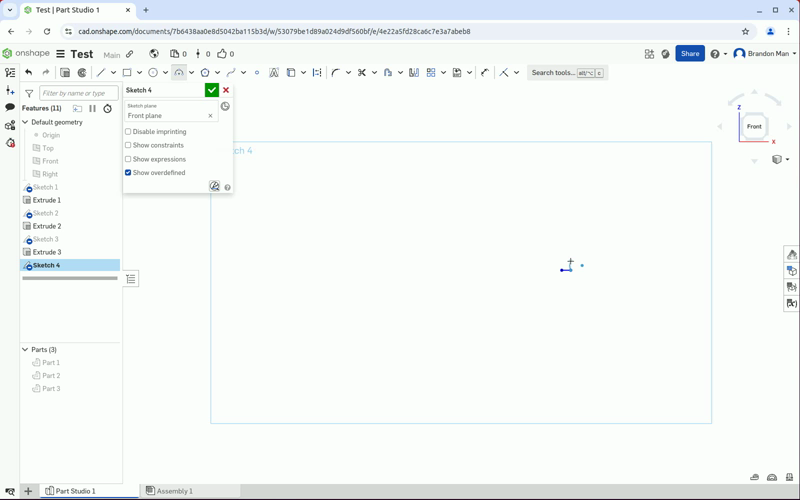
click(570, 260)
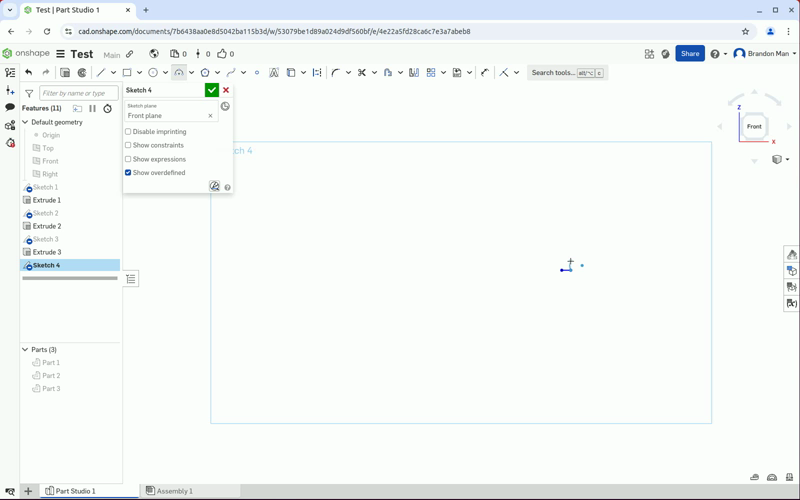
mouse_move(566, 265)
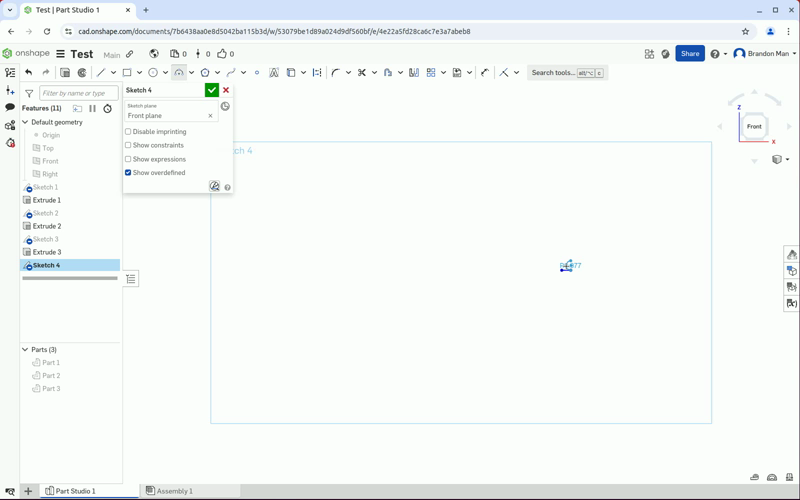
click(566, 265)
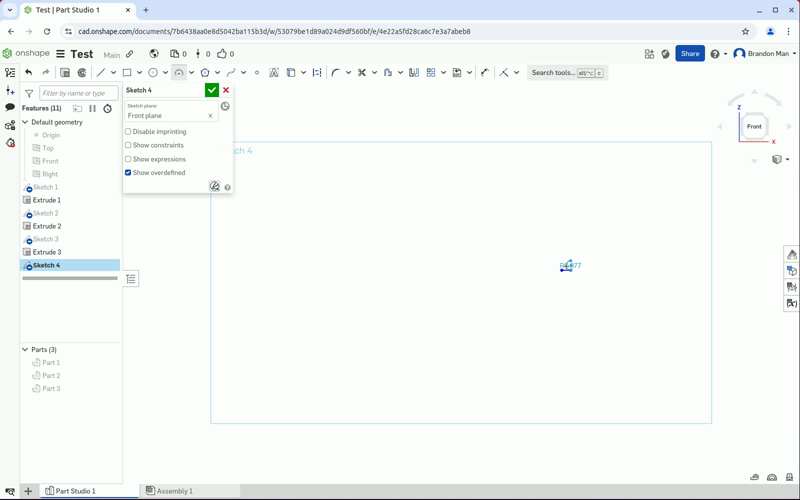
key_up(shift)
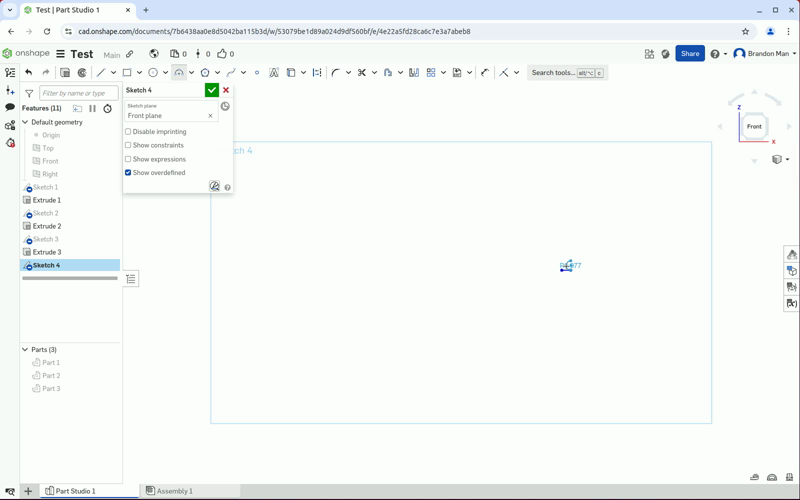
key(esc)
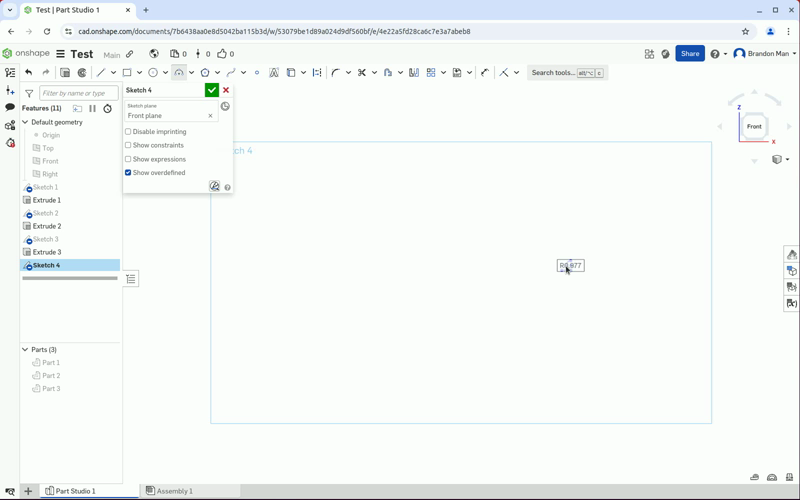
key(l)
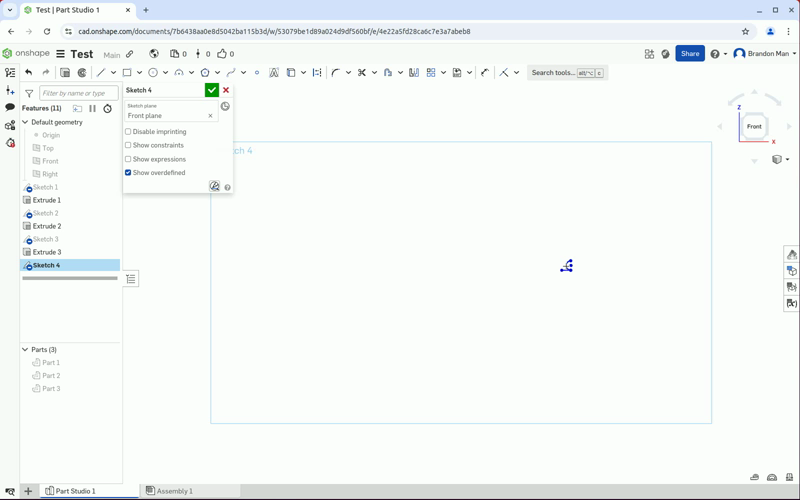
mouse_move(570, 260)
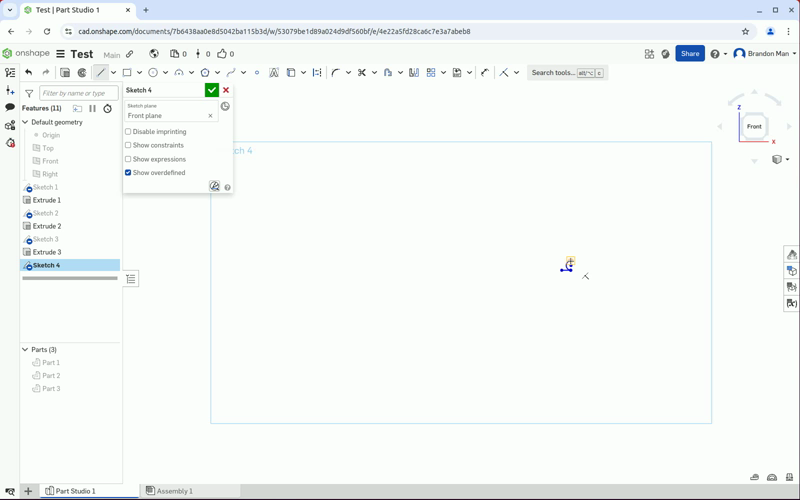
click(570, 260)
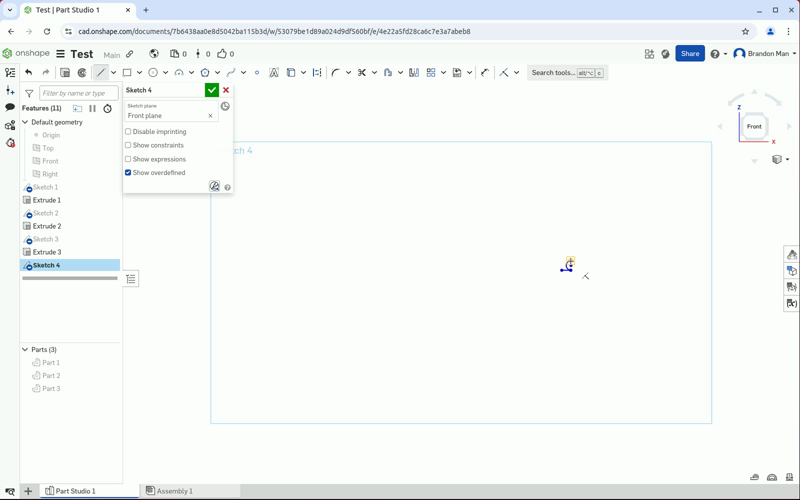
key_down(shift)
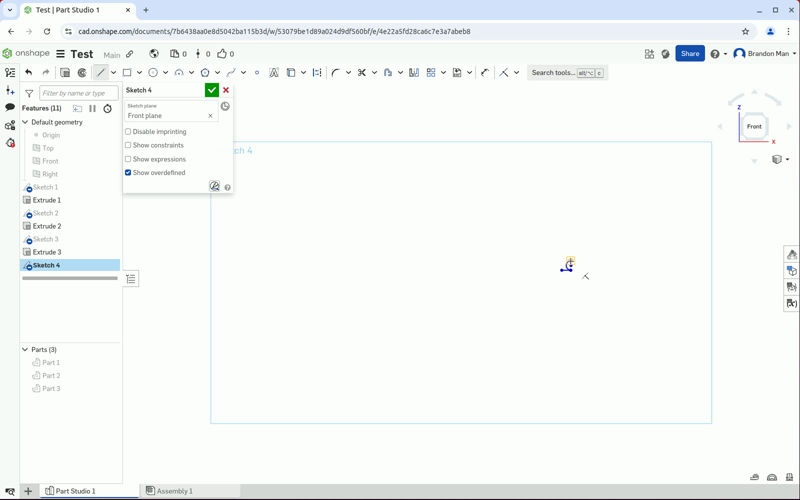
mouse_move(589, 260)
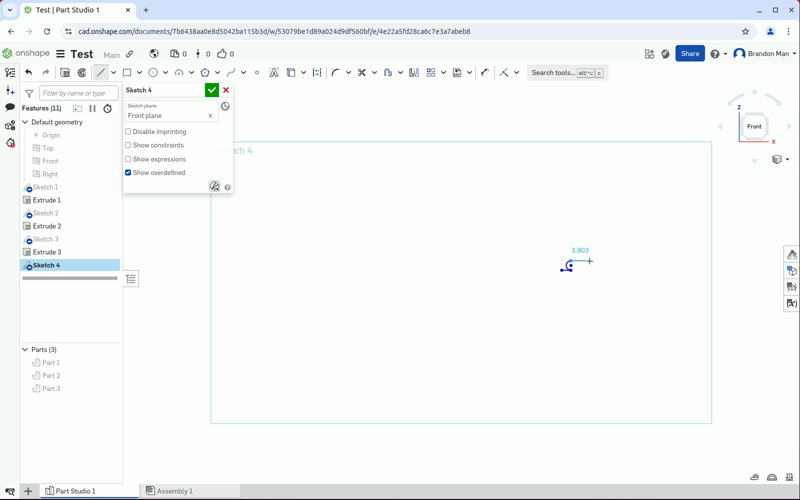
mouse_move(561, 260)
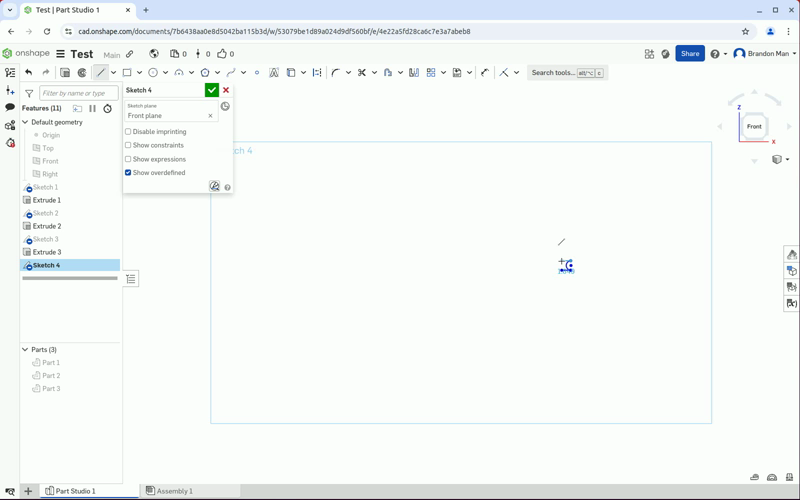
click(561, 260)
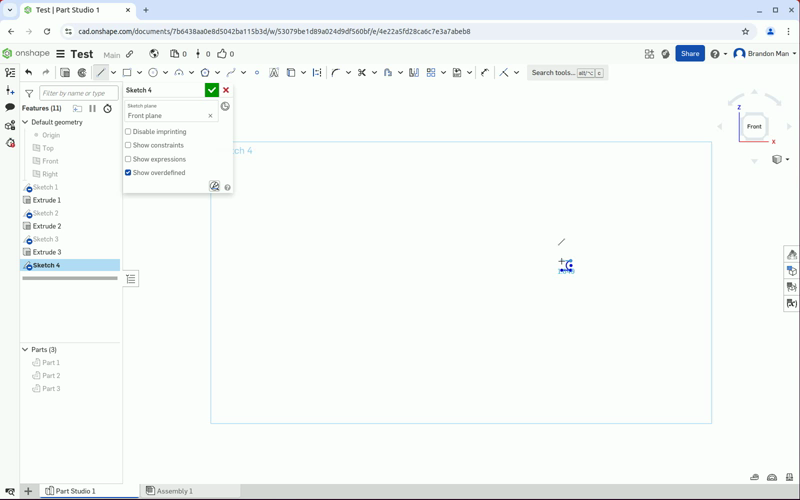
key_up(shift)
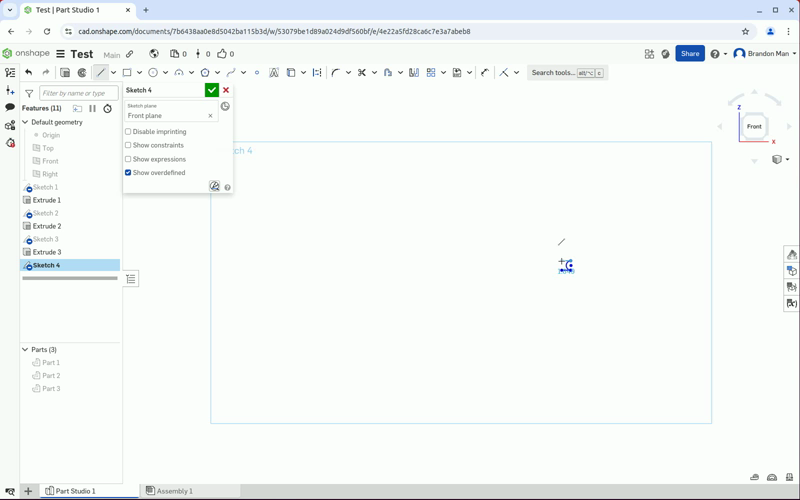
mouse_move(589, 260)
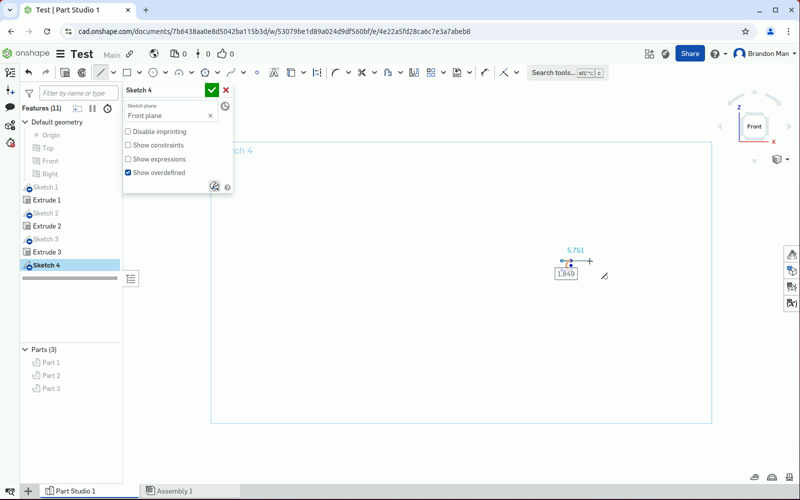
key_down(shift)
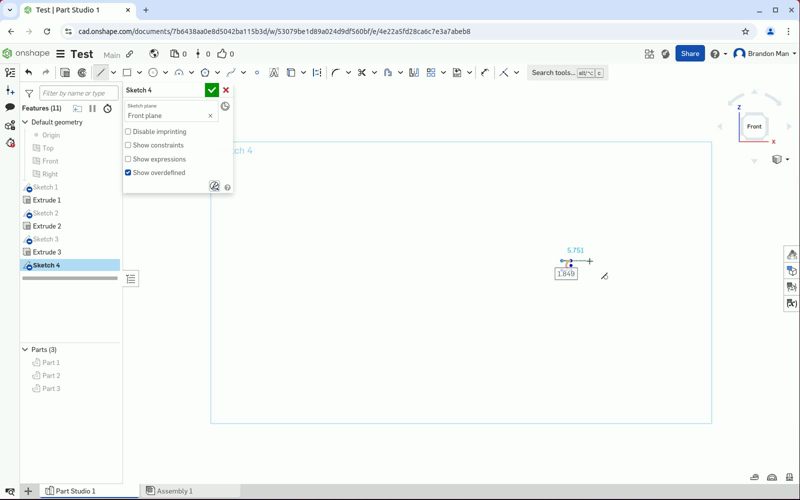
mouse_move(561, 270)
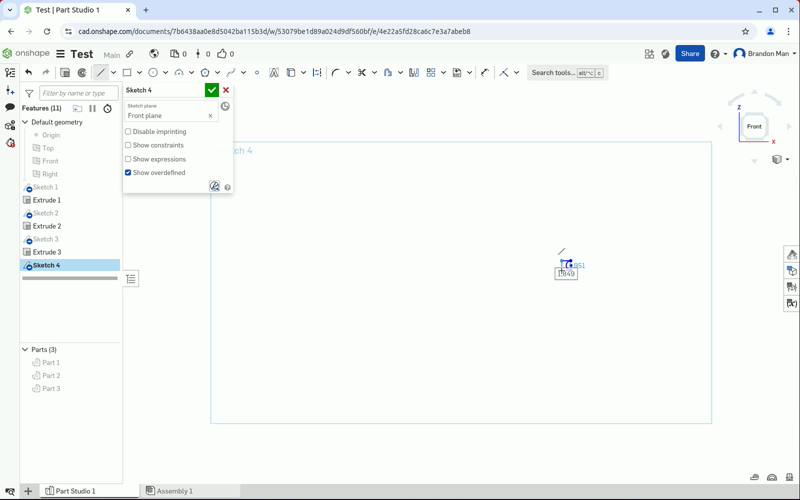
key_up(shift)
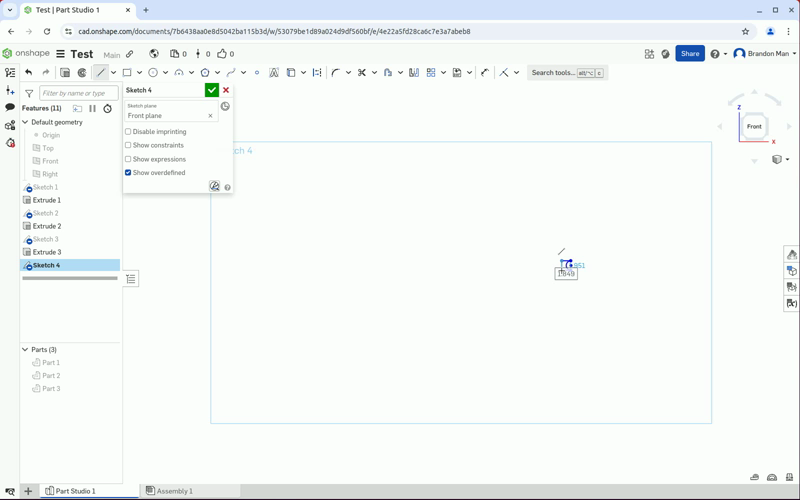
click(561, 270)
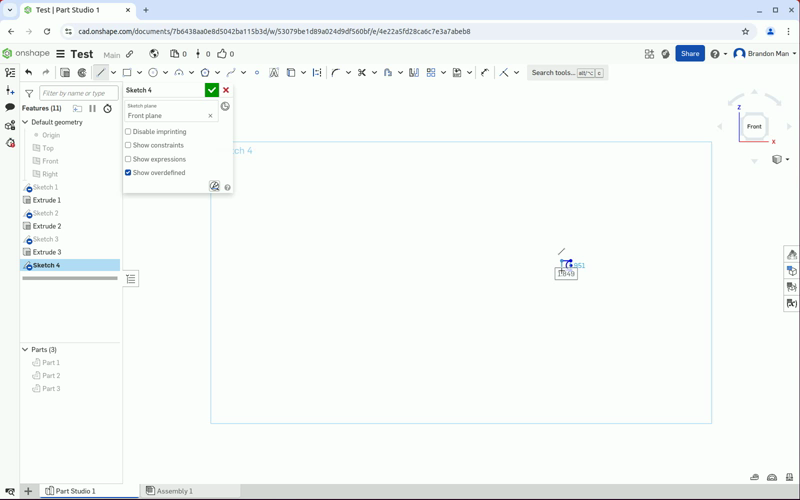
key(esc)
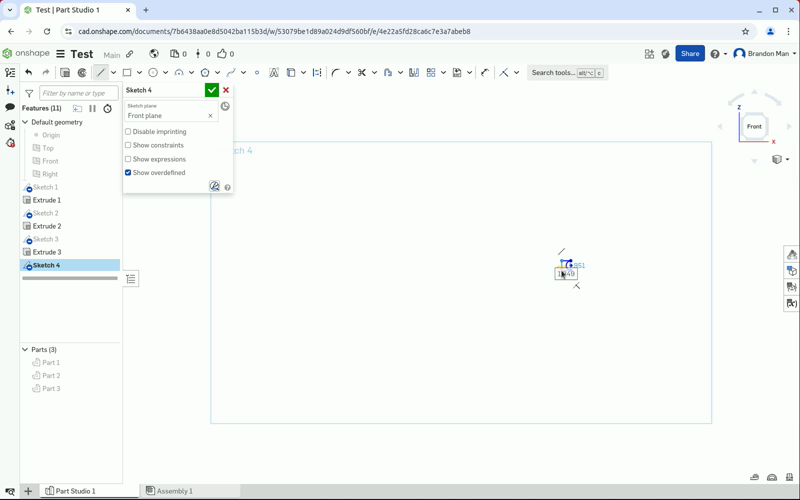
mouse_move(563, 261)
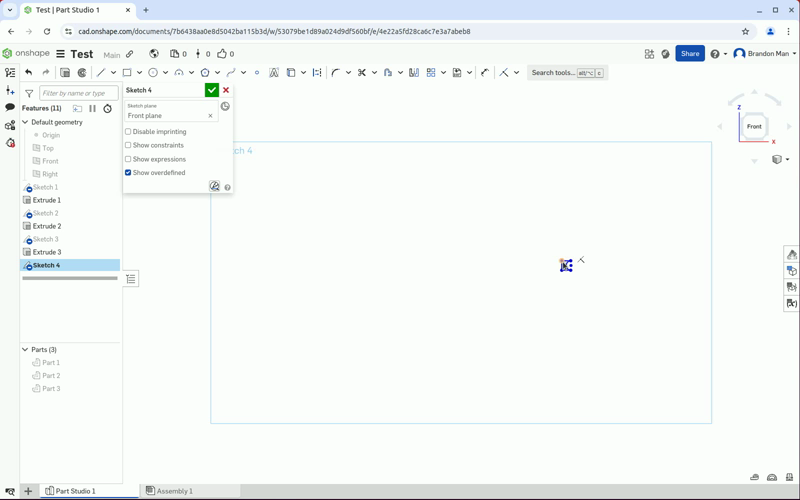
scroll(6)
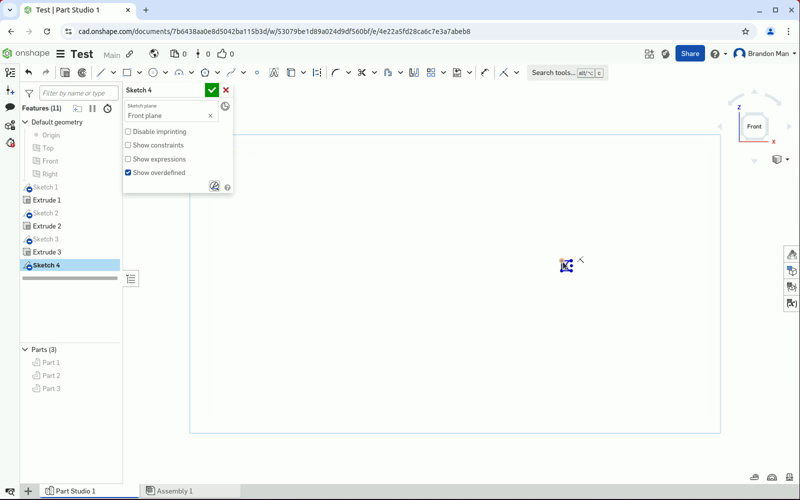
scroll(6)
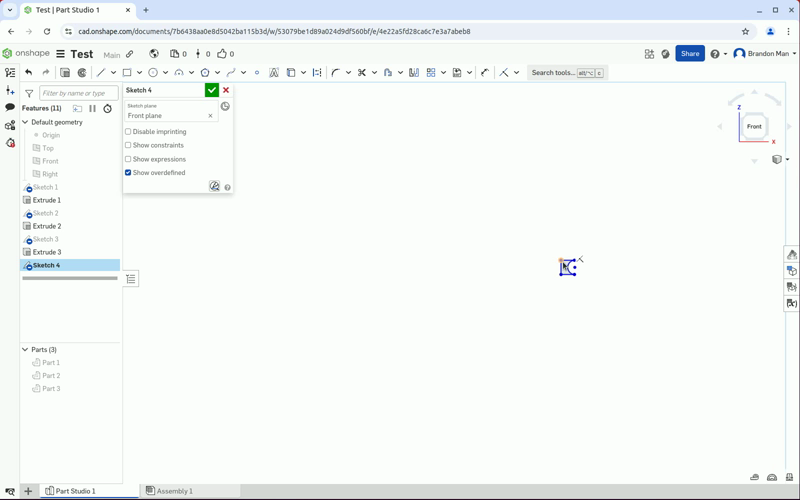
scroll(6)
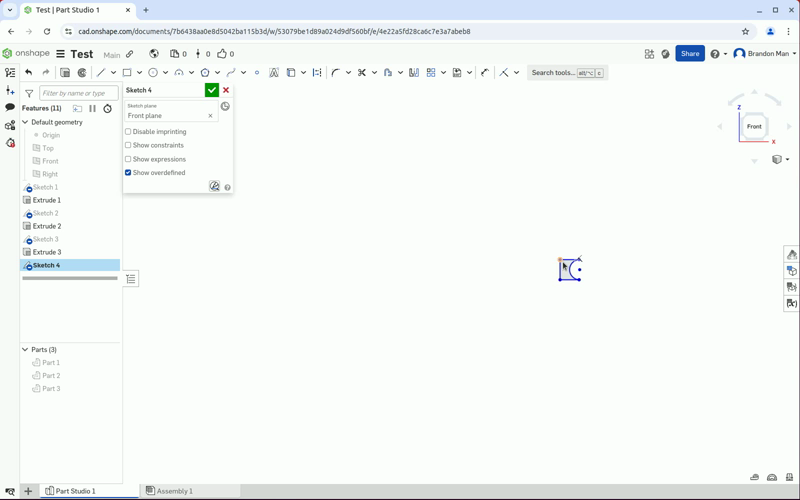
scroll(6)
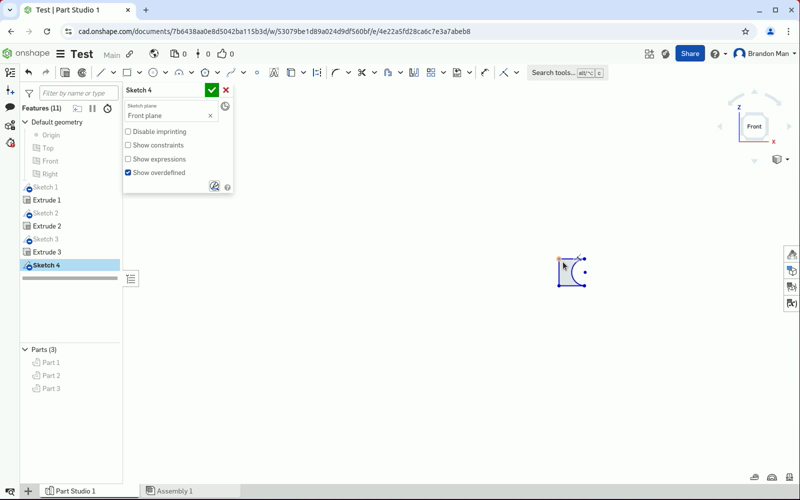
scroll(6)
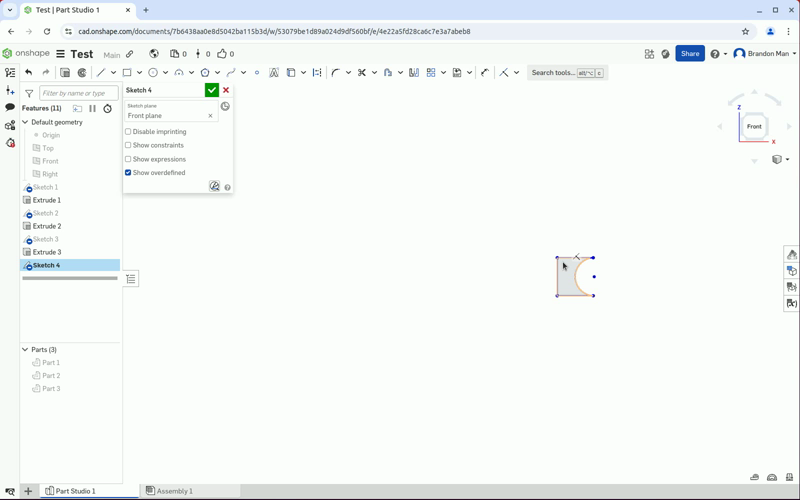
scroll(6)
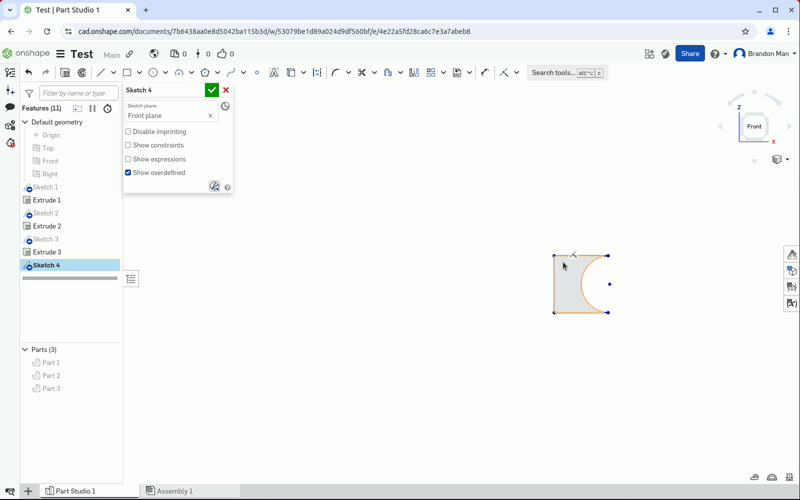
scroll(6)
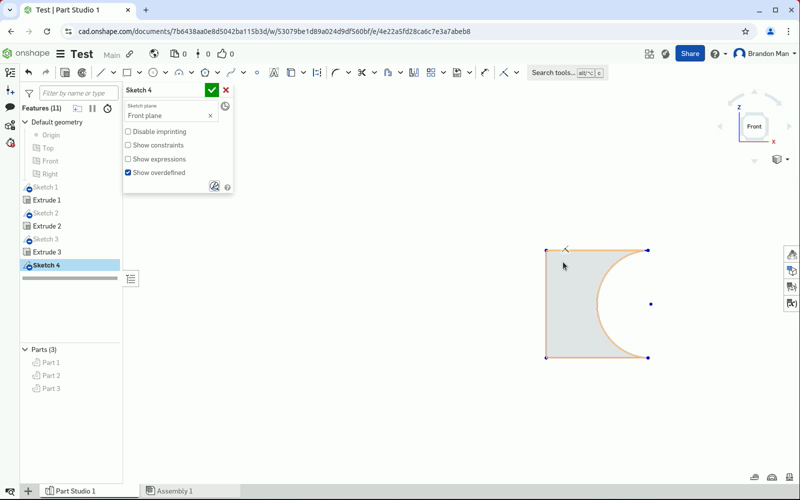
click(563, 261)
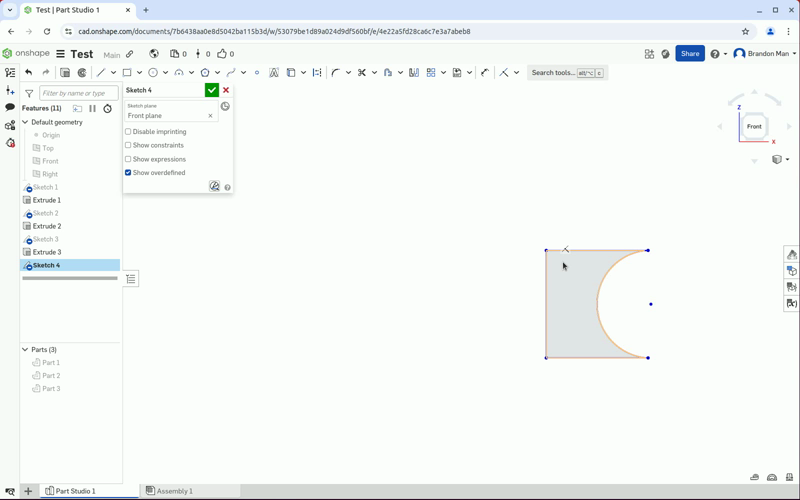
scroll(-6)
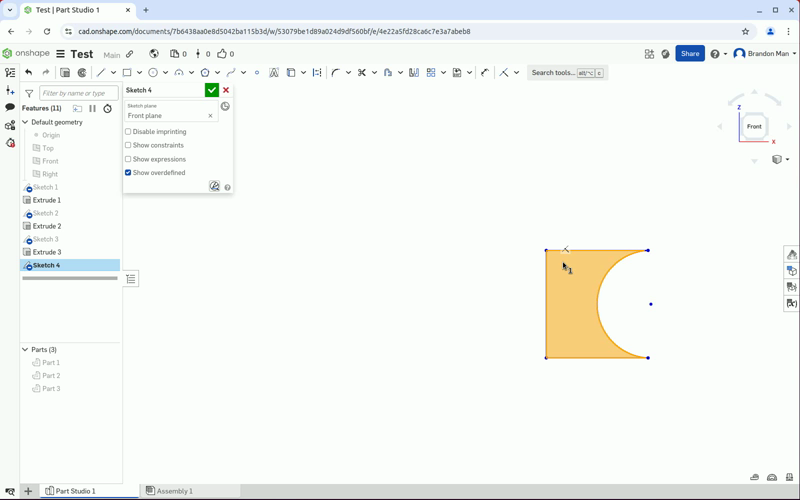
scroll(-6)
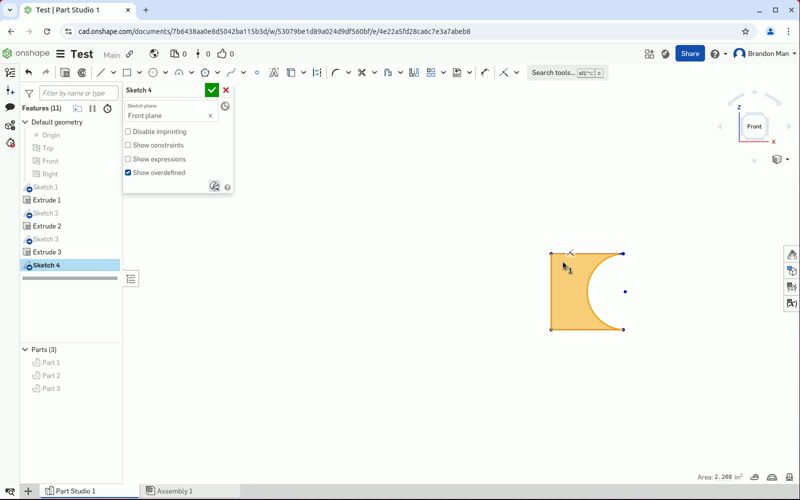
scroll(-6)
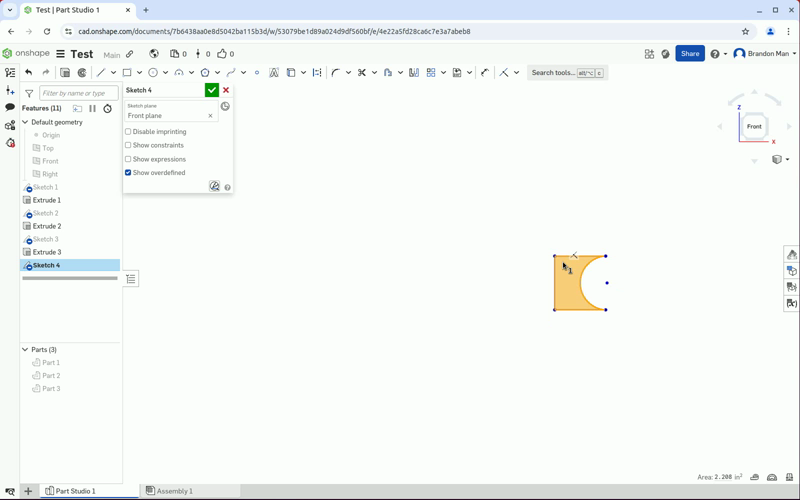
scroll(-6)
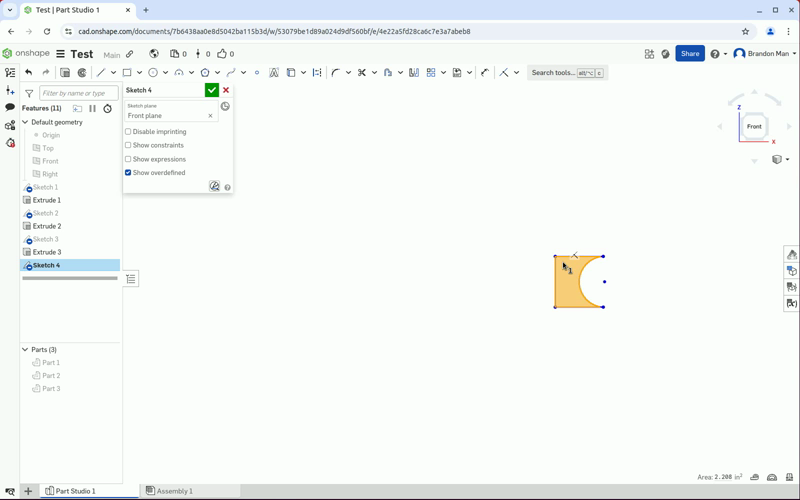
scroll(-6)
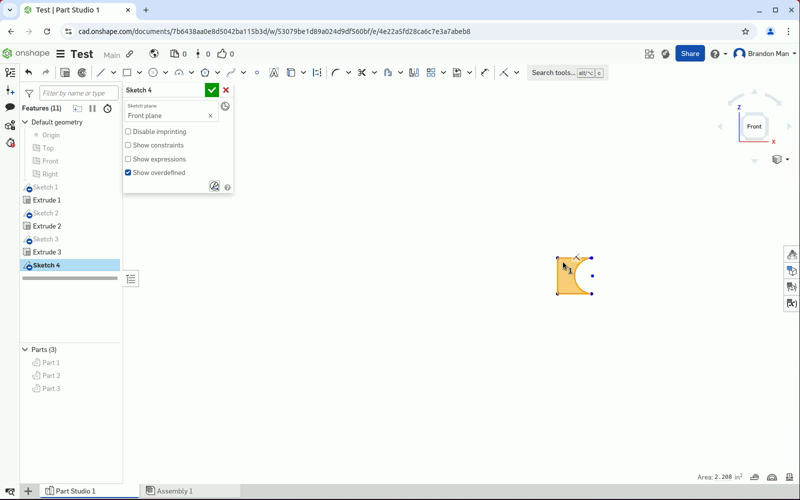
scroll(-6)
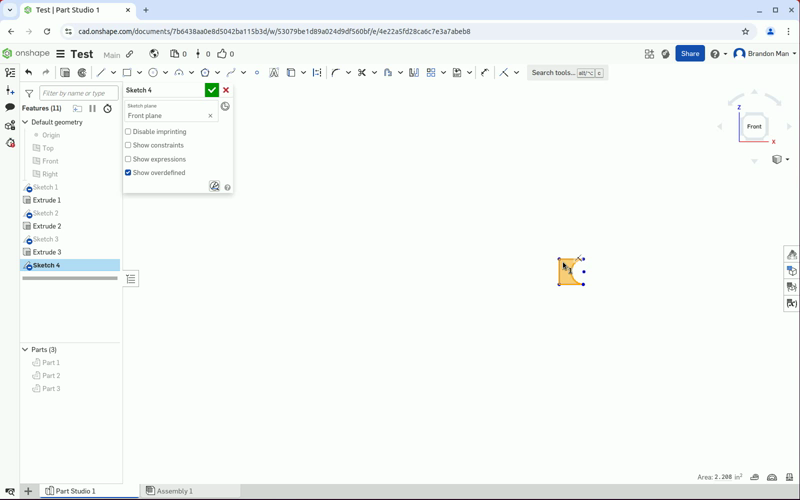
scroll(-6)
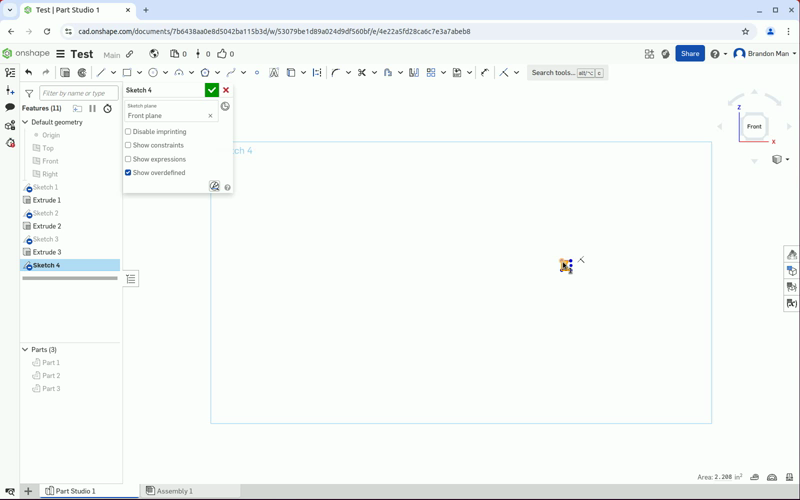
mouse_move(73, 352)
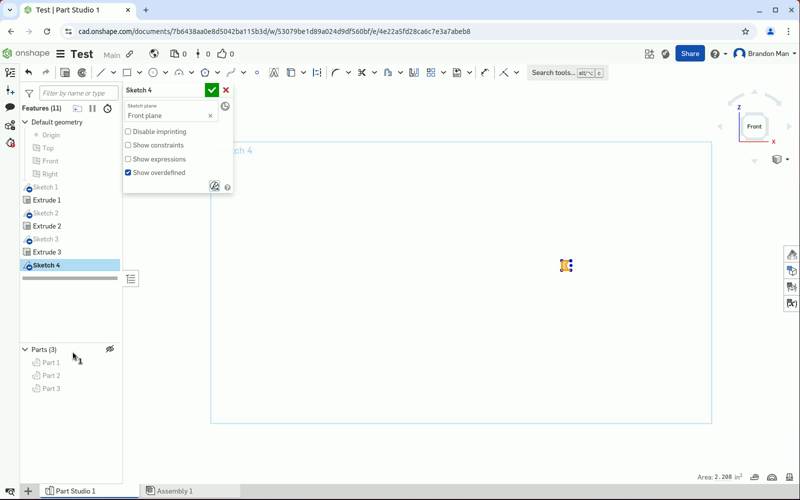
key(shift+y)
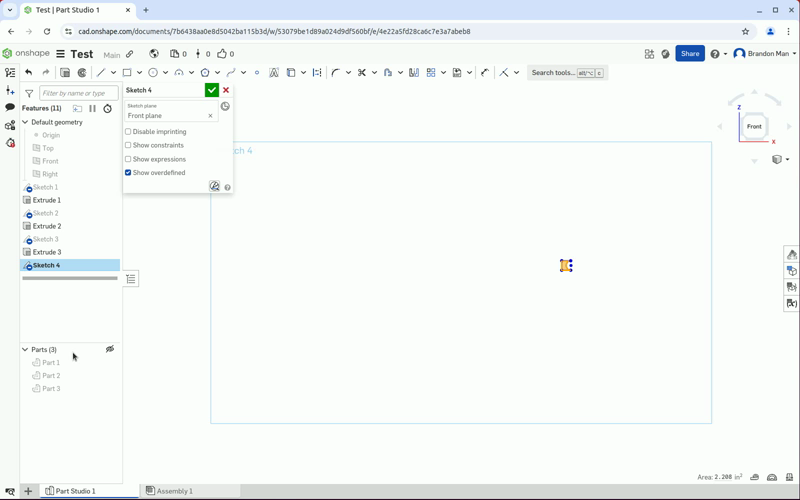
key(shift+e)
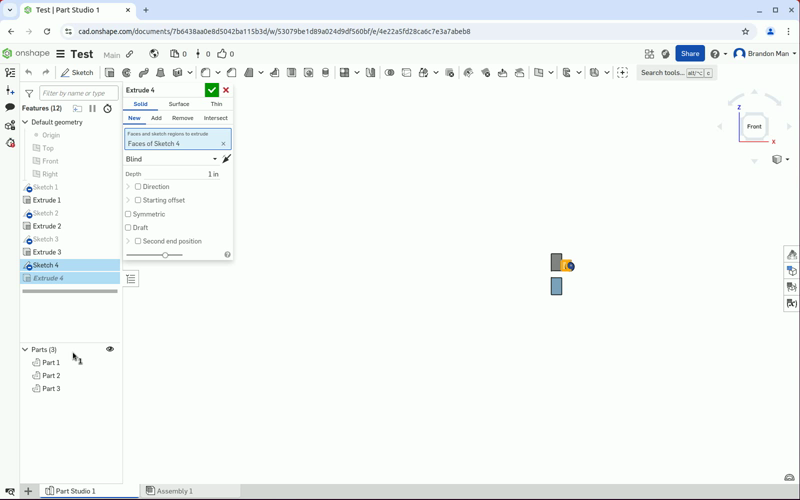
mouse_move(143, 106)
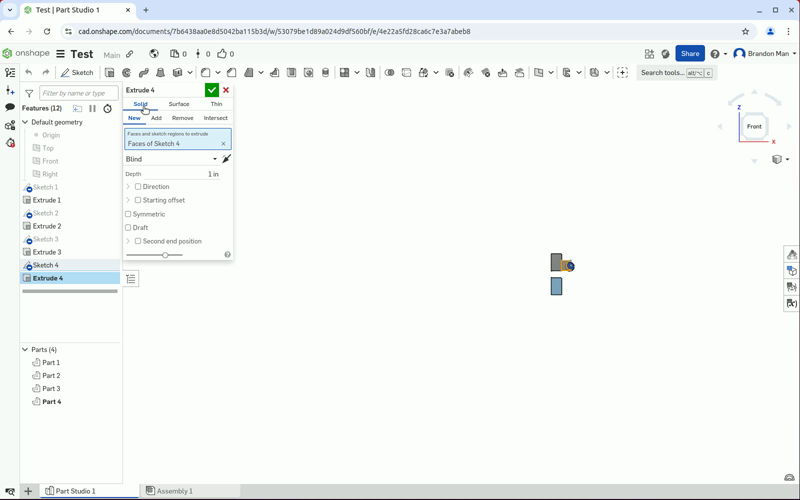
click(143, 106)
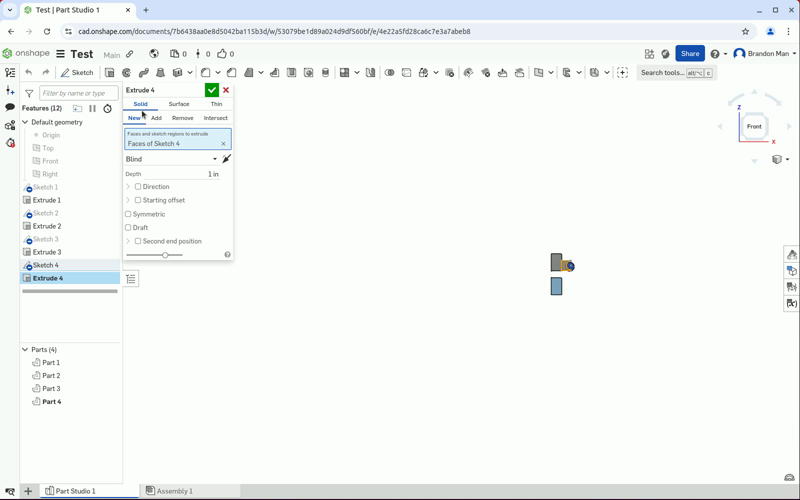
mouse_move(137, 120)
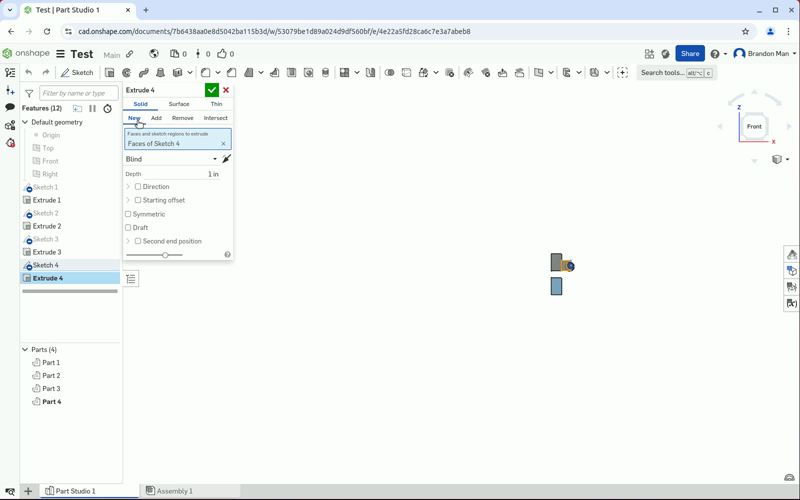
click(137, 120)
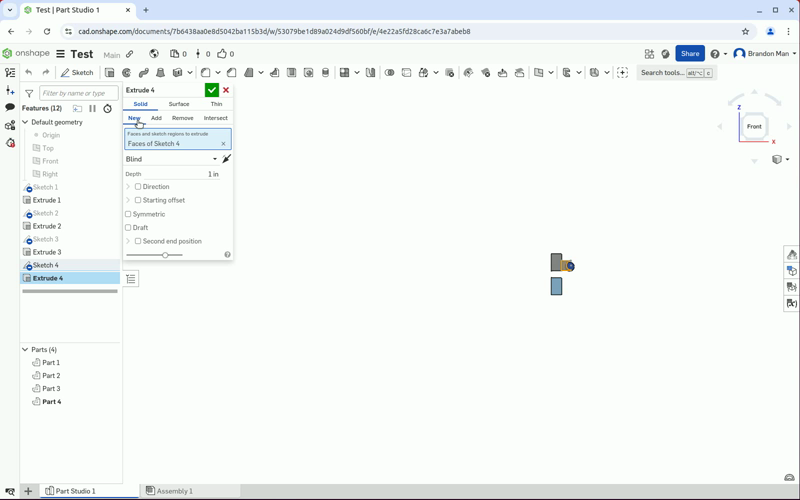
key(tab, 4)
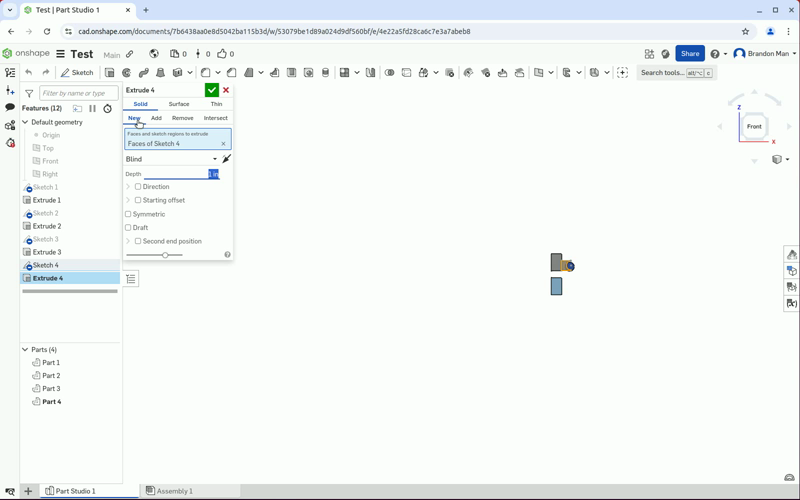
text(0.481)
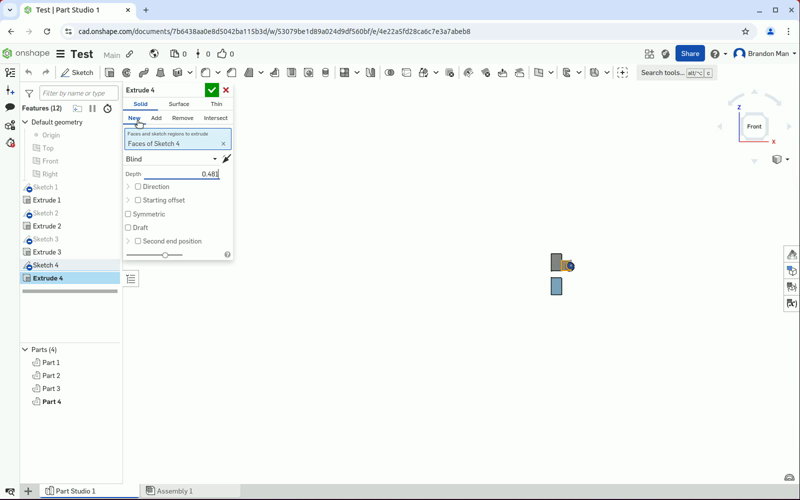
key(enter)
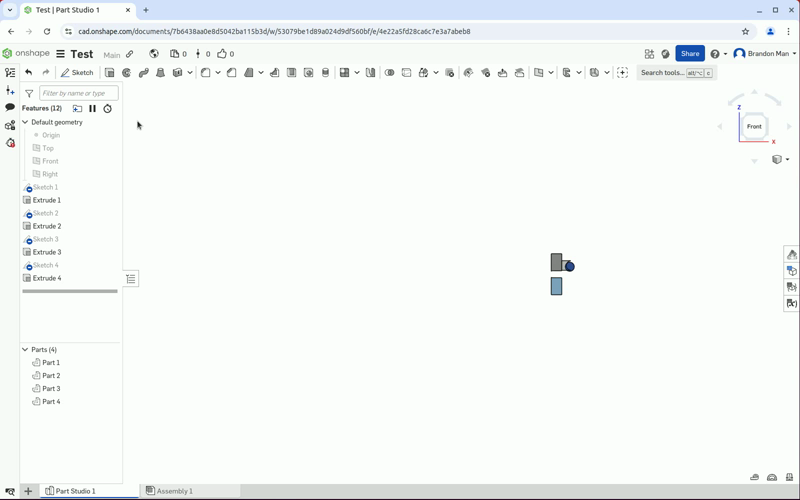
key(shift+h)
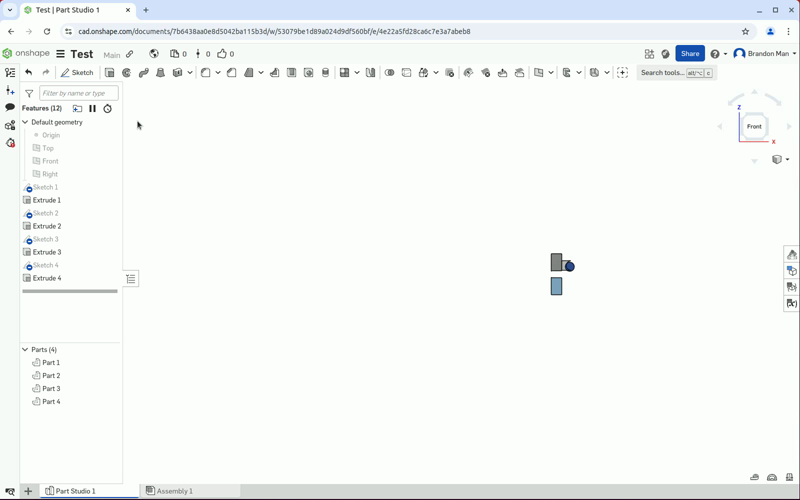
key(shift+h)
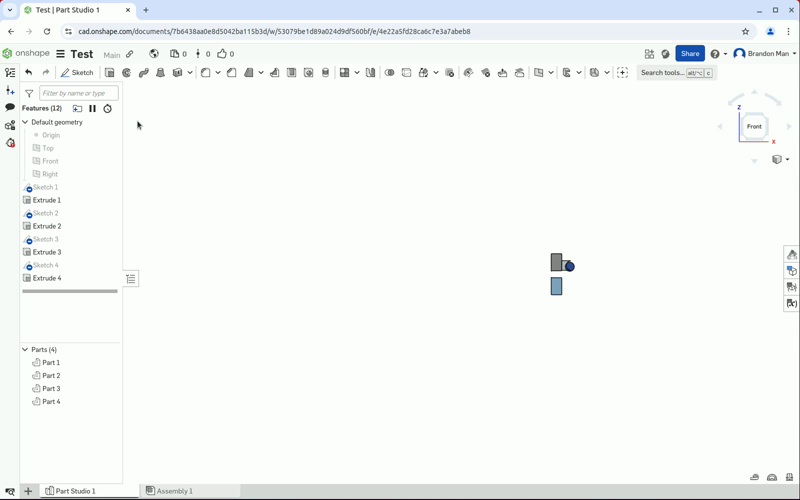
mouse_move(73, 189)
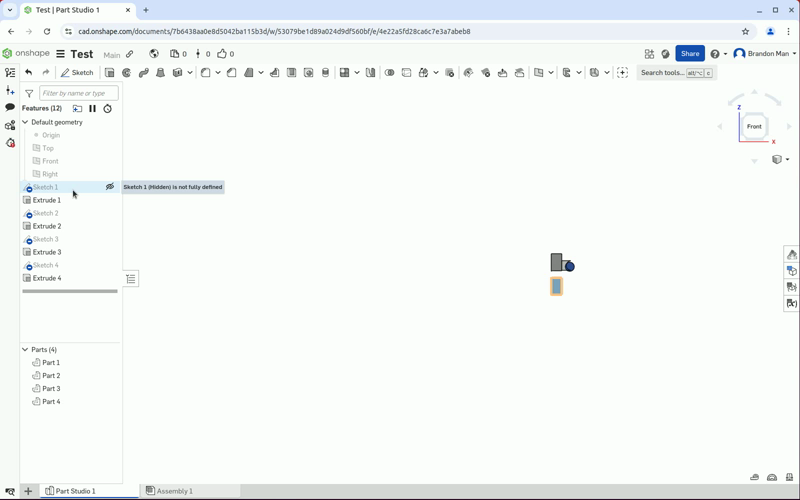
click(73, 189)
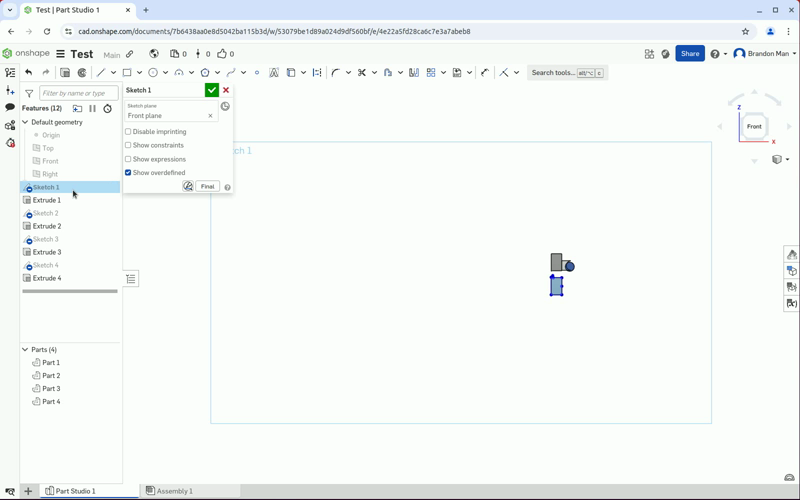
mouse_move(229, 92)
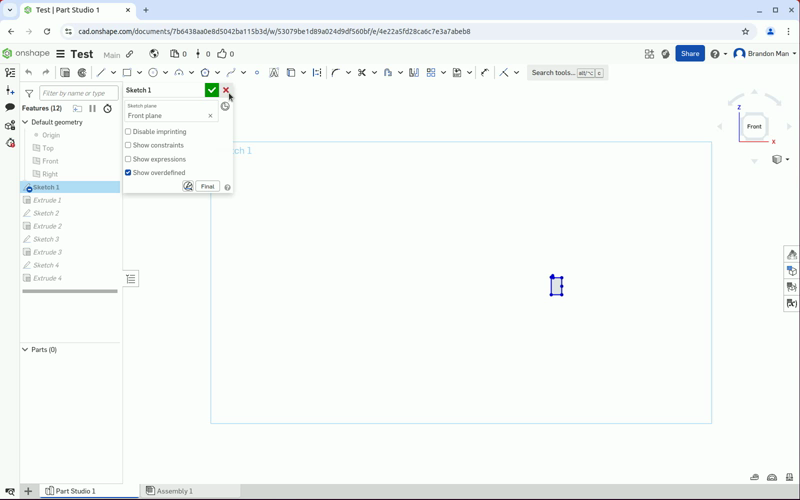
click(229, 92)
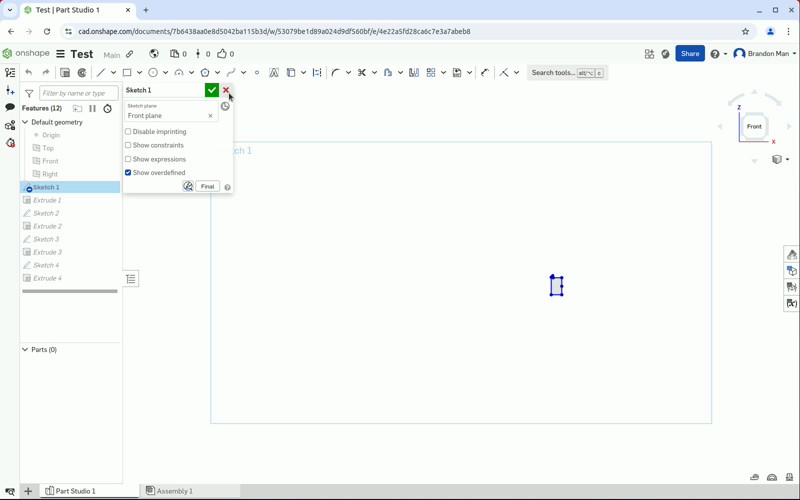
key(shift+s)
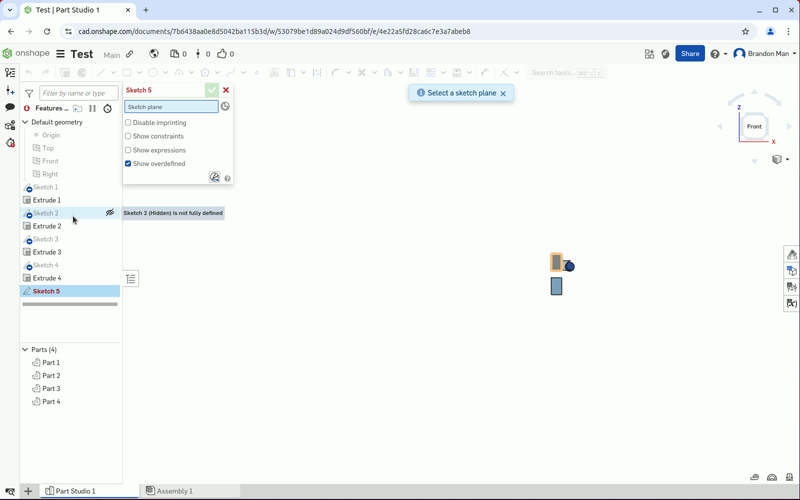
scroll(3)
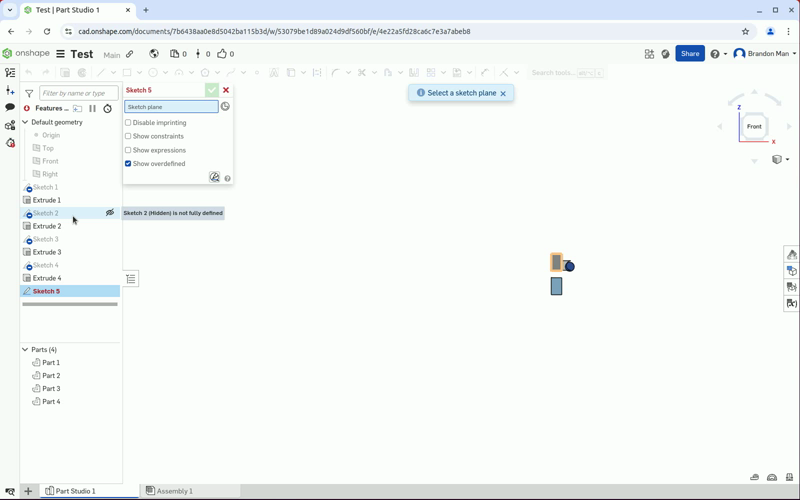
mouse_move(73, 163)
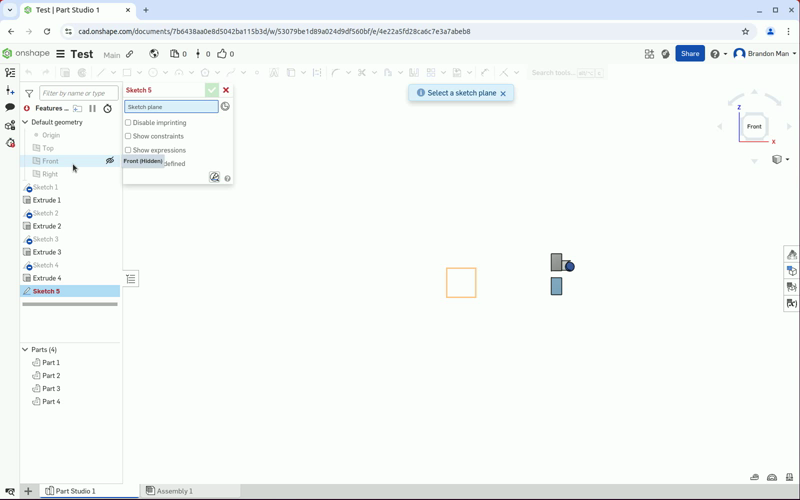
click(73, 163)
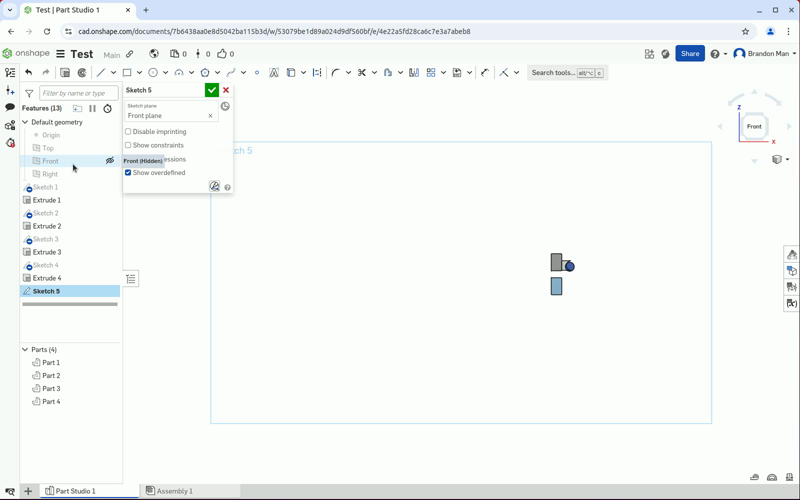
mouse_move(73, 352)
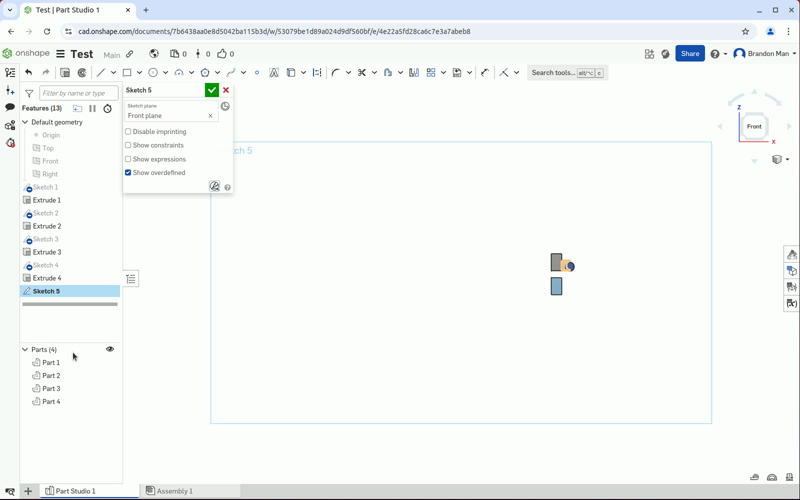
key(y)
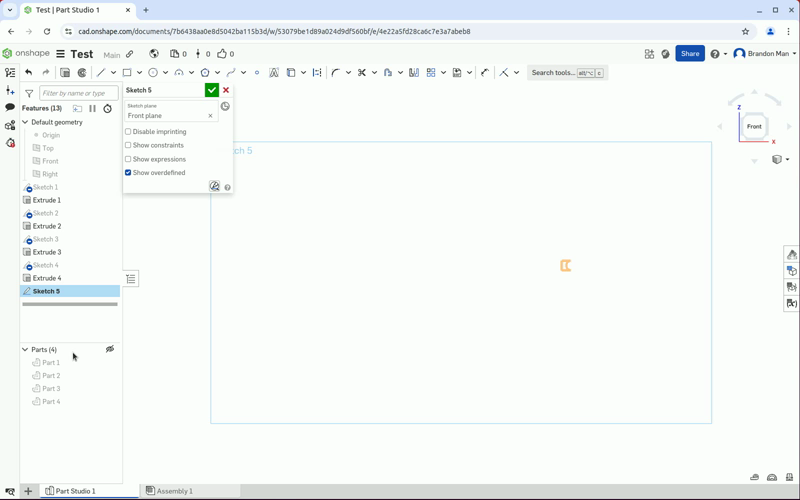
key(c)
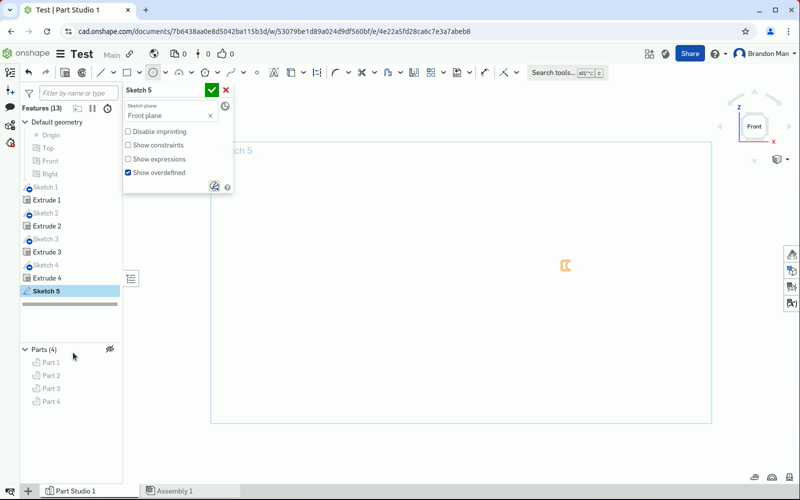
key_down(shift)
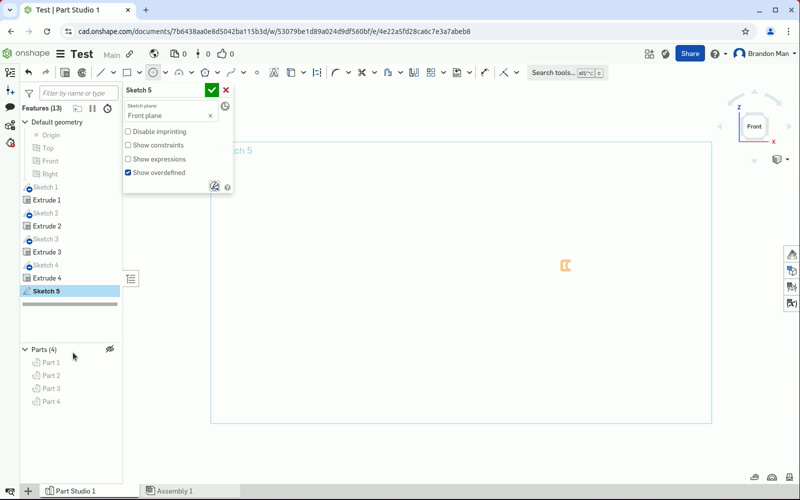
mouse_move(569, 282)
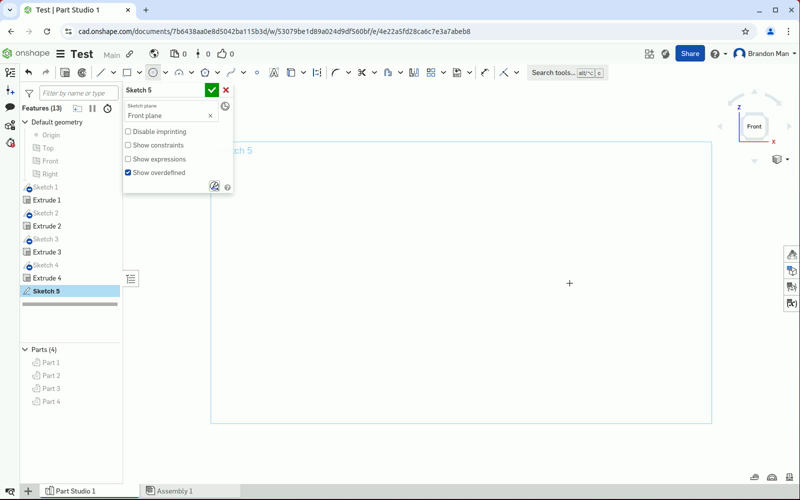
click(569, 282)
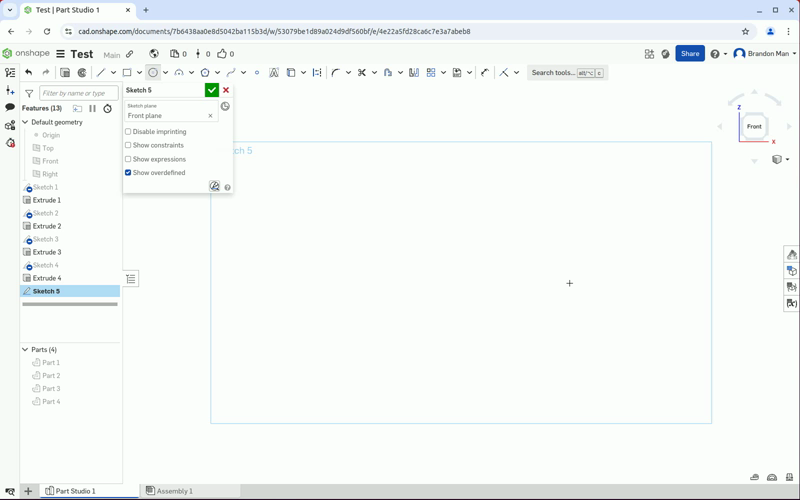
key_up(shift)
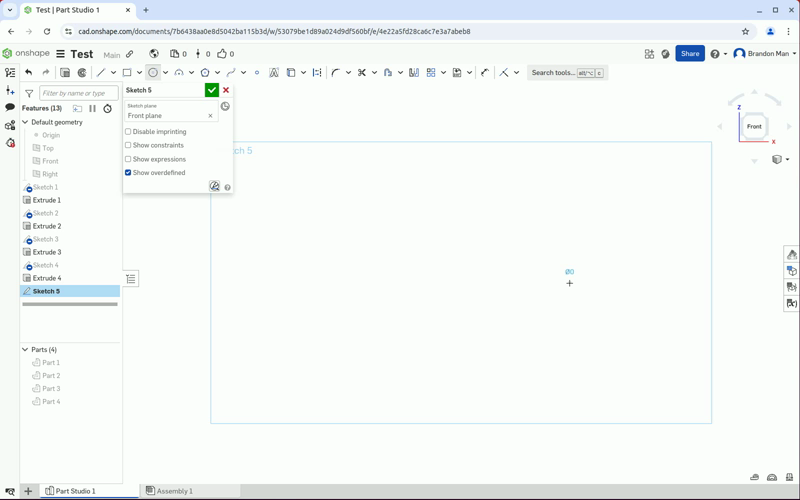
mouse_move(574, 282)
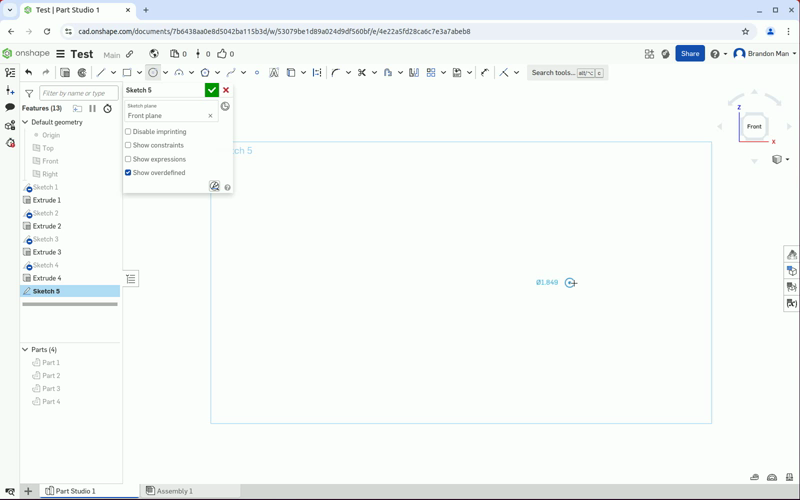
click(574, 282)
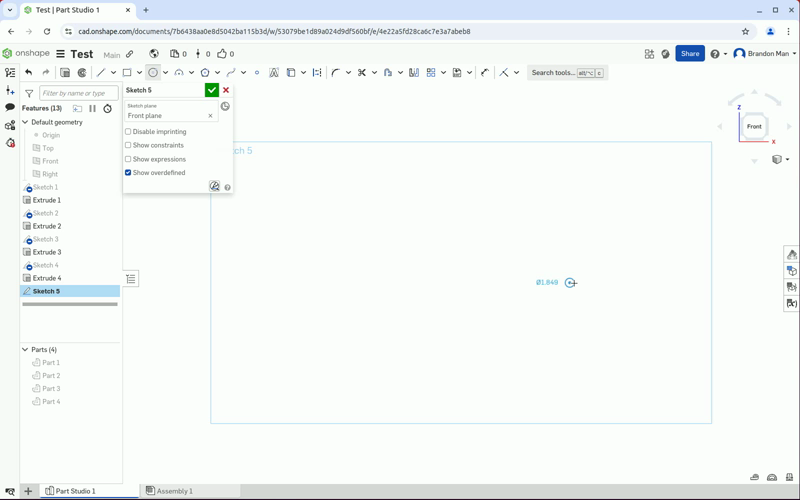
key(esc)
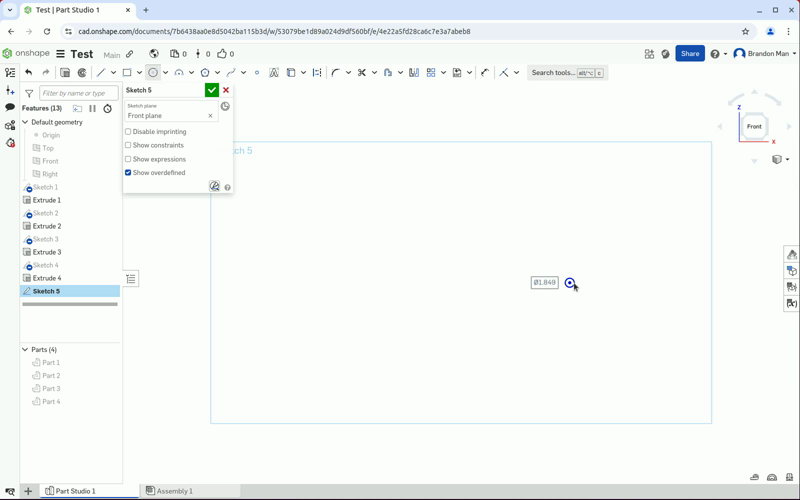
mouse_move(572, 281)
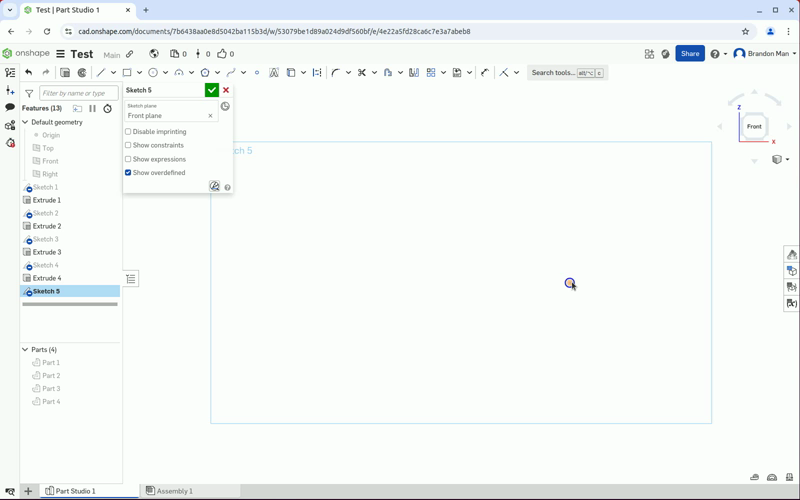
scroll(6)
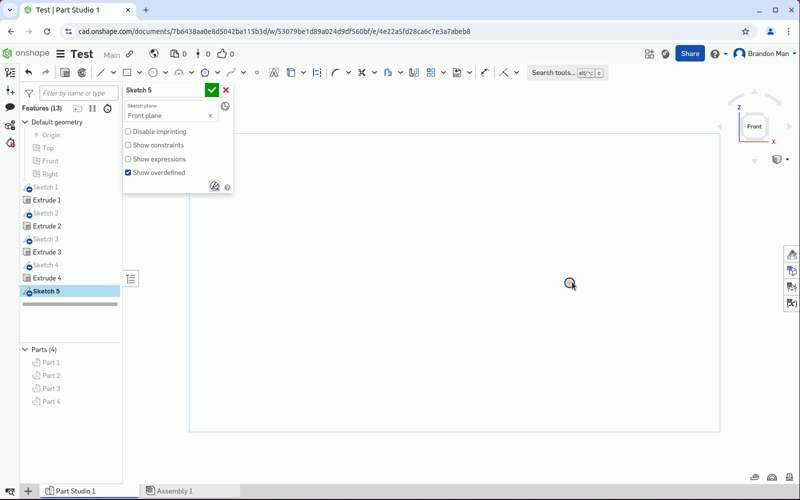
scroll(6)
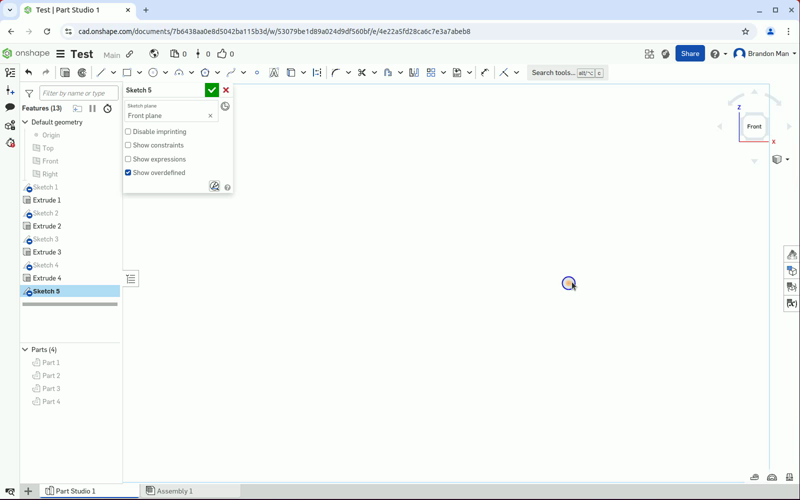
scroll(6)
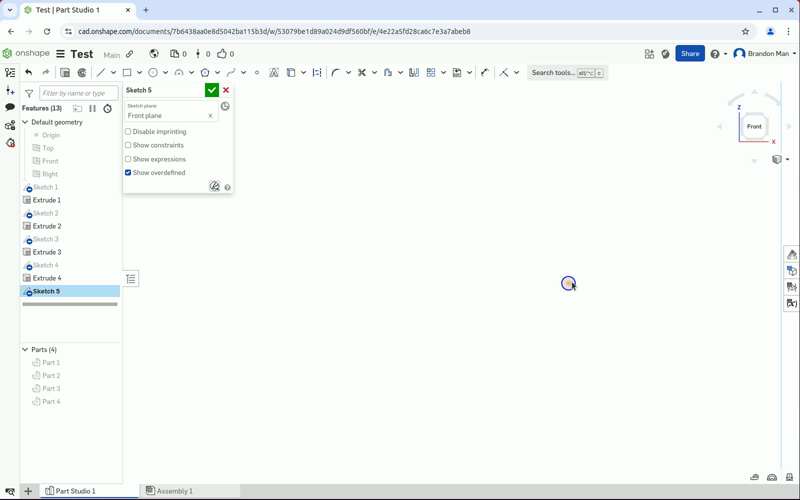
scroll(6)
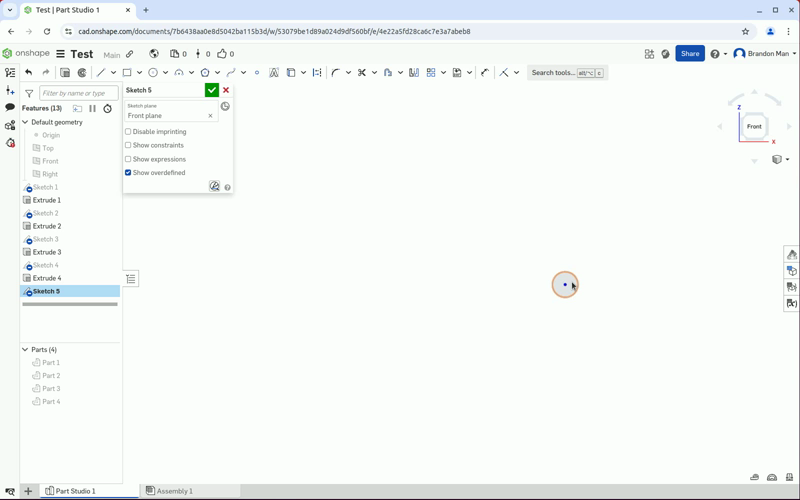
scroll(6)
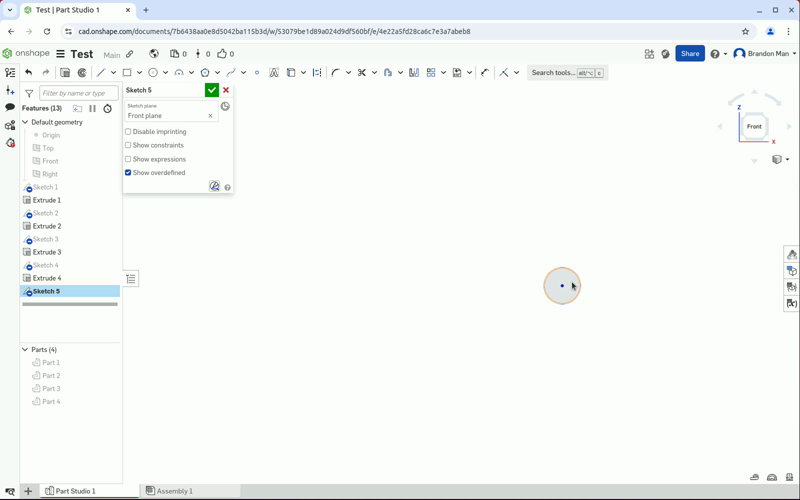
scroll(6)
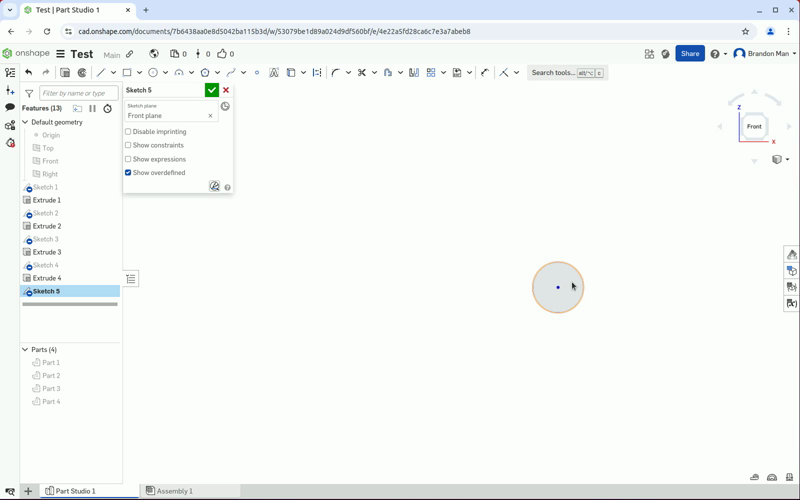
scroll(6)
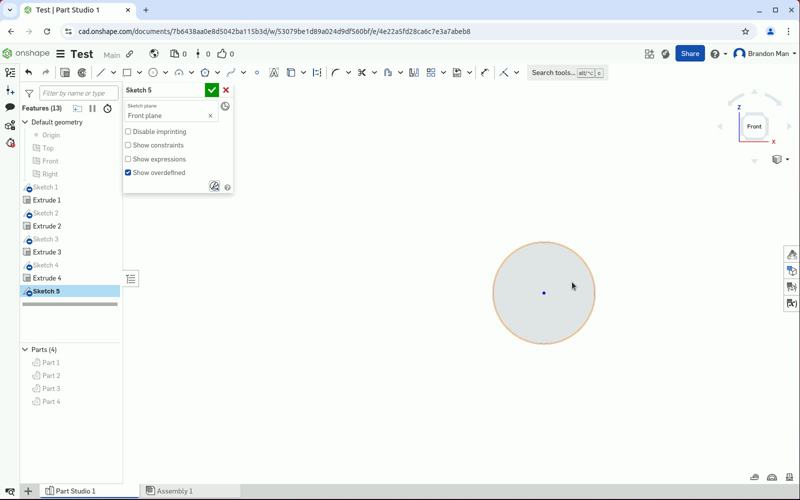
click(572, 281)
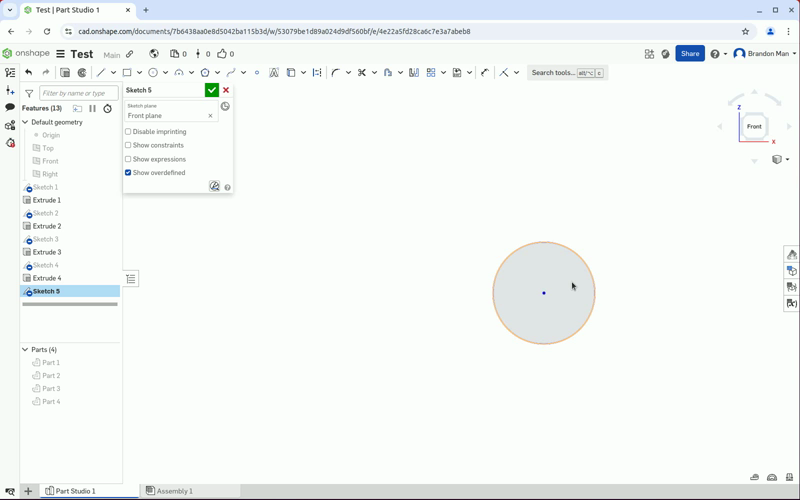
scroll(-6)
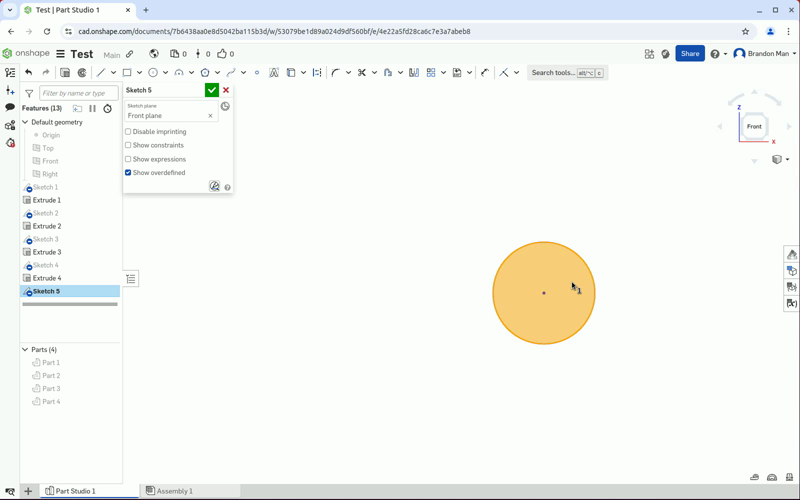
scroll(-6)
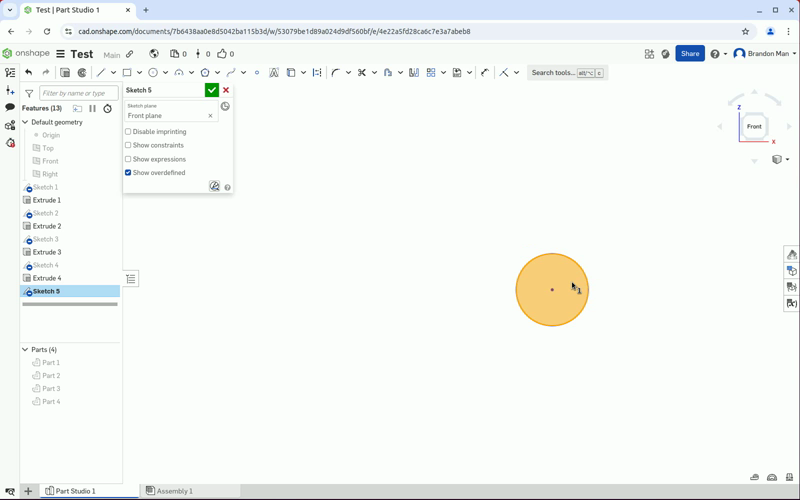
scroll(-6)
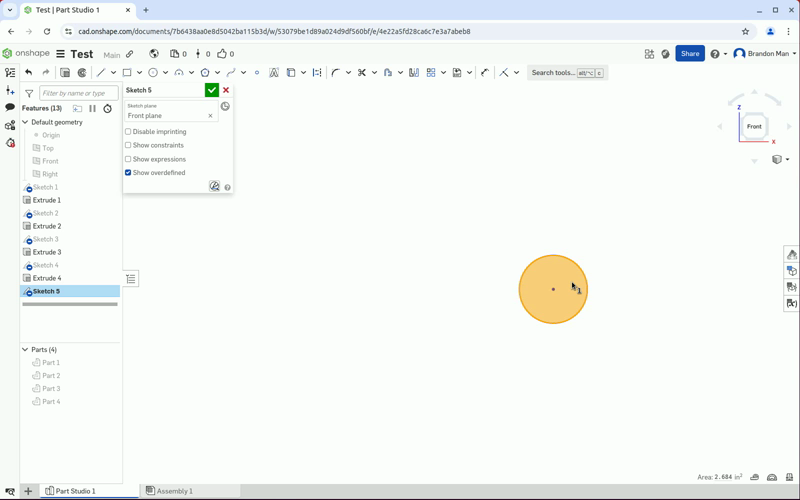
scroll(-6)
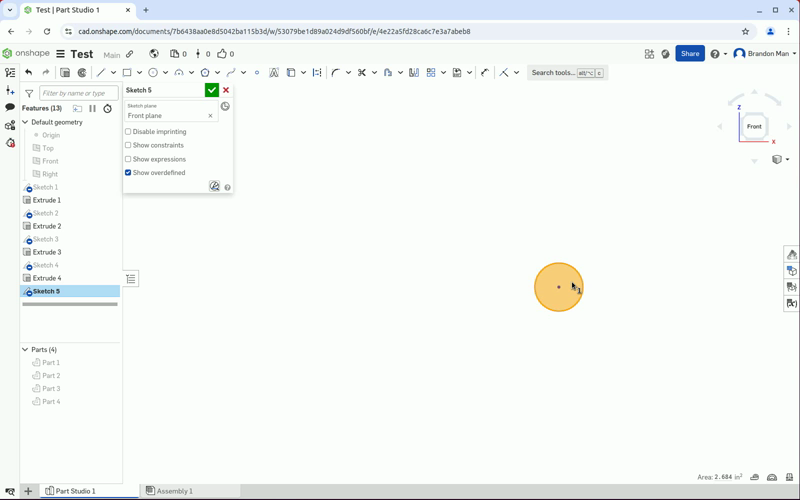
scroll(-6)
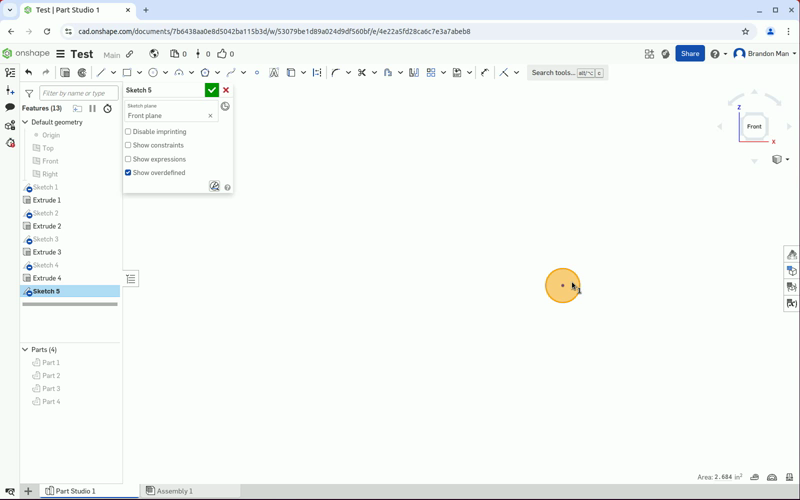
scroll(-6)
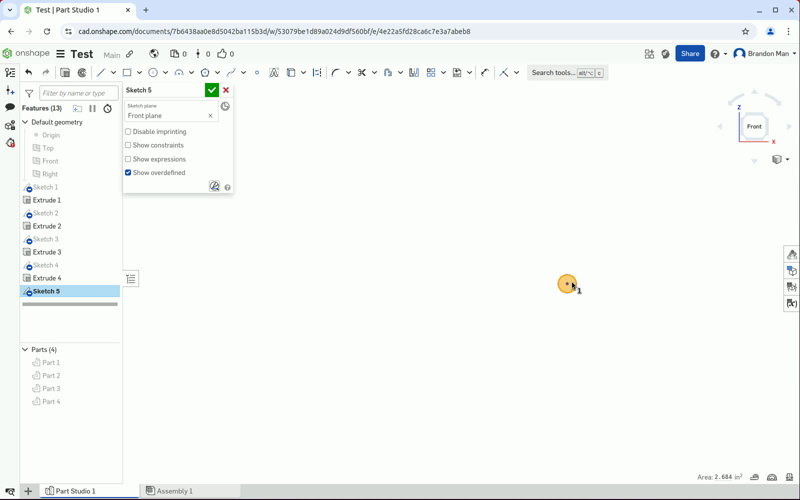
scroll(-6)
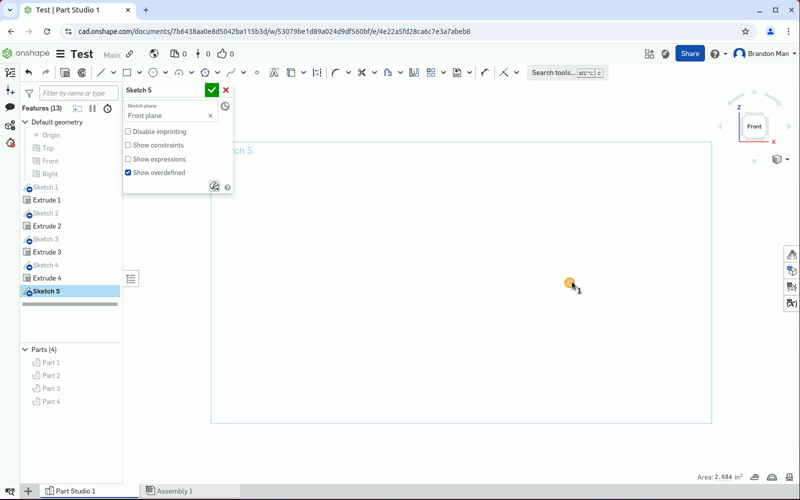
mouse_move(73, 352)
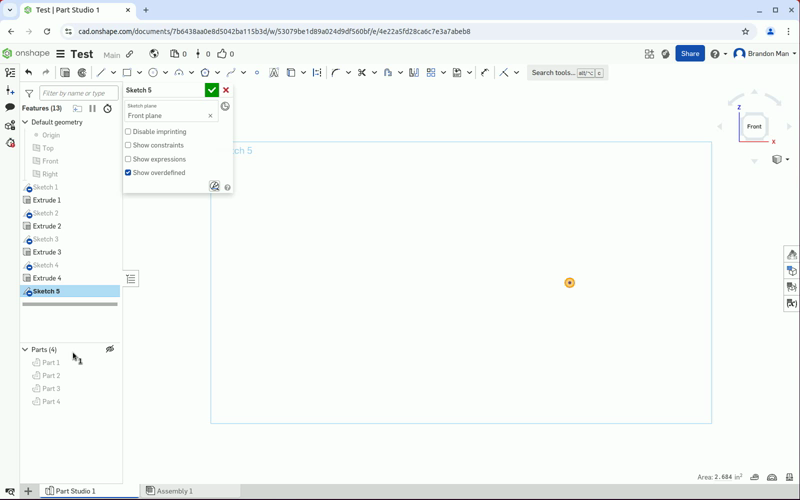
key(shift+y)
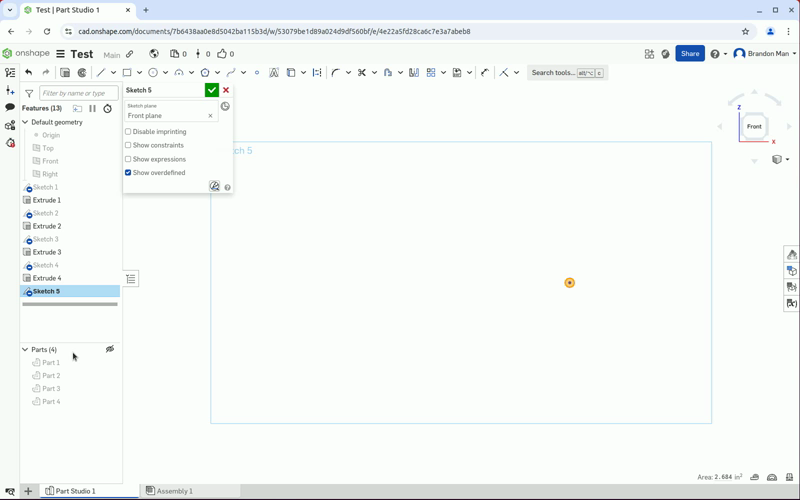
key(shift+e)
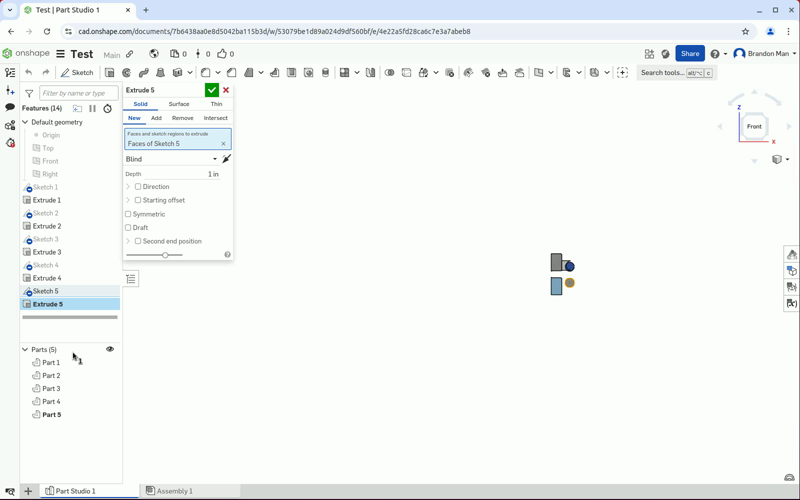
mouse_move(143, 106)
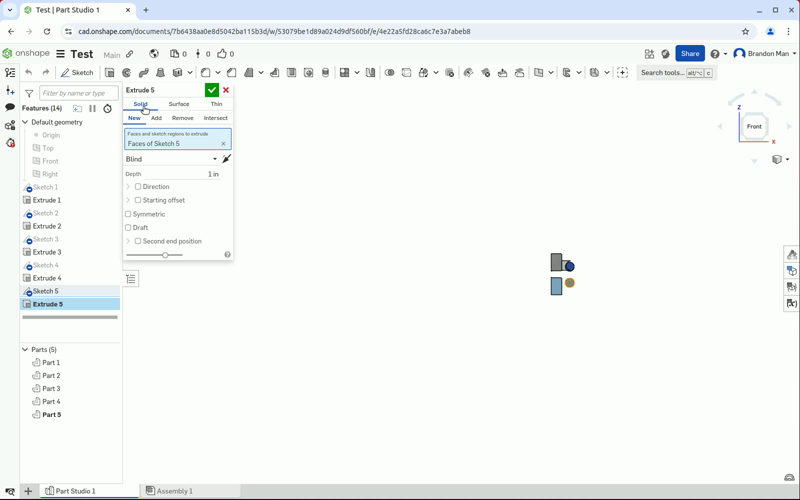
click(143, 106)
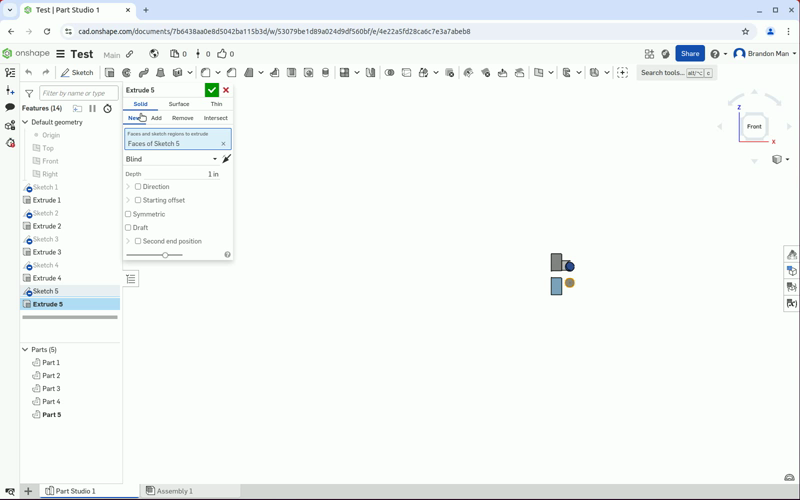
mouse_move(137, 120)
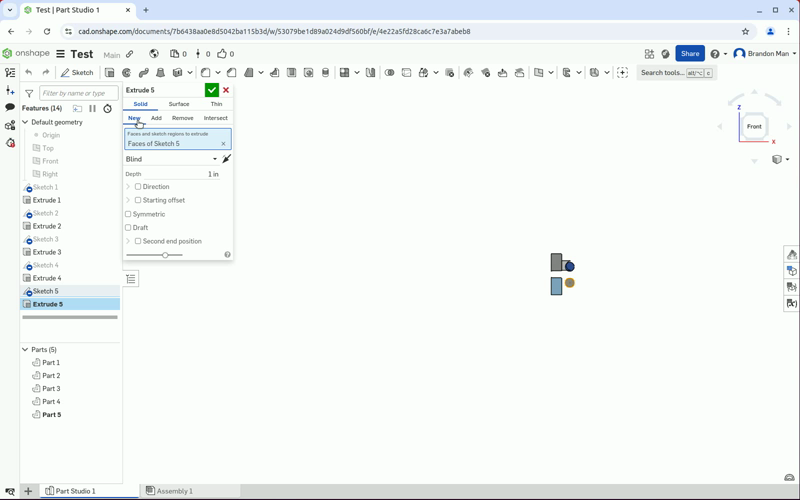
click(137, 120)
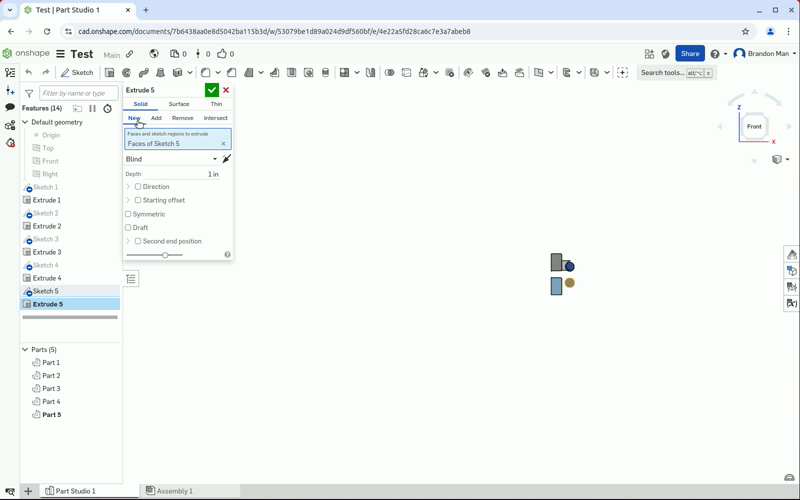
key(tab, 4)
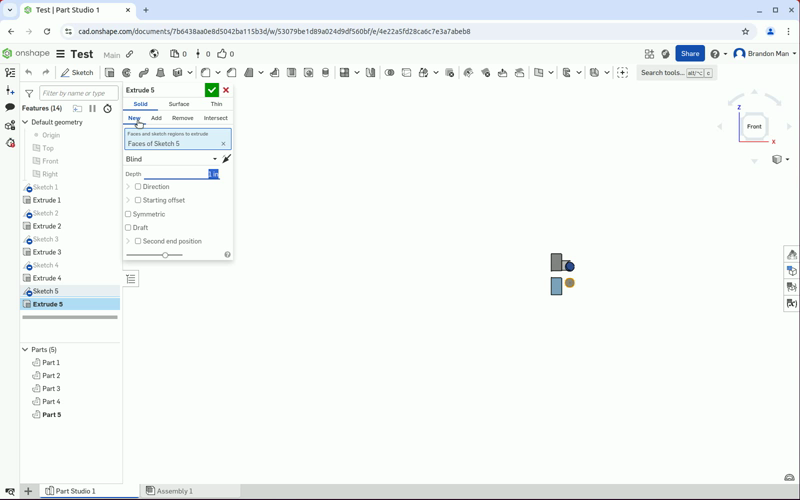
text(0.481)
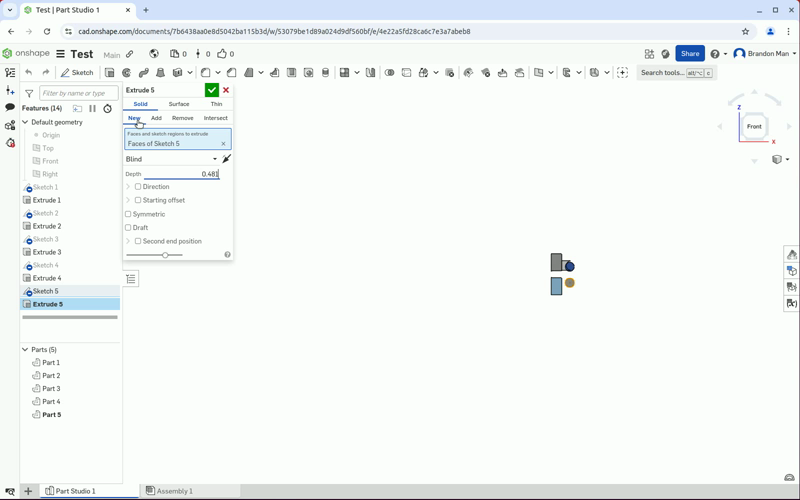
key(enter)
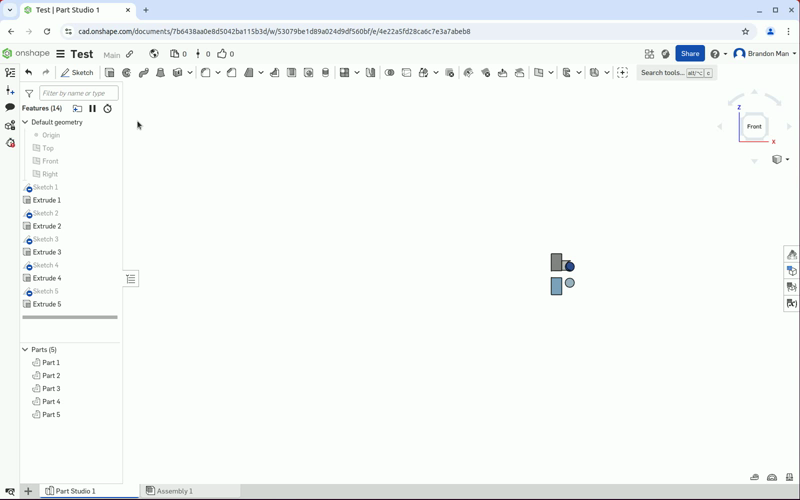
key(shift+h)
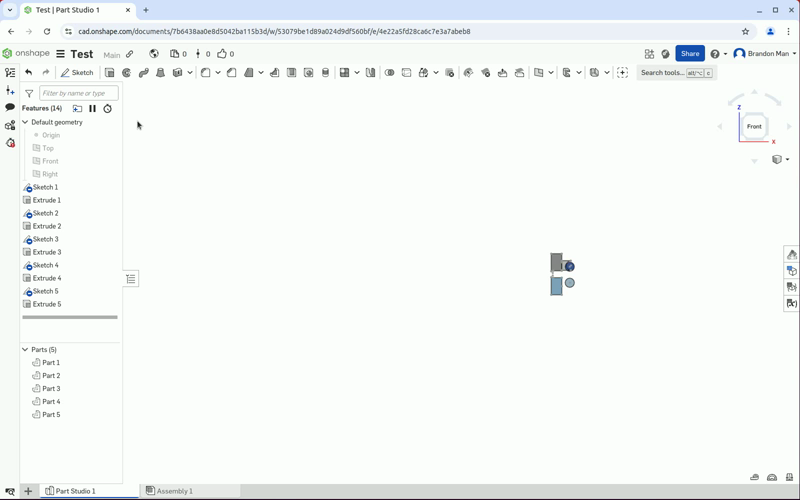
key(shift+h)
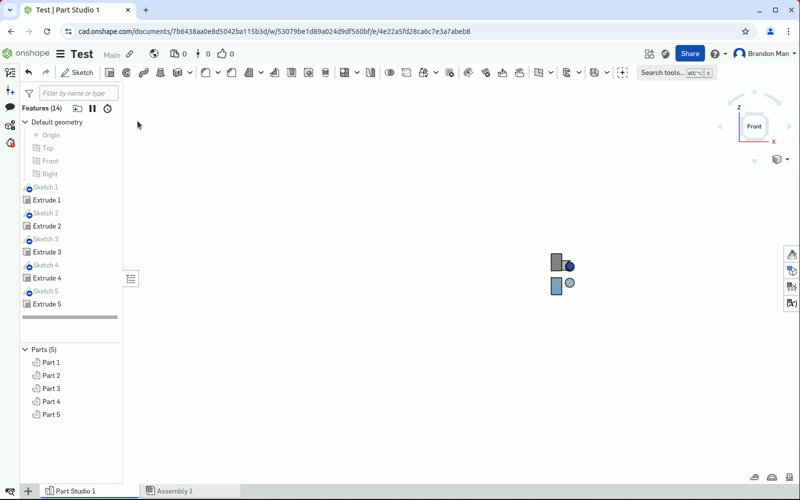
mouse_move(73, 189)
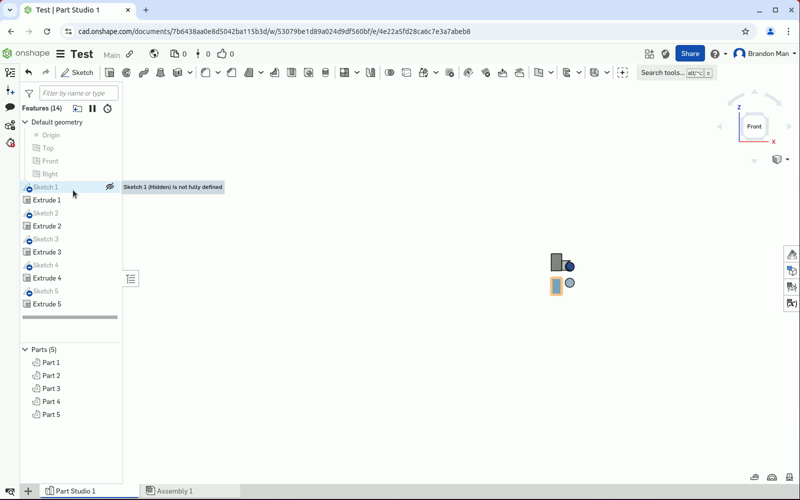
click(73, 189)
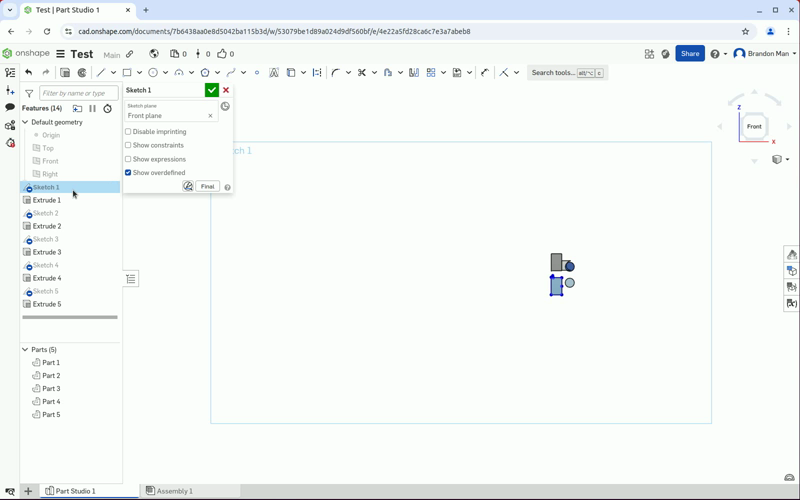
mouse_move(229, 92)
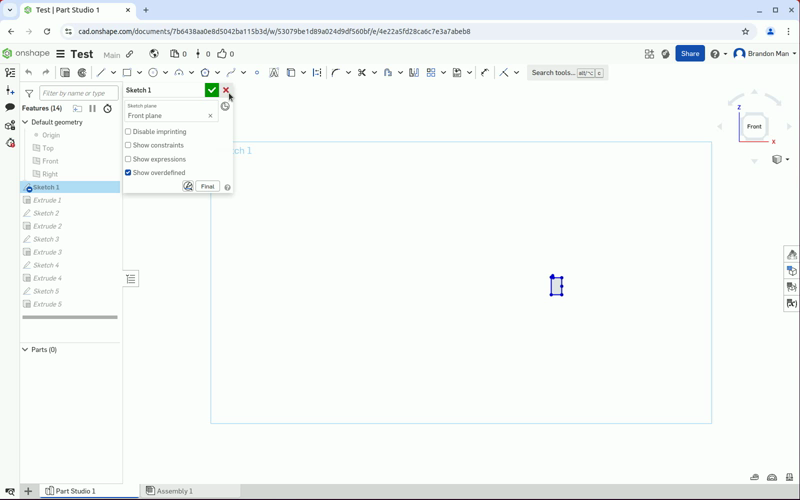
click(229, 92)
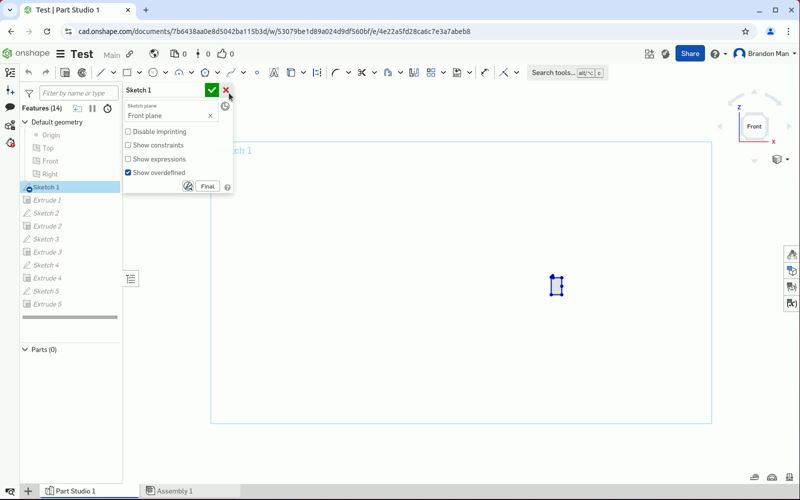
key(shift+s)
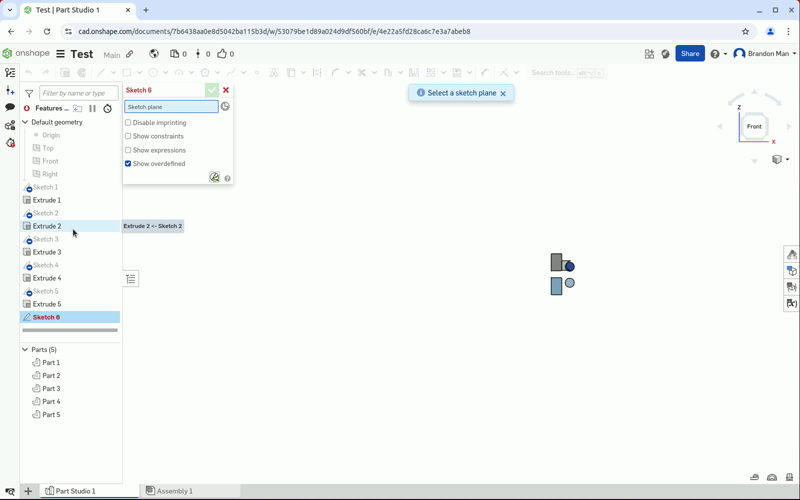
scroll(3)
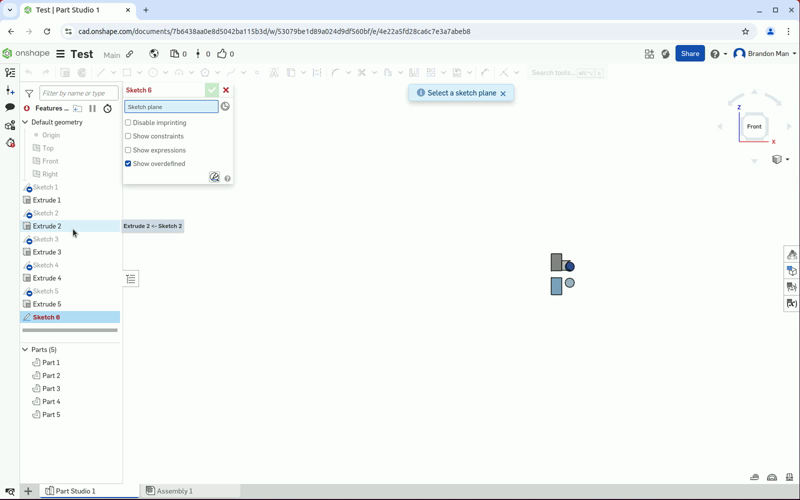
mouse_move(73, 163)
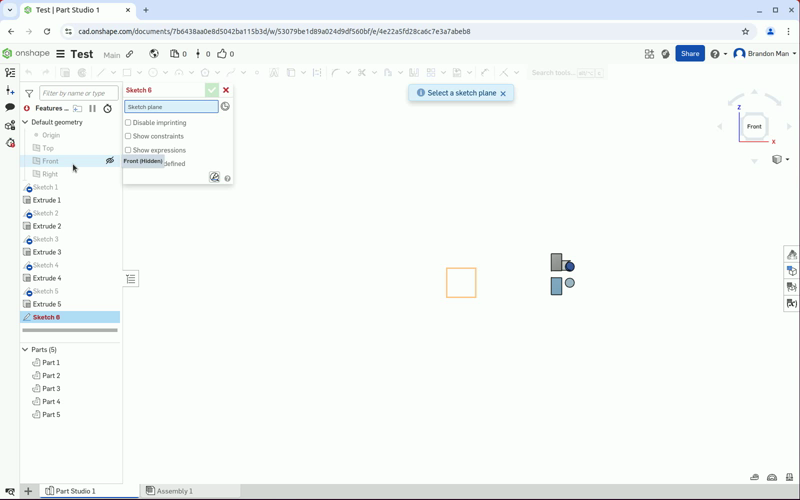
click(73, 163)
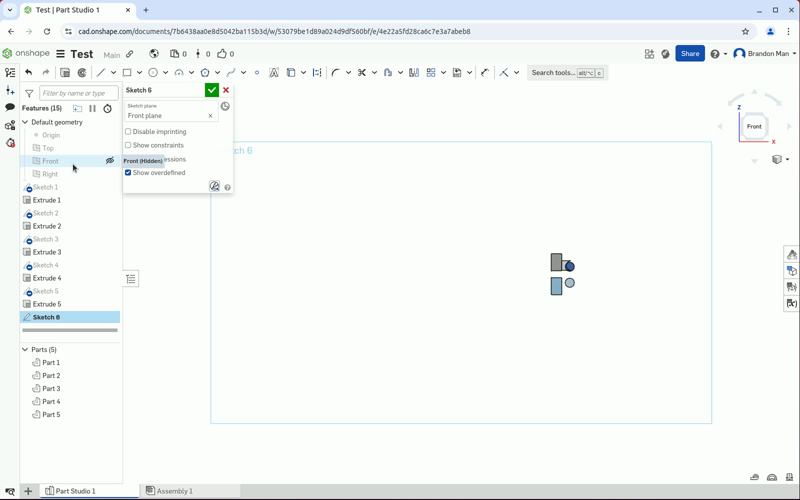
mouse_move(73, 352)
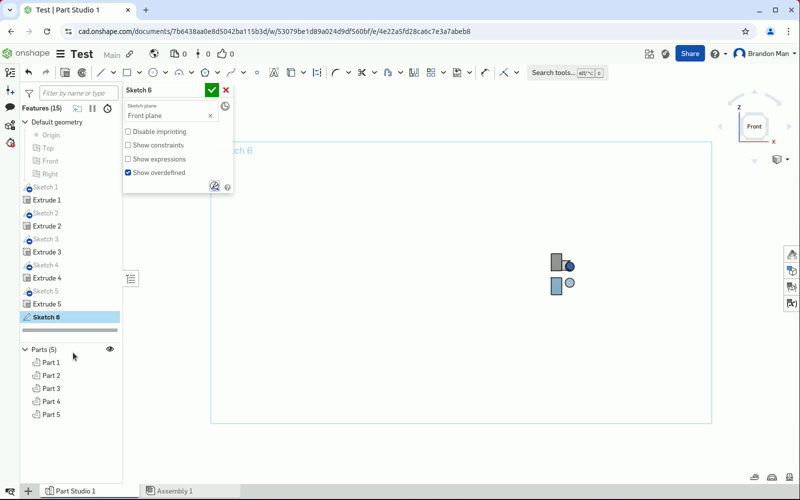
key(y)
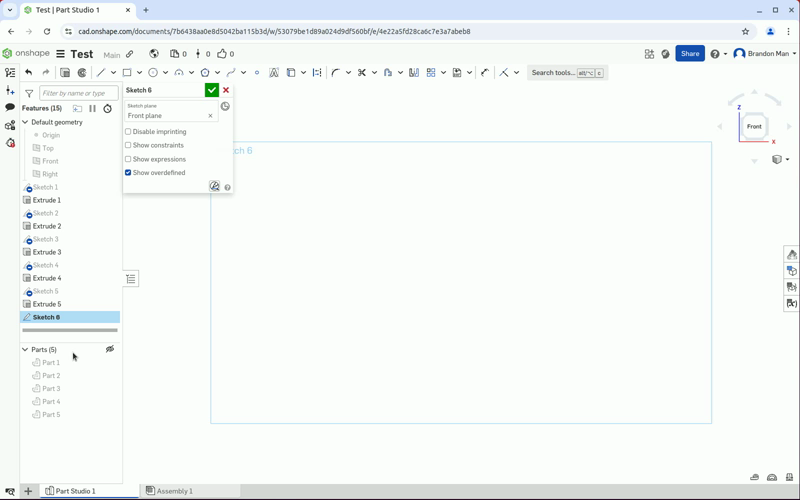
key(l)
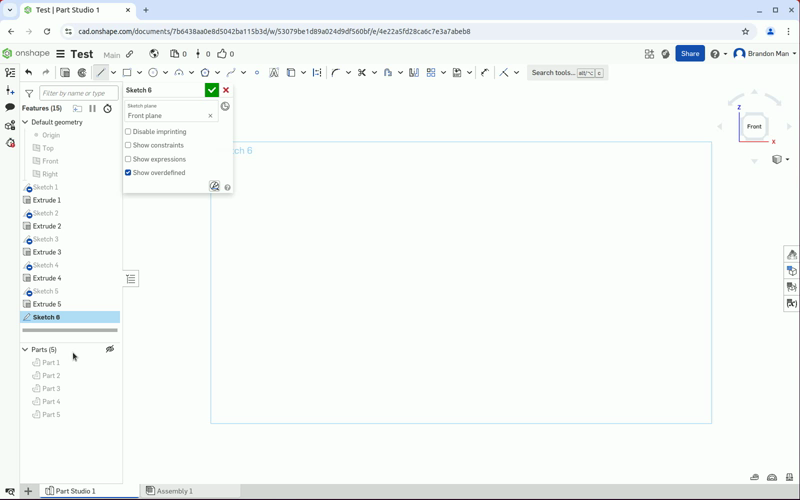
key_down(shift)
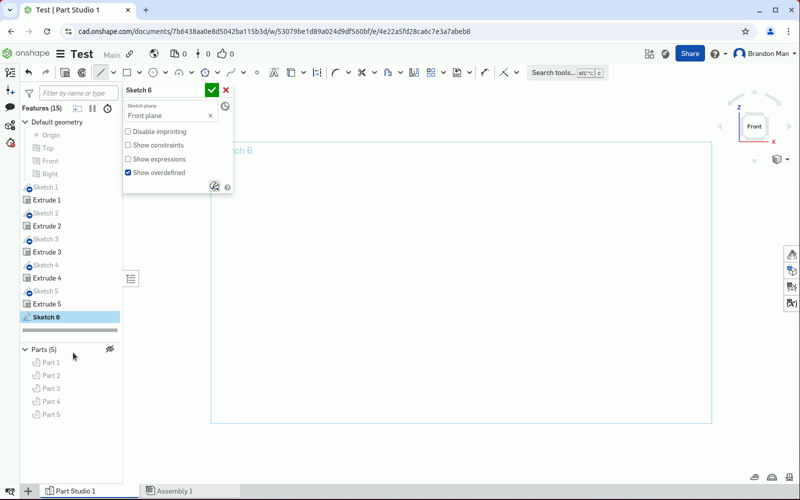
mouse_move(561, 287)
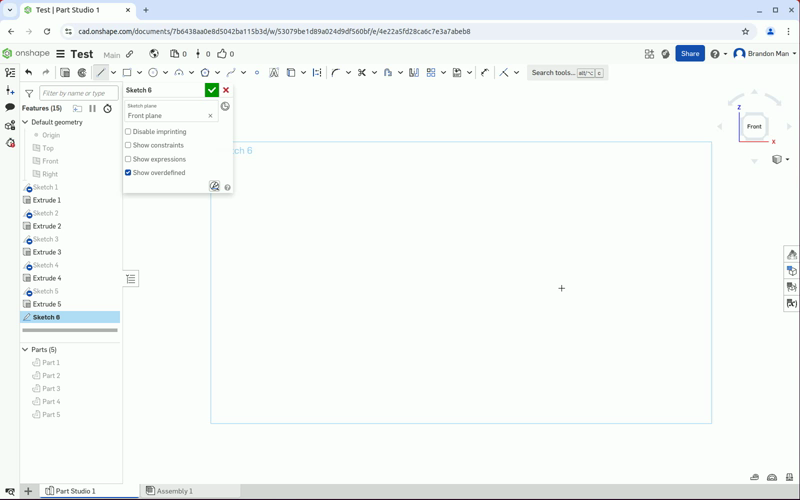
click(561, 287)
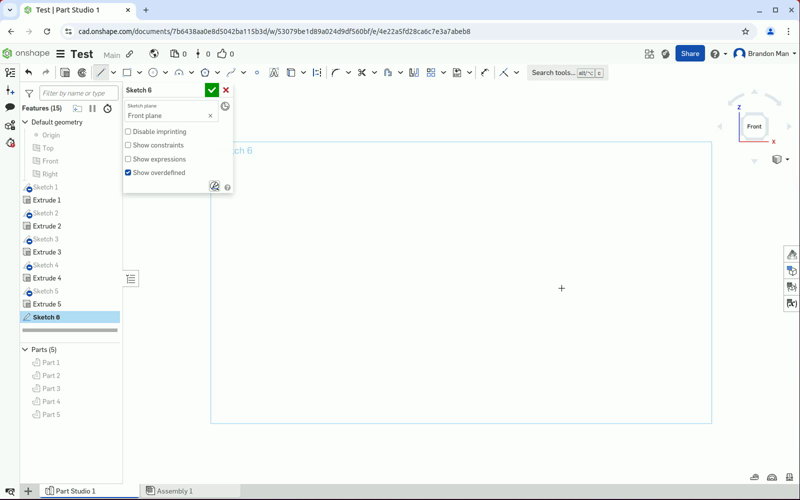
key_up(shift)
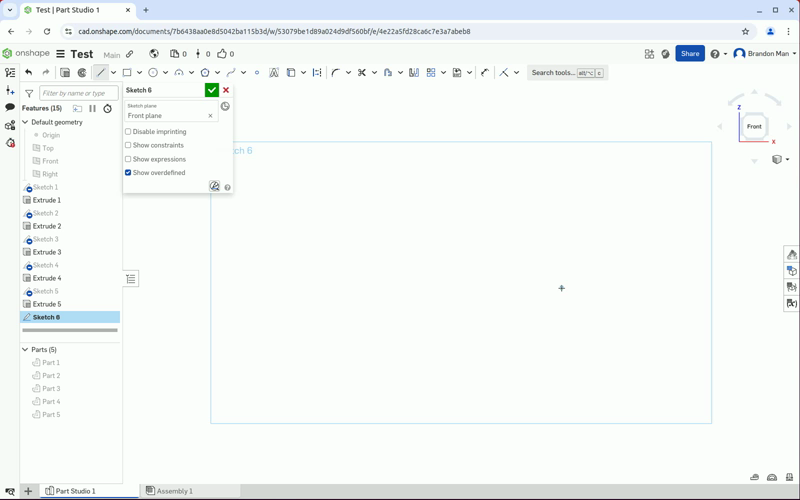
key_down(shift)
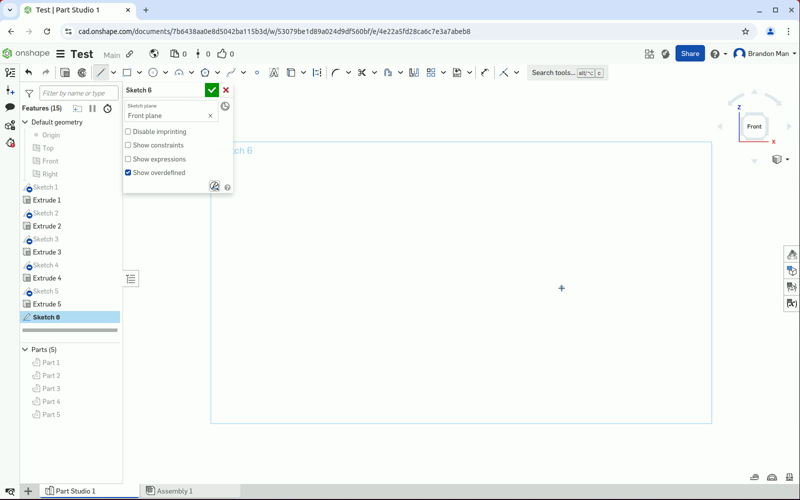
mouse_move(589, 287)
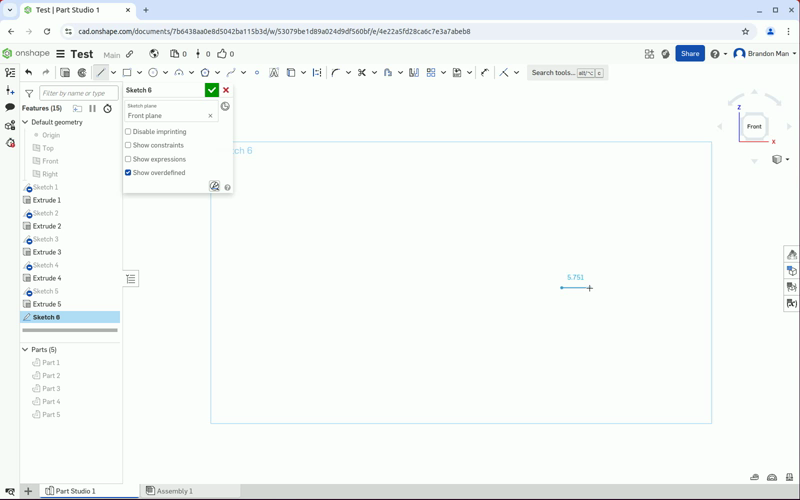
mouse_move(570, 287)
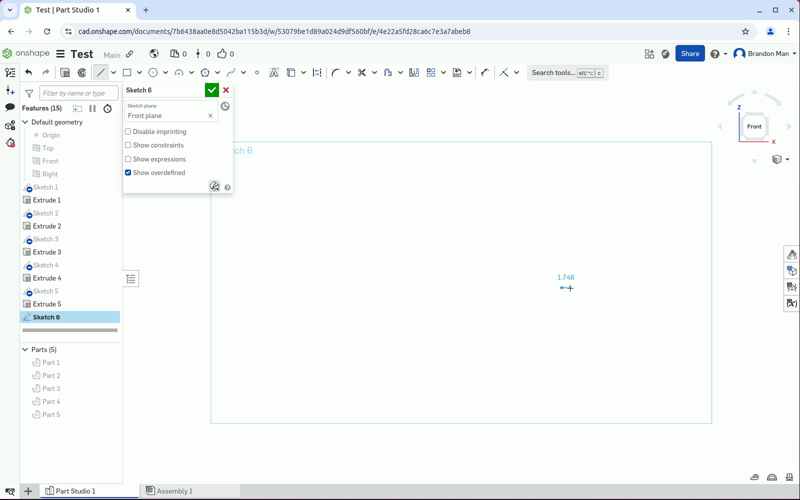
click(570, 287)
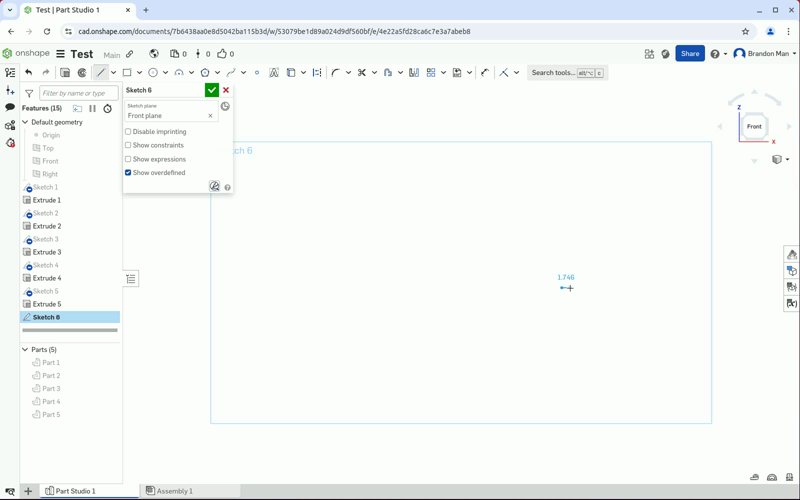
key_up(shift)
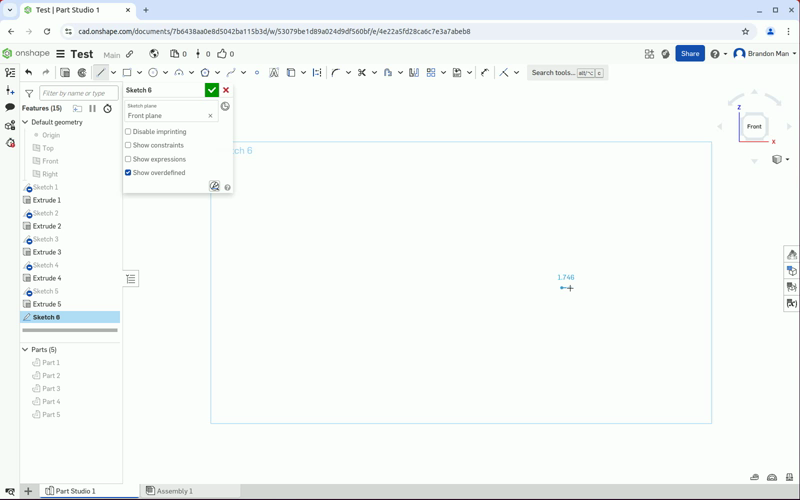
key(esc)
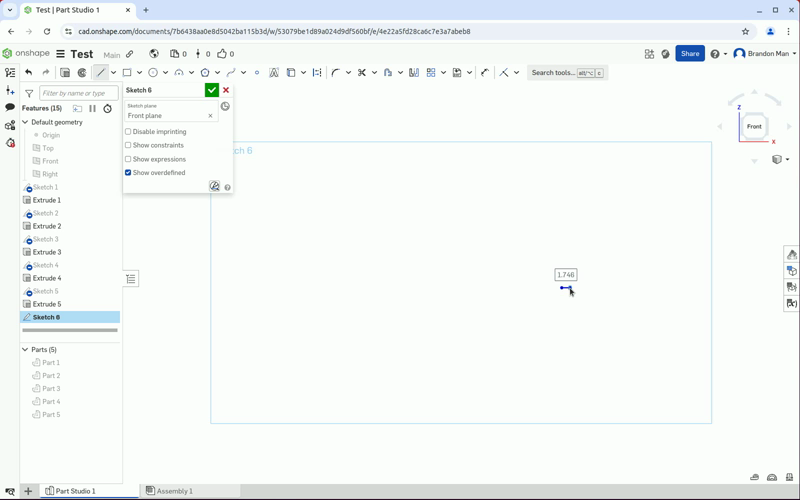
key(a)
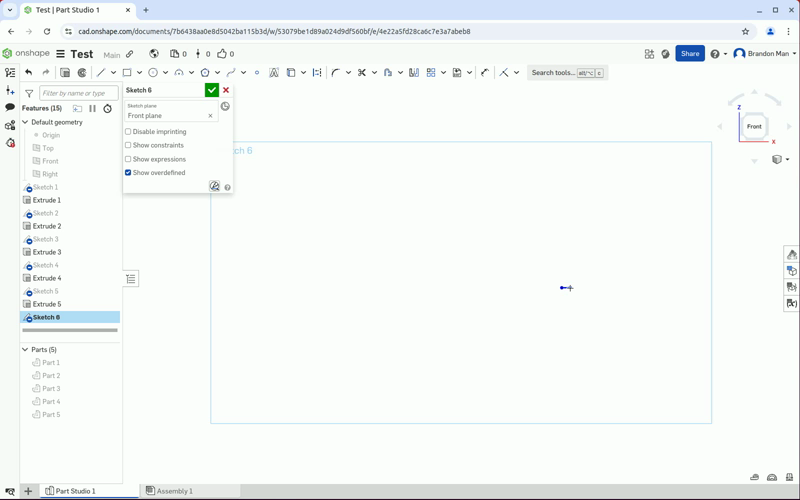
mouse_move(570, 287)
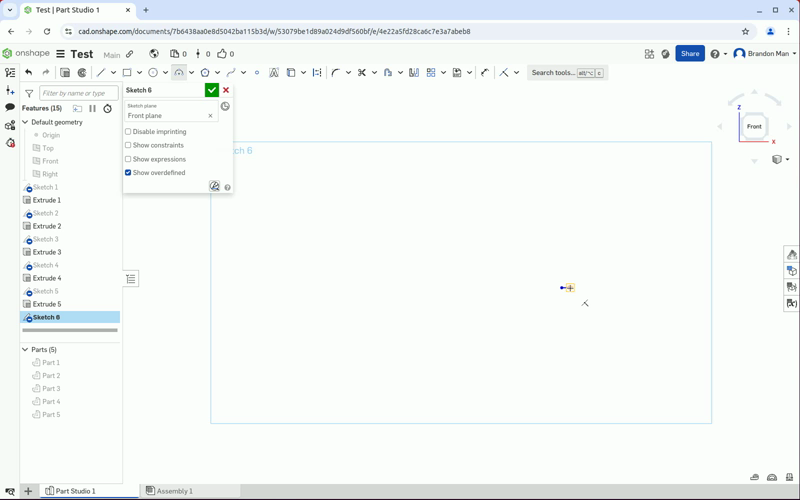
click(570, 287)
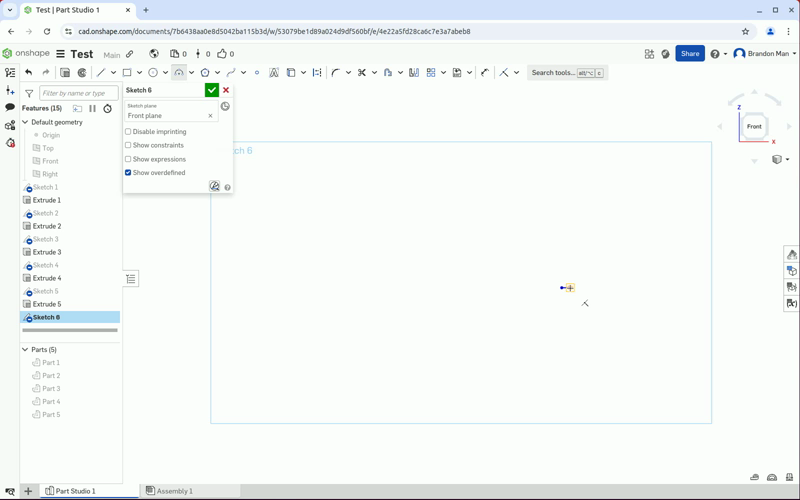
key_down(shift)
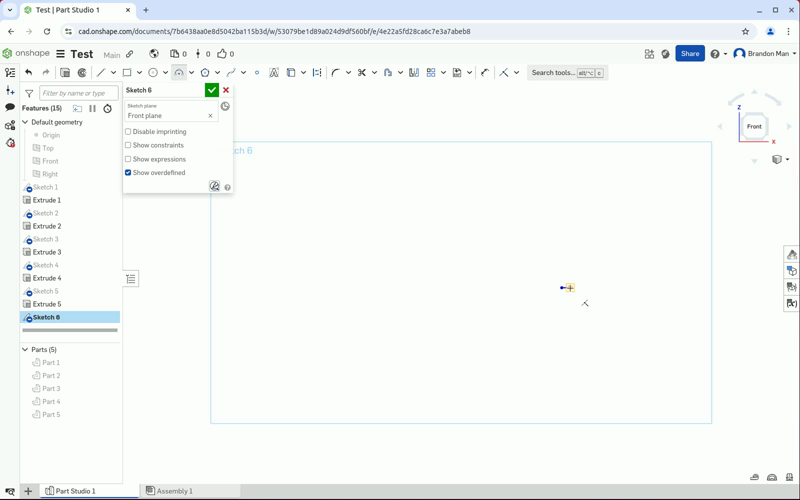
mouse_move(570, 279)
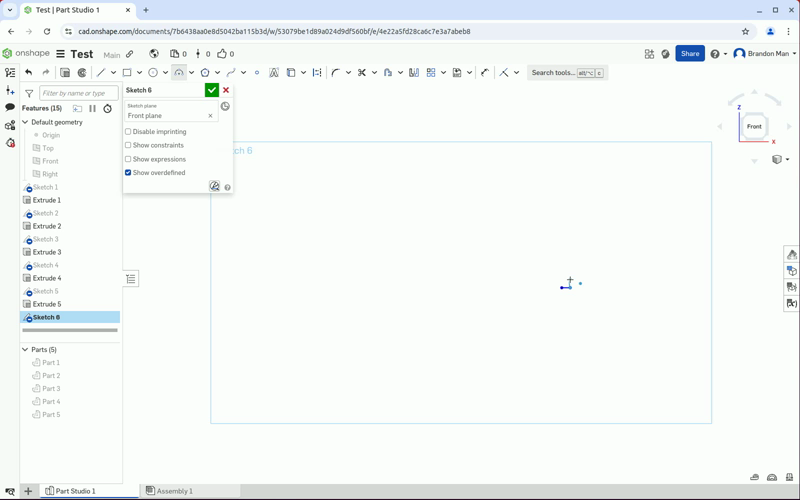
click(570, 279)
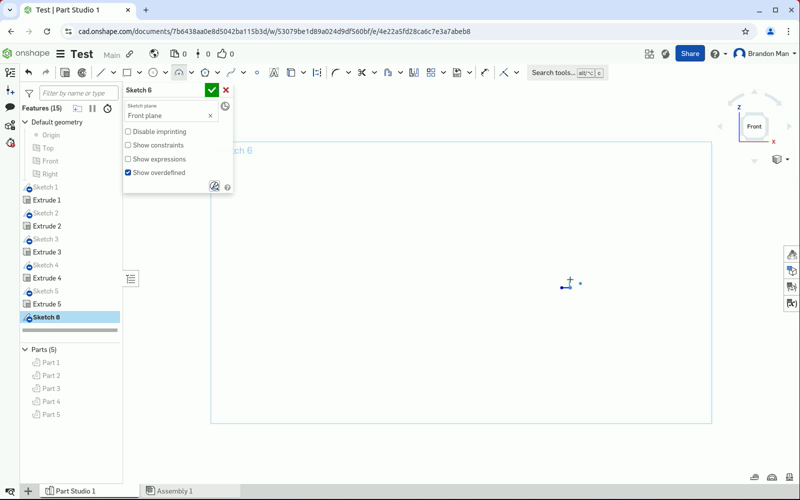
mouse_move(574, 283)
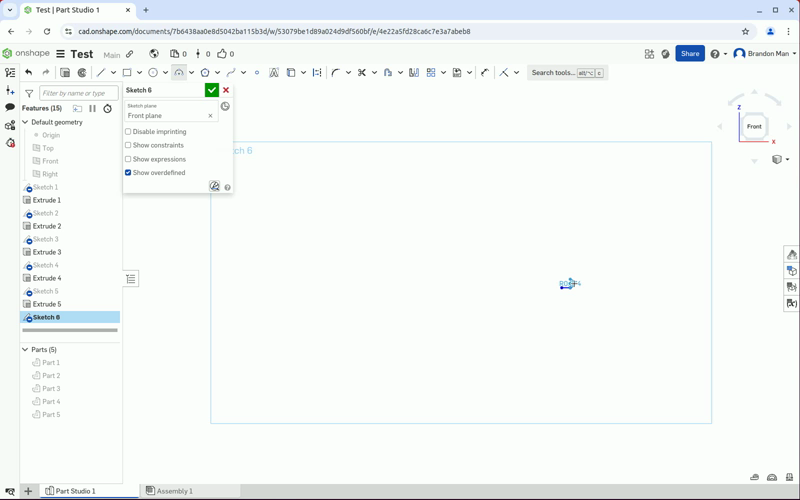
click(574, 283)
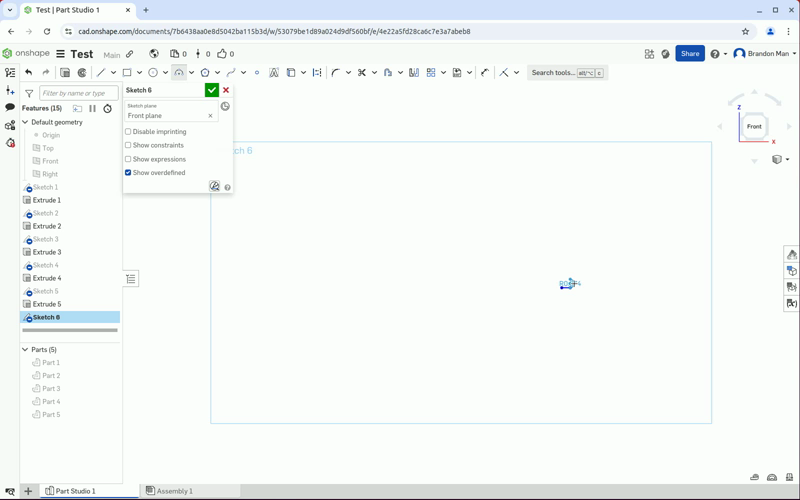
key_up(shift)
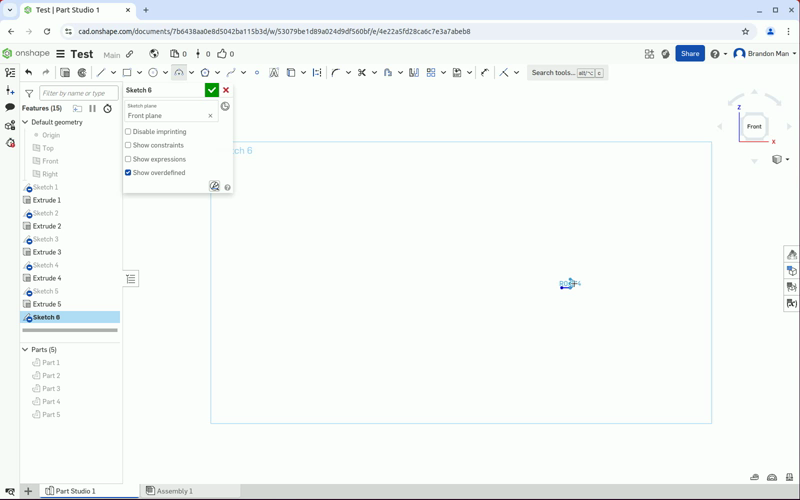
key(esc)
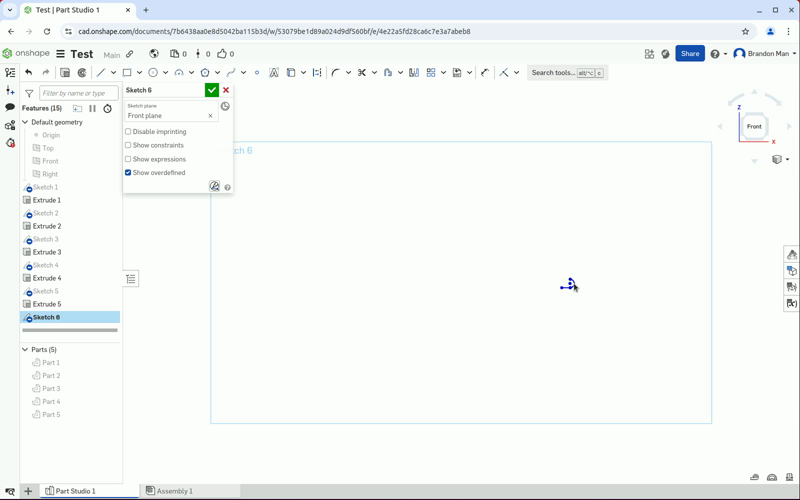
key(l)
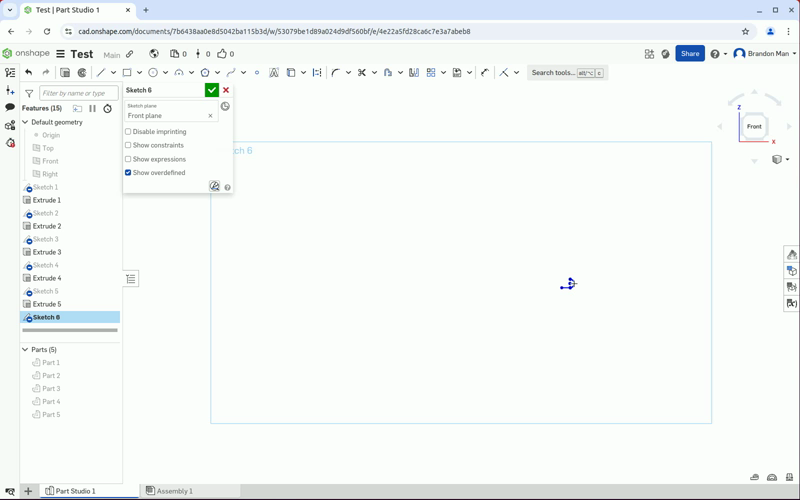
mouse_move(570, 279)
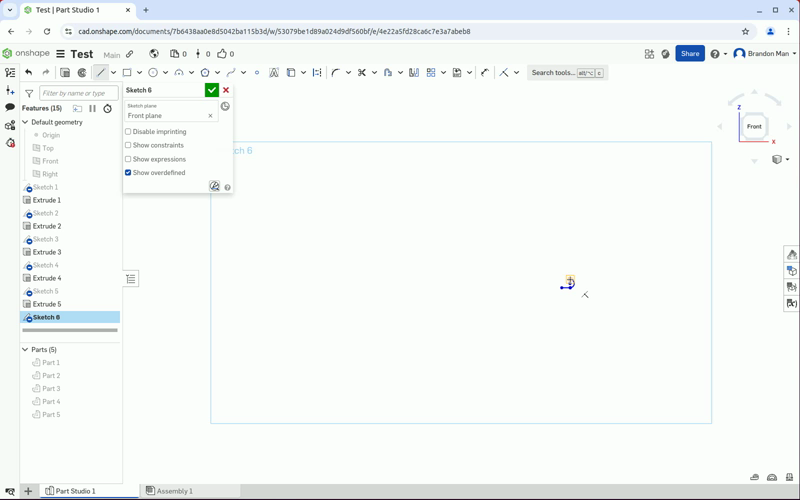
scroll(6)
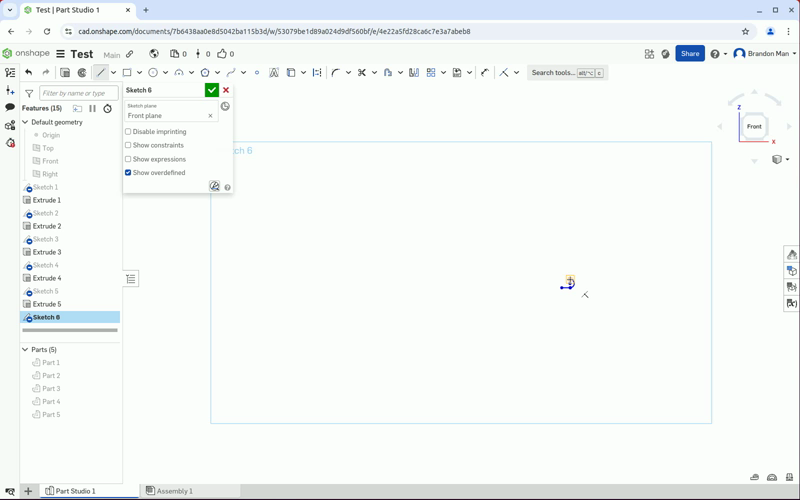
scroll(6)
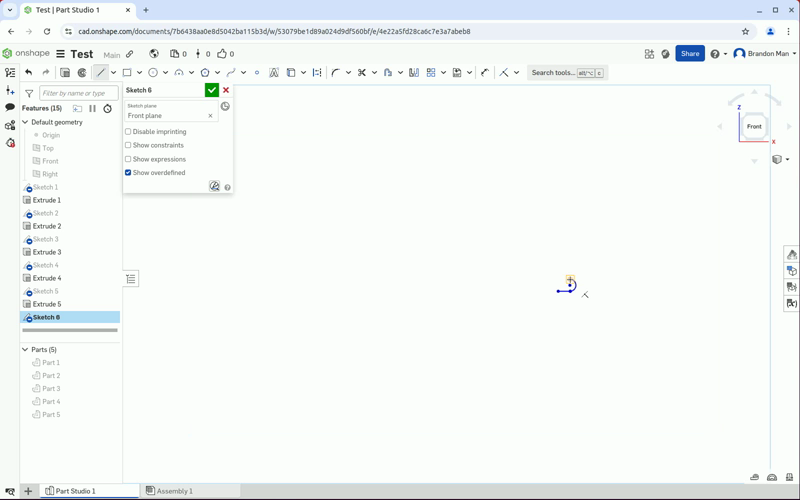
scroll(6)
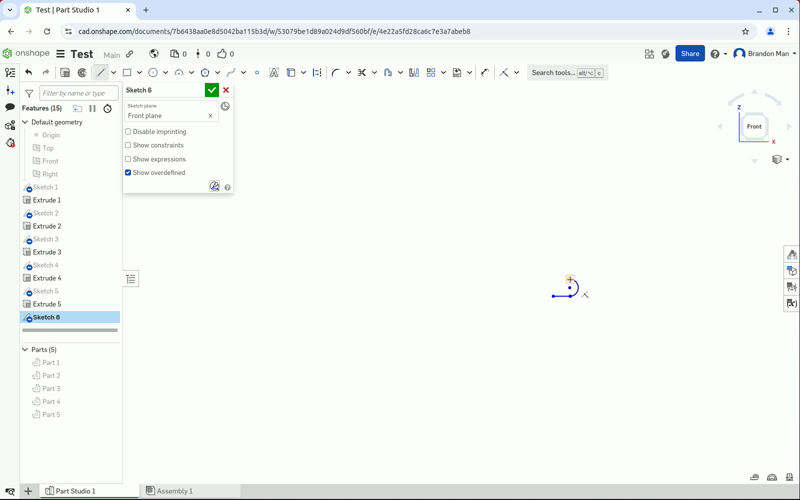
scroll(6)
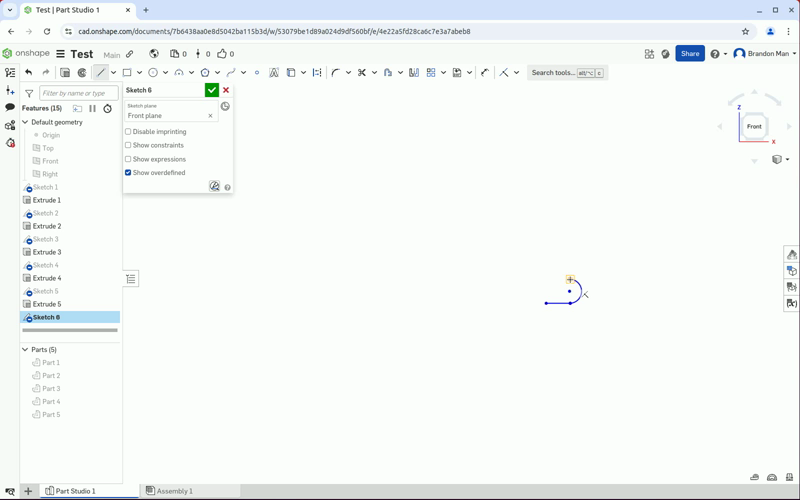
scroll(6)
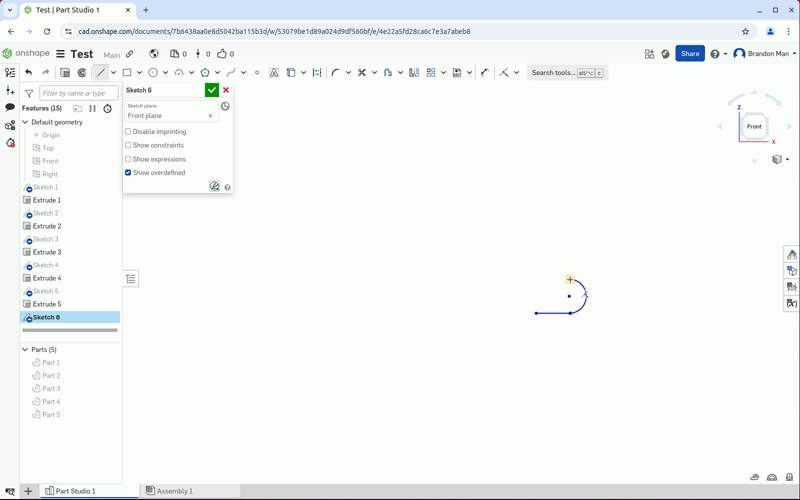
scroll(6)
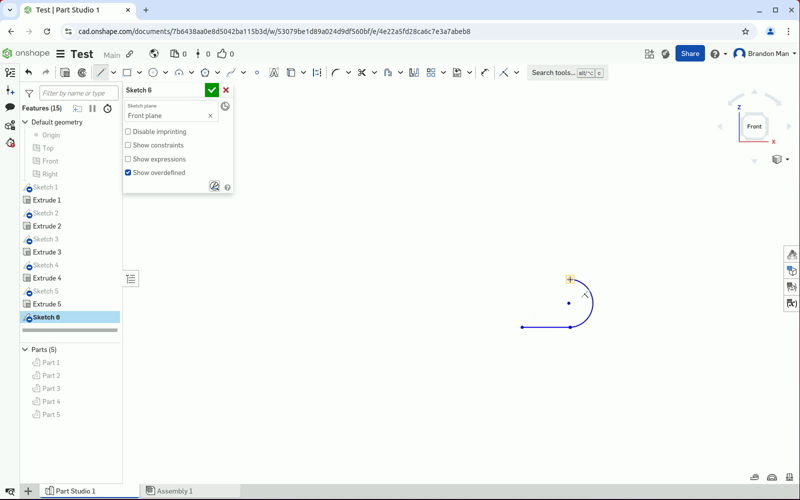
scroll(6)
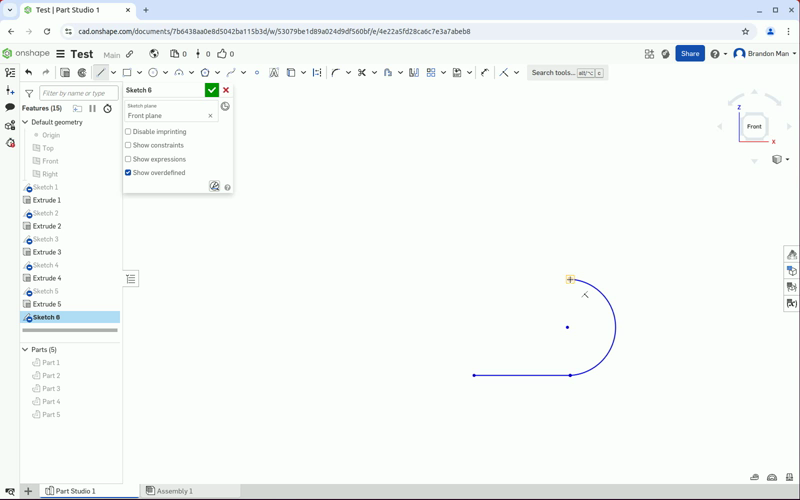
click(570, 279)
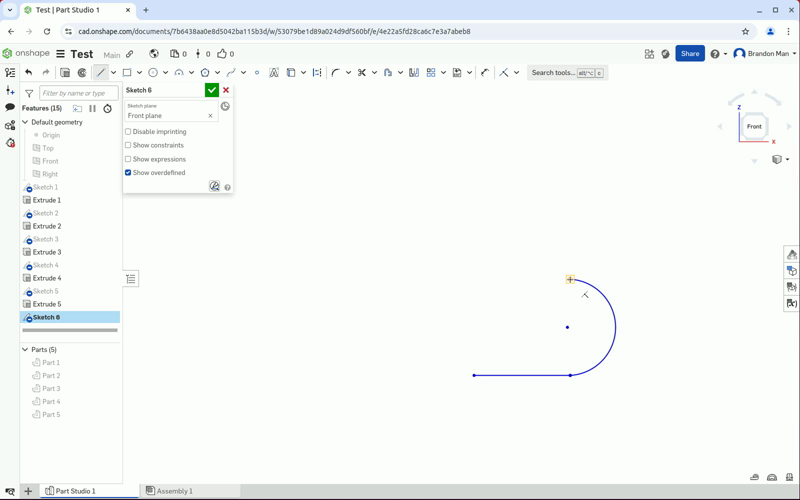
scroll(-6)
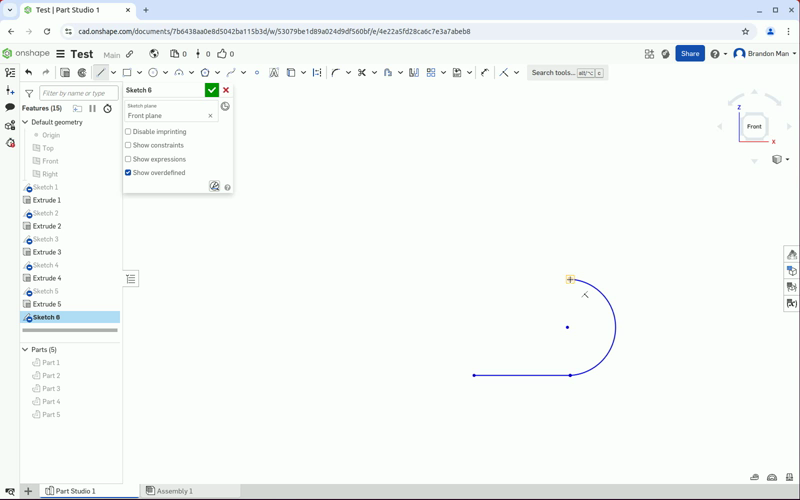
scroll(-6)
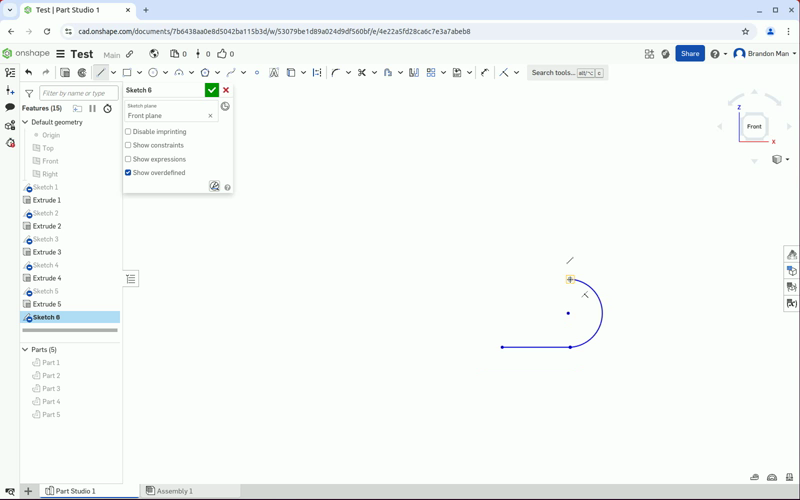
scroll(-6)
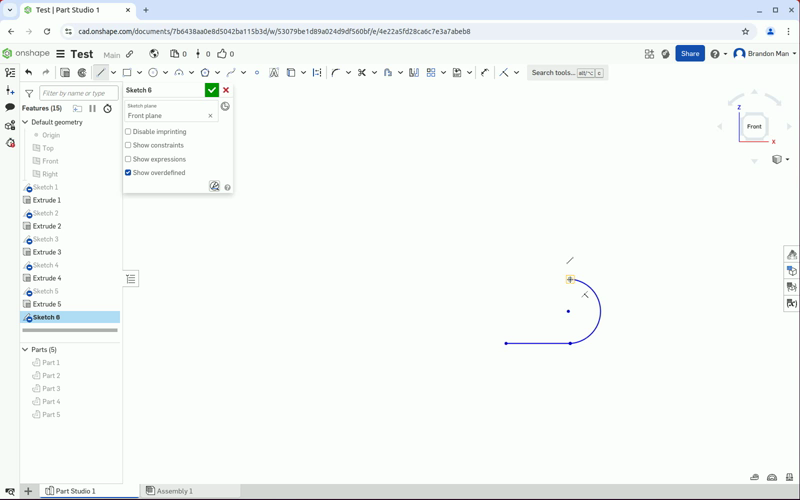
scroll(-6)
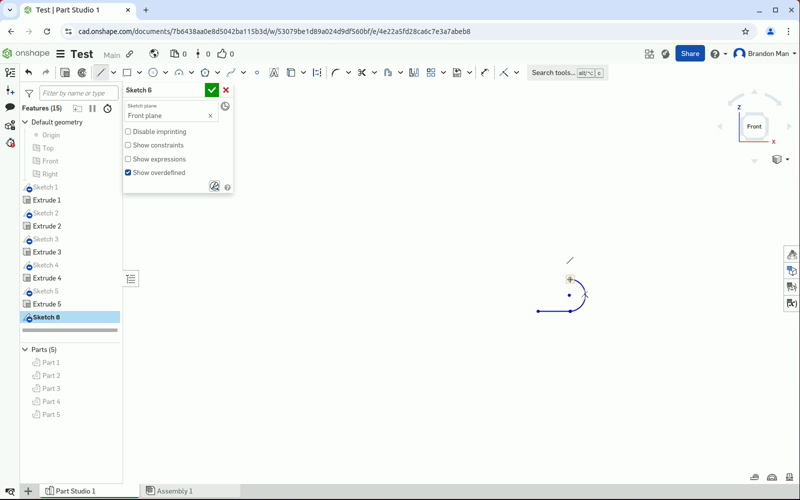
scroll(-6)
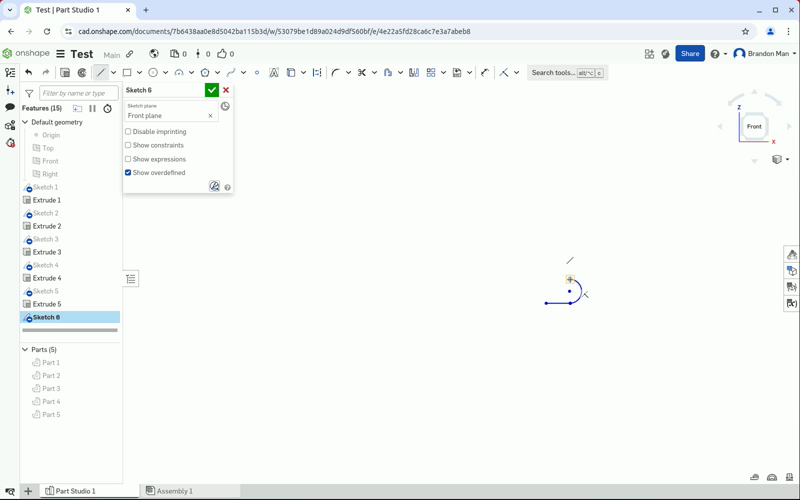
scroll(-6)
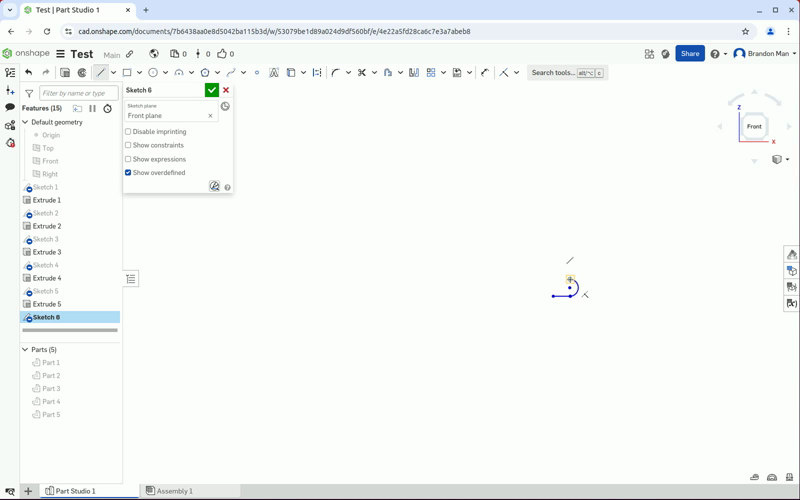
scroll(-6)
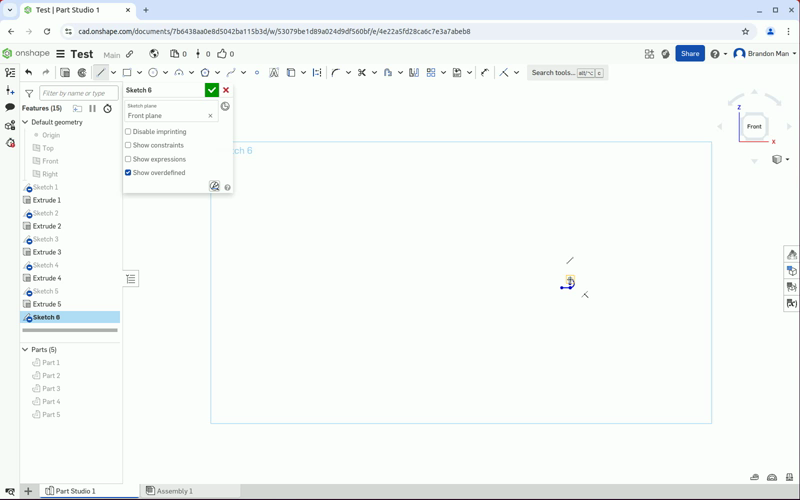
key_down(shift)
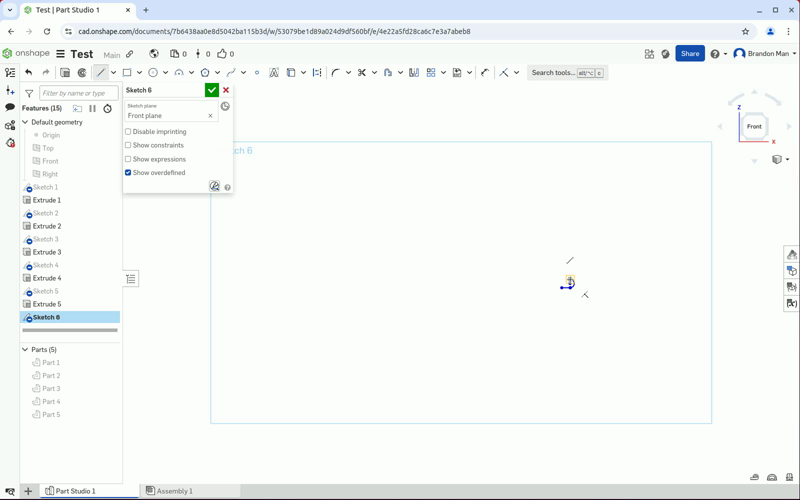
mouse_move(589, 279)
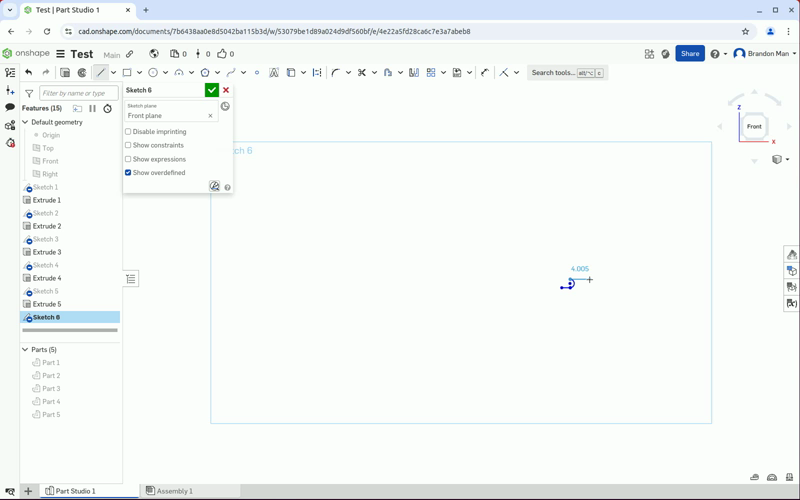
mouse_move(561, 279)
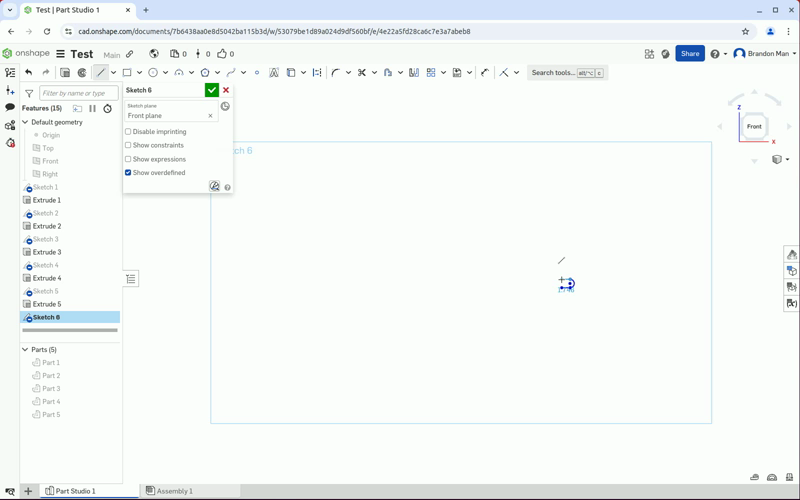
click(561, 279)
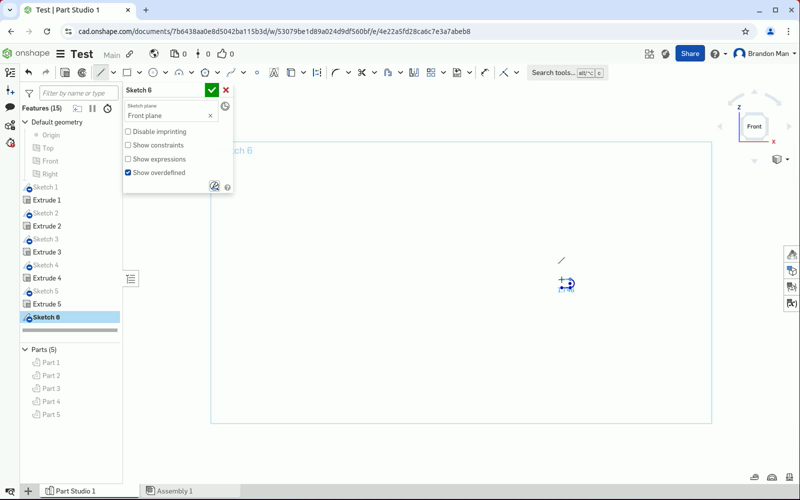
key_up(shift)
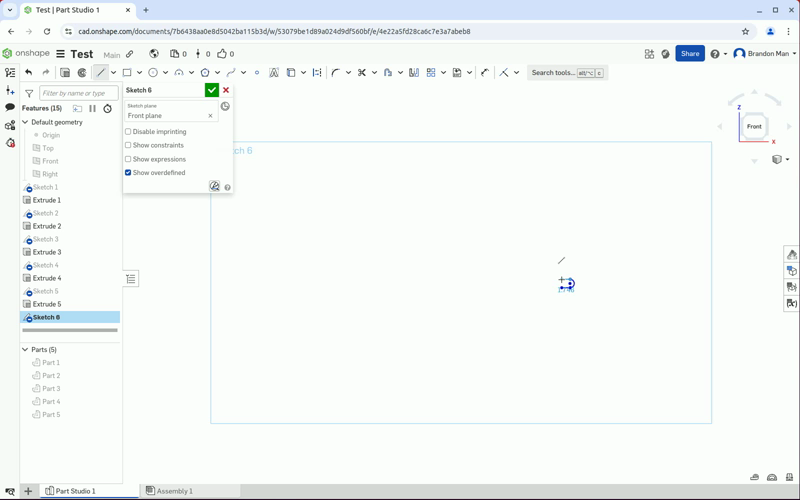
mouse_move(589, 279)
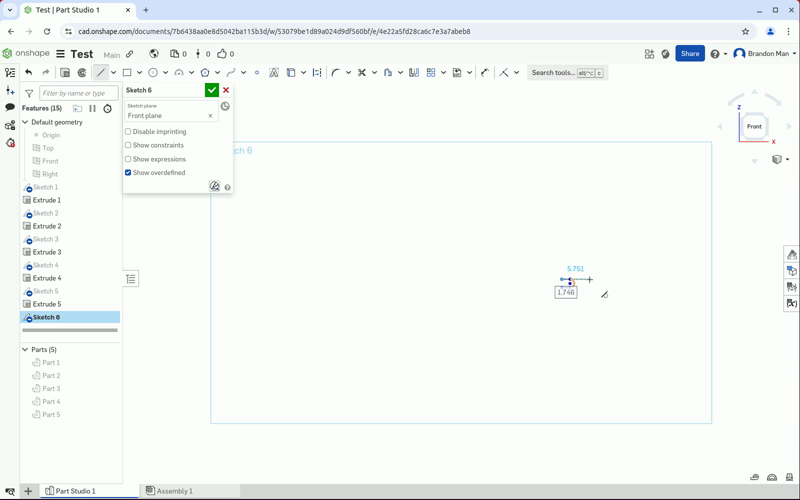
key_down(shift)
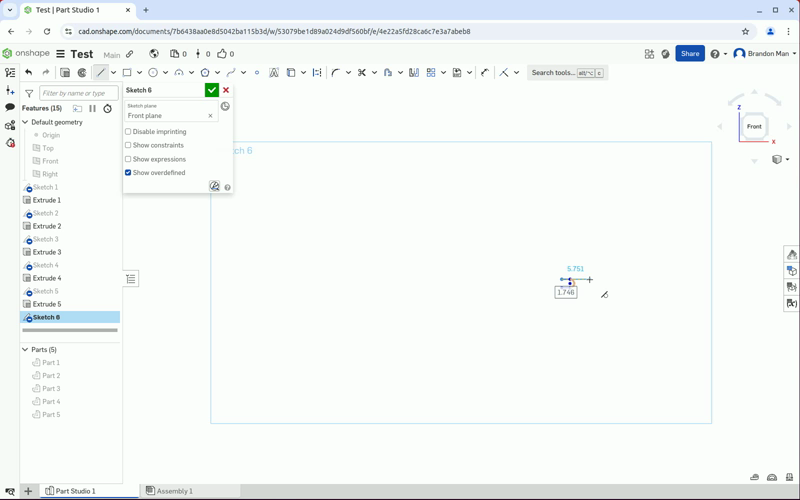
mouse_move(561, 287)
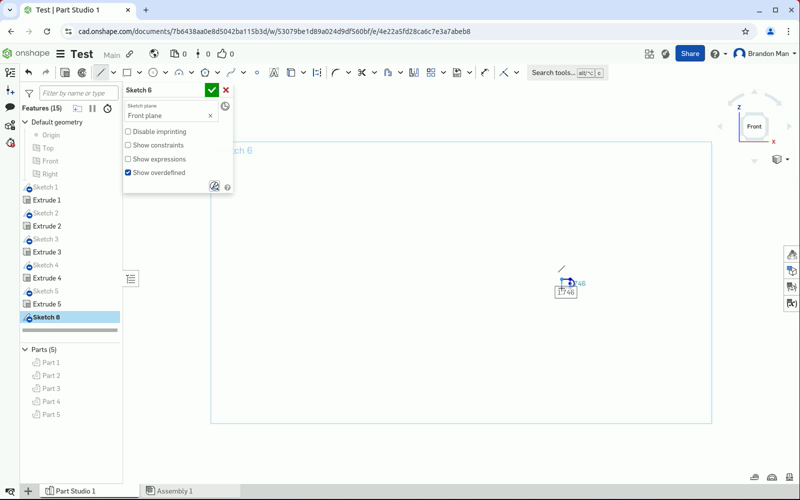
key_up(shift)
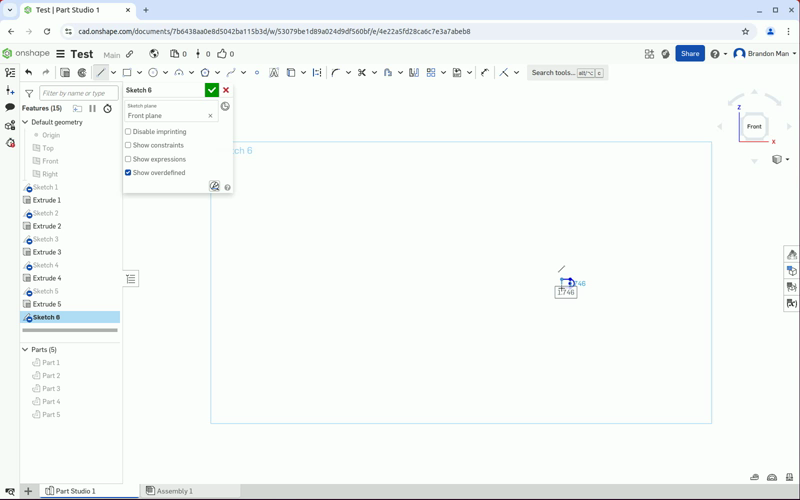
click(561, 287)
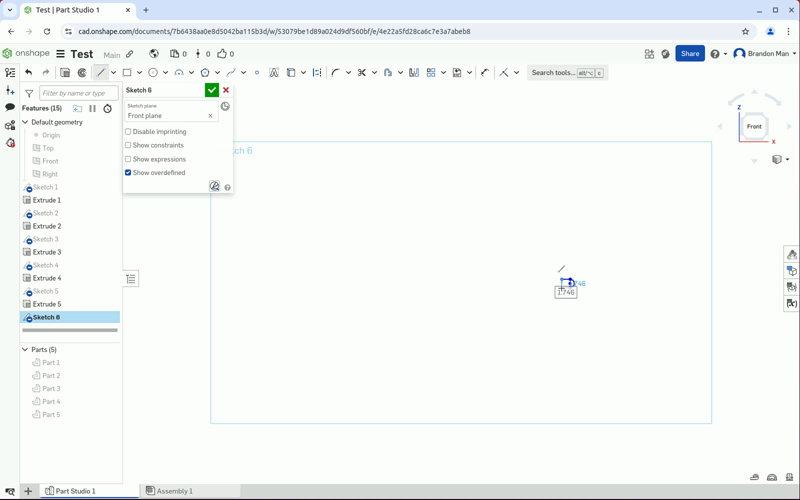
key(esc)
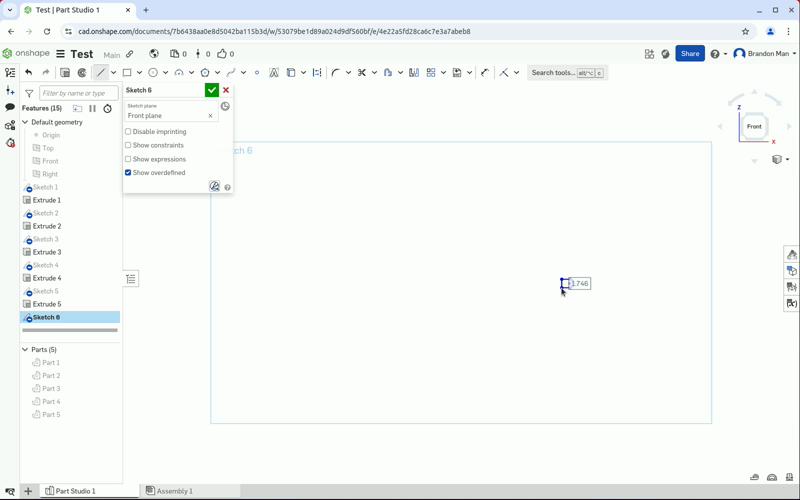
mouse_move(571, 286)
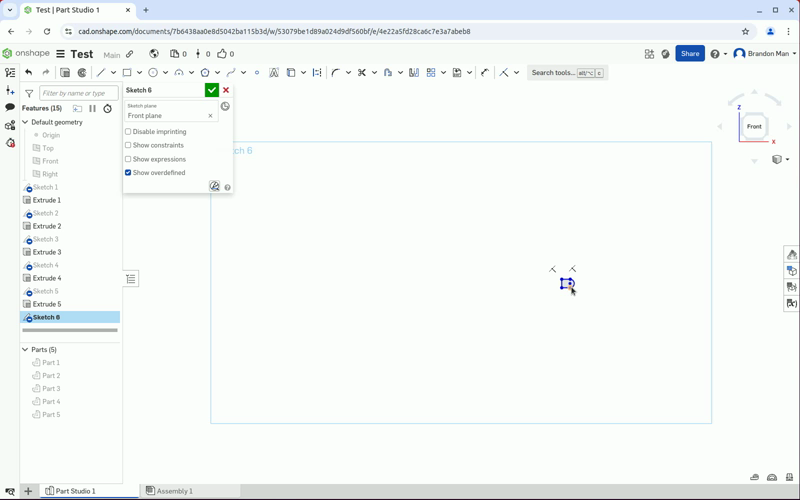
scroll(6)
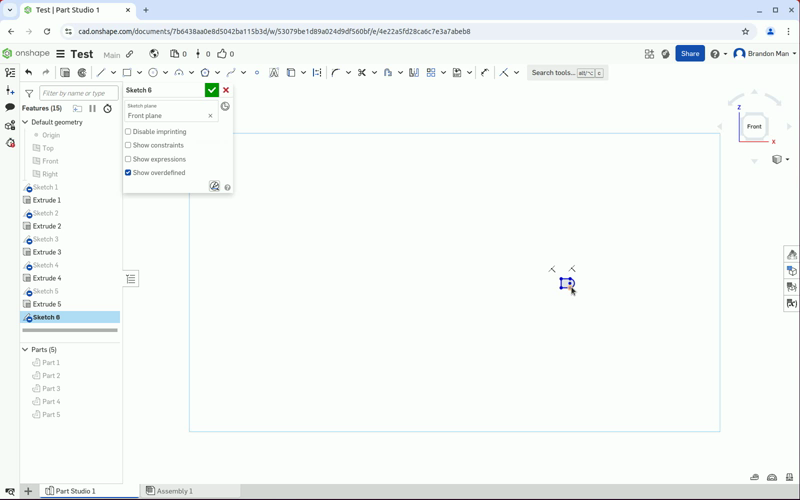
scroll(6)
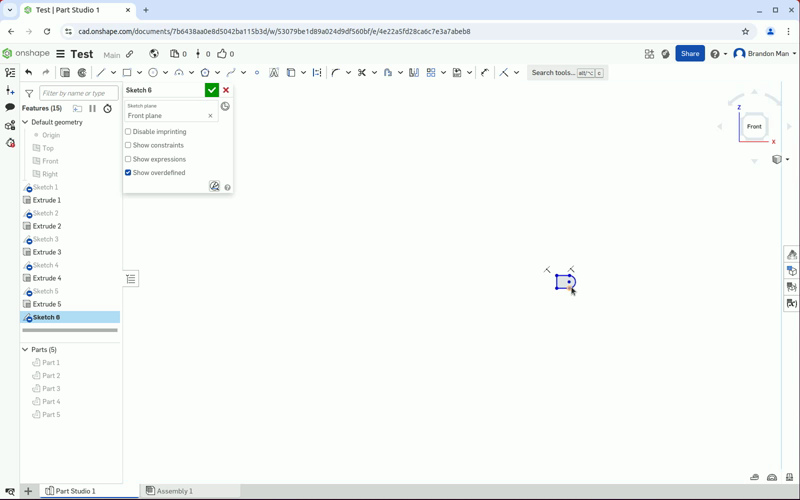
scroll(6)
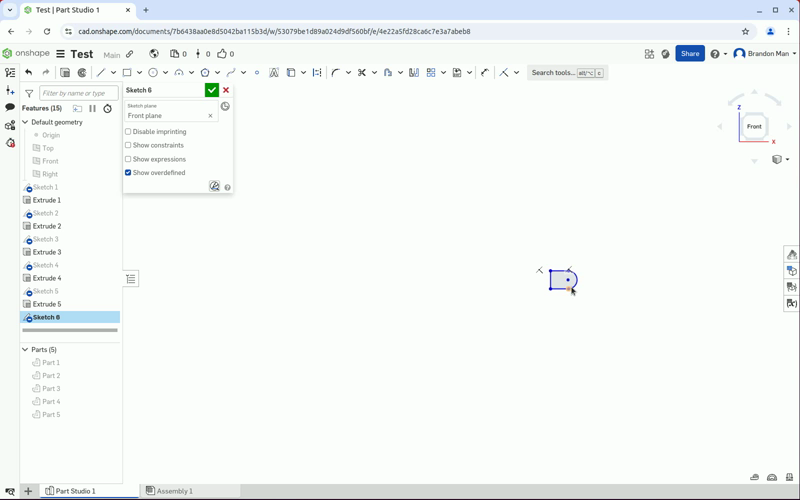
scroll(6)
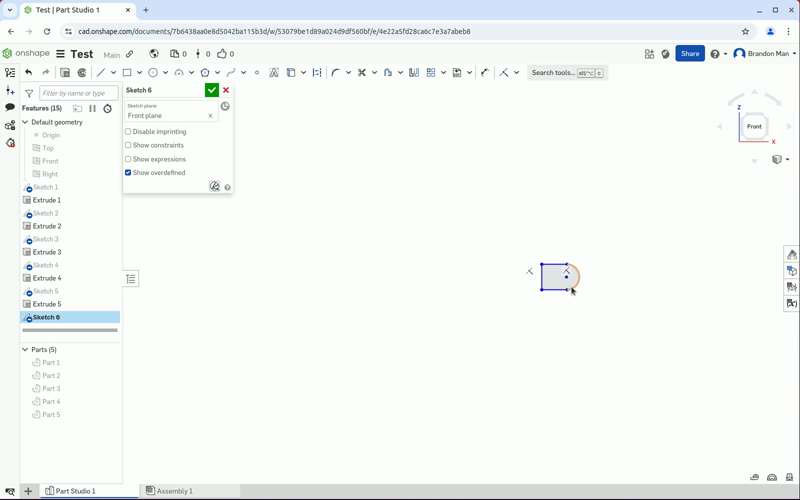
scroll(6)
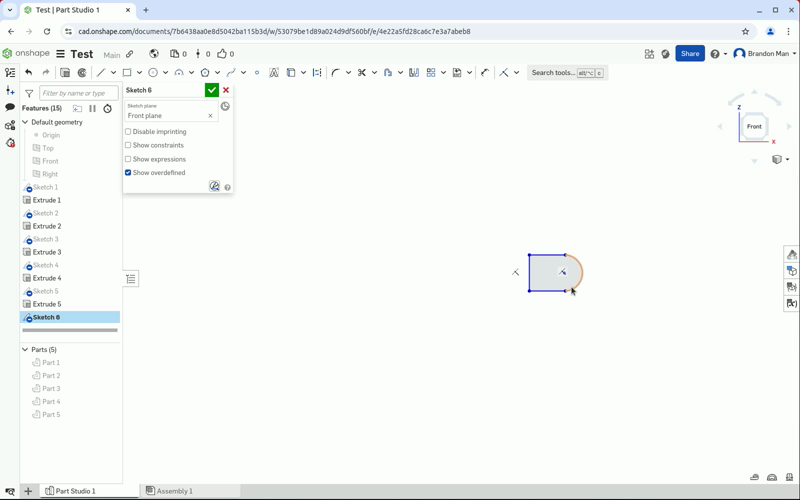
scroll(6)
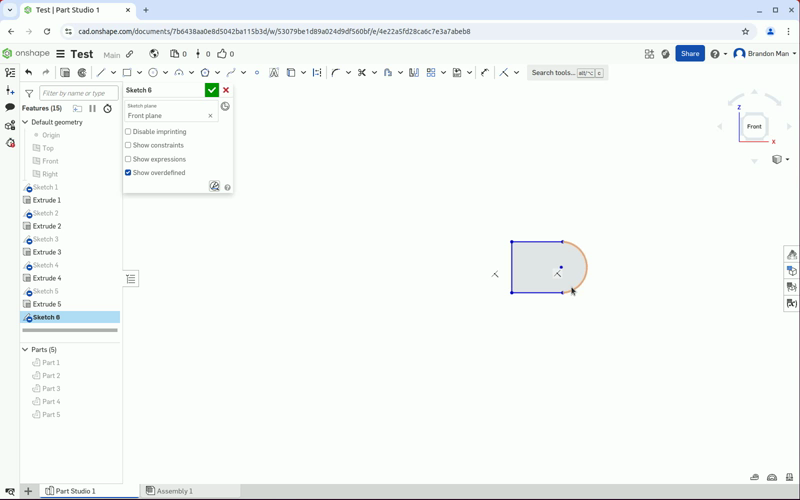
scroll(6)
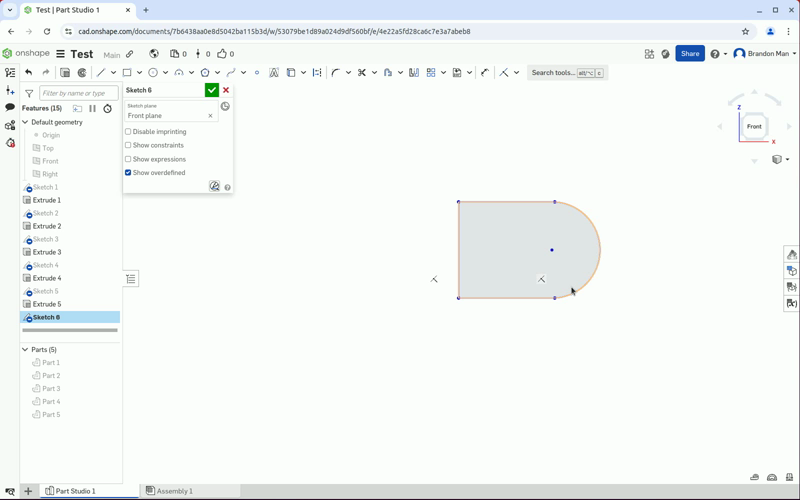
click(571, 286)
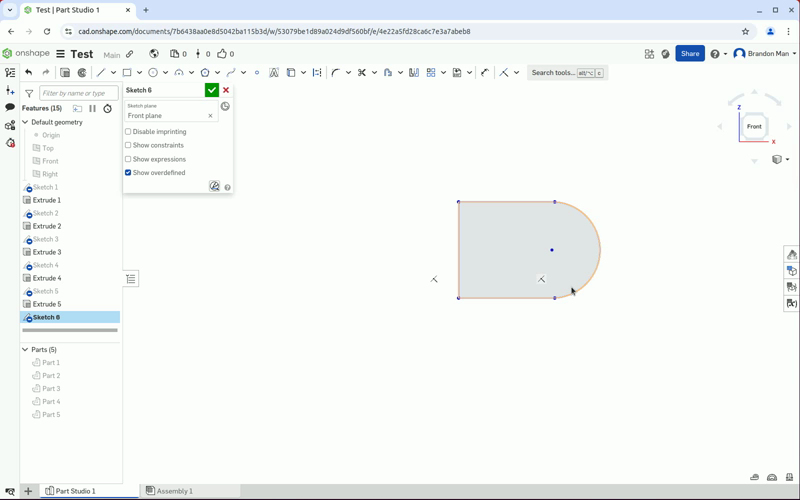
scroll(-6)
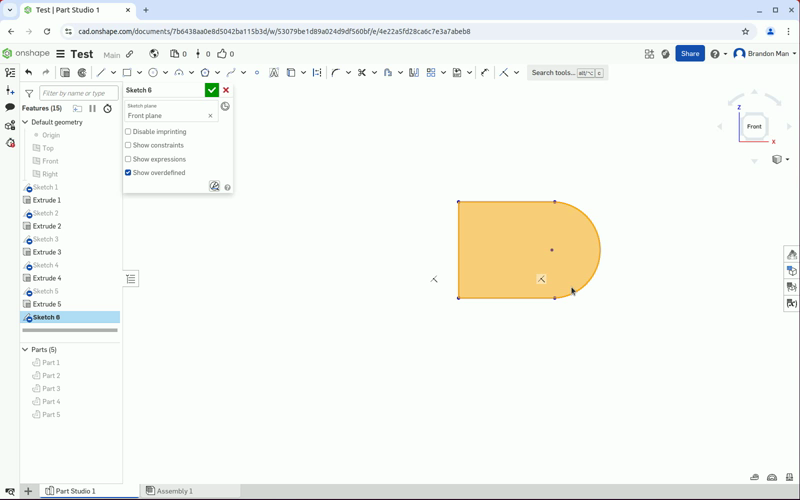
scroll(-6)
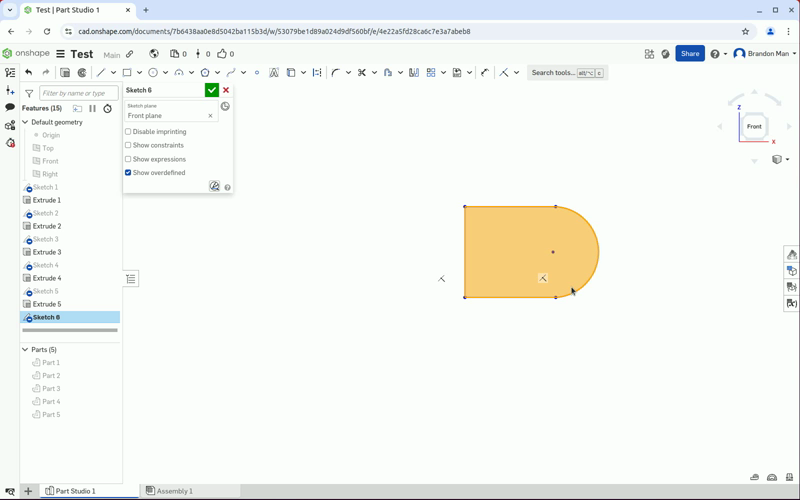
scroll(-6)
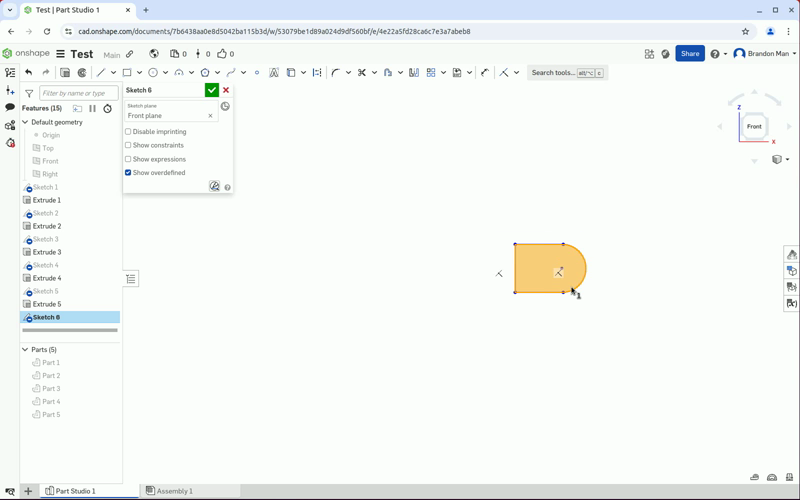
scroll(-6)
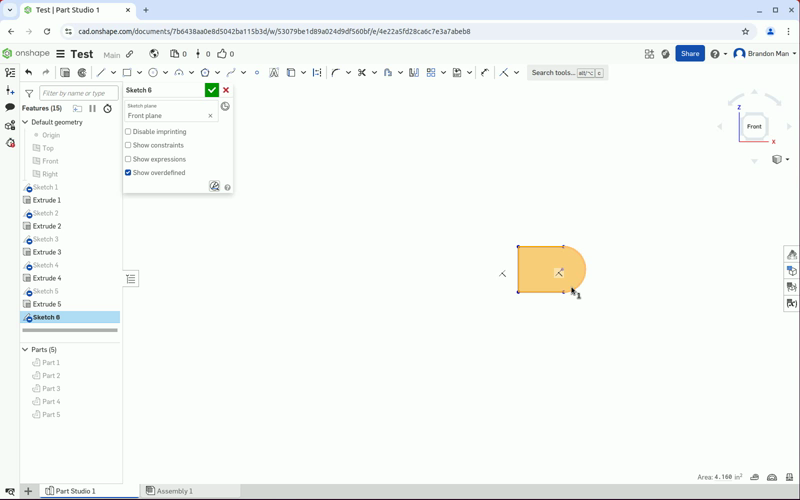
scroll(-6)
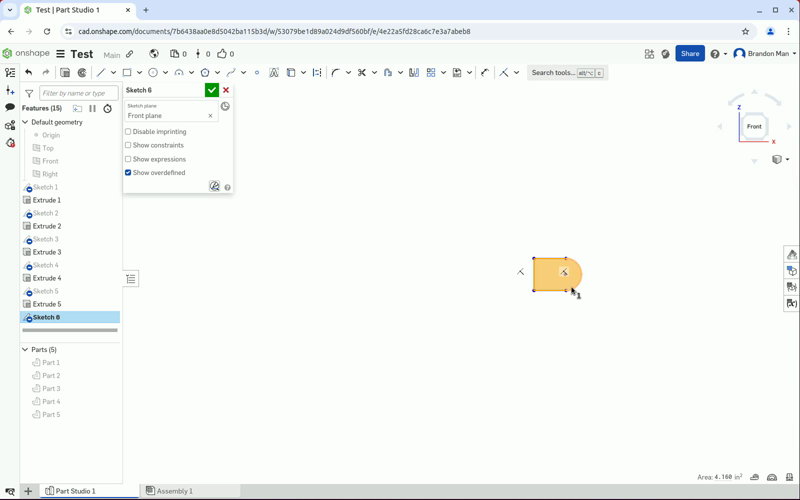
scroll(-6)
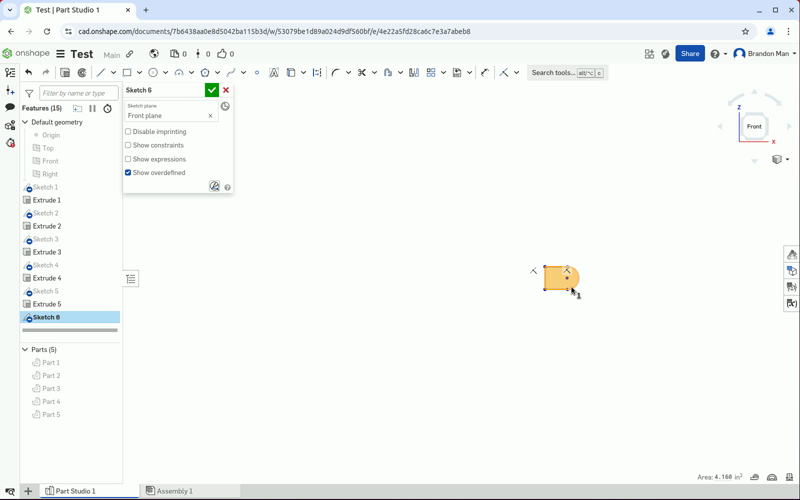
scroll(-6)
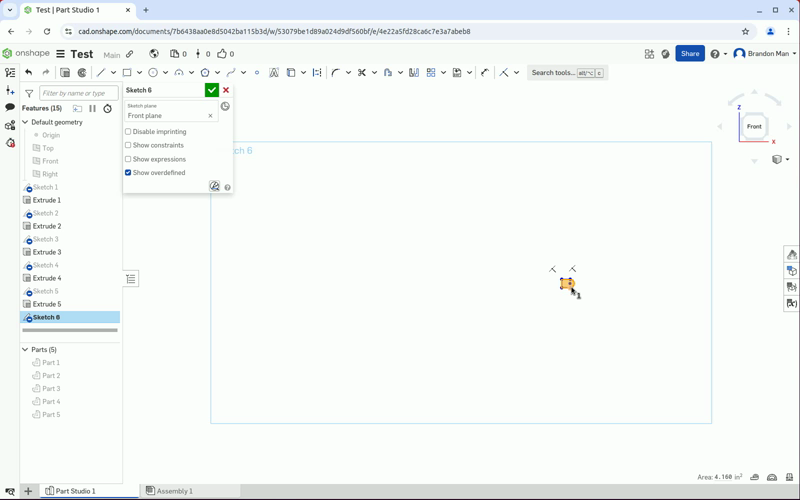
mouse_move(73, 352)
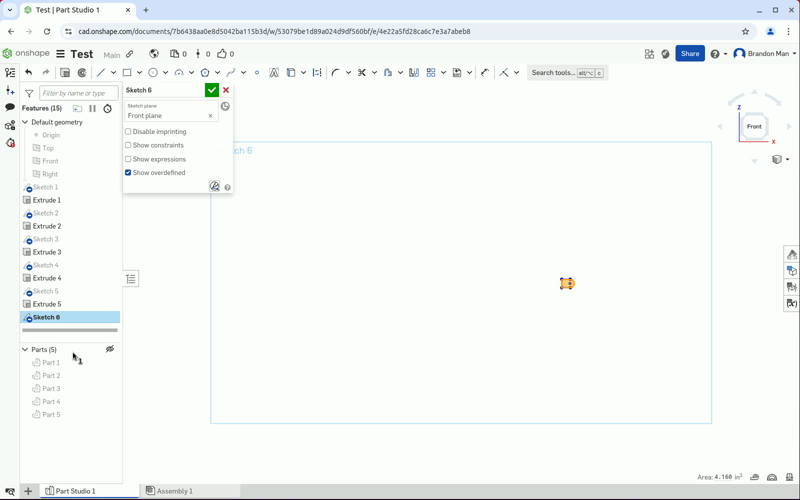
key(shift+y)
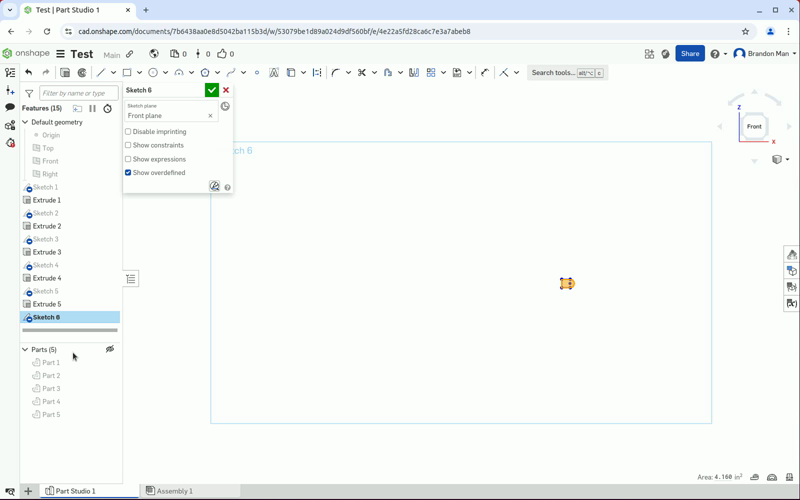
key(shift+e)
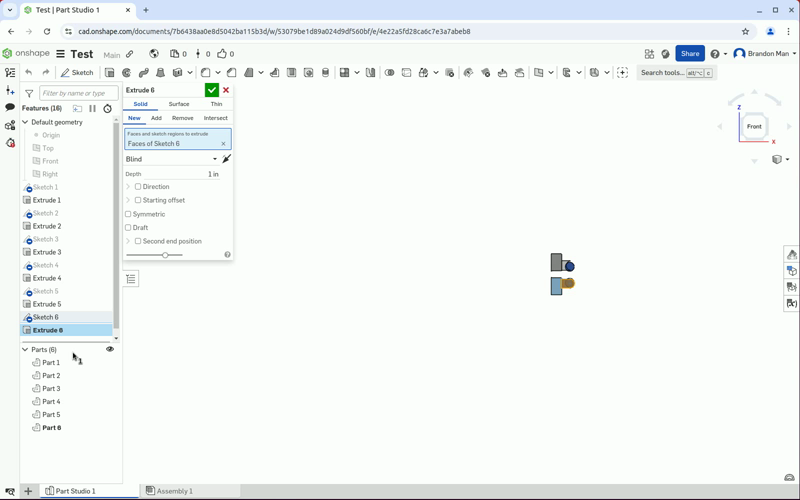
mouse_move(143, 106)
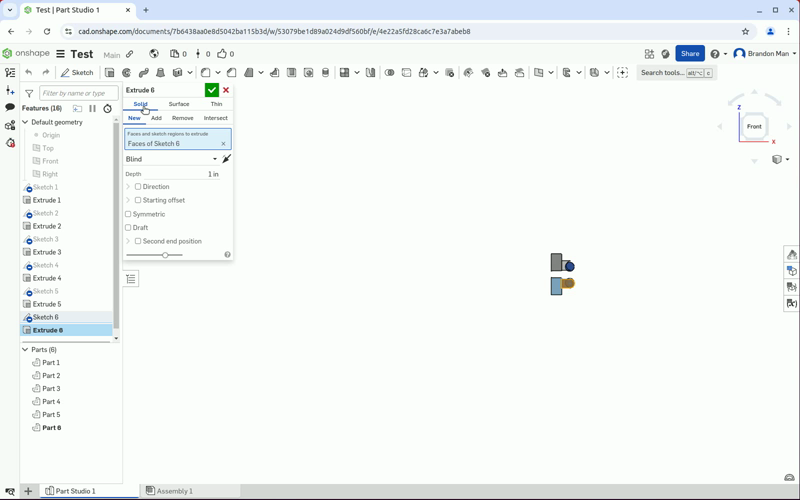
click(143, 106)
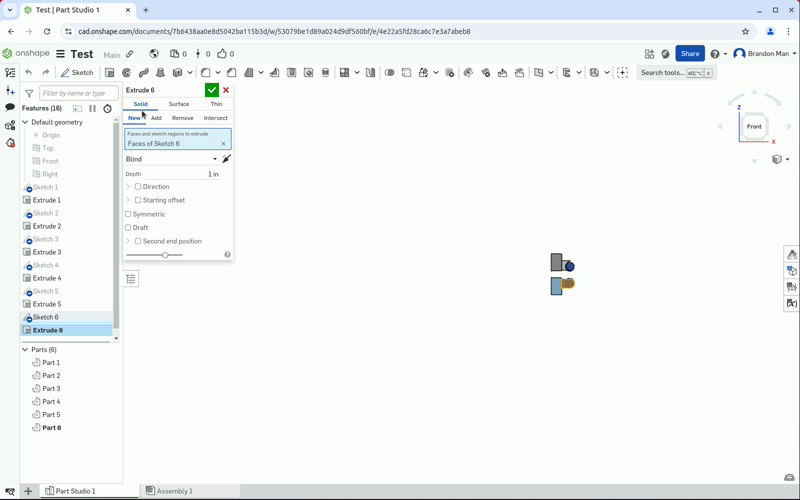
mouse_move(137, 120)
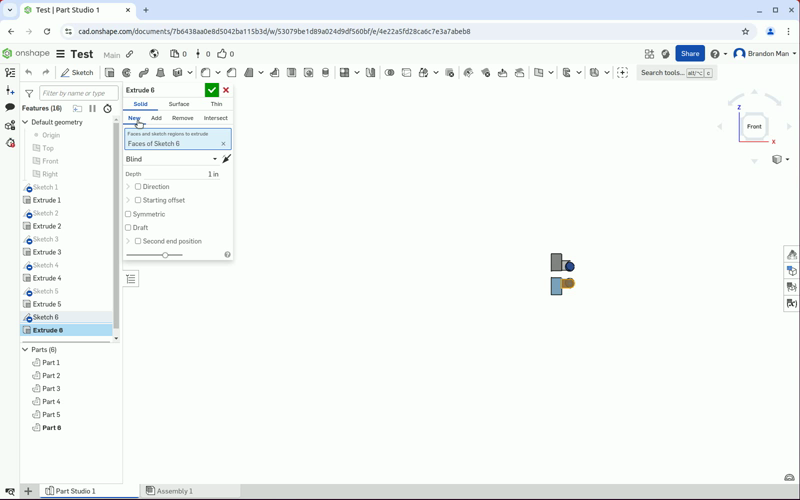
click(137, 120)
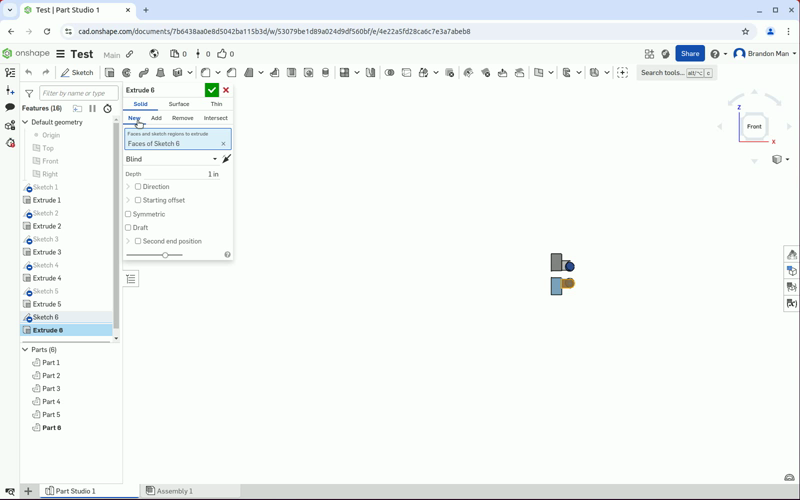
key(tab, 4)
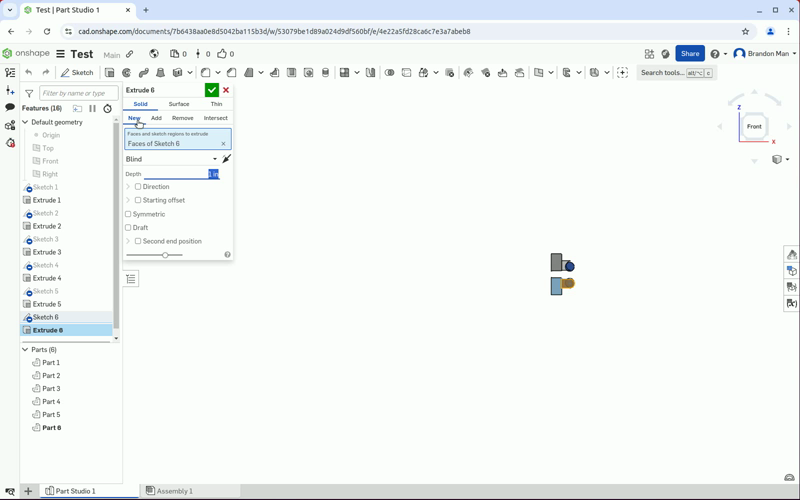
text(0.481)
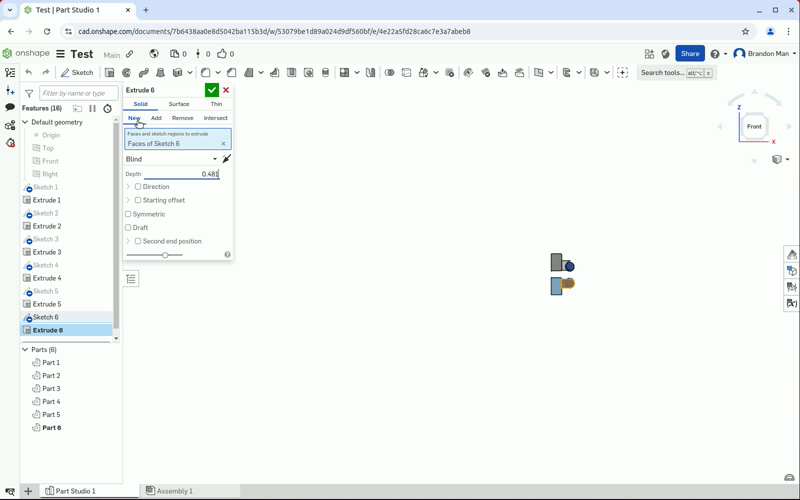
key(enter)
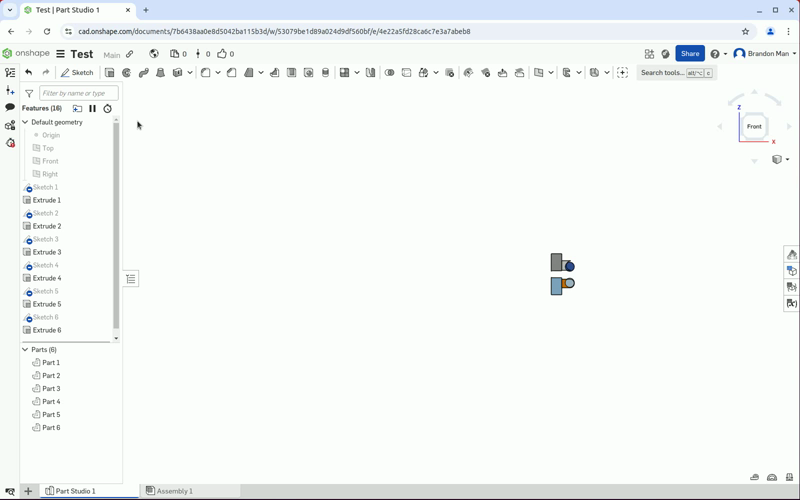
key(shift+h)
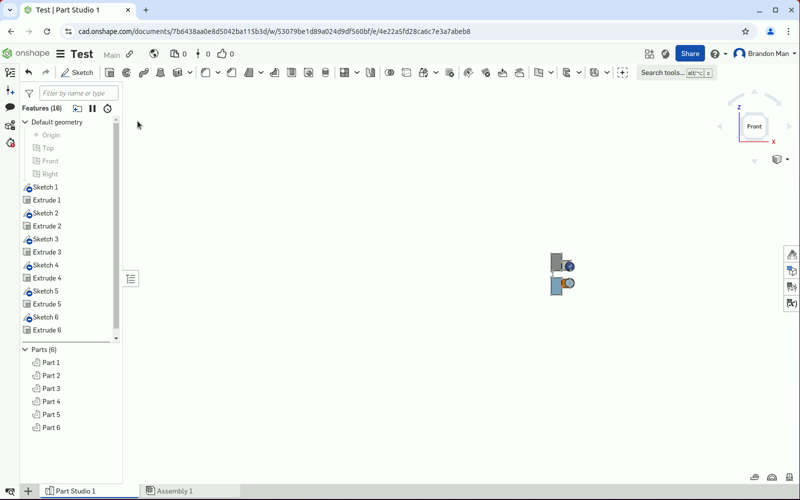
key(shift+h)
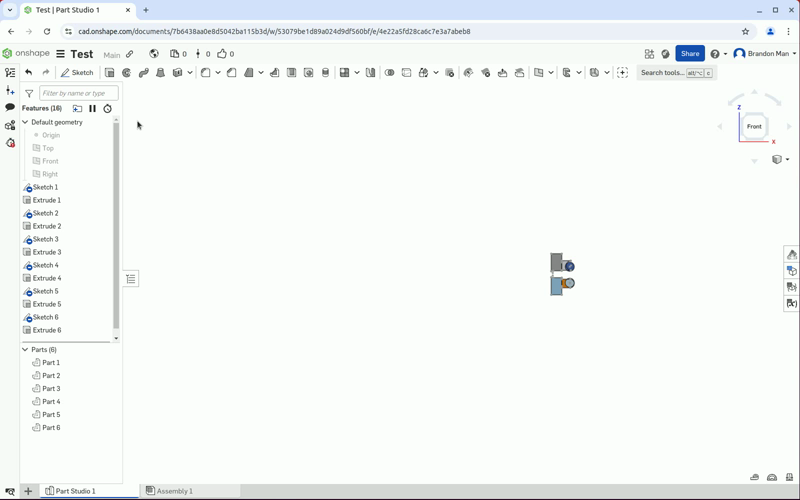
key(shift+7)
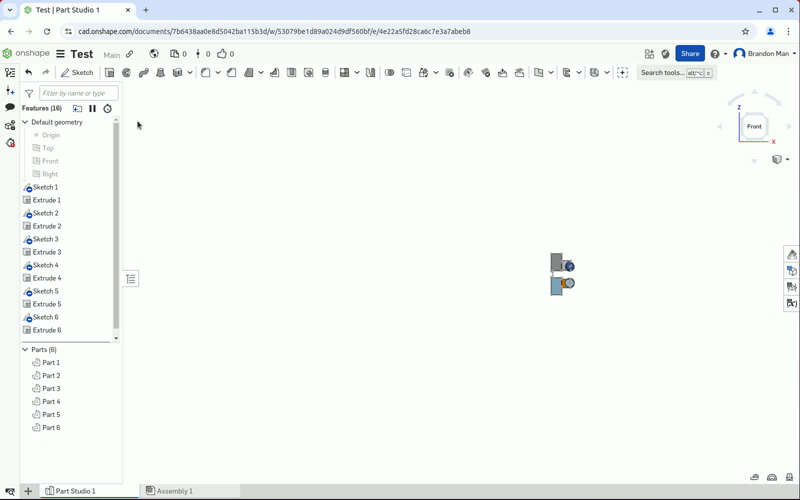
key(left, 2)
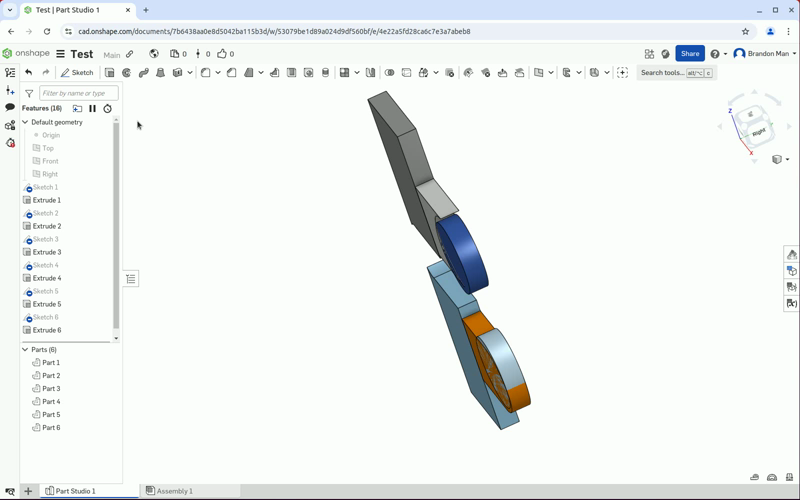
key(down, 2)
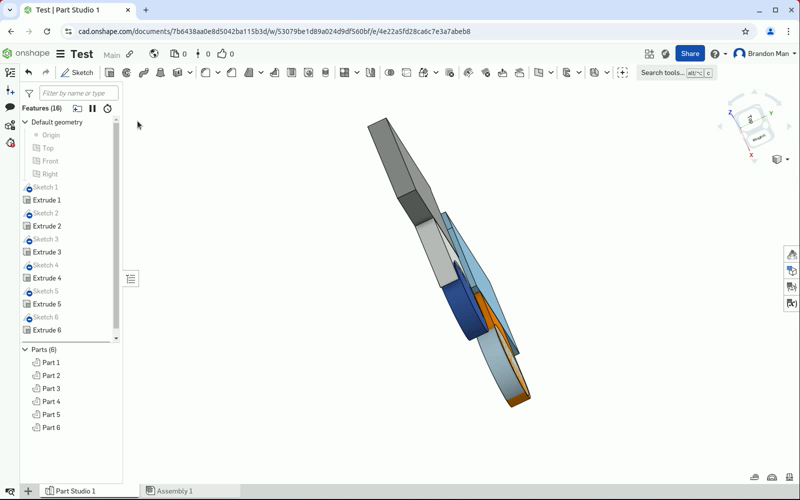
key(up, 2)
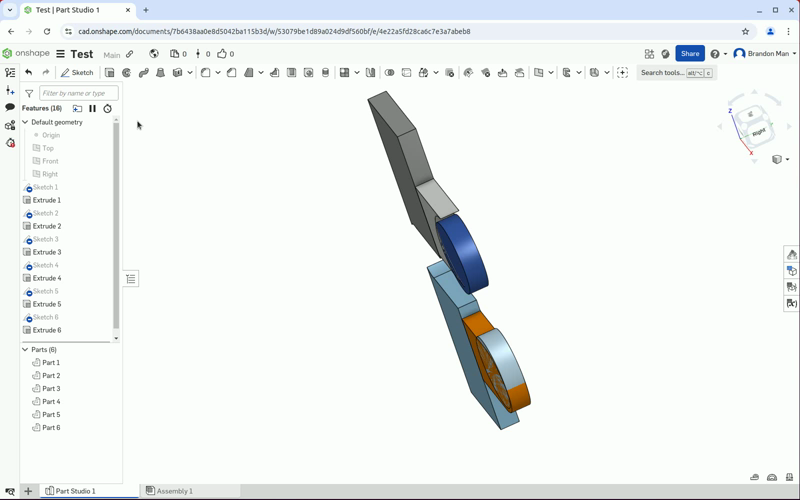
key(right, 2)
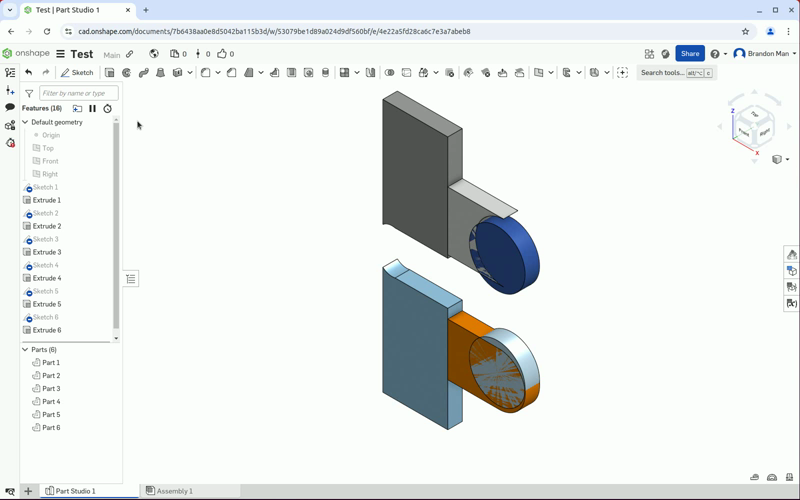
mouse_move(69, 189)
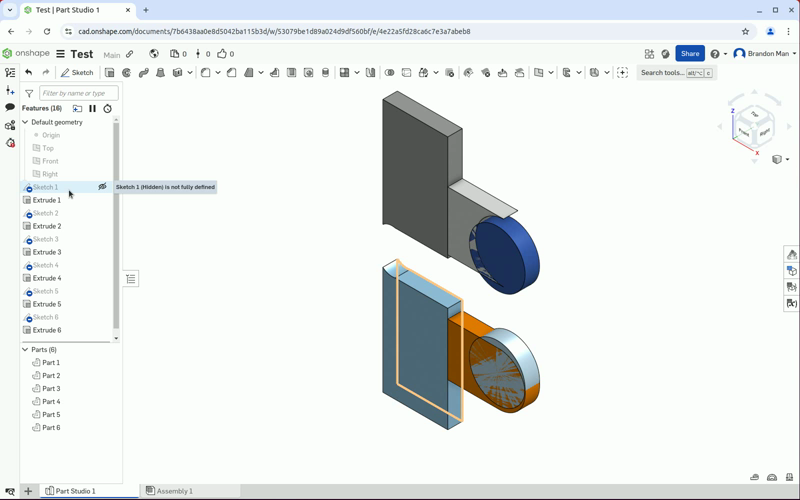
click(69, 189)